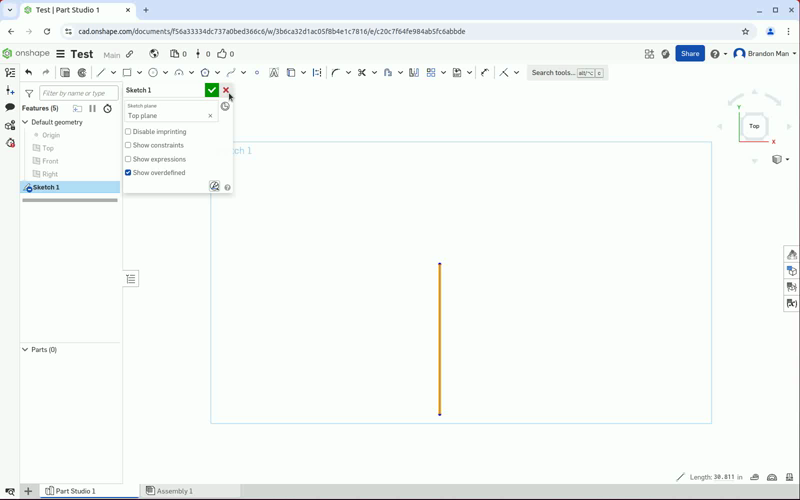
key(shift+h)
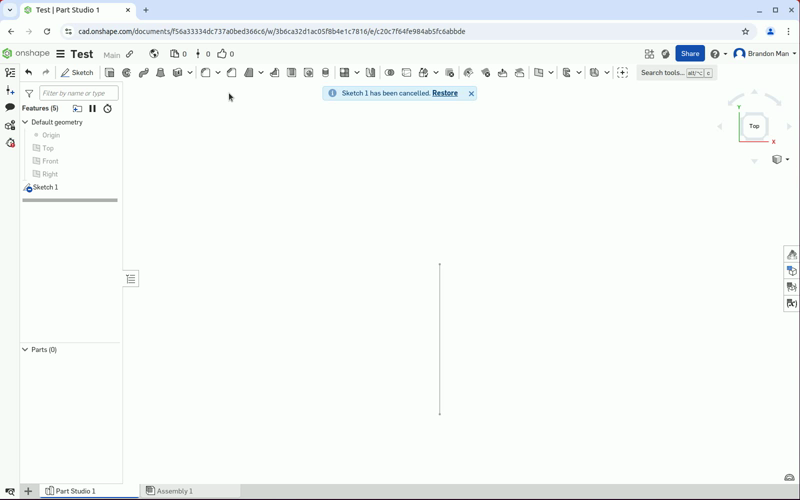
mouse_move(73, 352)
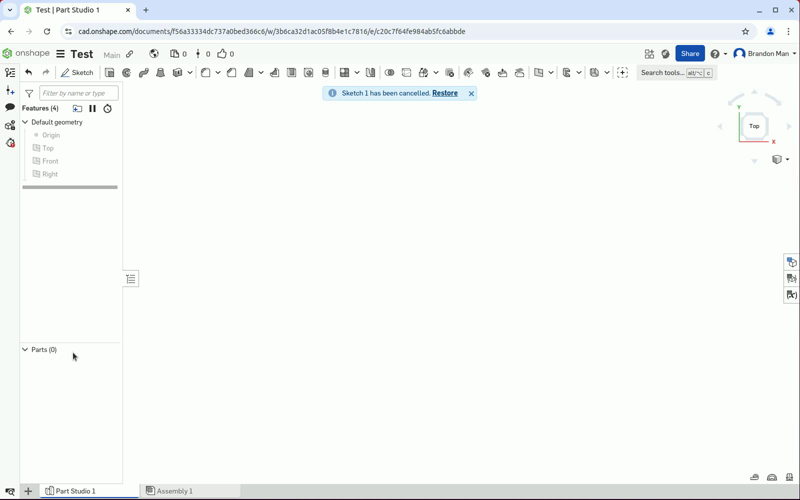
key(y)
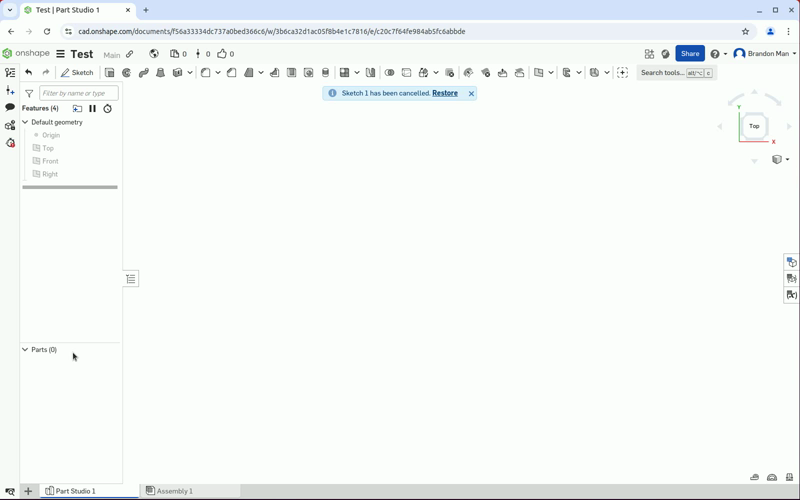
key(shift+p)
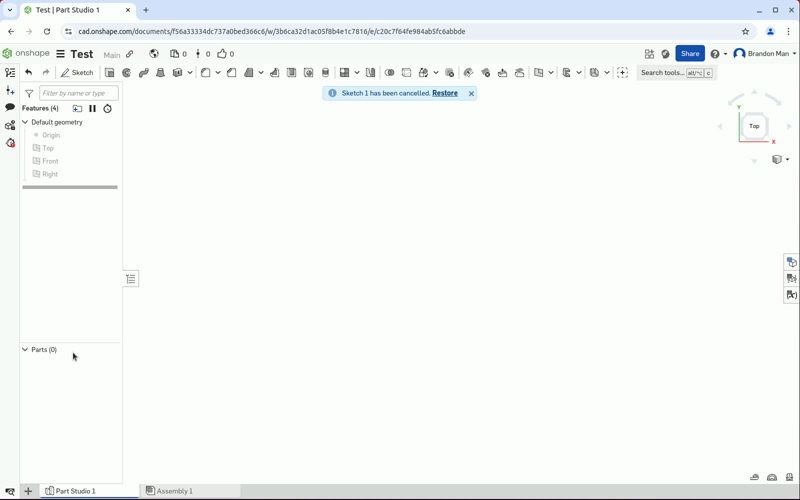
key(space)
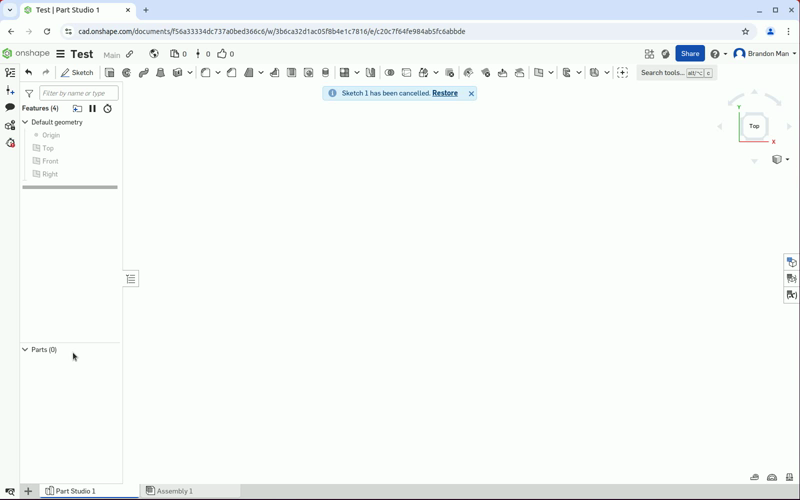
key_down(shift)
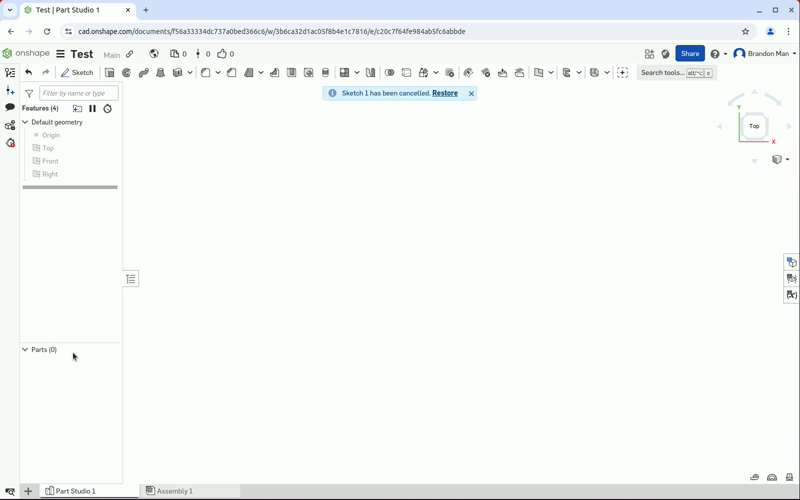
key(up)
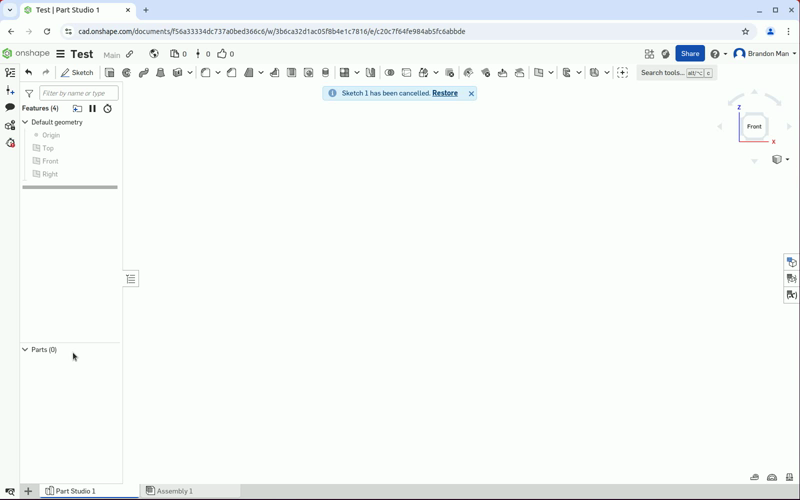
key_up(shift)
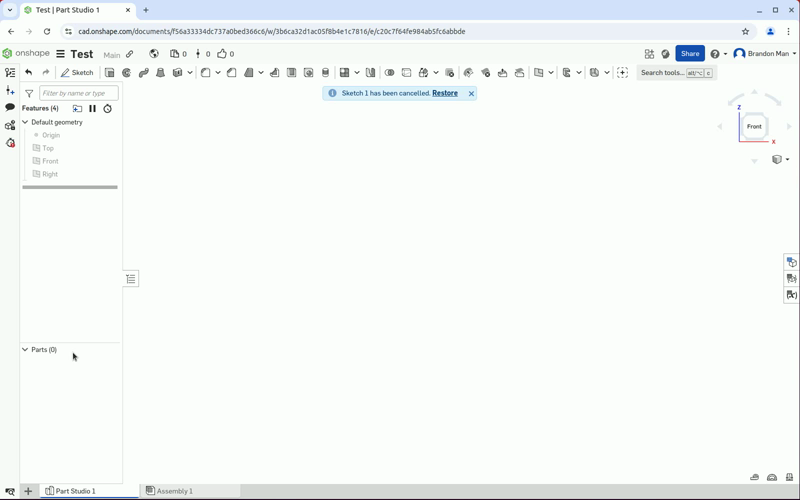
mouse_move(73, 352)
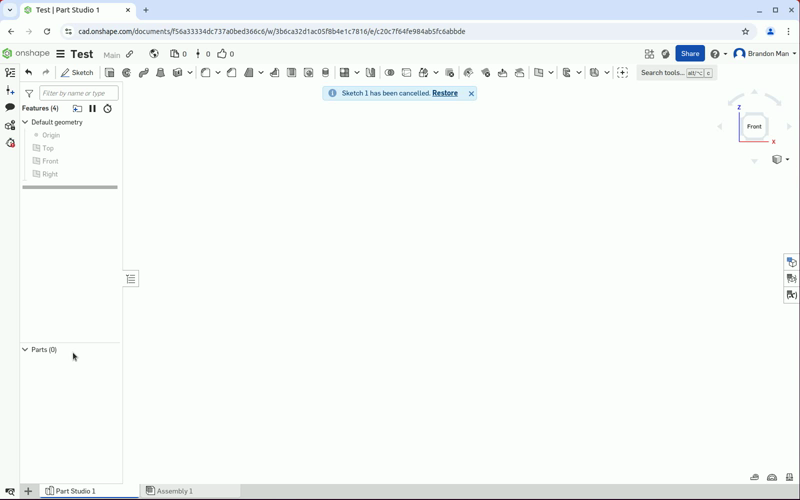
key(shift+y)
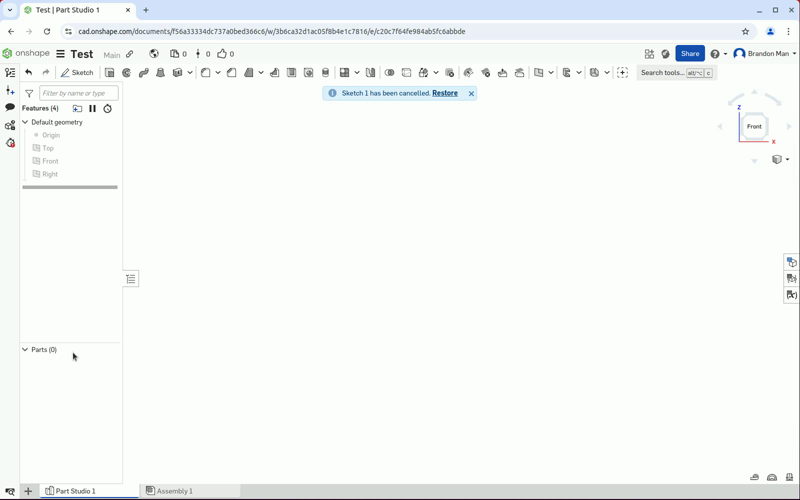
key(shift+s)
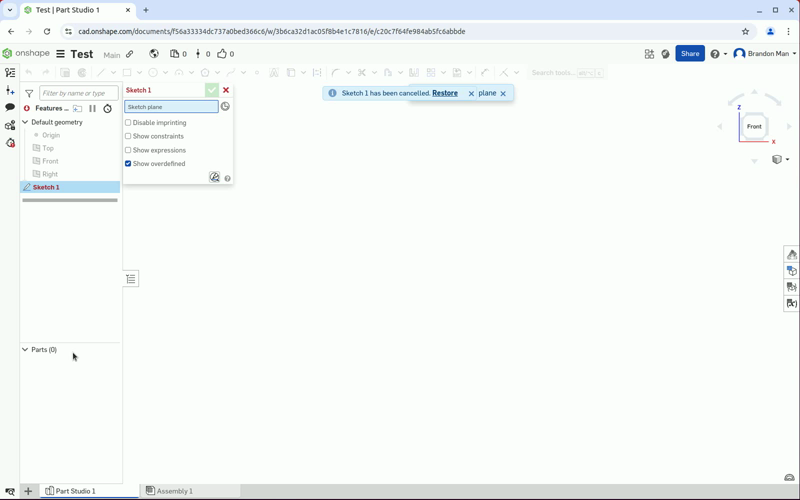
mouse_move(73, 163)
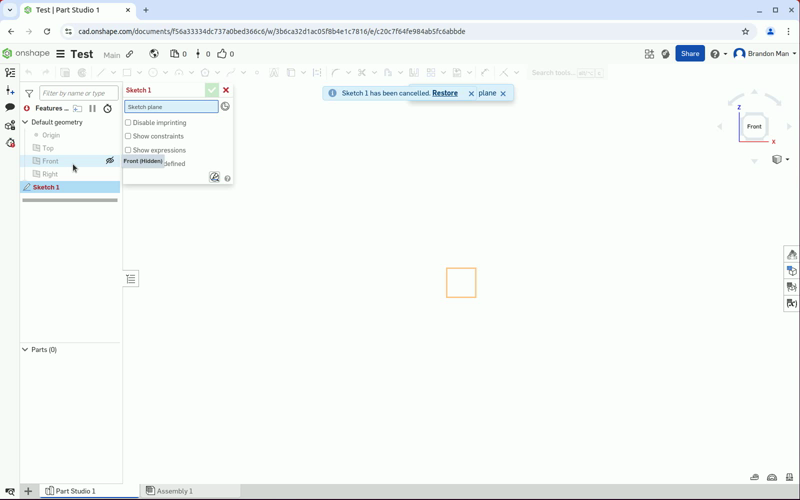
click(73, 163)
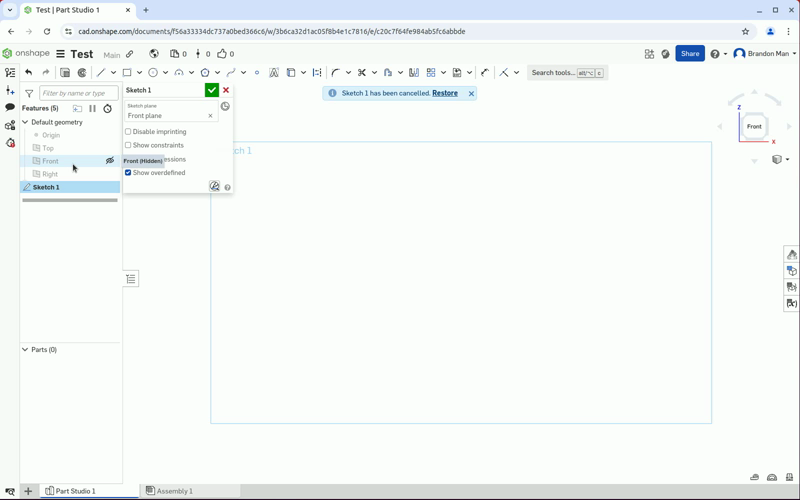
mouse_move(73, 352)
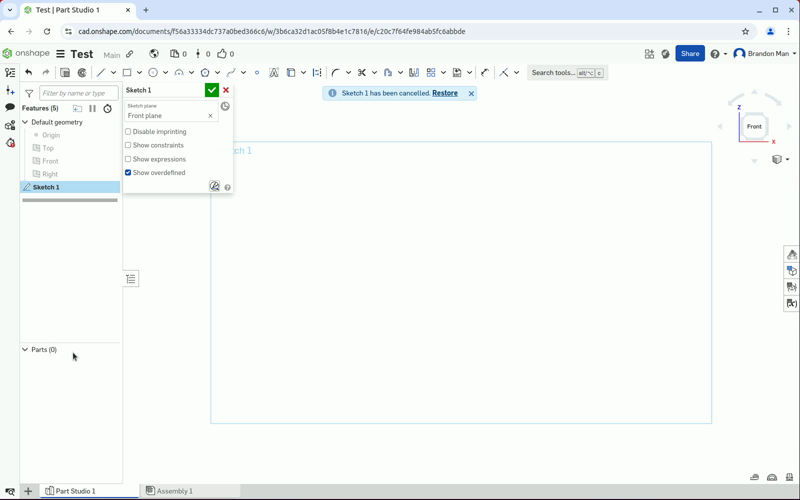
key(y)
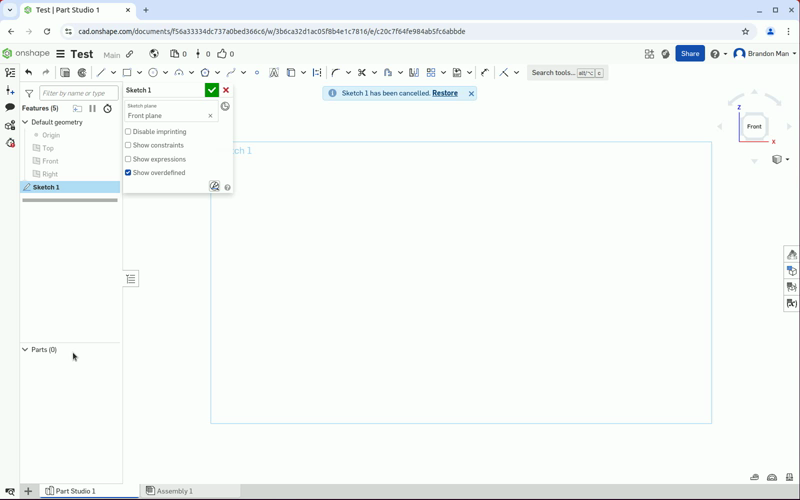
key(a)
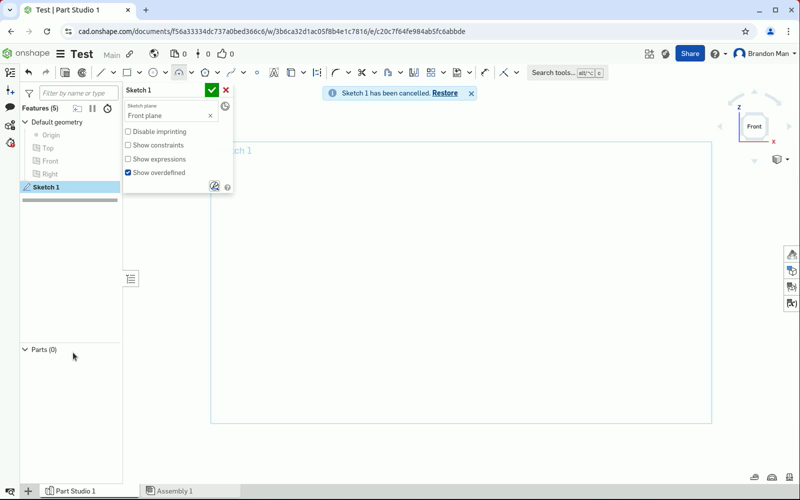
key_down(shift)
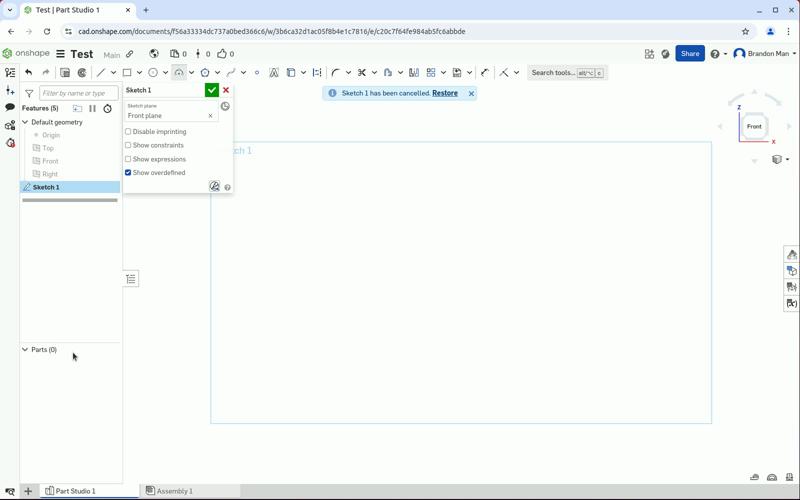
mouse_move(429, 282)
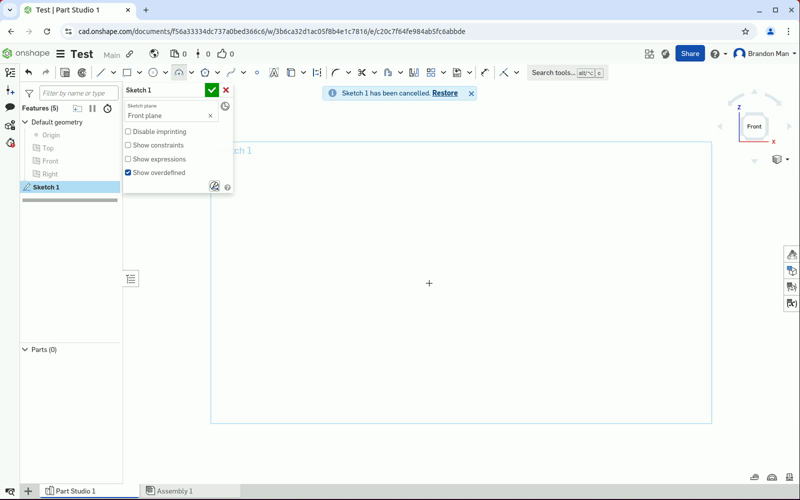
click(429, 282)
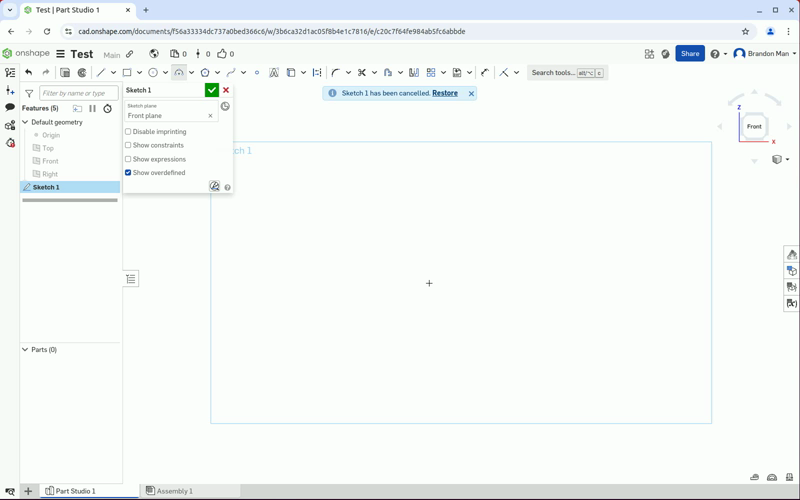
key_up(shift)
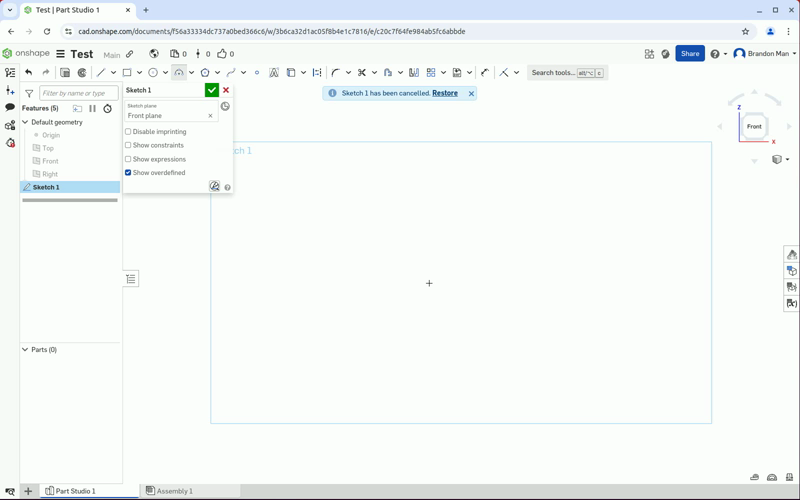
key_down(shift)
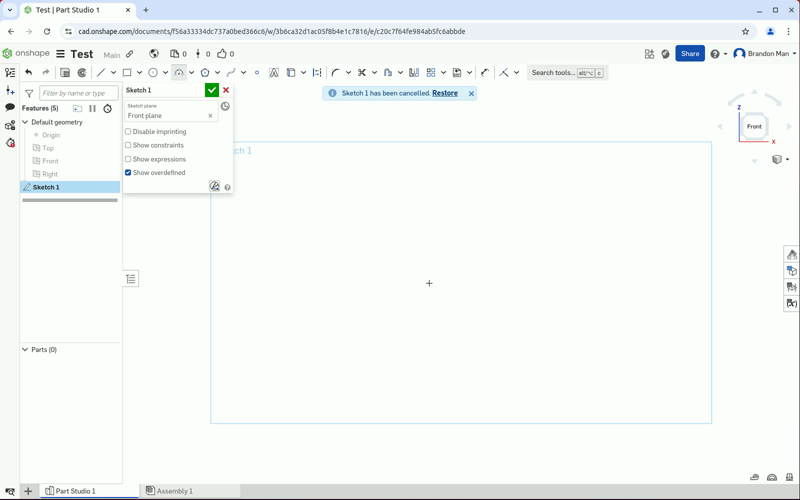
mouse_move(492, 282)
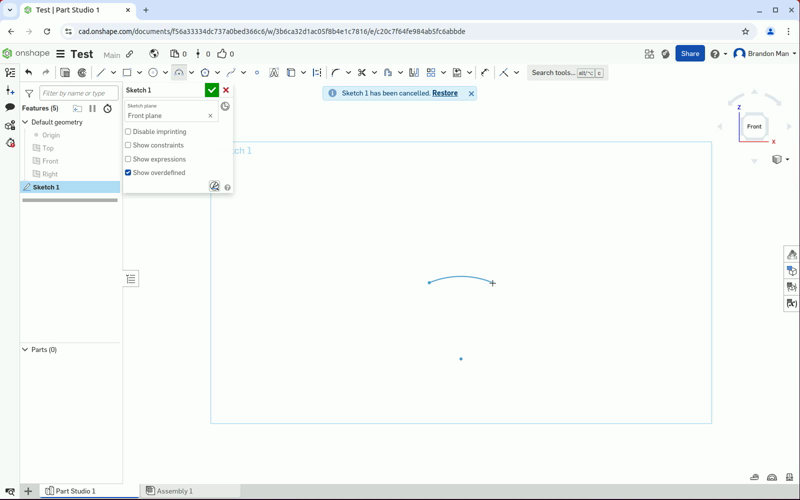
click(492, 282)
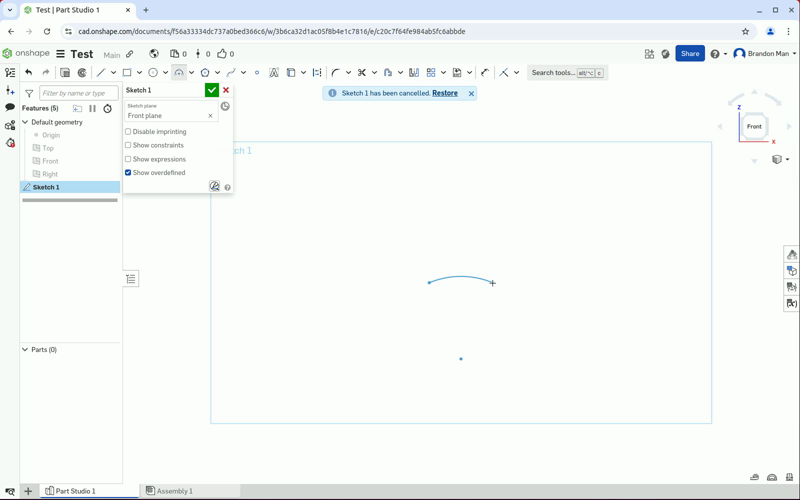
mouse_move(461, 314)
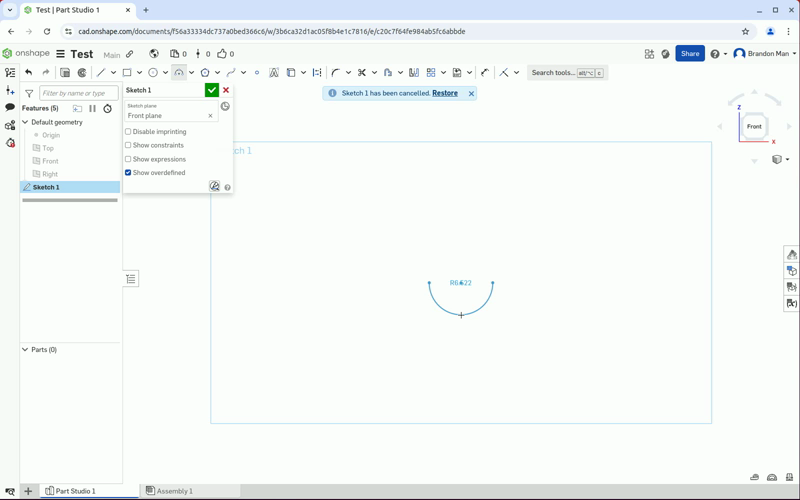
click(461, 314)
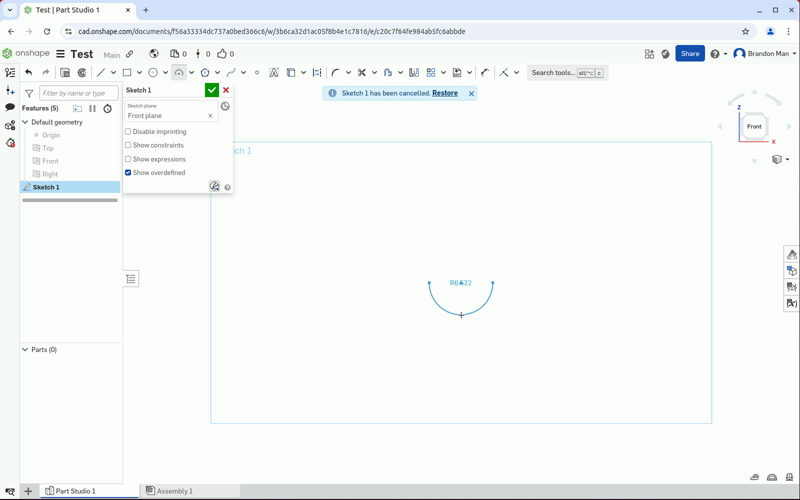
key_up(shift)
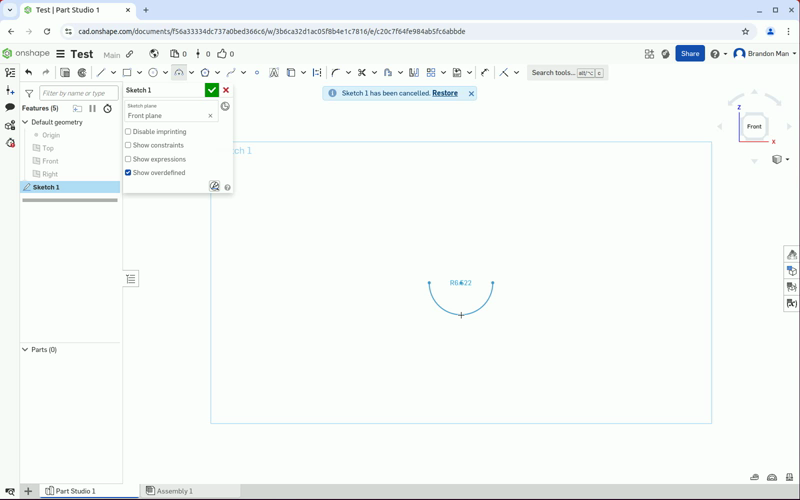
key(esc)
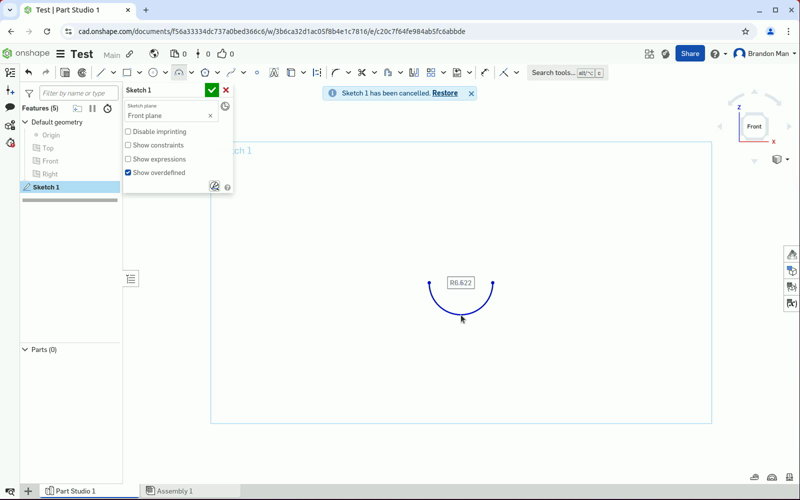
key(l)
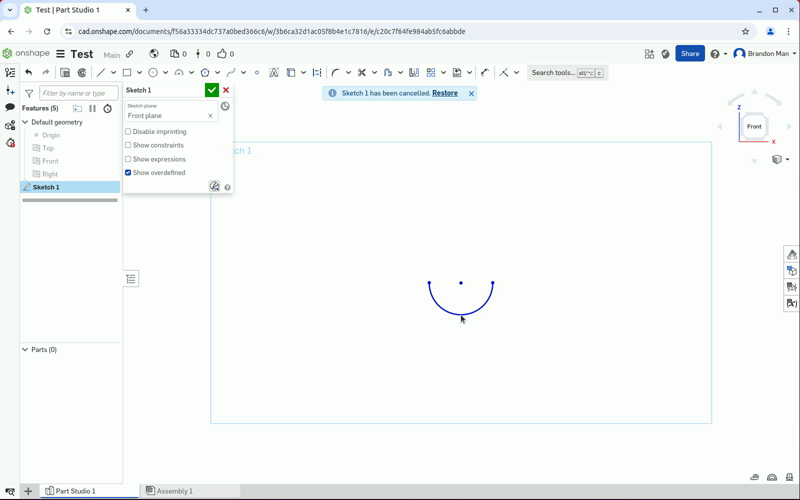
mouse_move(492, 282)
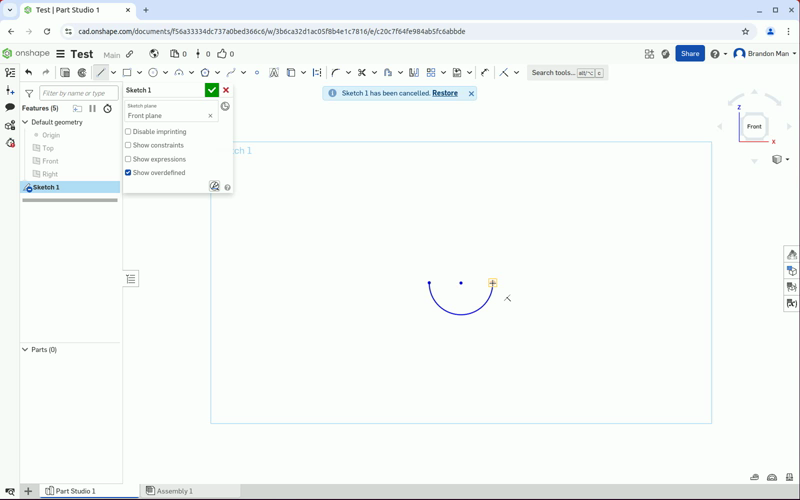
click(492, 282)
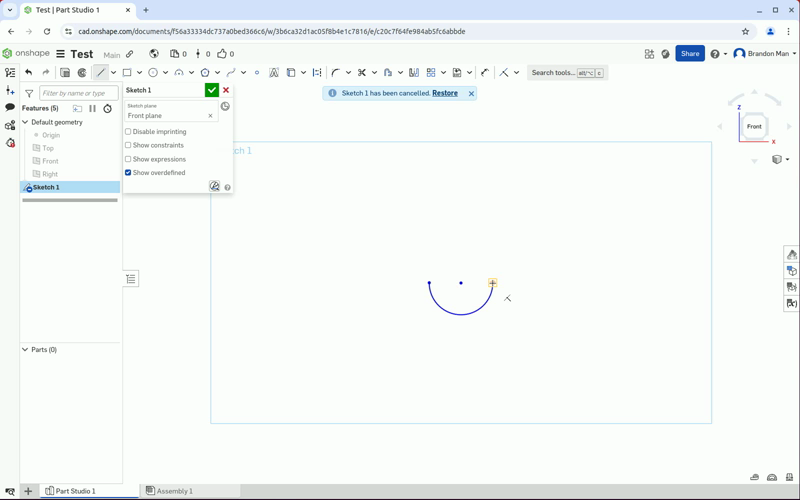
key_down(shift)
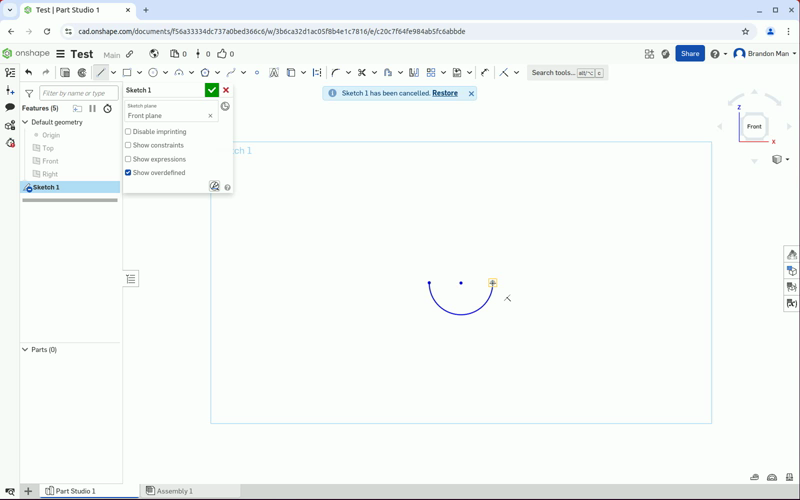
mouse_move(522, 282)
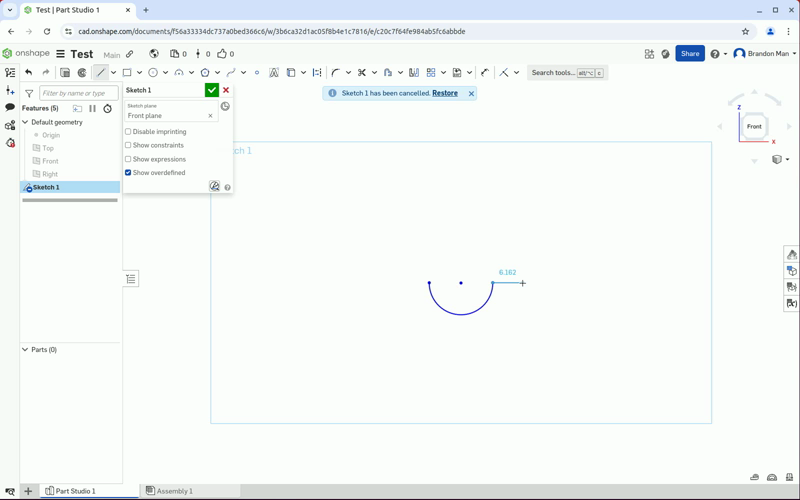
mouse_move(492, 241)
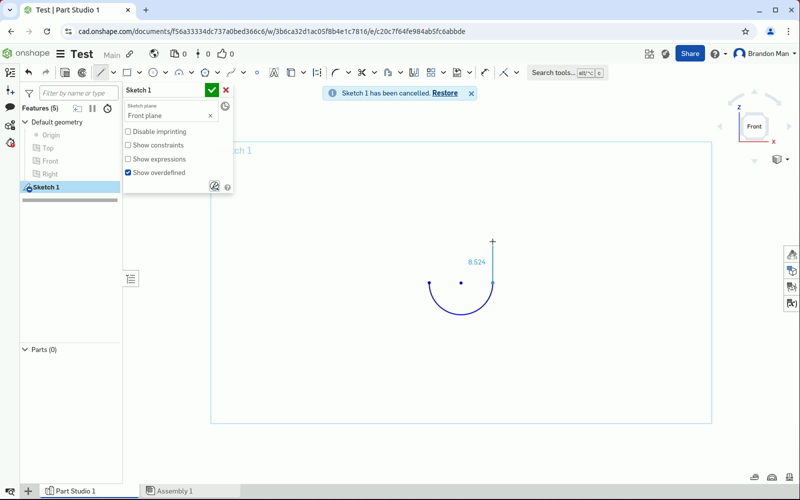
click(492, 241)
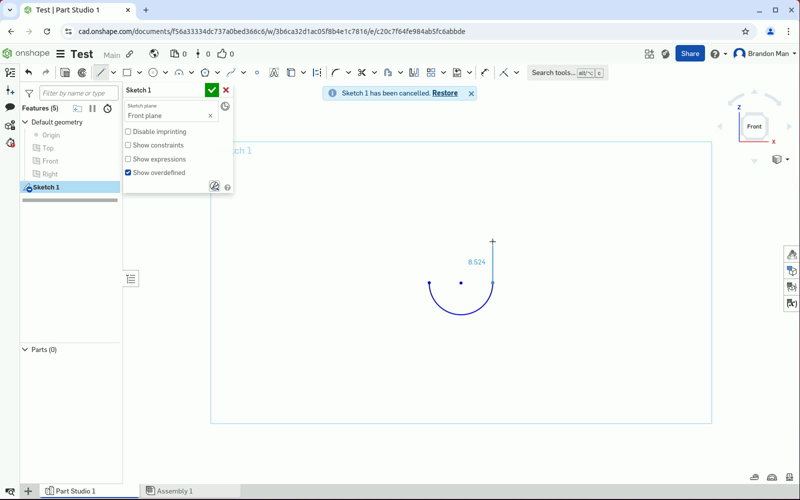
key_up(shift)
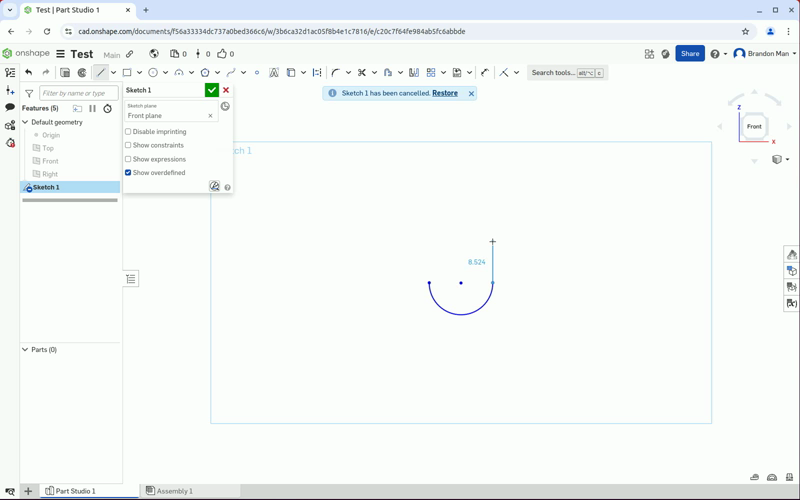
key_down(shift)
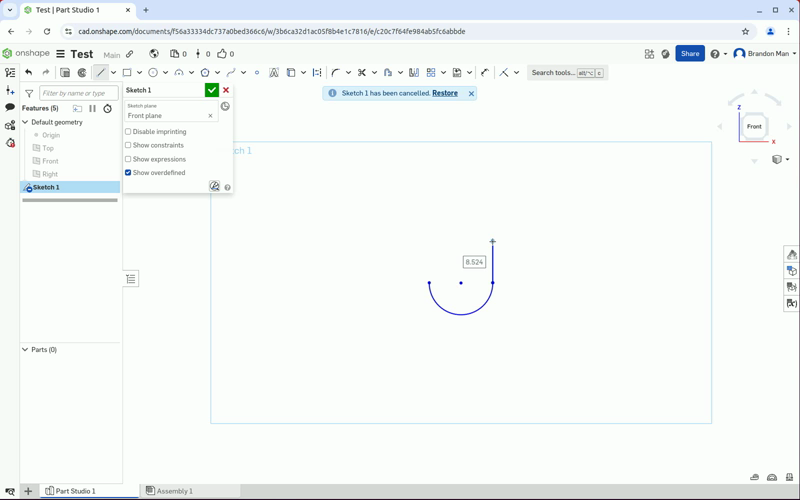
mouse_move(522, 241)
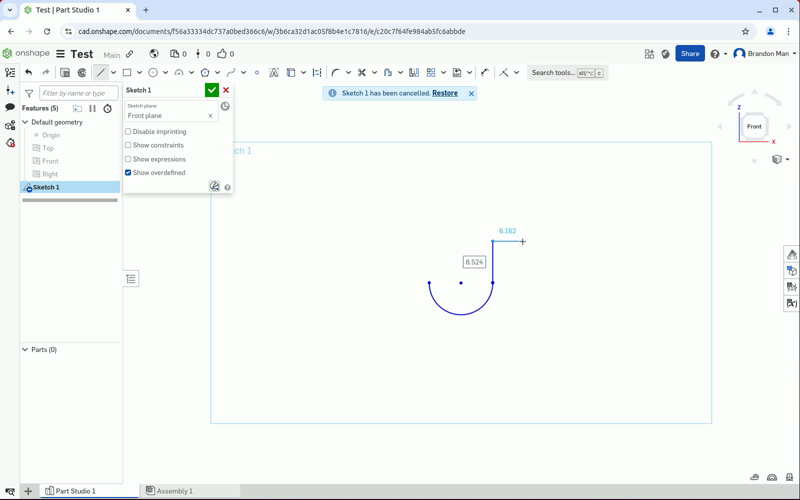
mouse_move(492, 241)
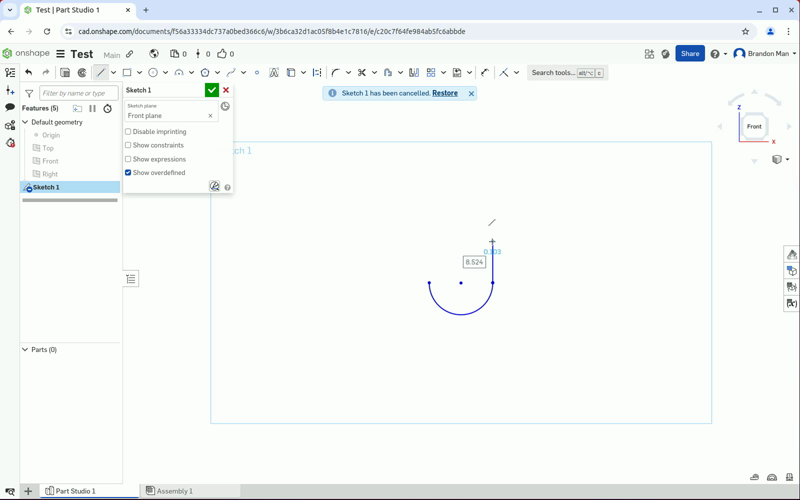
scroll(6)
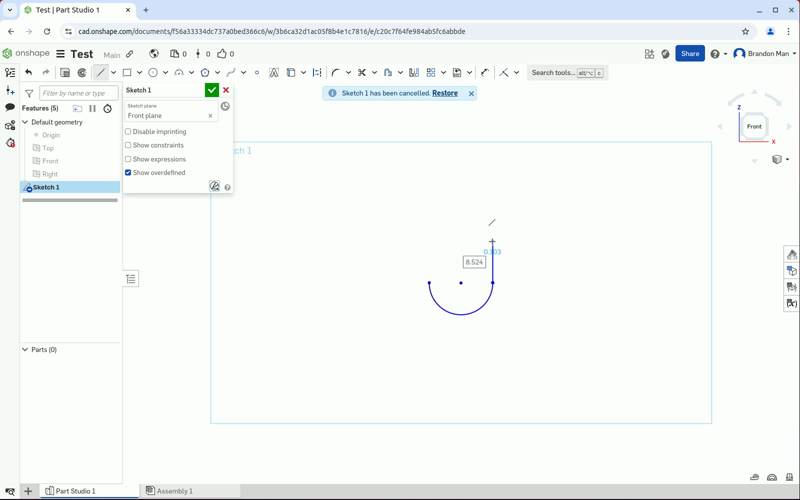
scroll(6)
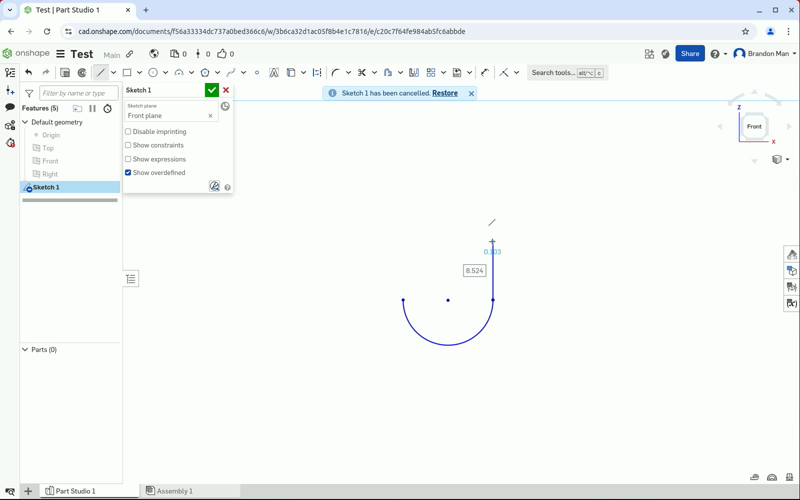
scroll(6)
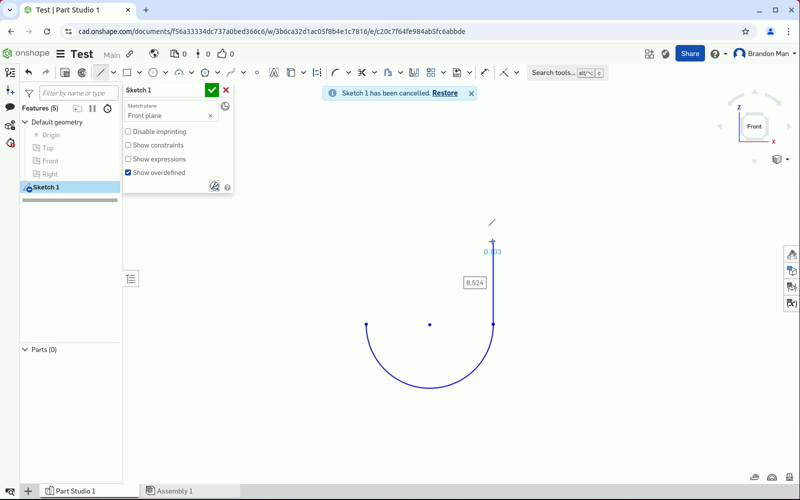
scroll(6)
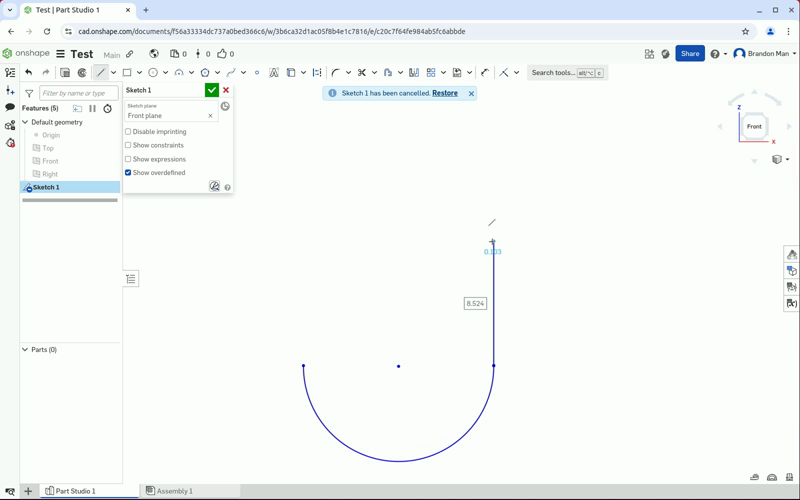
scroll(6)
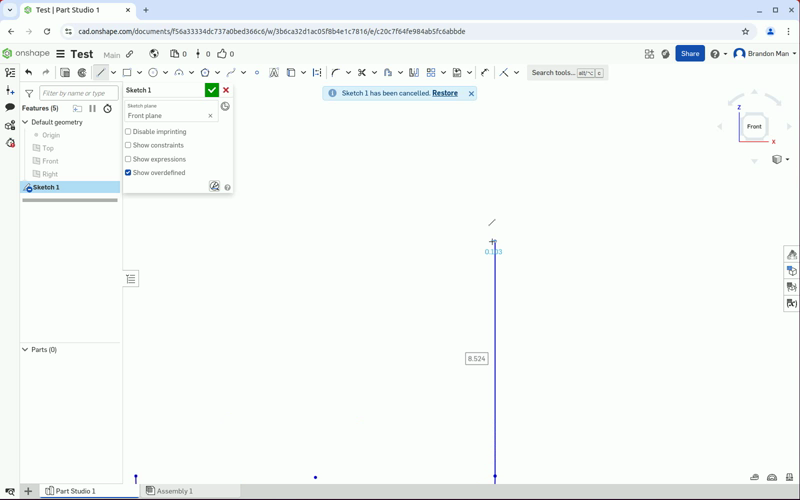
scroll(6)
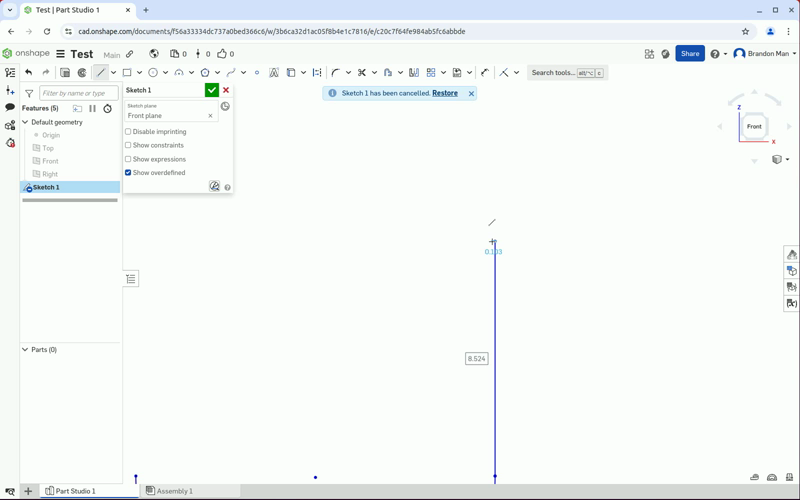
scroll(6)
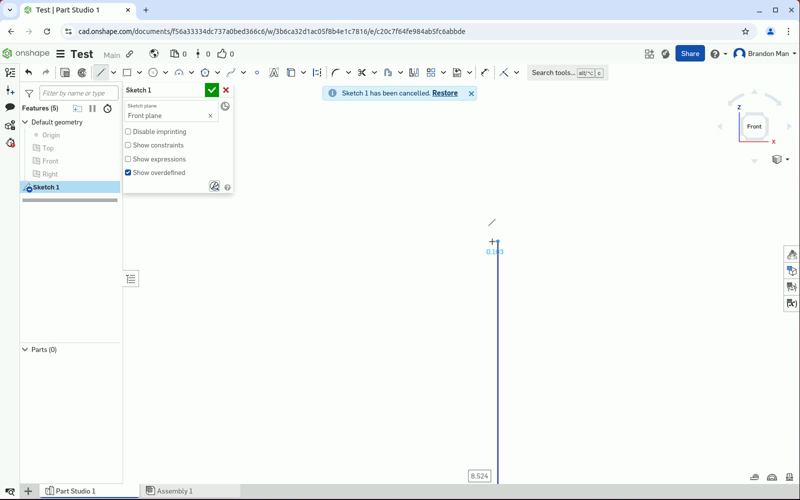
click(492, 241)
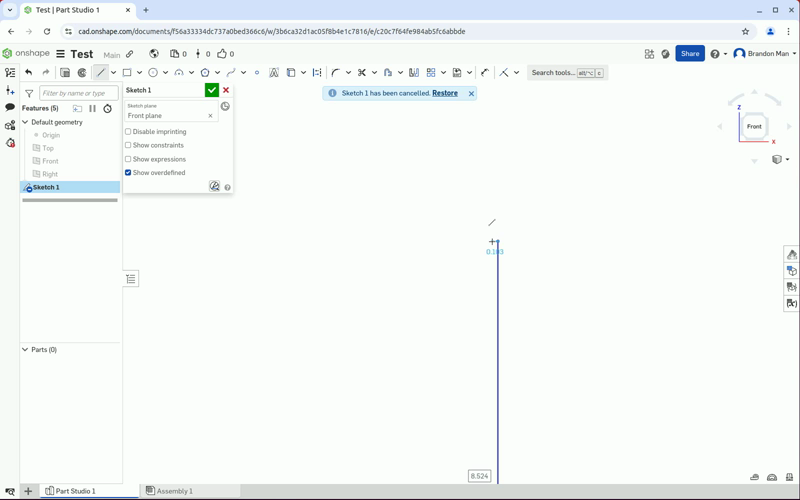
scroll(-6)
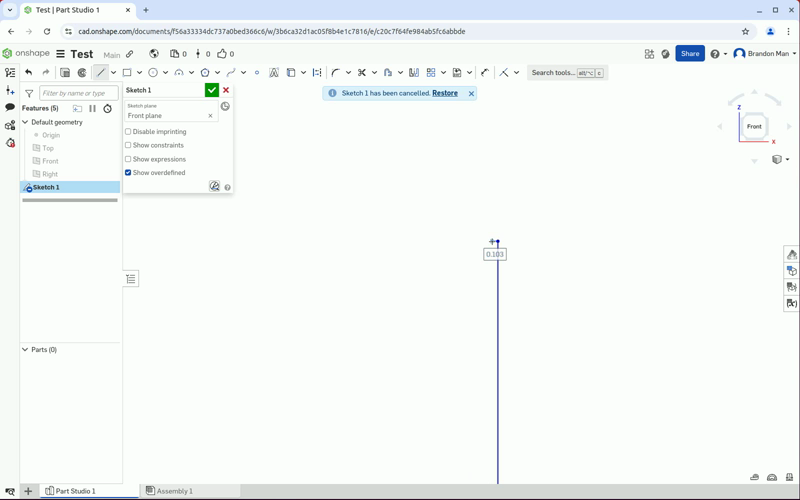
scroll(-6)
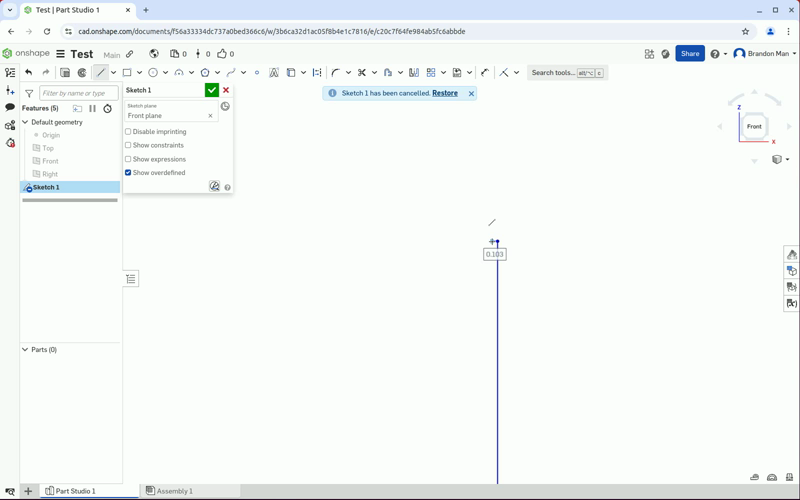
scroll(-6)
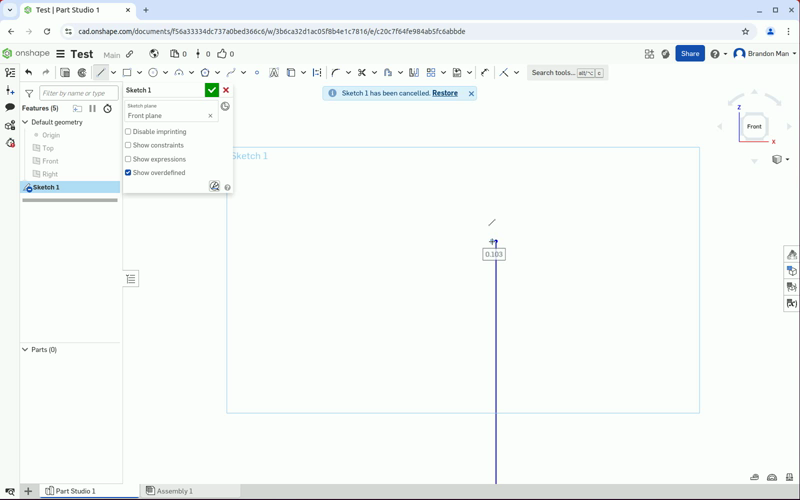
scroll(-6)
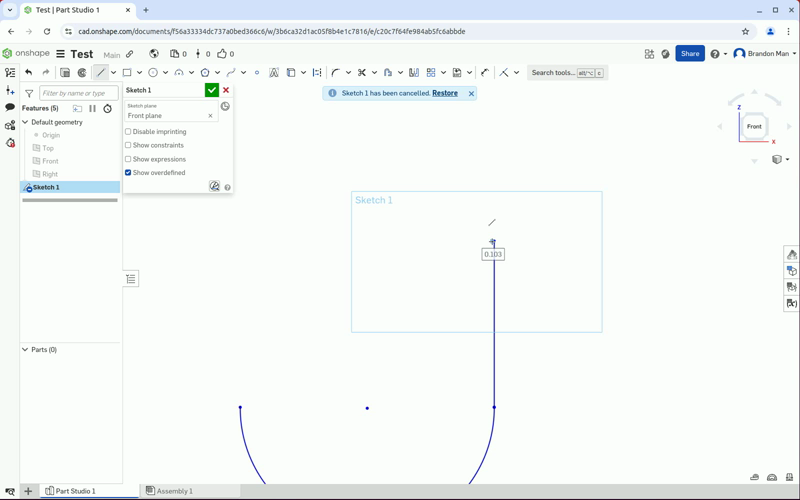
scroll(-6)
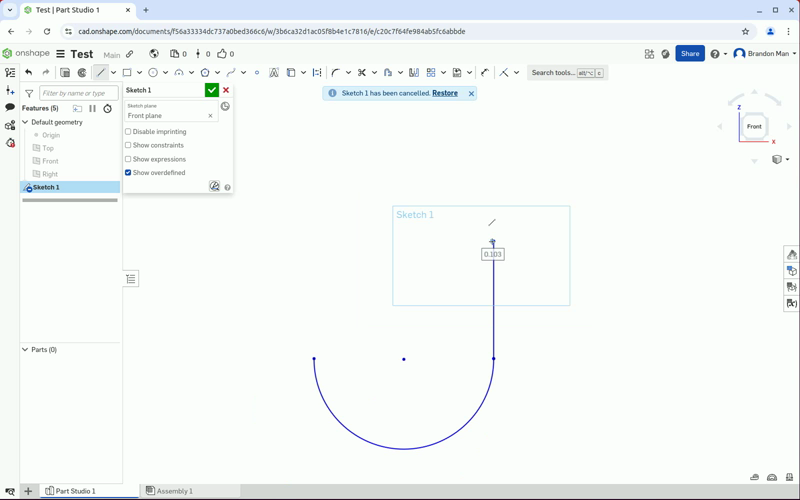
scroll(-6)
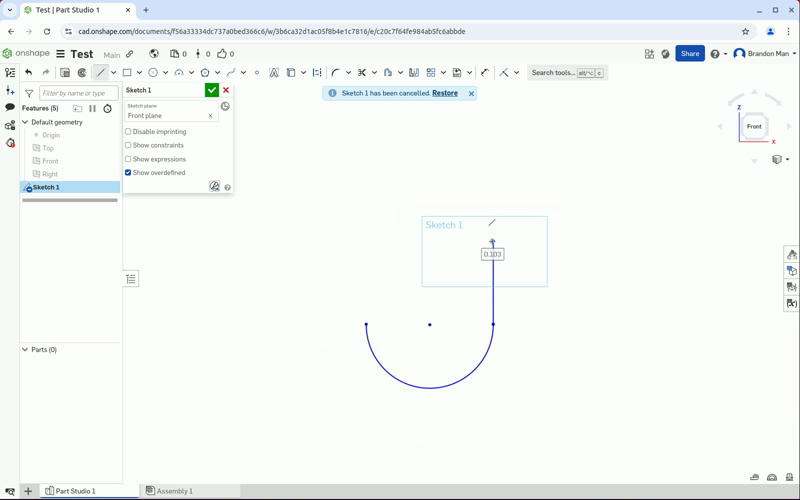
scroll(-6)
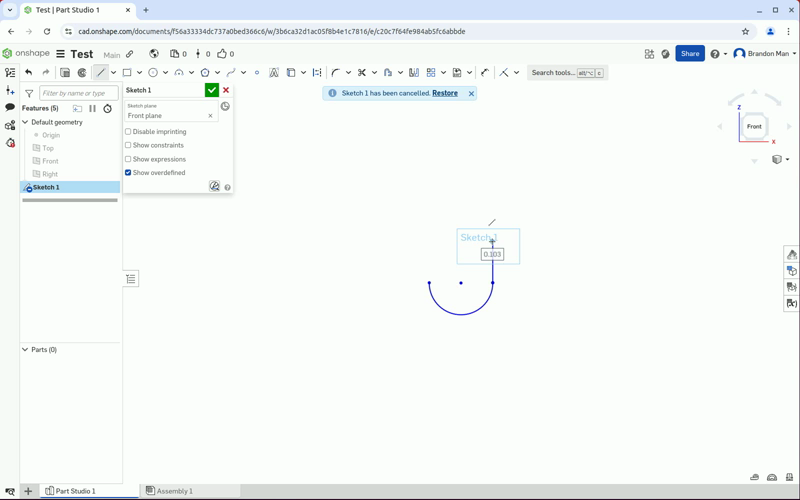
key_up(shift)
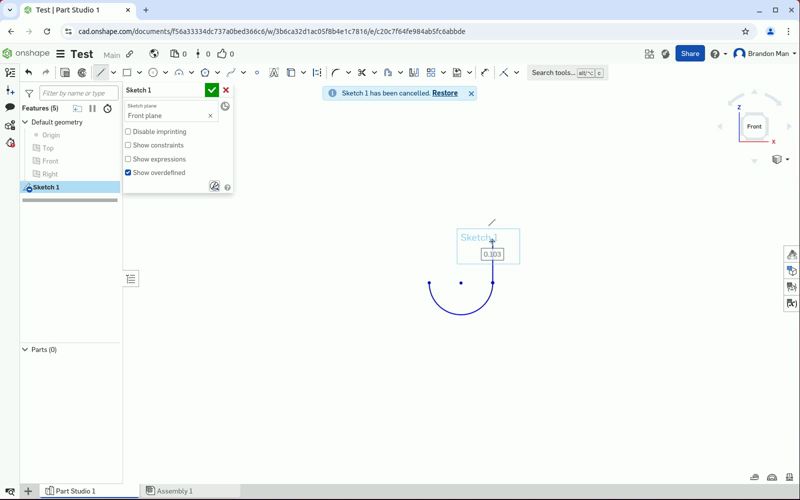
key_down(shift)
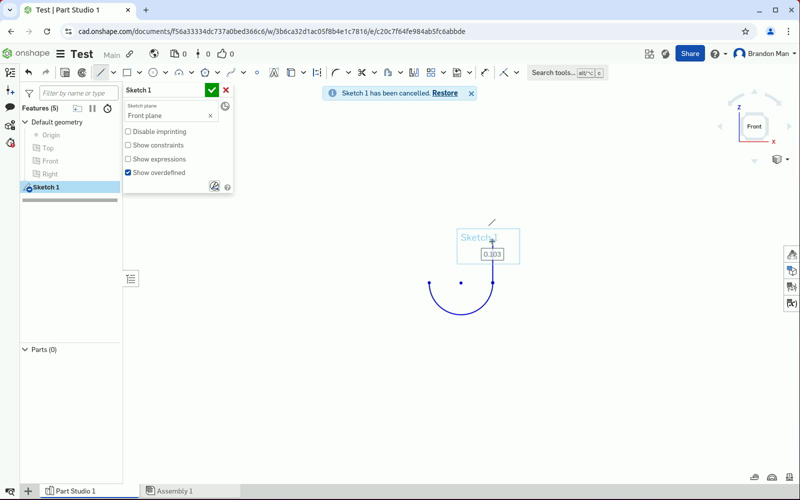
mouse_move(522, 241)
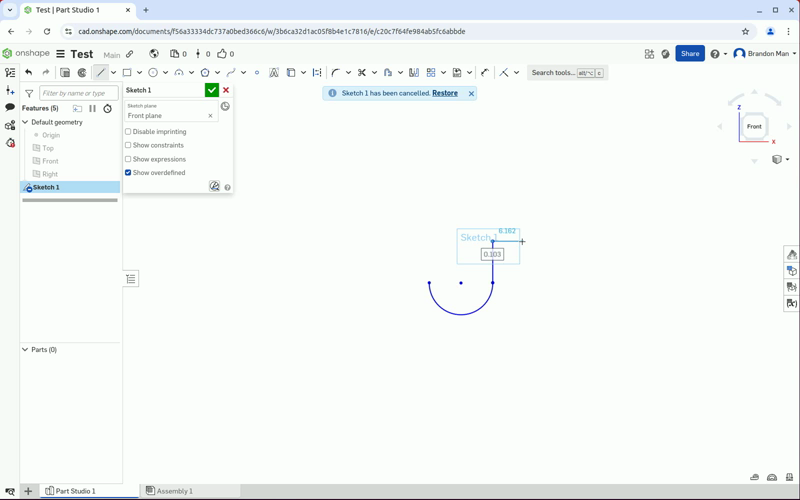
mouse_move(492, 282)
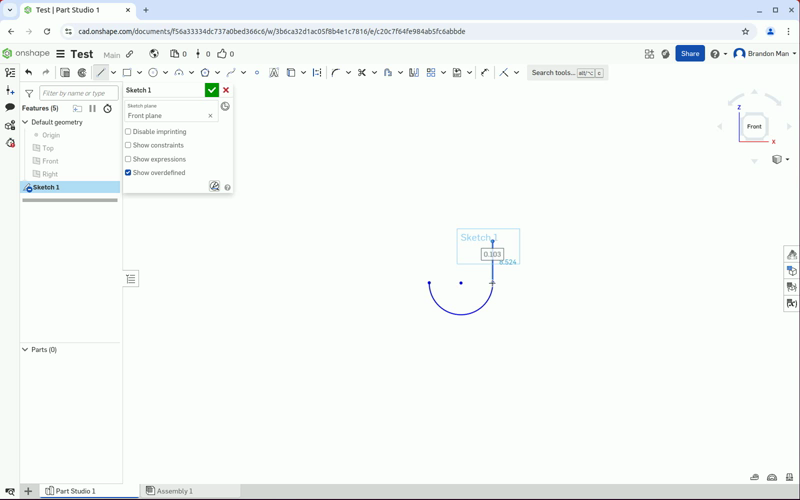
scroll(6)
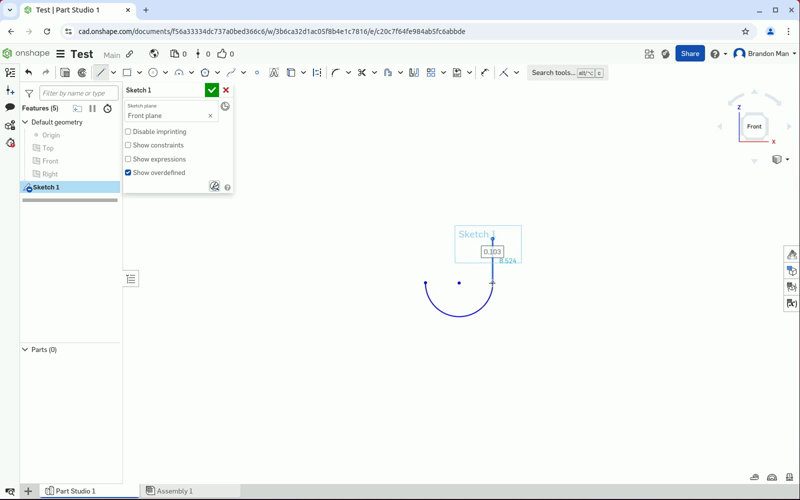
scroll(6)
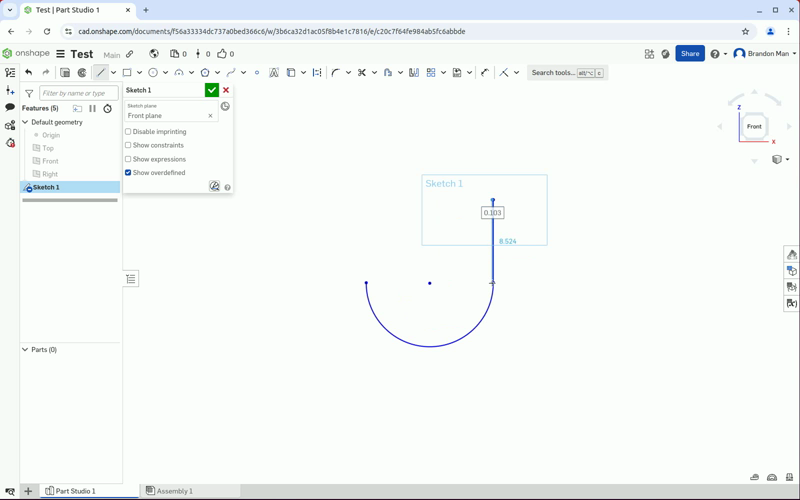
scroll(6)
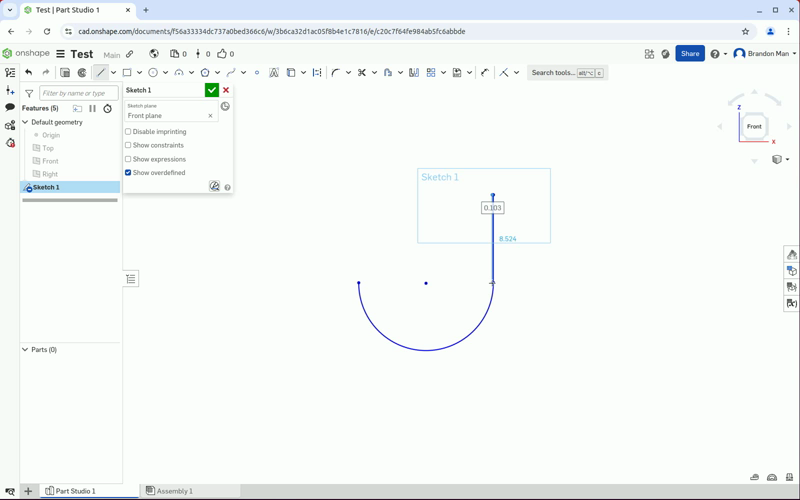
scroll(6)
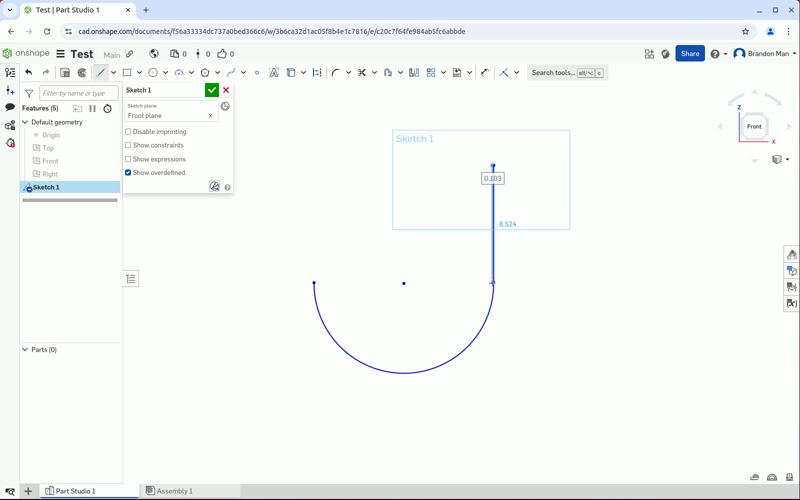
scroll(6)
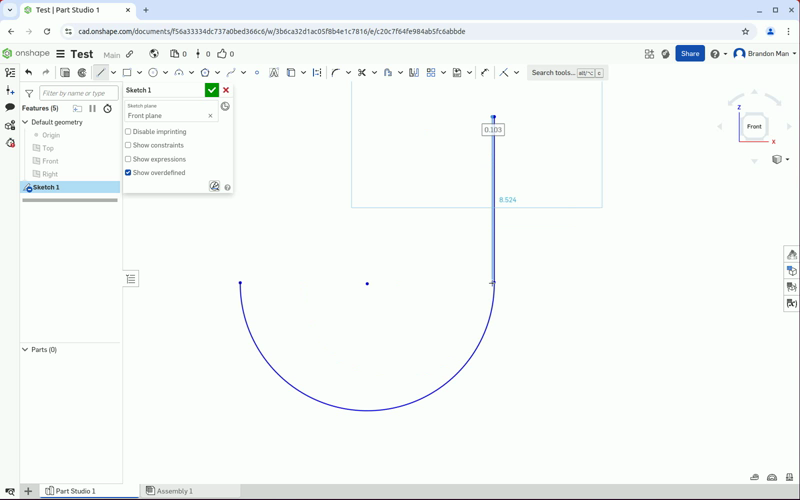
scroll(6)
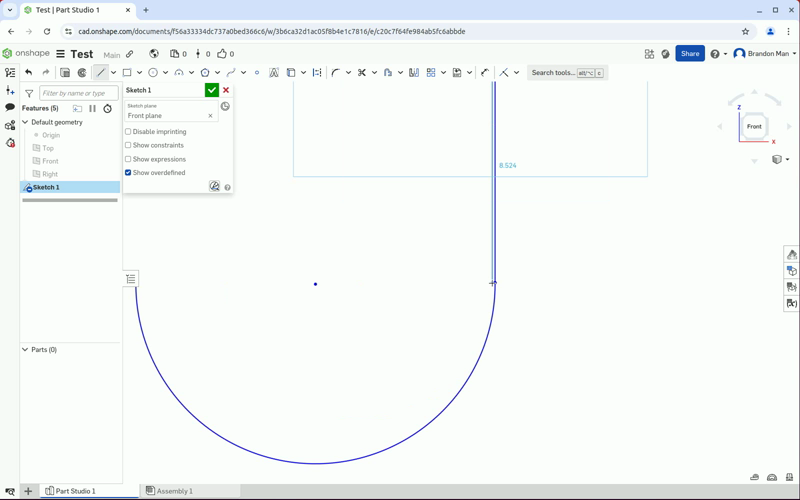
scroll(6)
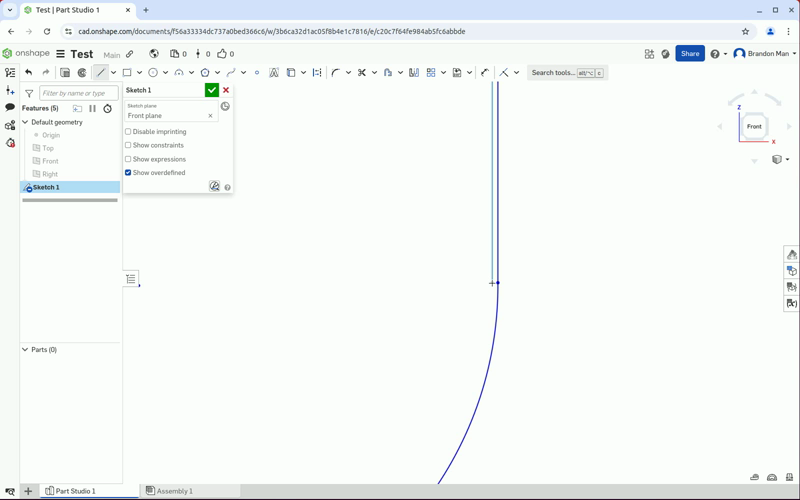
click(492, 282)
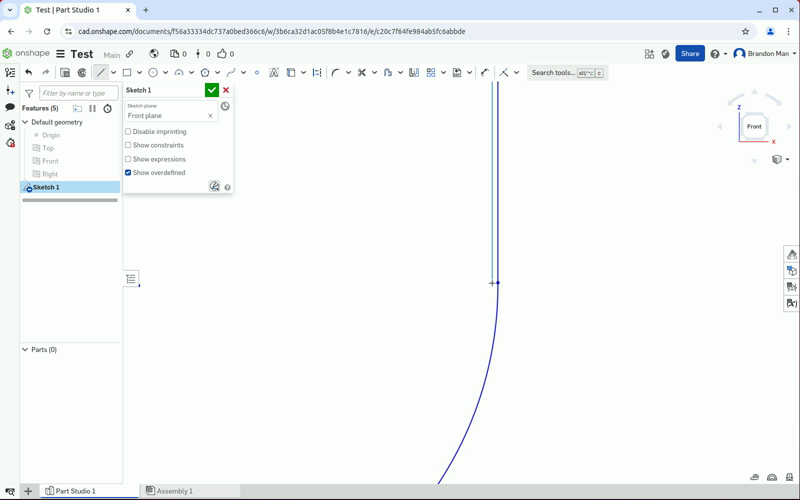
scroll(-6)
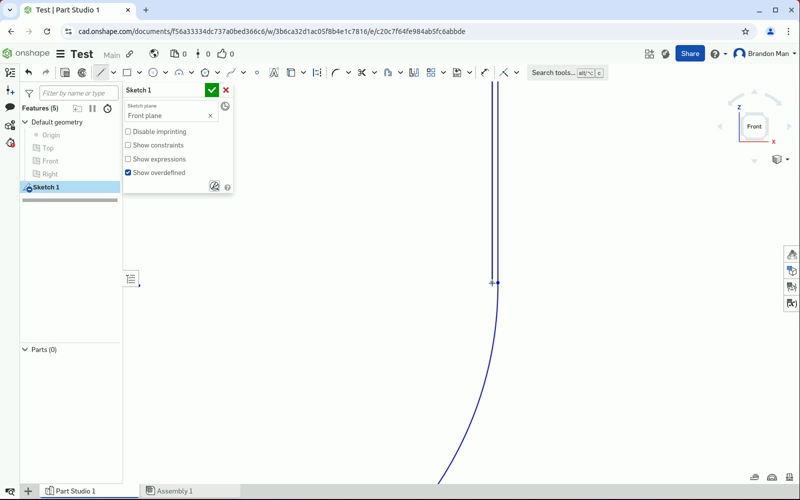
scroll(-6)
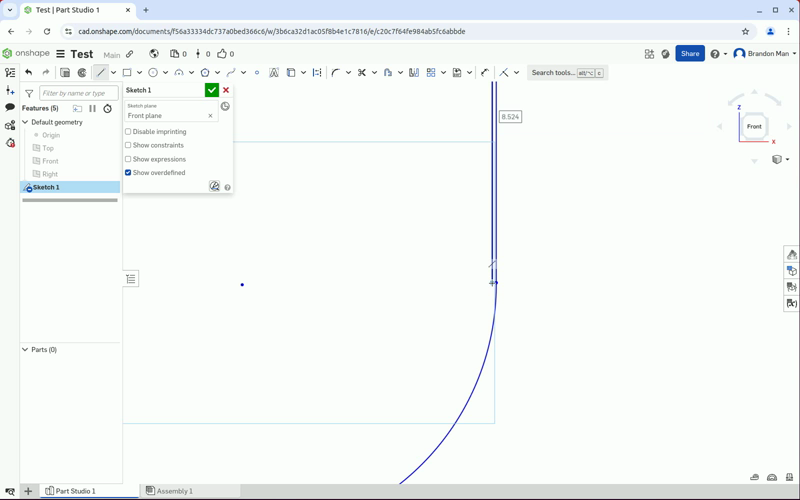
scroll(-6)
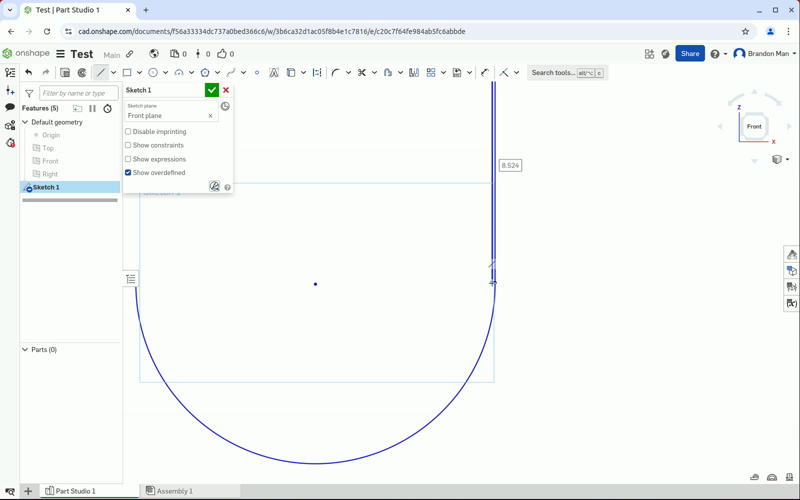
scroll(-6)
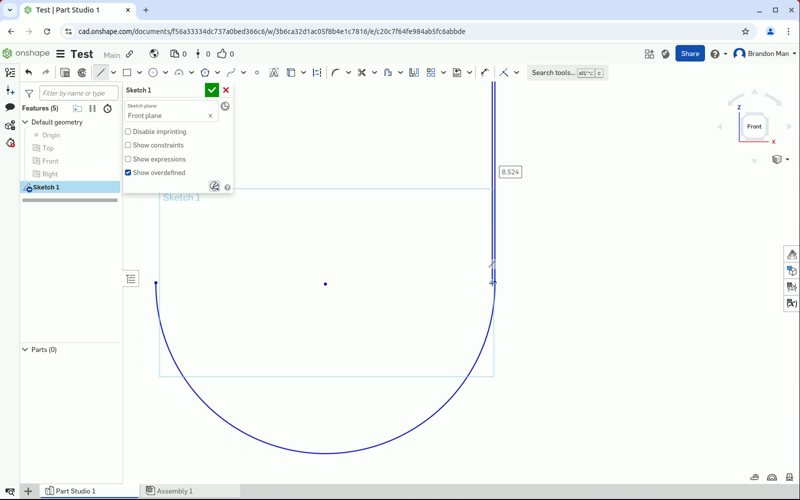
scroll(-6)
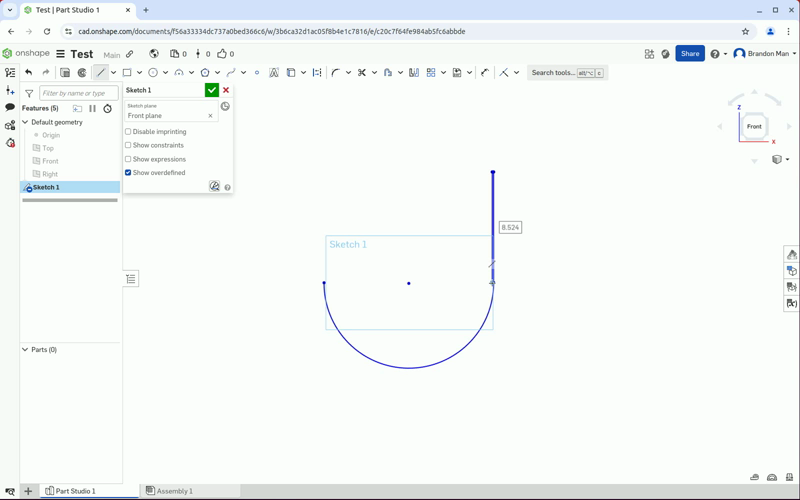
scroll(-6)
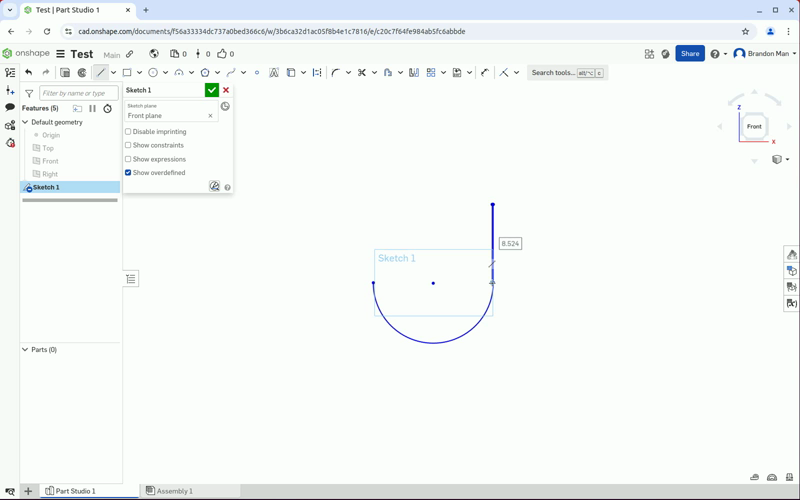
scroll(-6)
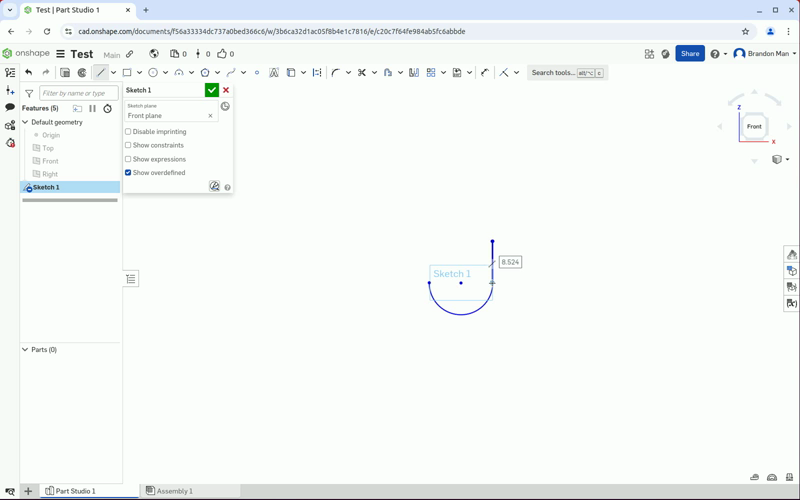
key_up(shift)
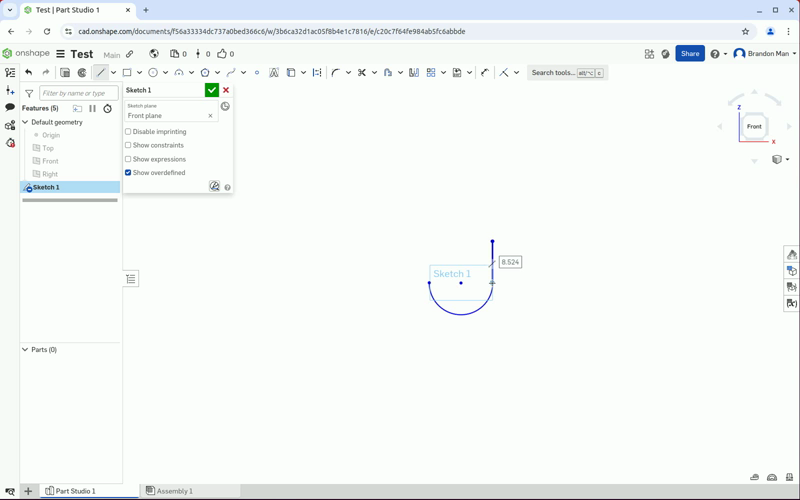
key(esc)
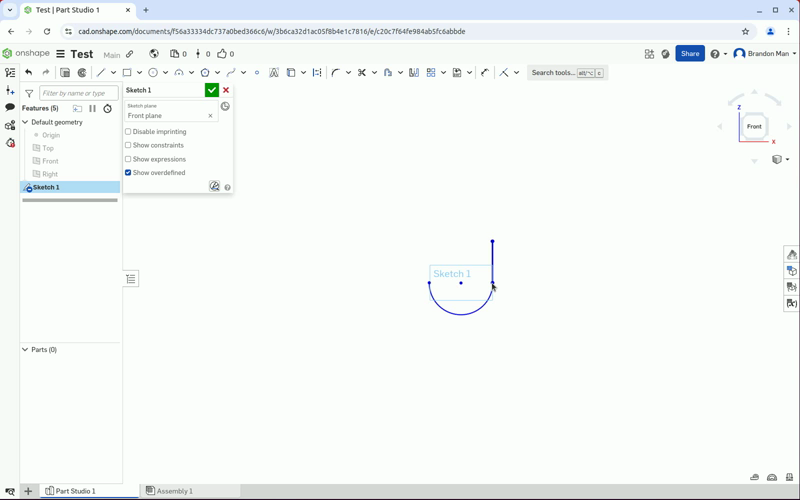
key(a)
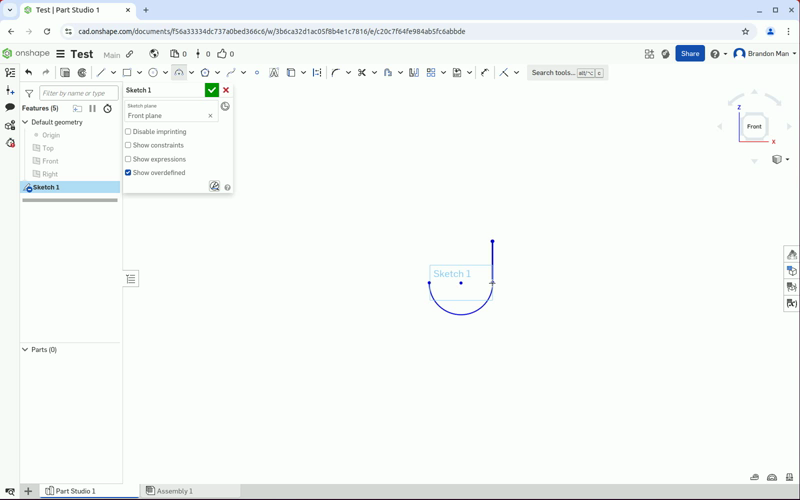
mouse_move(492, 282)
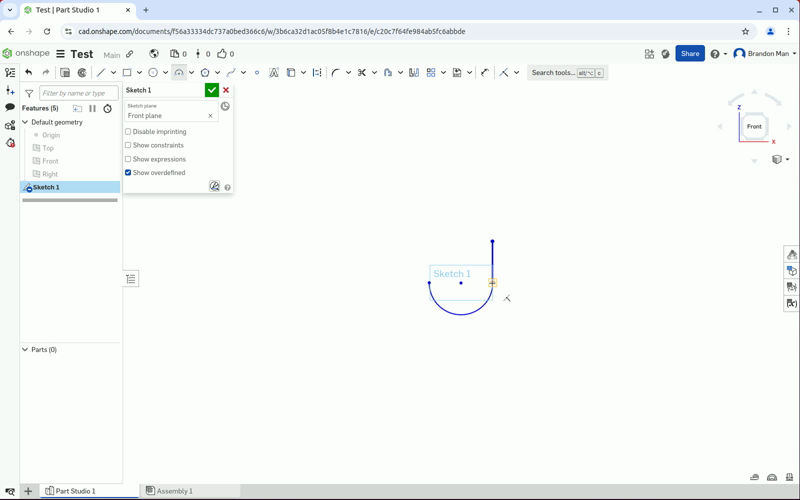
scroll(6)
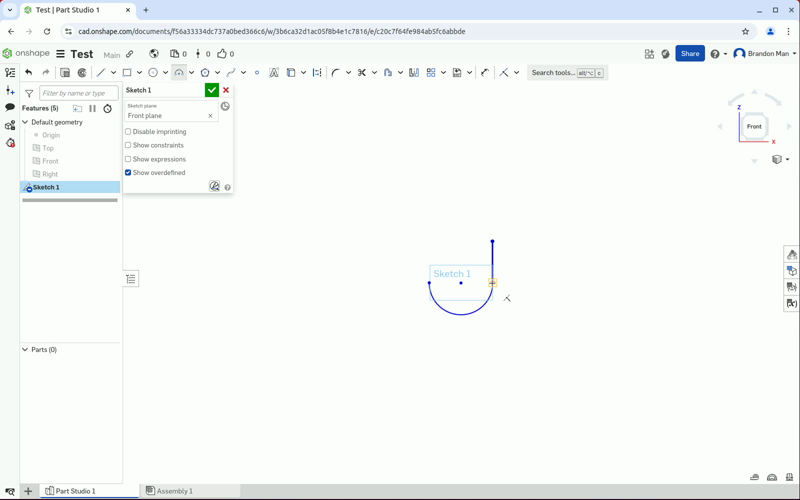
scroll(6)
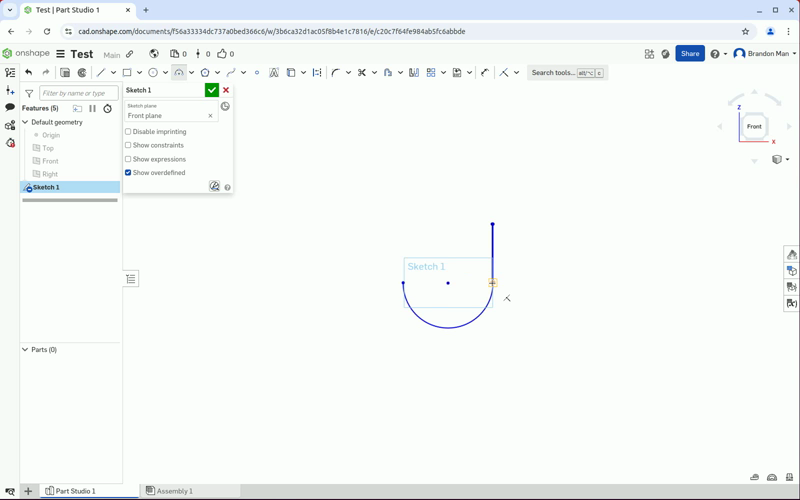
scroll(6)
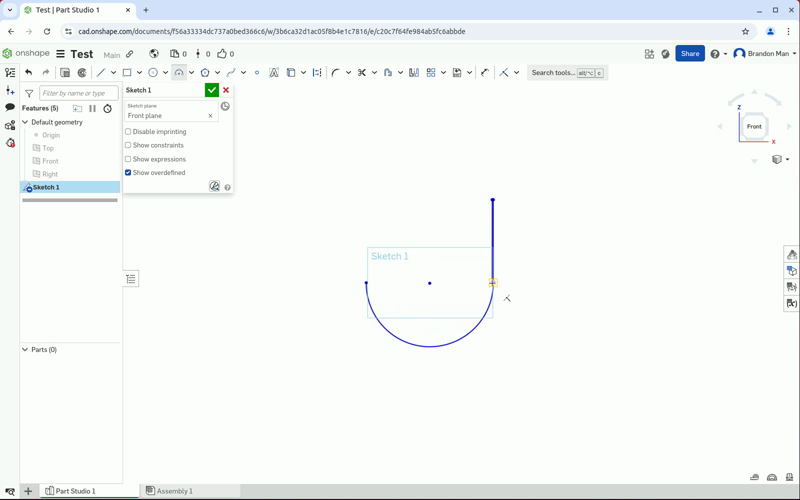
scroll(6)
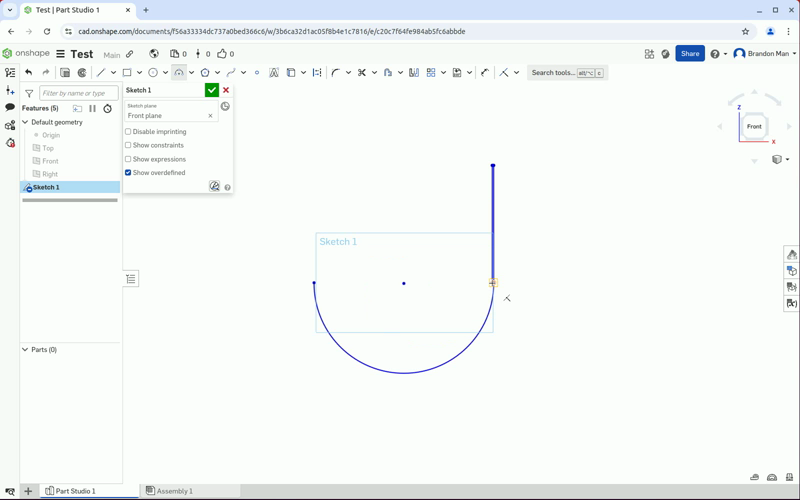
scroll(6)
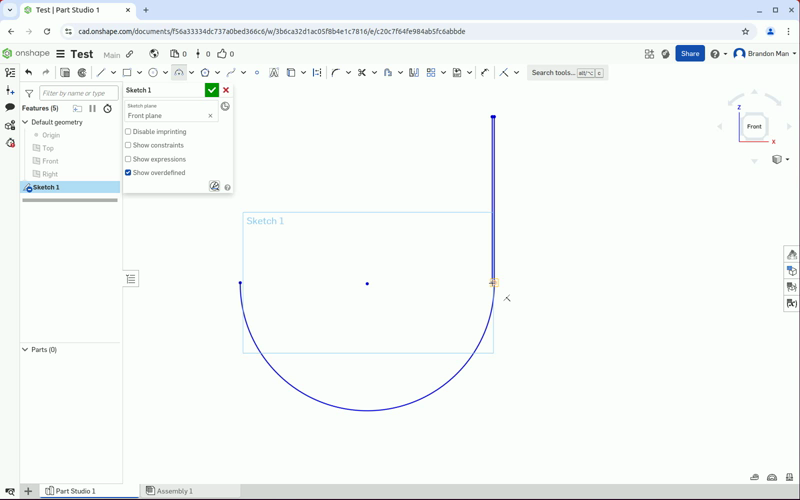
scroll(6)
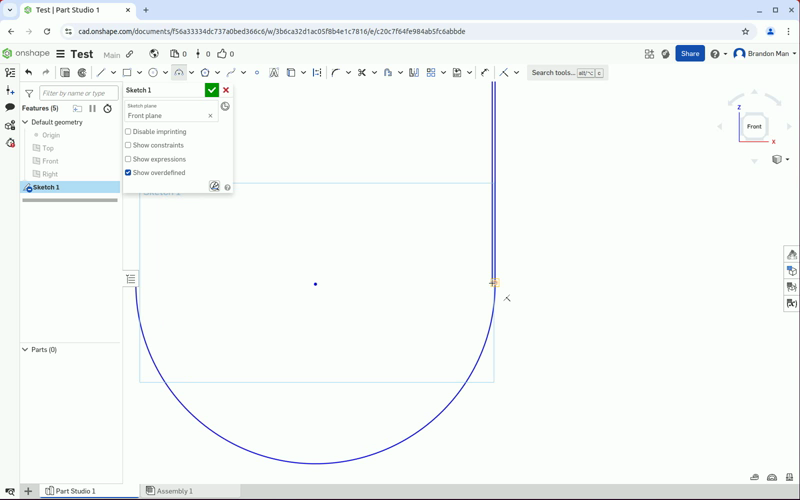
scroll(6)
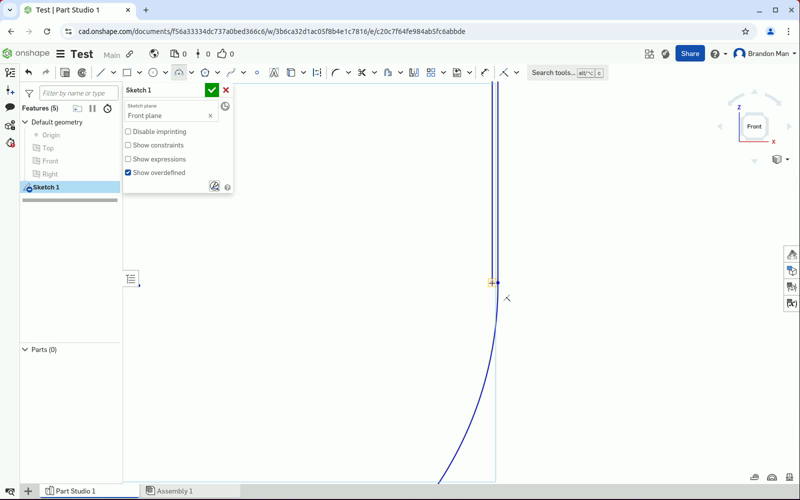
click(492, 282)
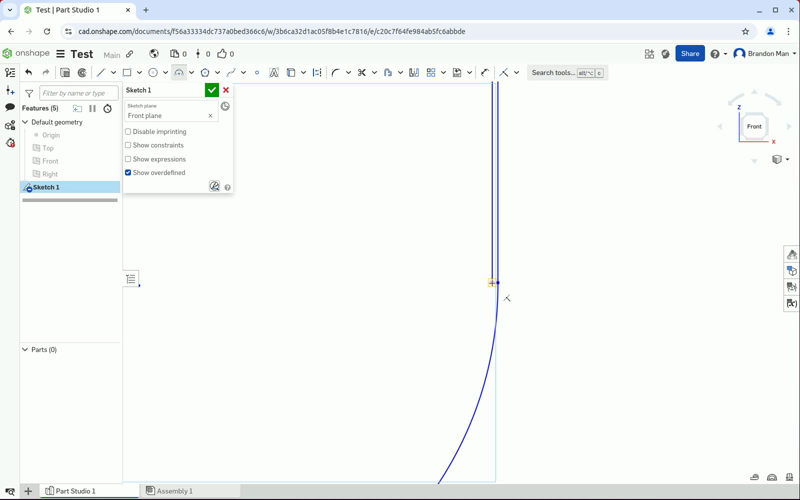
scroll(-6)
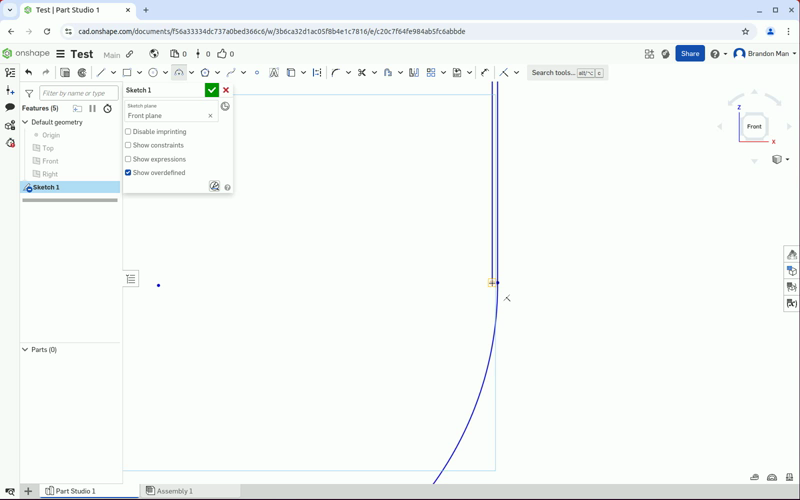
scroll(-6)
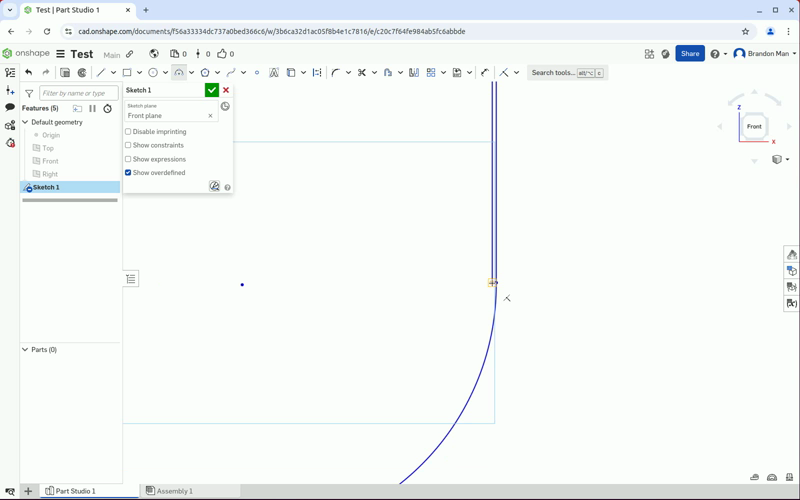
scroll(-6)
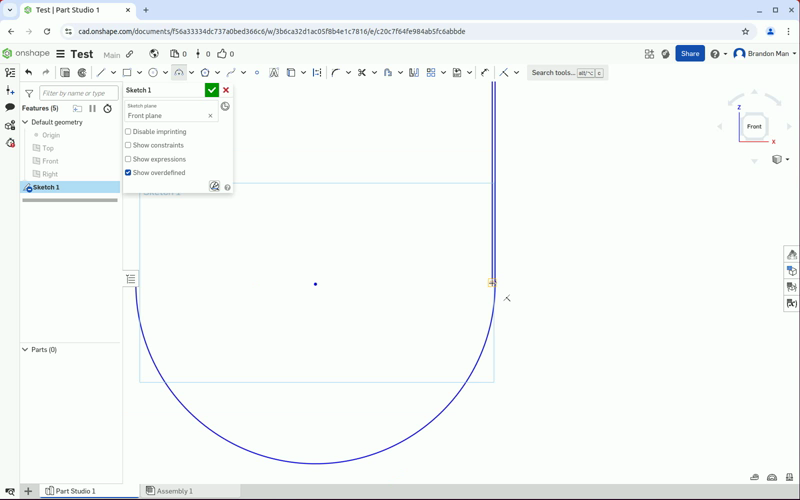
scroll(-6)
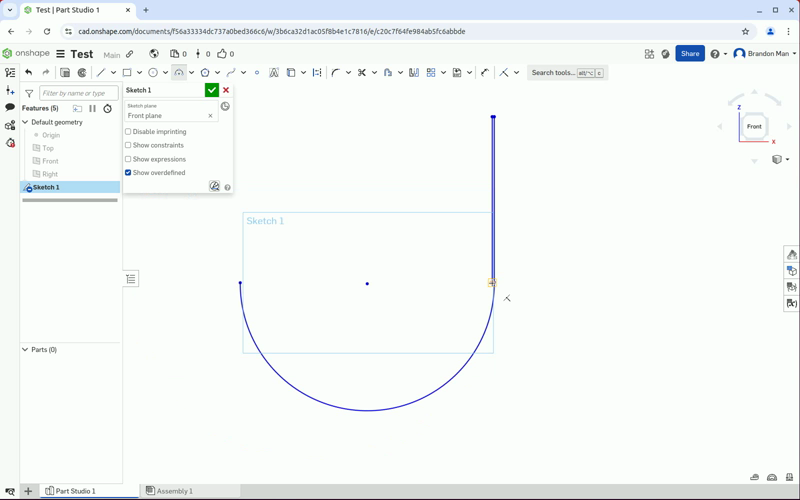
scroll(-6)
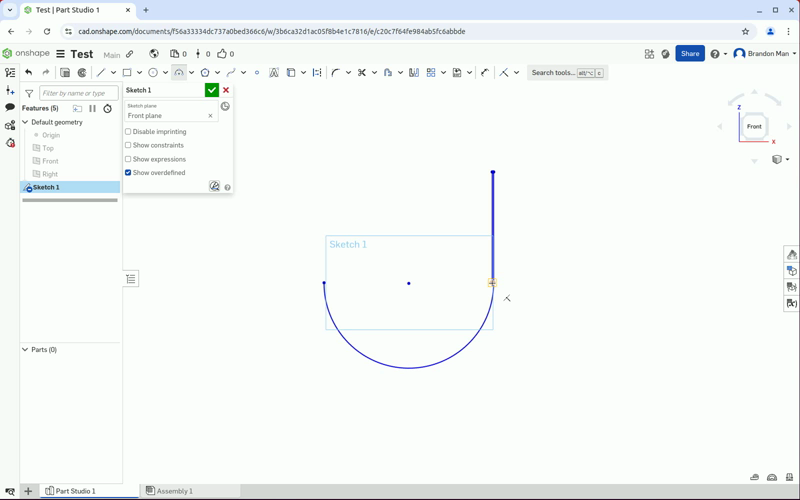
scroll(-6)
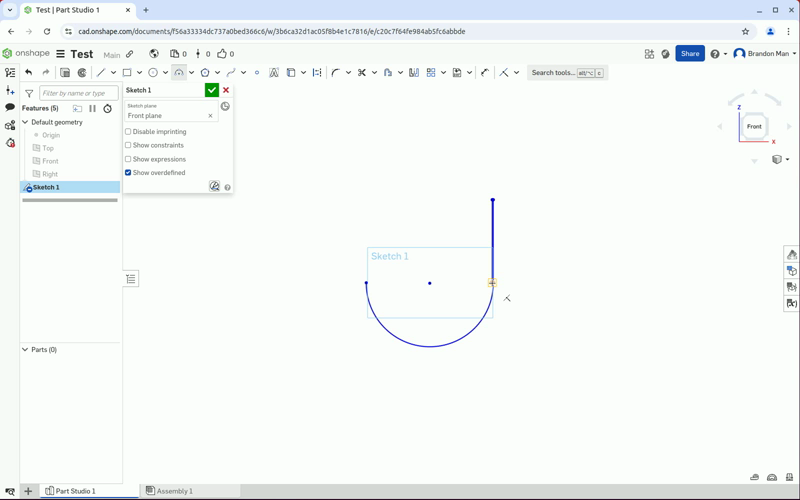
scroll(-6)
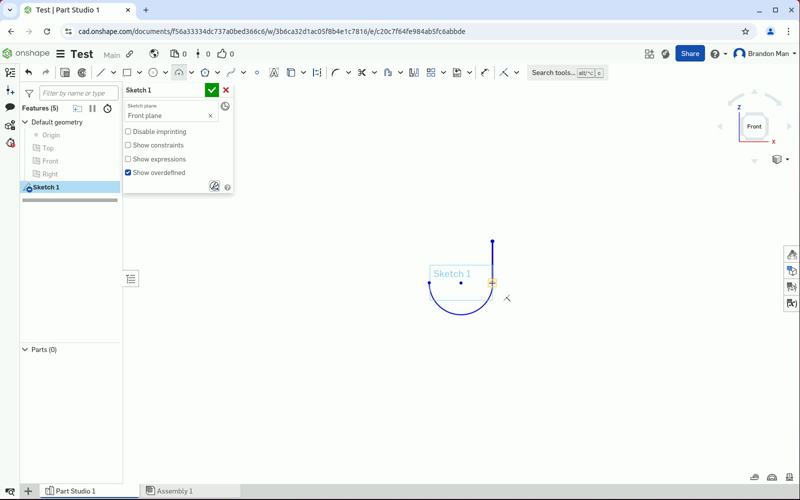
key_down(shift)
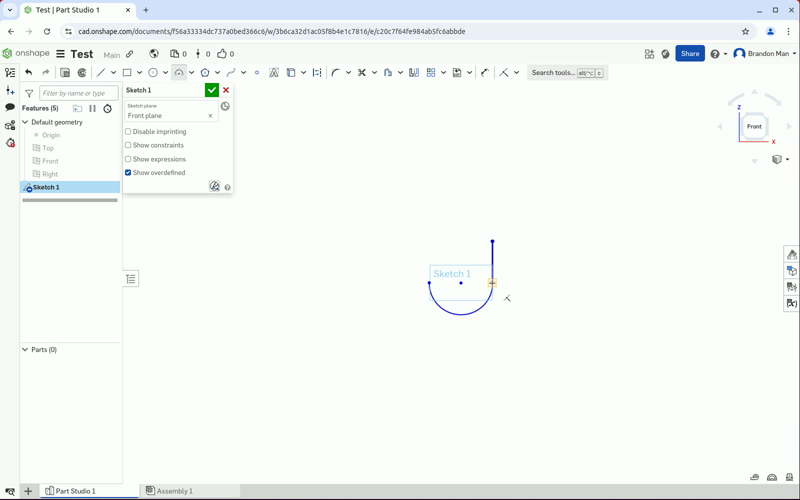
mouse_move(429, 282)
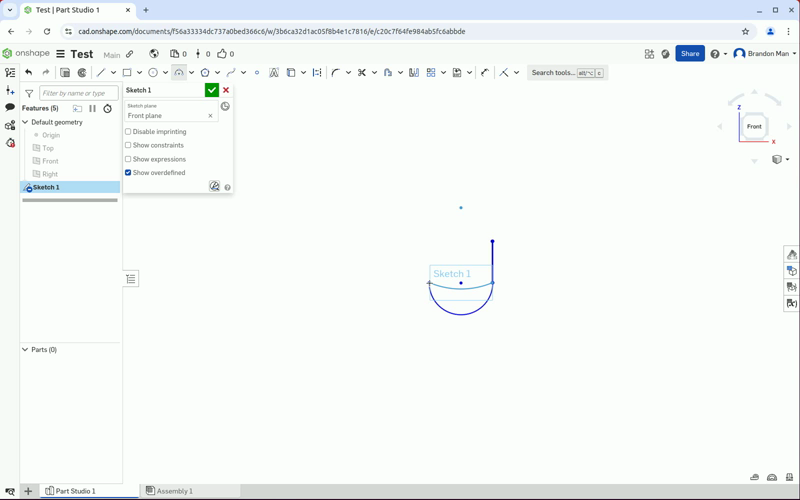
scroll(6)
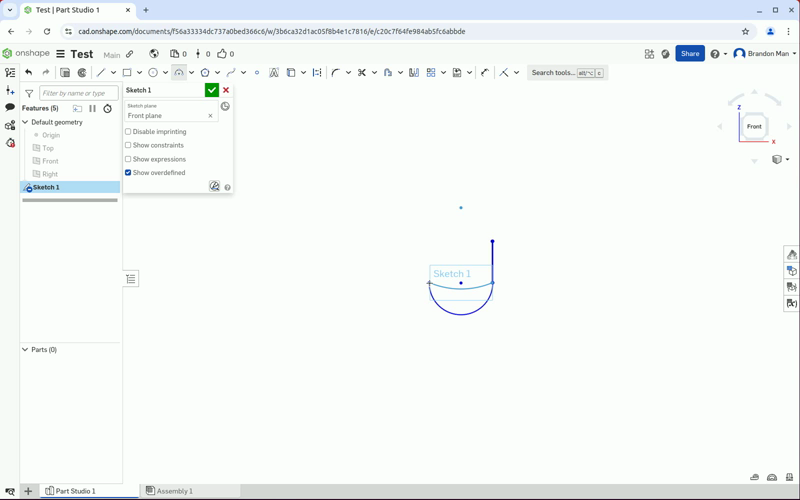
scroll(6)
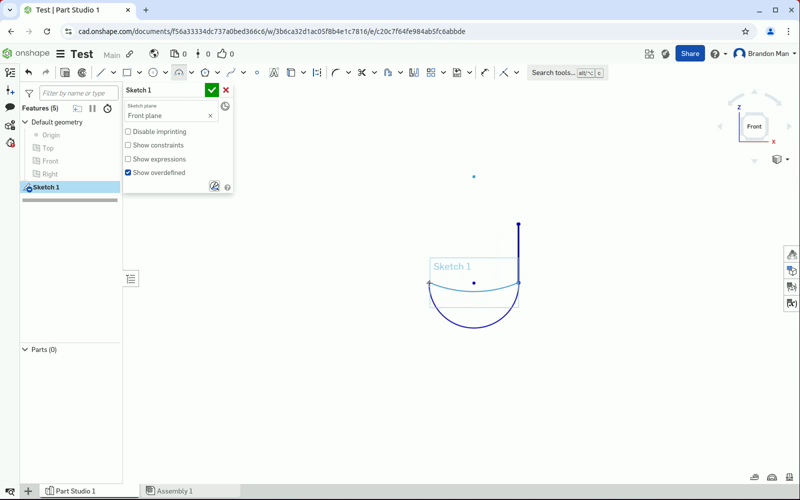
scroll(6)
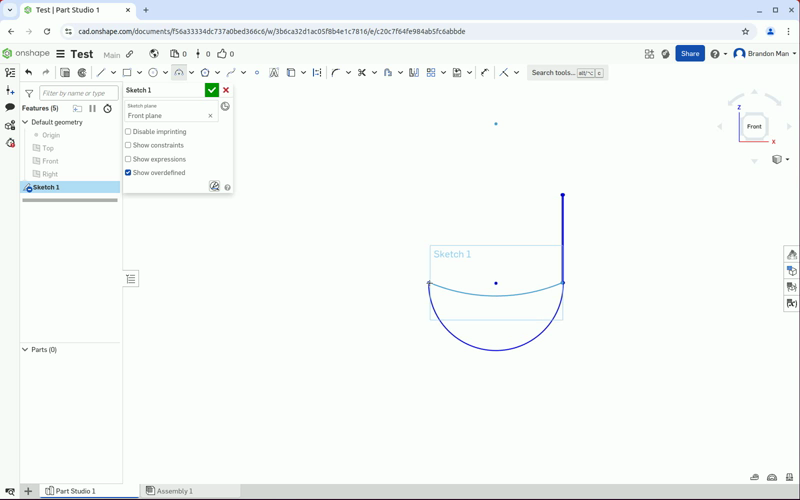
scroll(6)
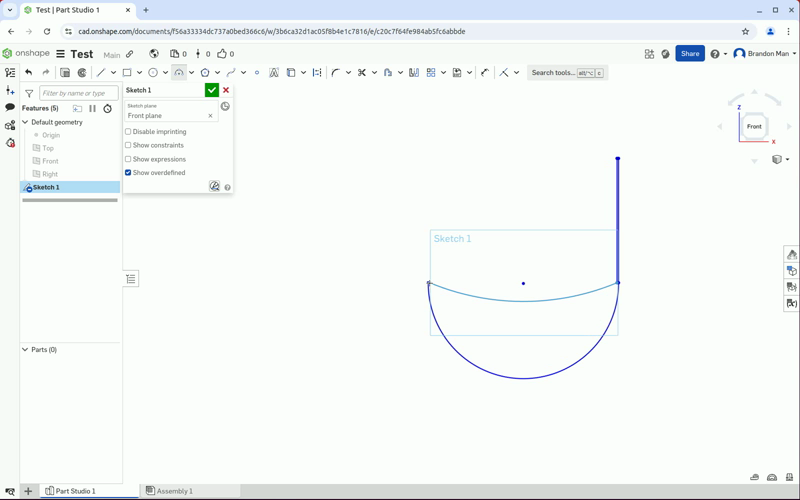
scroll(6)
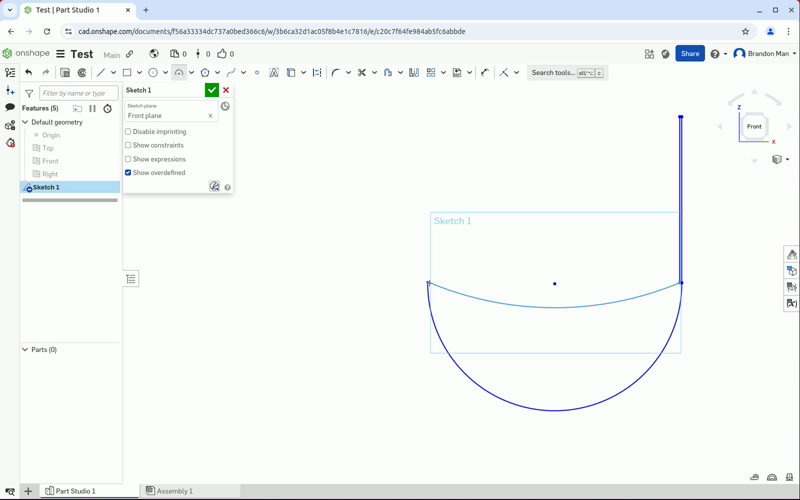
scroll(6)
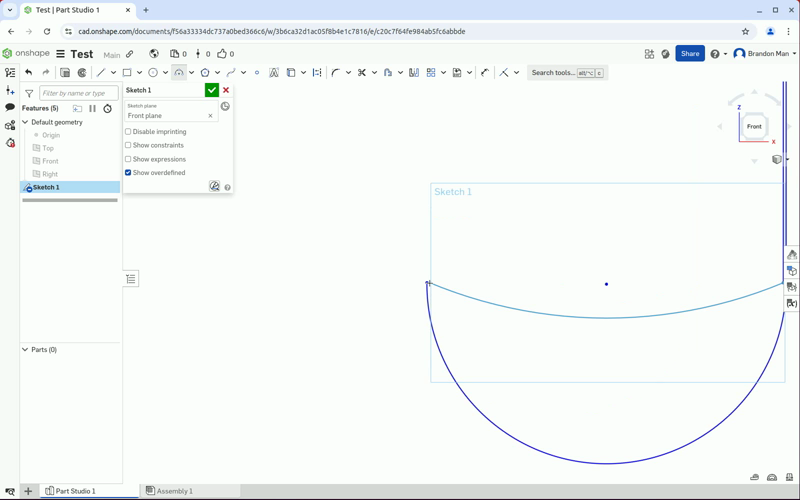
scroll(6)
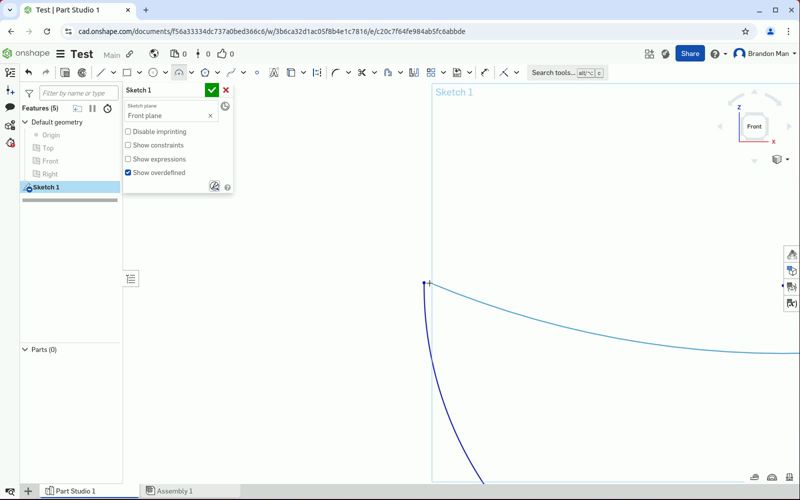
click(429, 282)
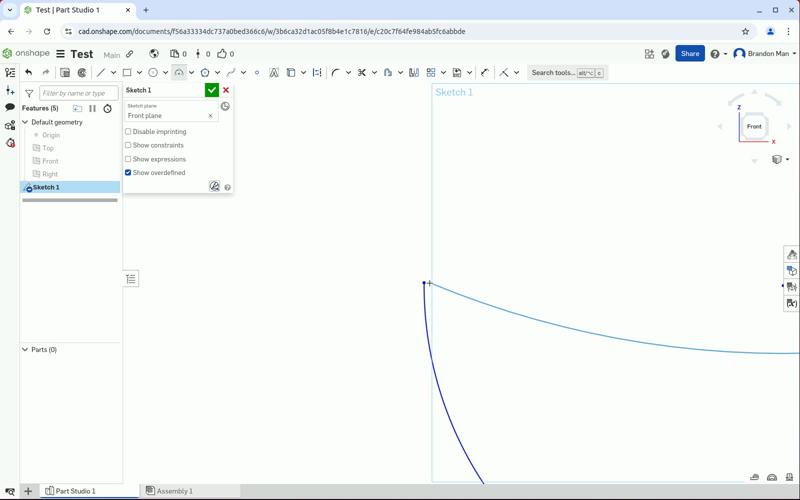
scroll(-6)
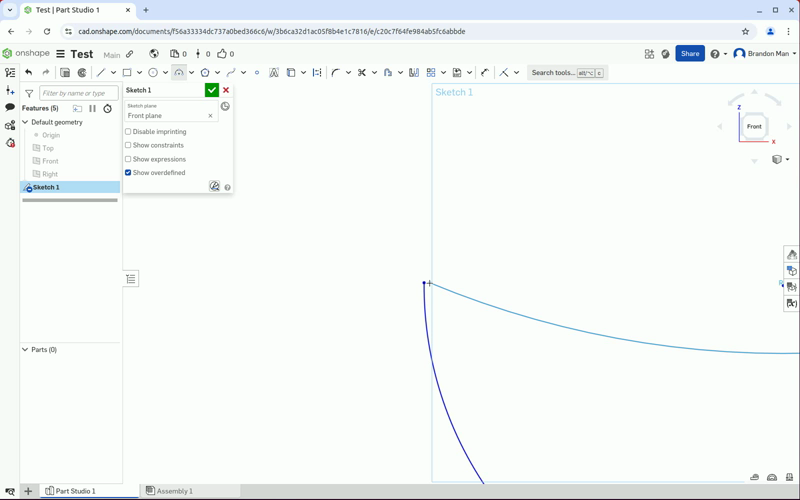
scroll(-6)
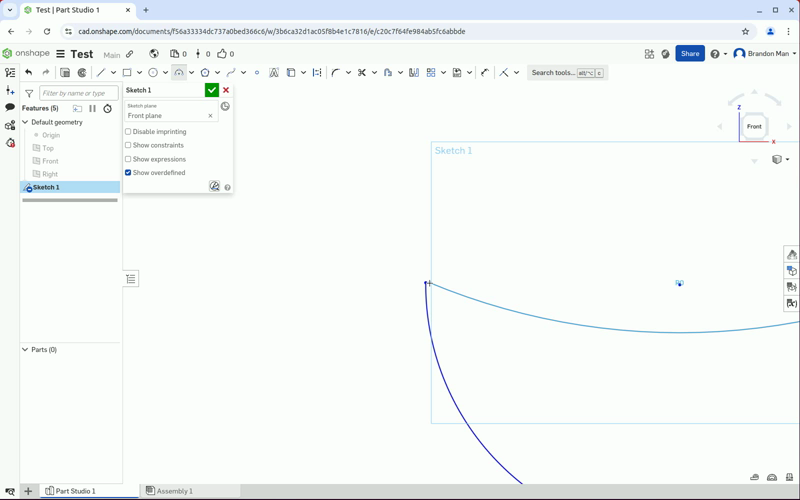
scroll(-6)
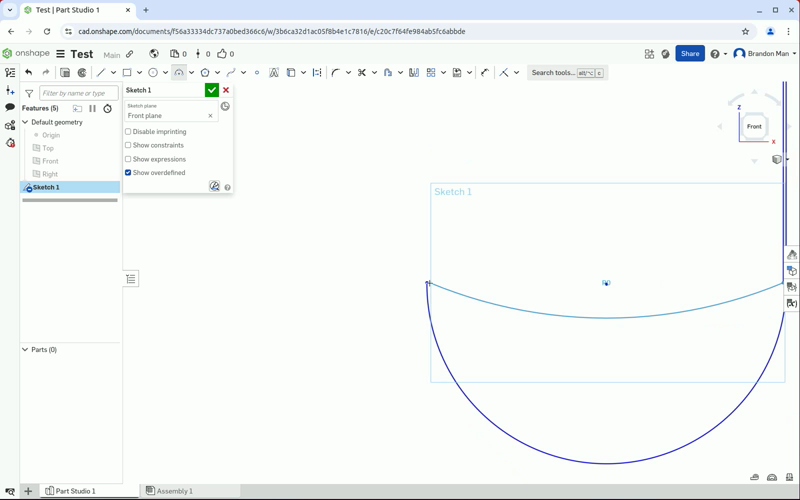
scroll(-6)
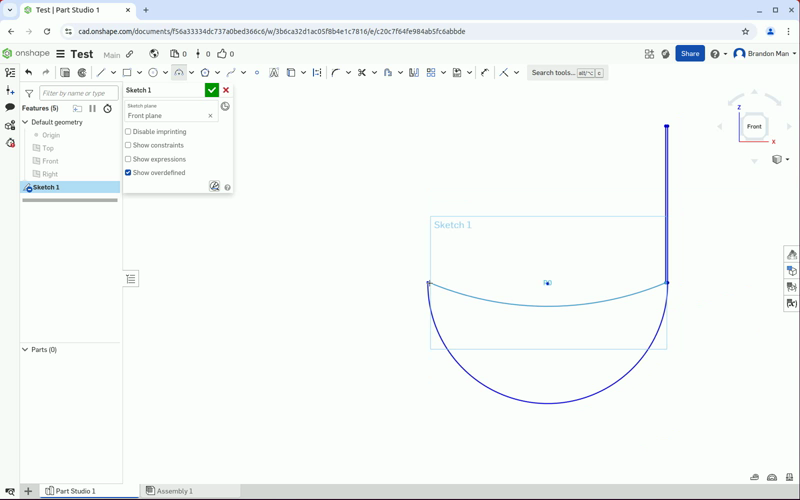
scroll(-6)
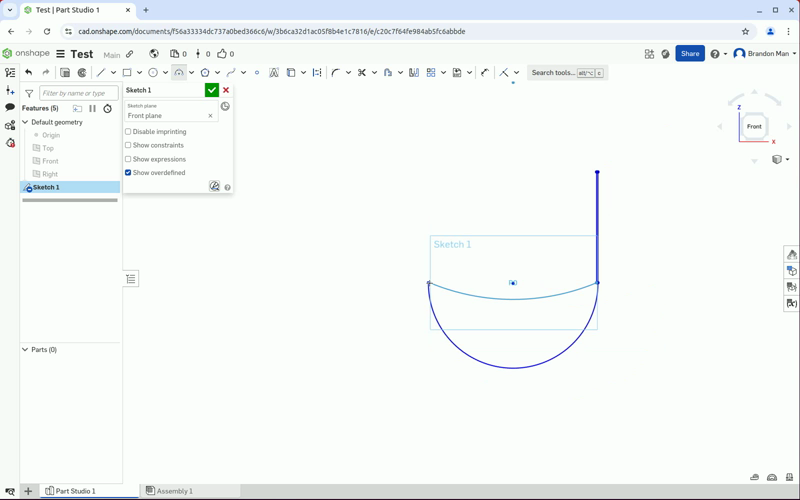
scroll(-6)
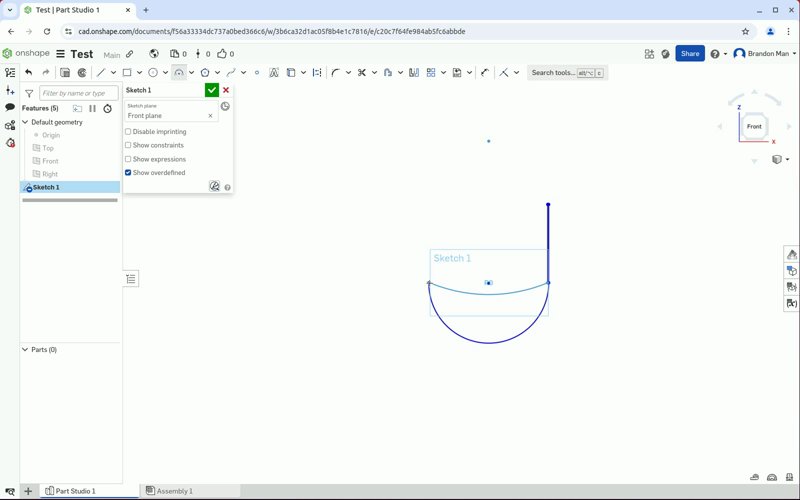
scroll(-6)
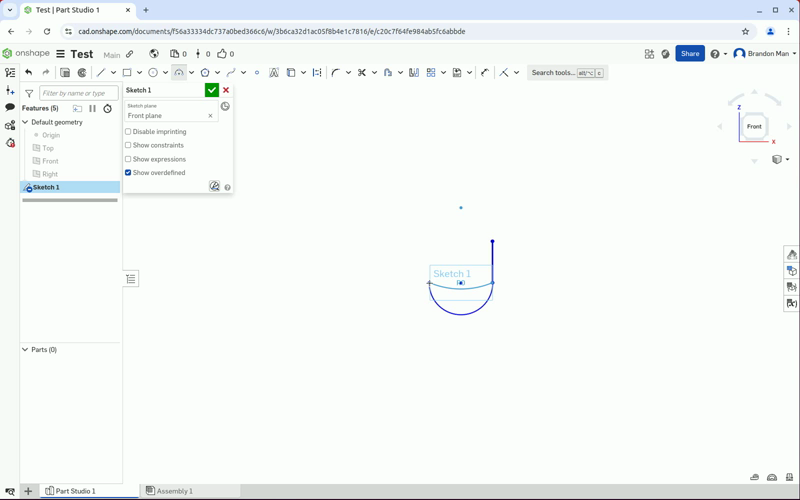
mouse_move(461, 314)
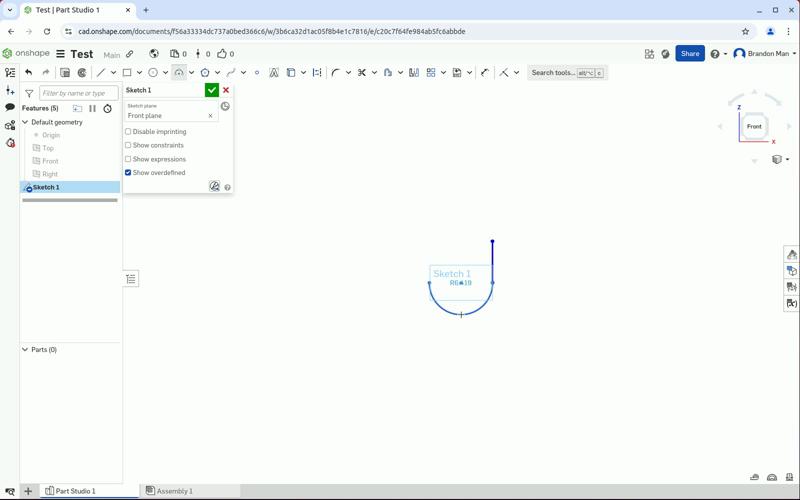
scroll(6)
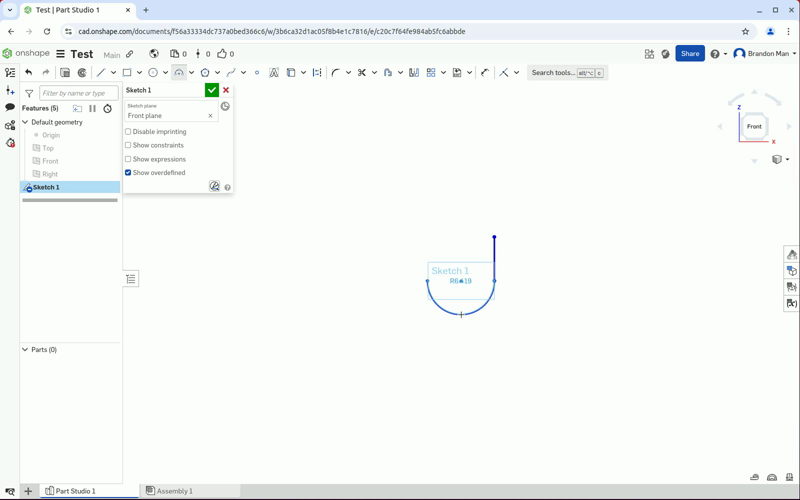
scroll(6)
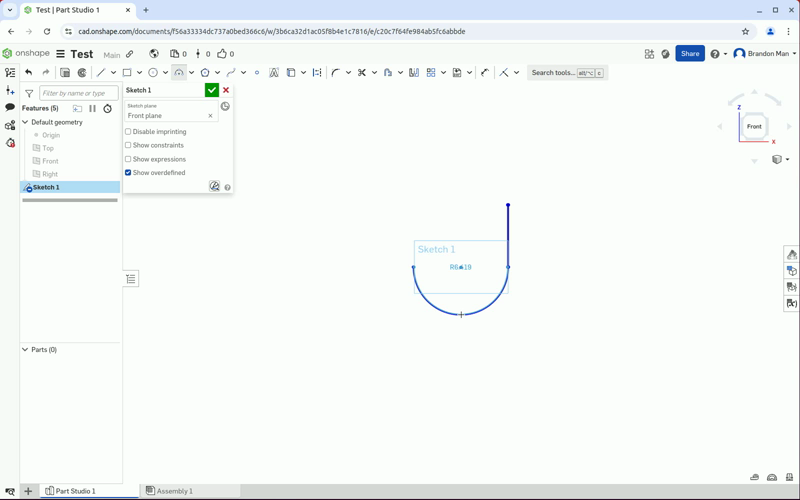
scroll(6)
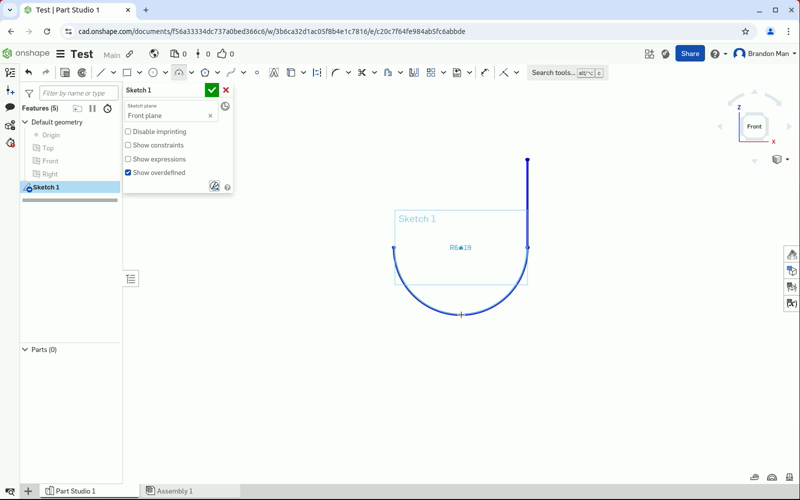
scroll(6)
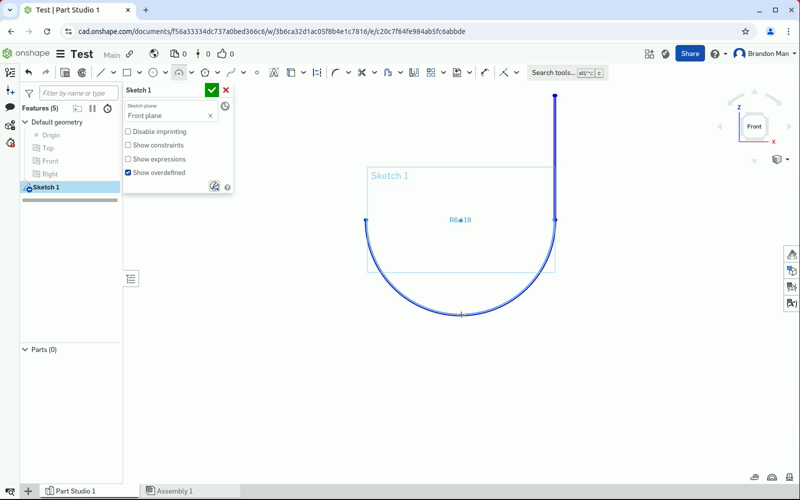
scroll(6)
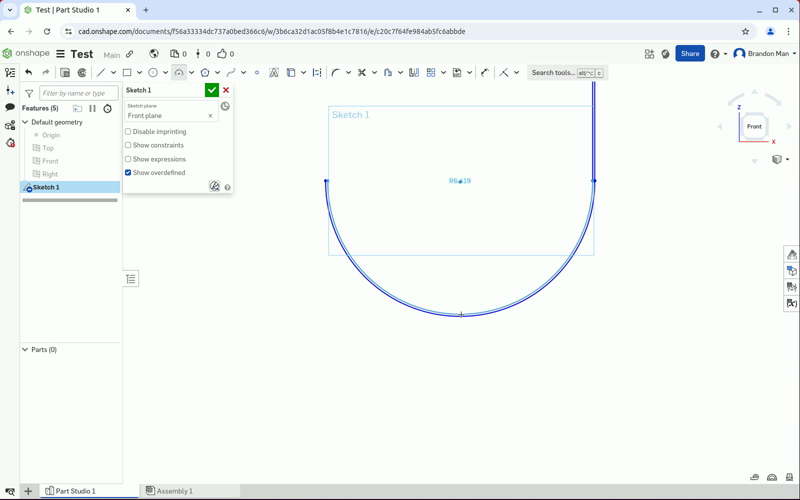
scroll(6)
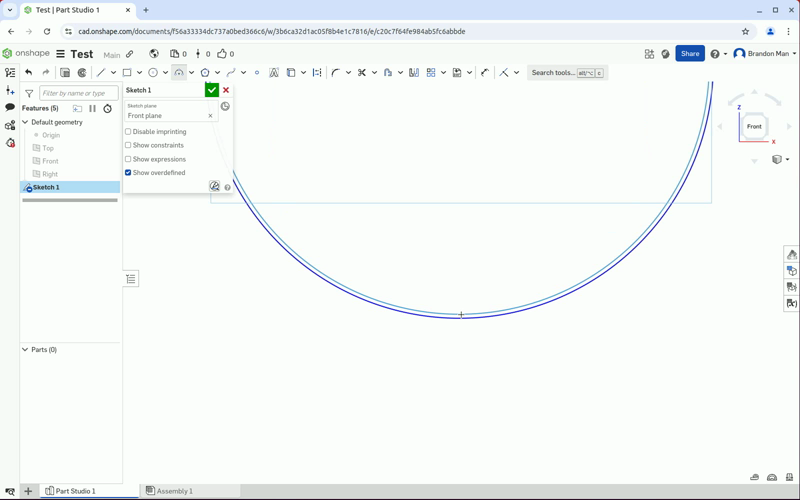
scroll(6)
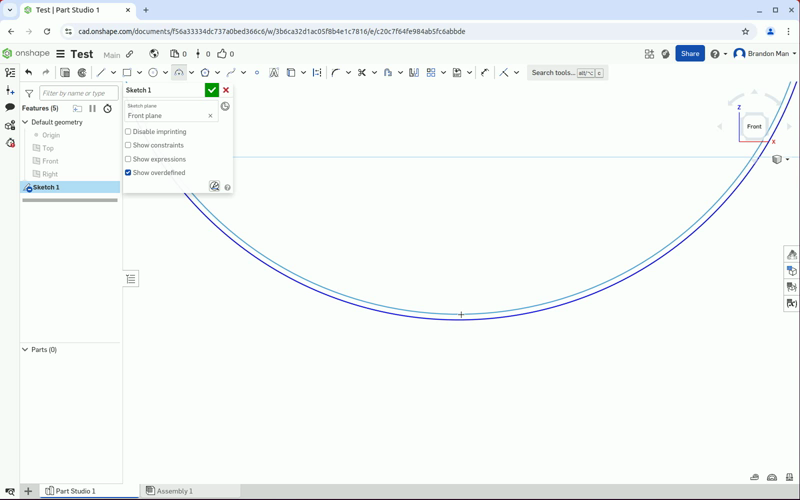
click(461, 314)
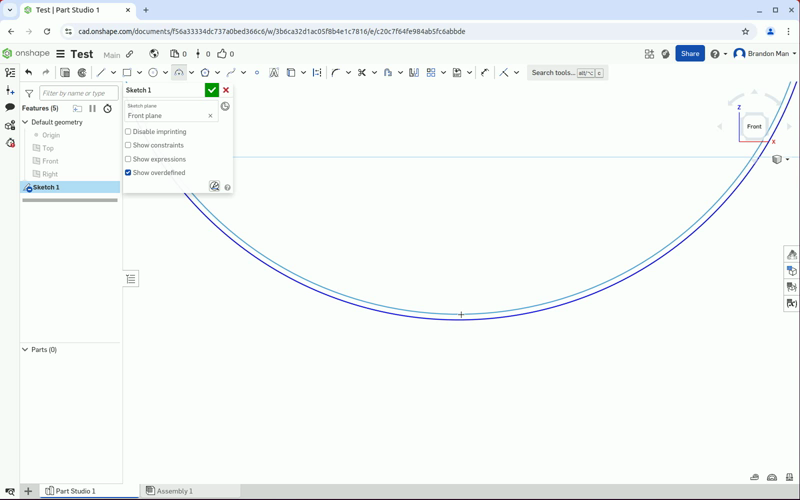
scroll(-6)
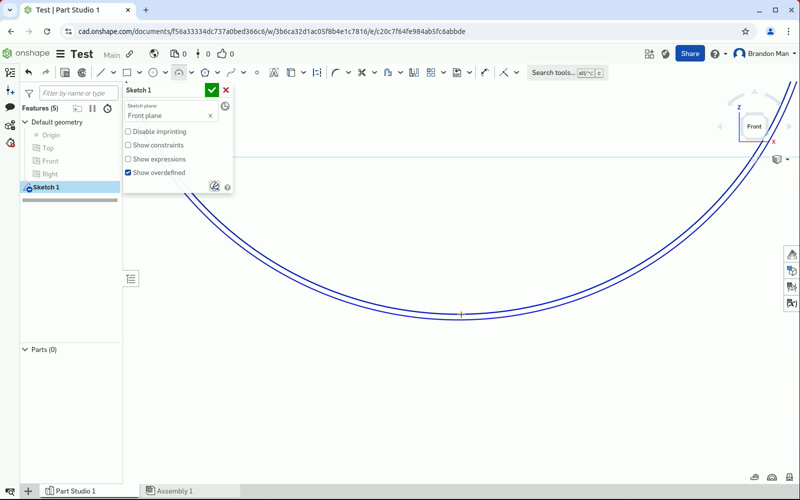
scroll(-6)
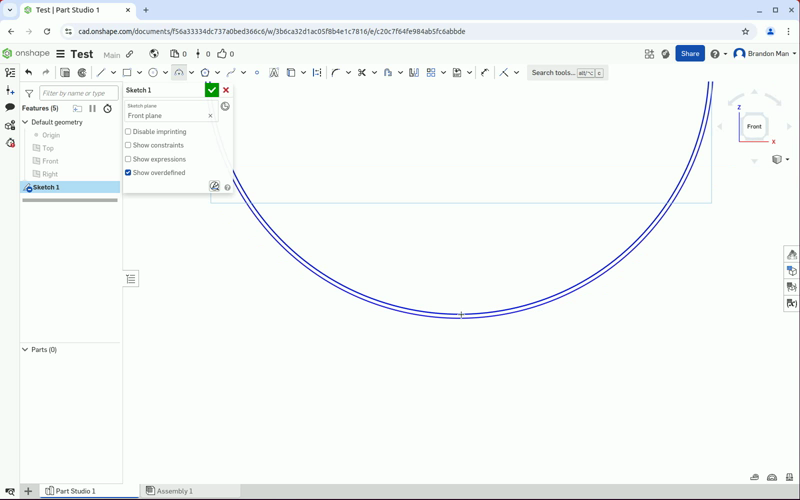
scroll(-6)
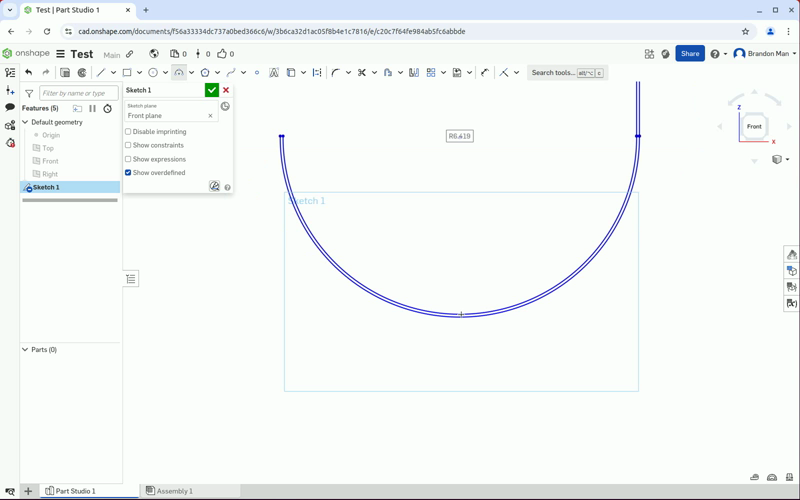
scroll(-6)
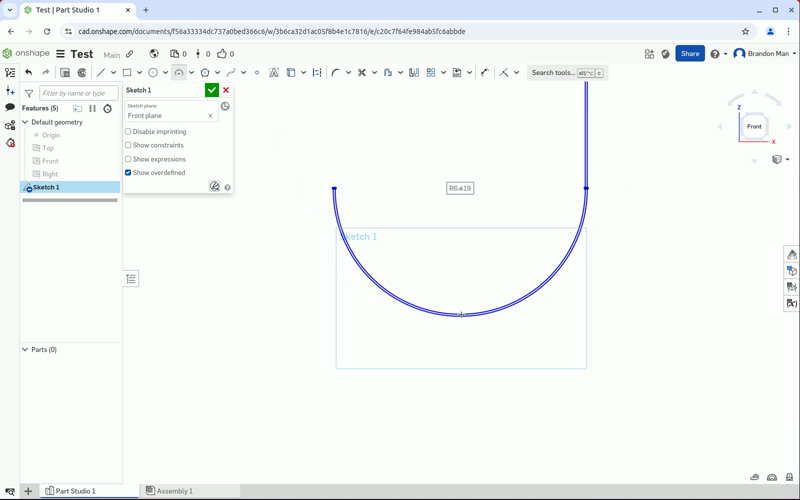
scroll(-6)
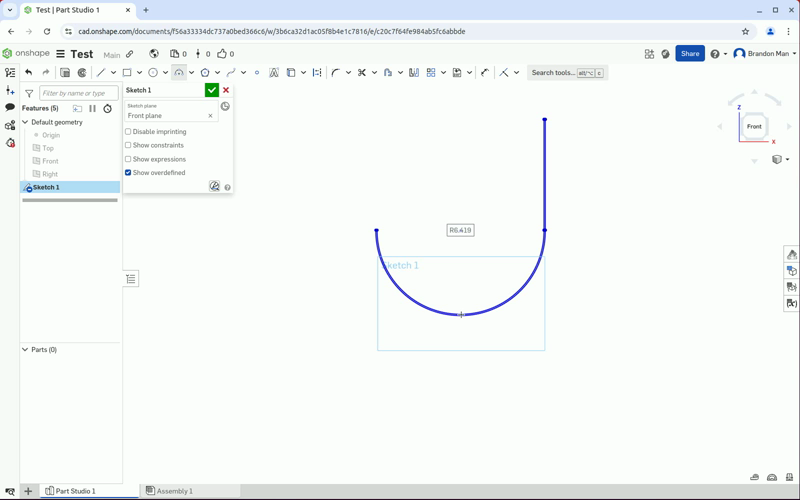
scroll(-6)
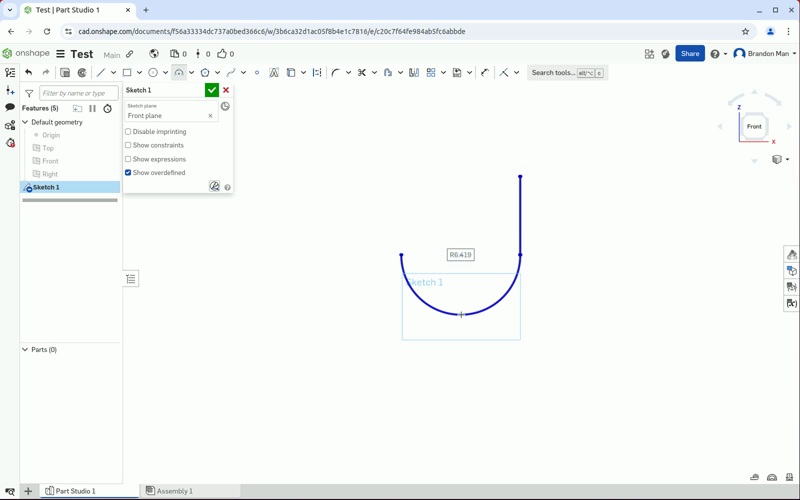
scroll(-6)
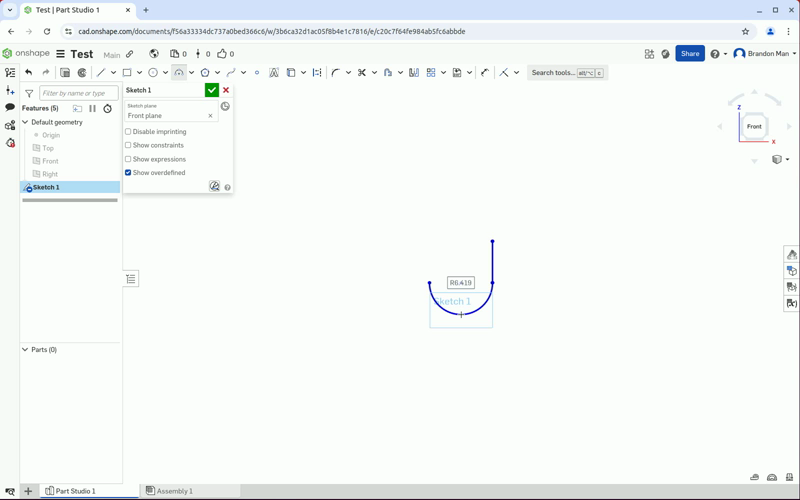
key_up(shift)
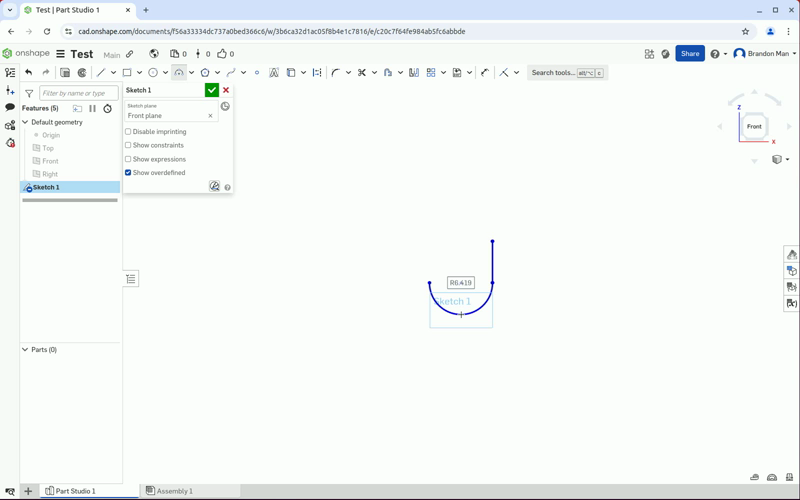
key(esc)
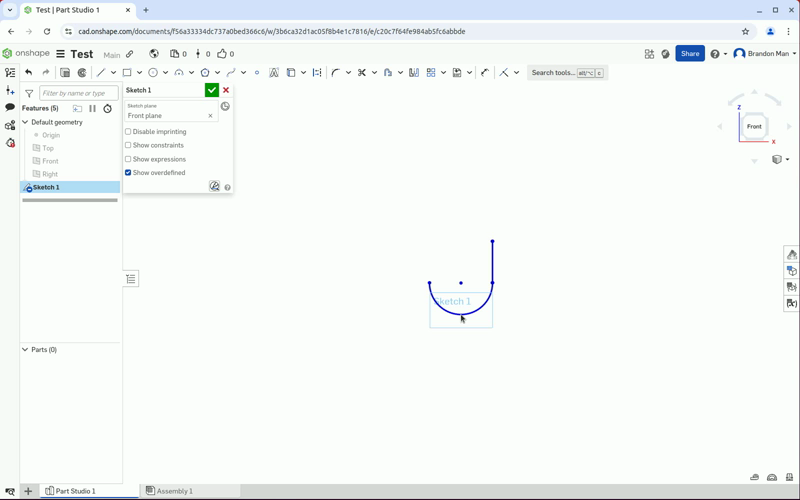
key(l)
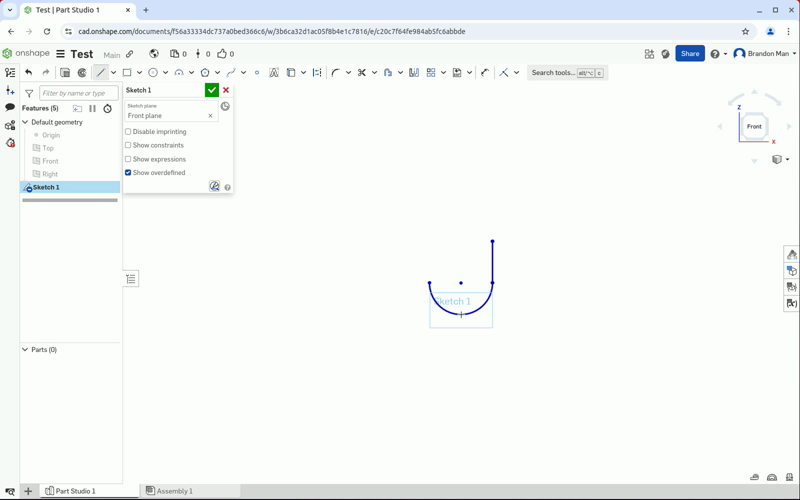
mouse_move(429, 282)
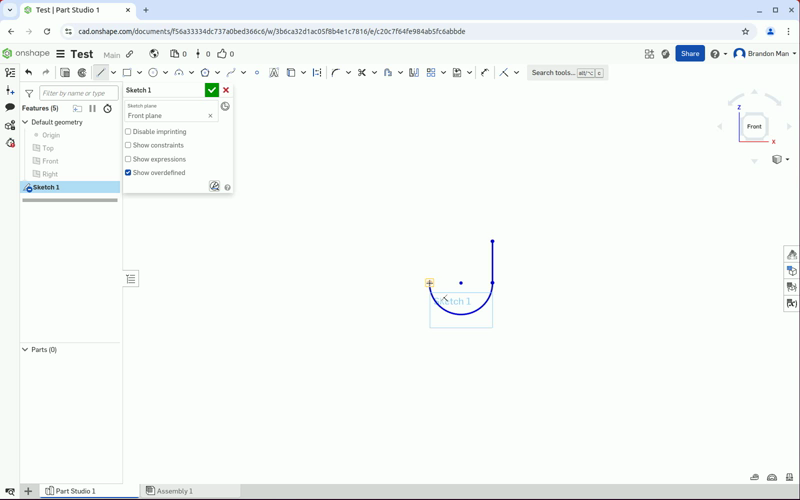
scroll(6)
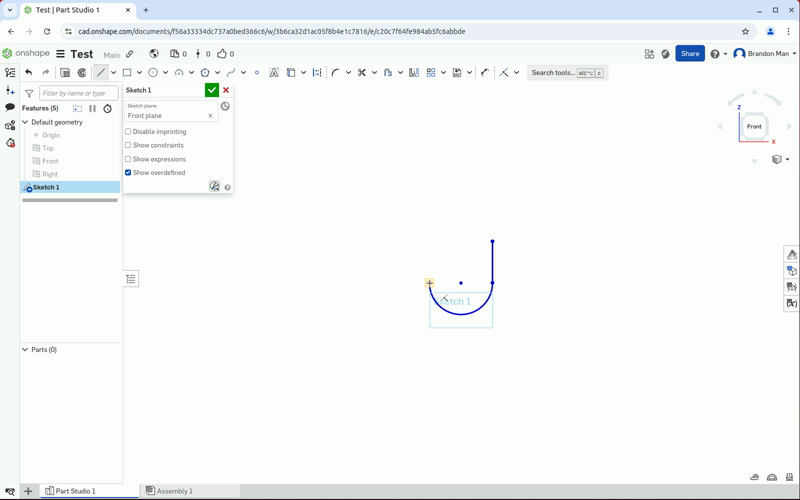
scroll(6)
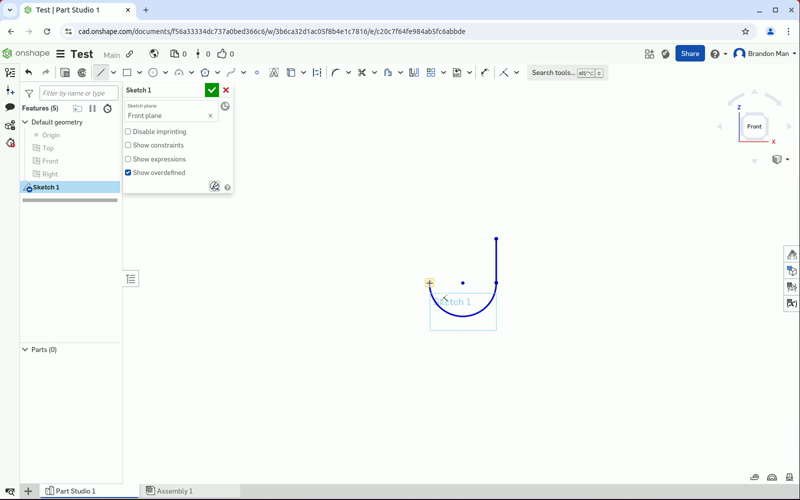
scroll(6)
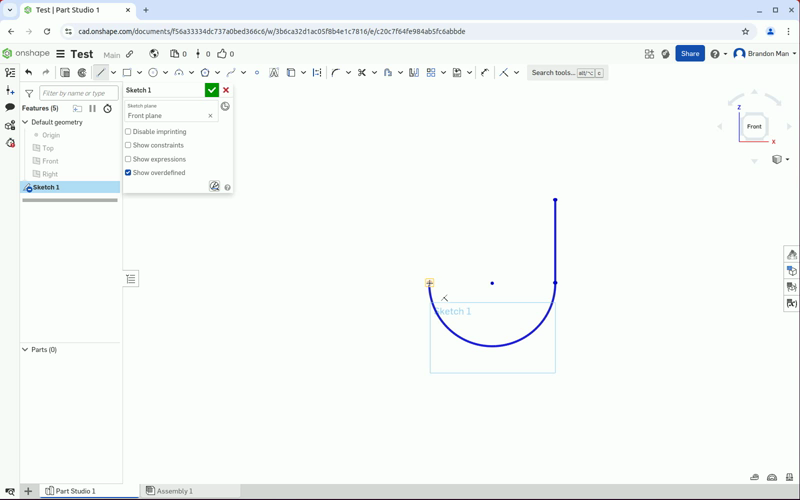
scroll(6)
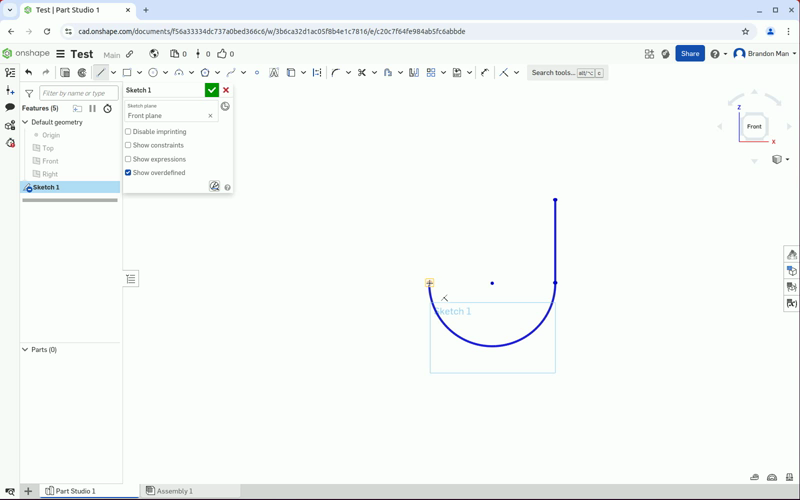
scroll(6)
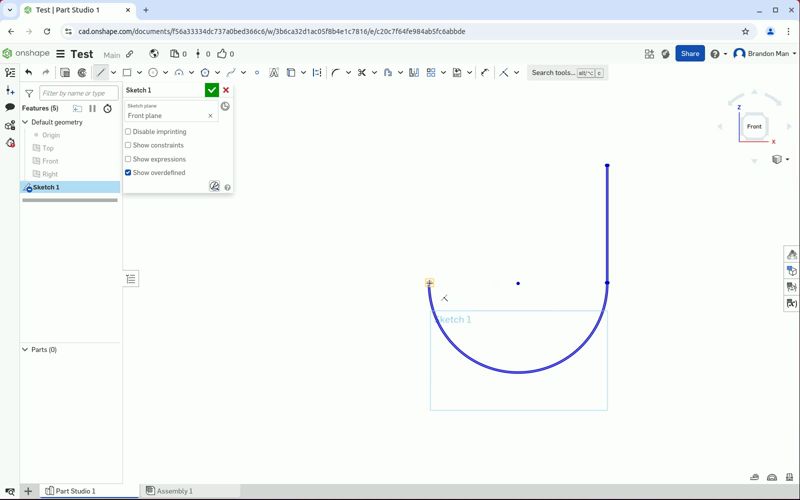
scroll(6)
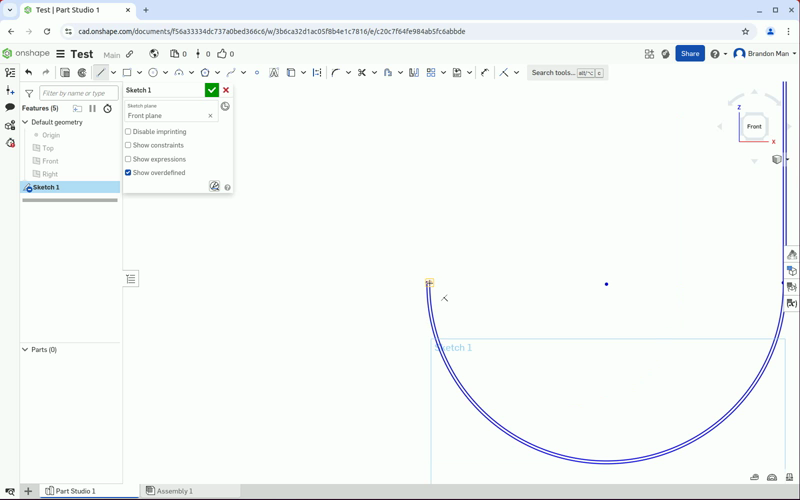
scroll(6)
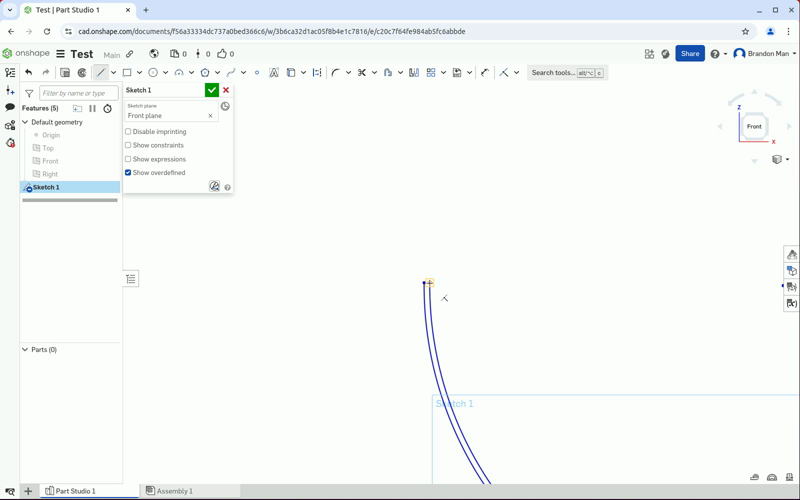
click(429, 282)
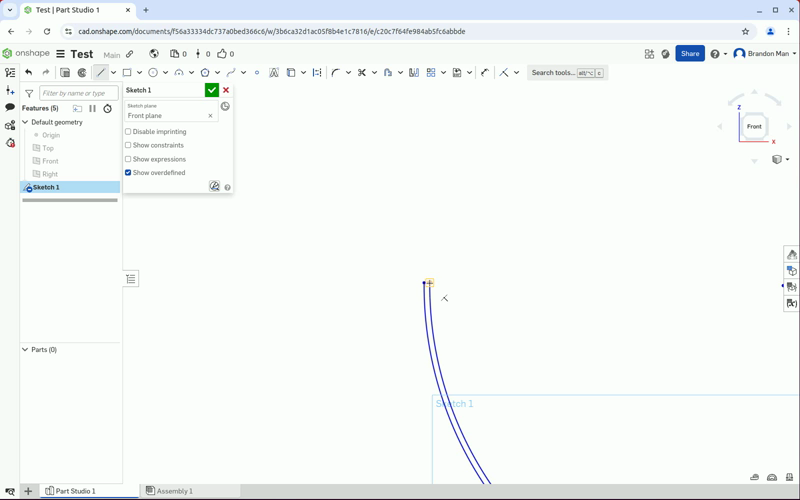
scroll(-6)
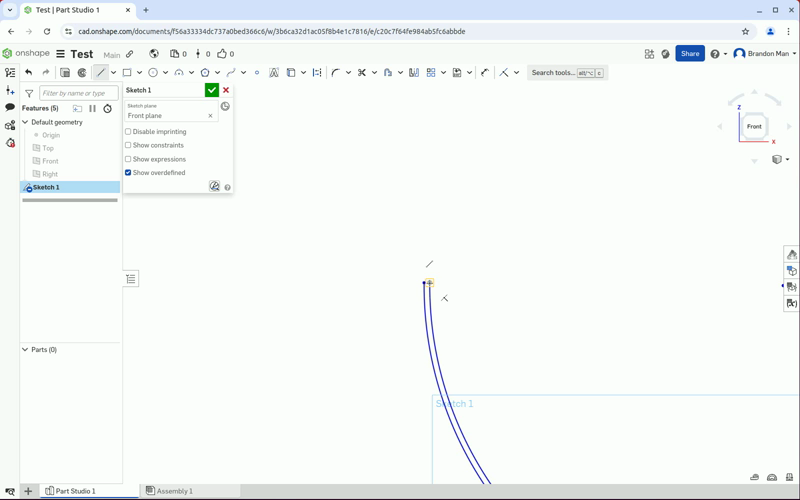
scroll(-6)
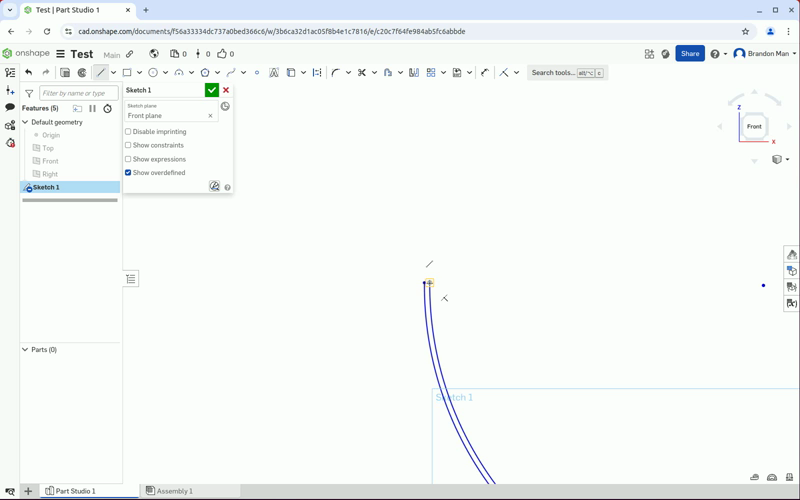
scroll(-6)
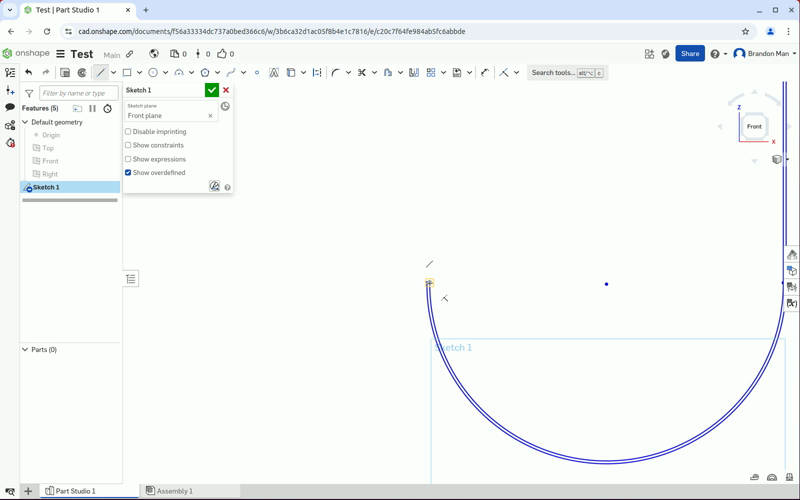
scroll(-6)
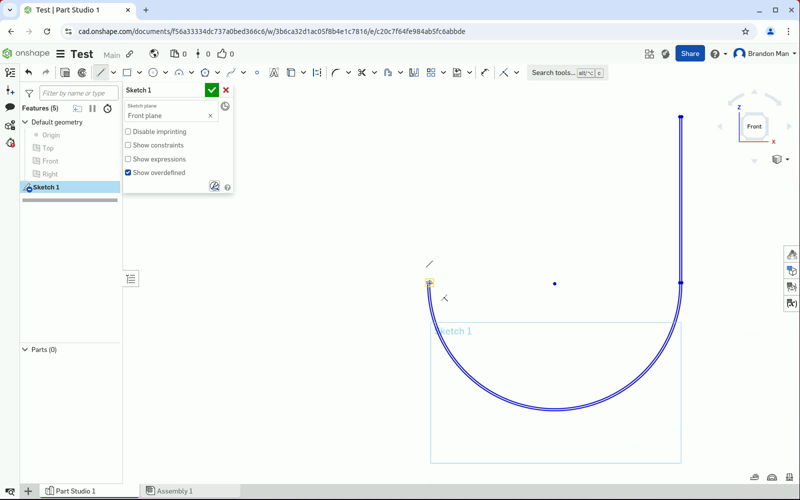
scroll(-6)
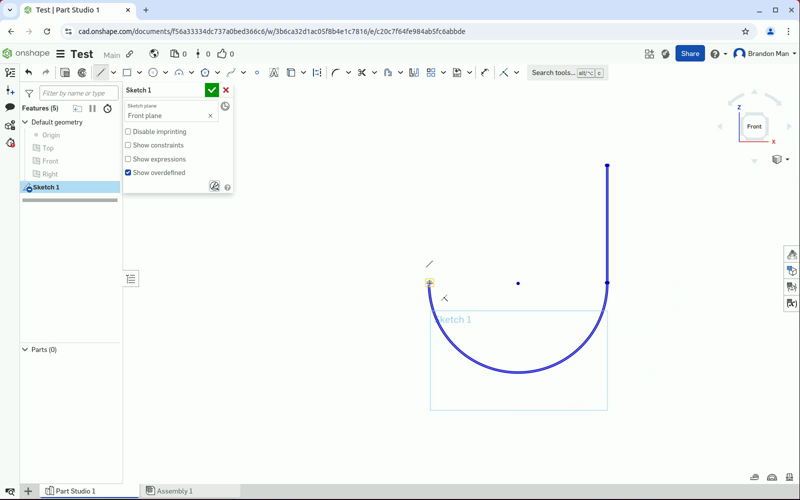
scroll(-6)
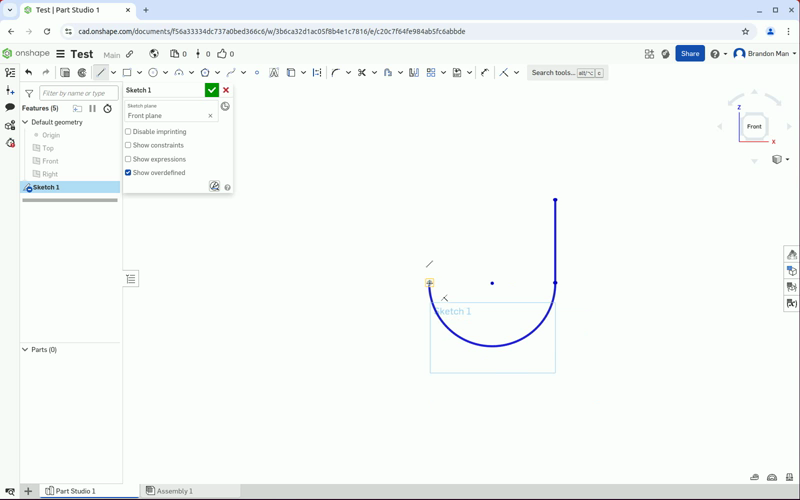
scroll(-6)
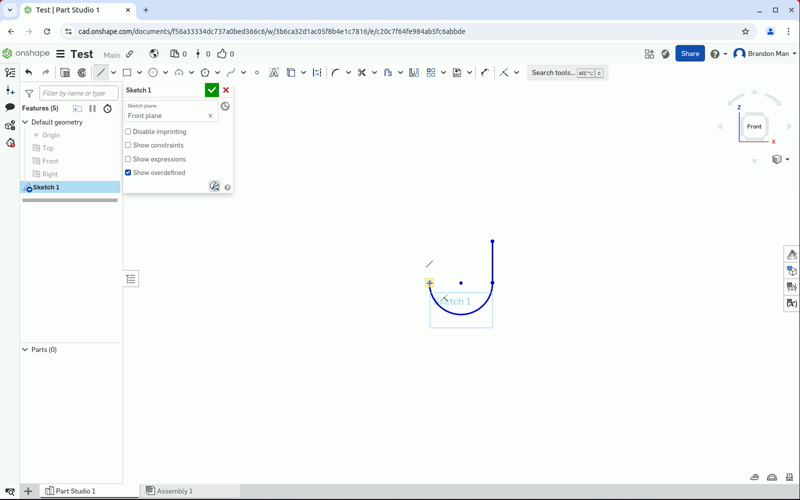
key_down(shift)
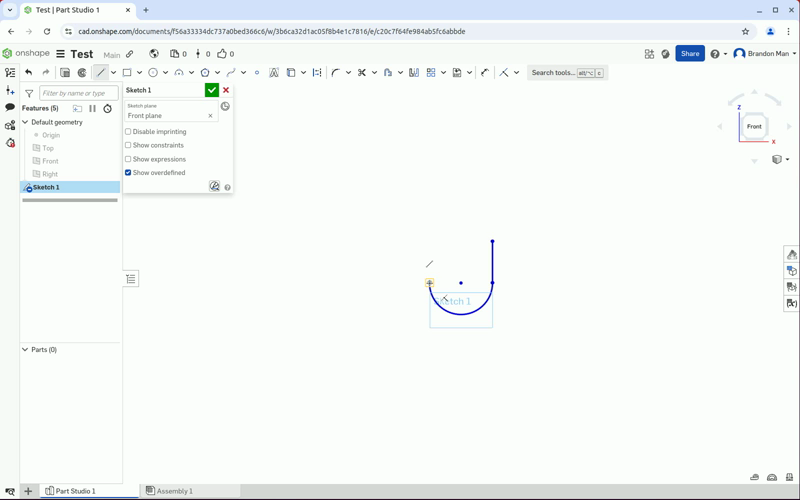
mouse_move(459, 282)
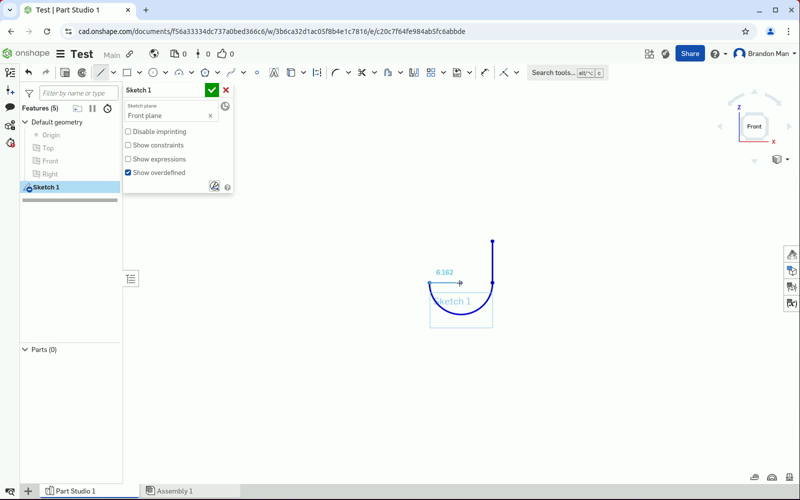
mouse_move(429, 241)
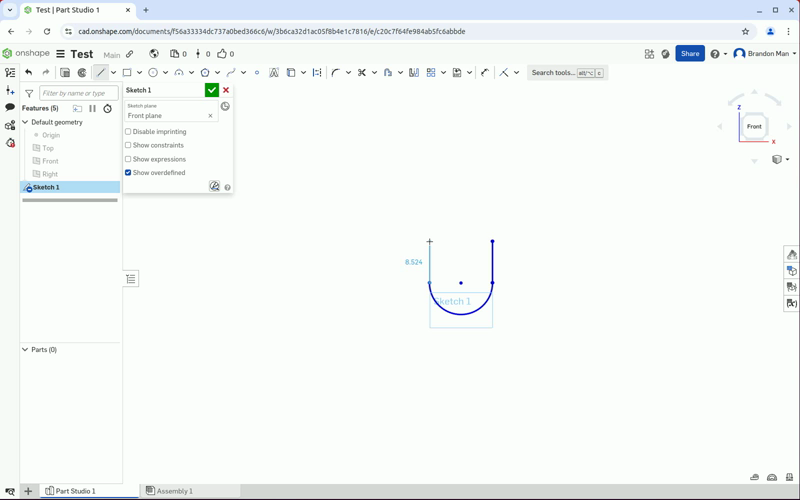
click(429, 241)
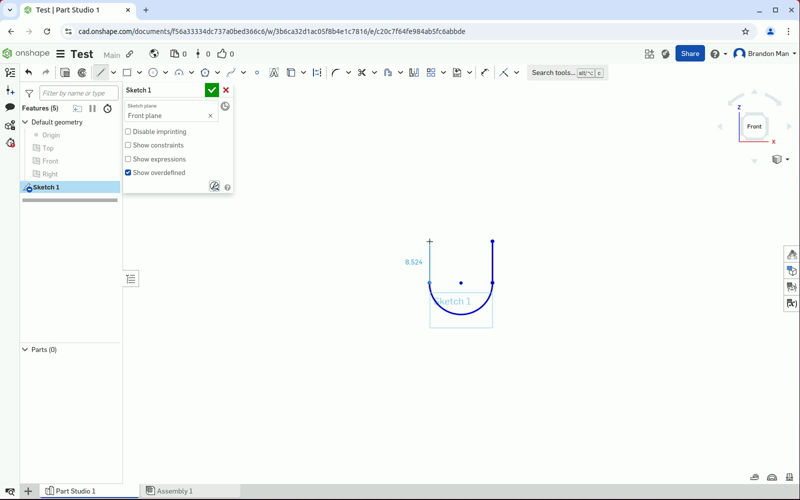
key_up(shift)
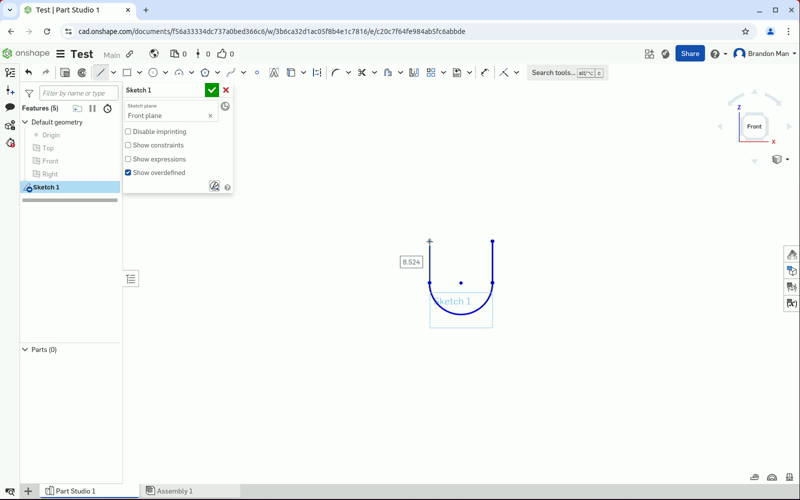
key_down(shift)
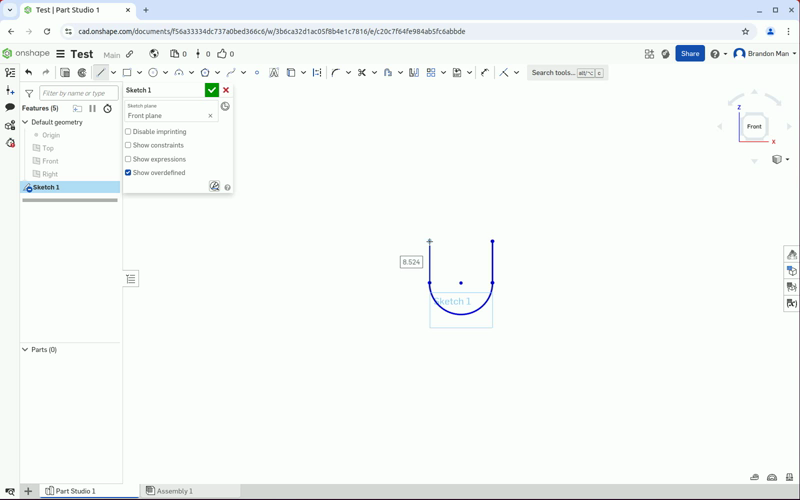
mouse_move(459, 241)
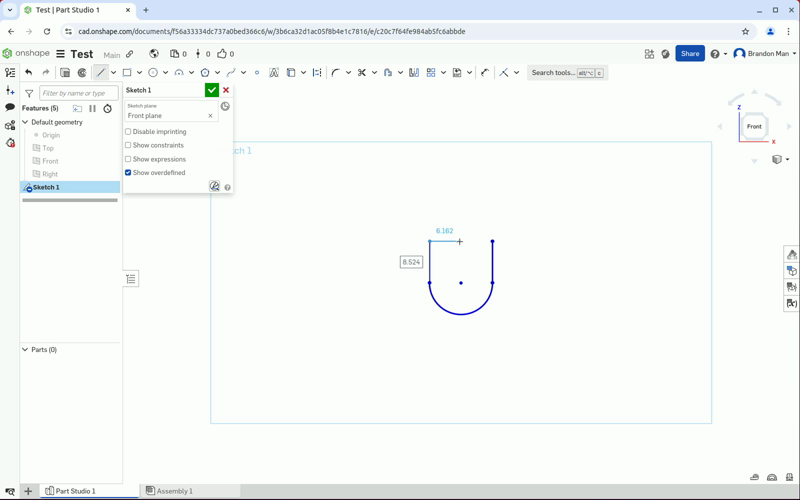
mouse_move(429, 241)
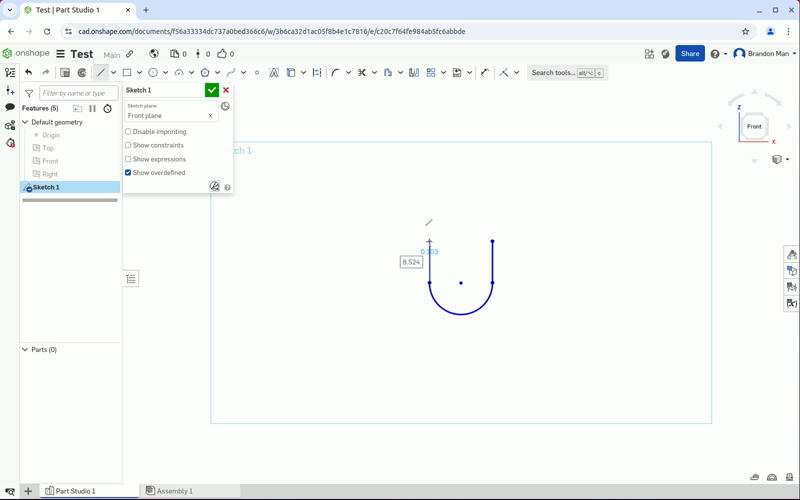
scroll(6)
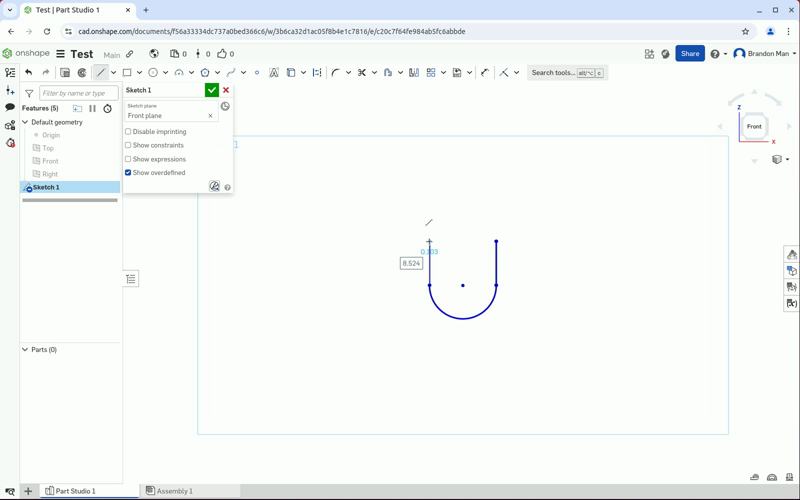
scroll(6)
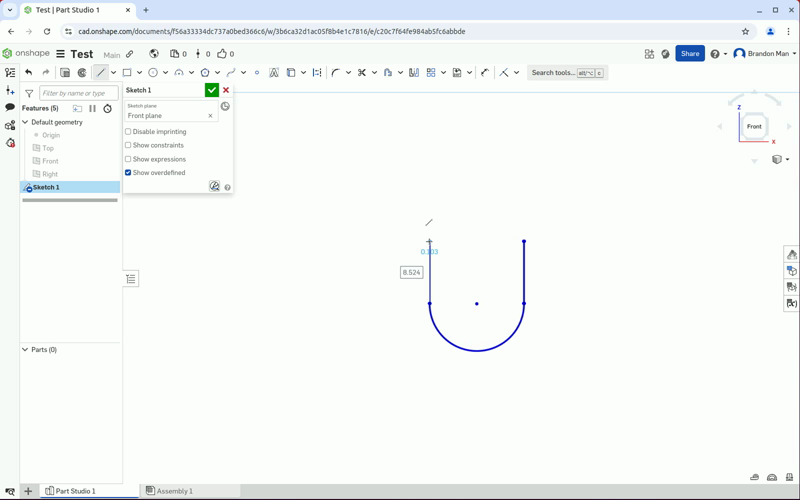
scroll(6)
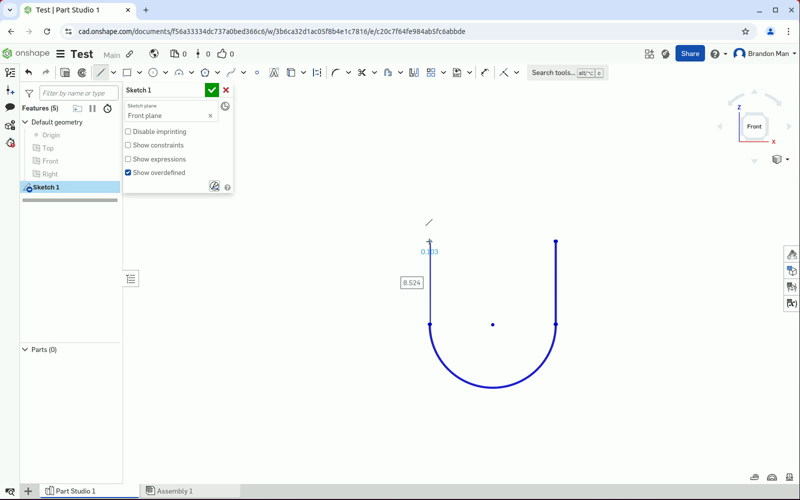
scroll(6)
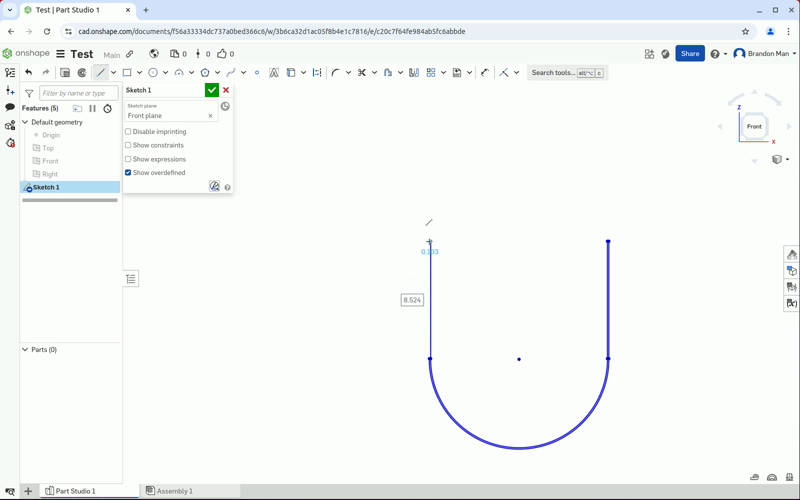
scroll(6)
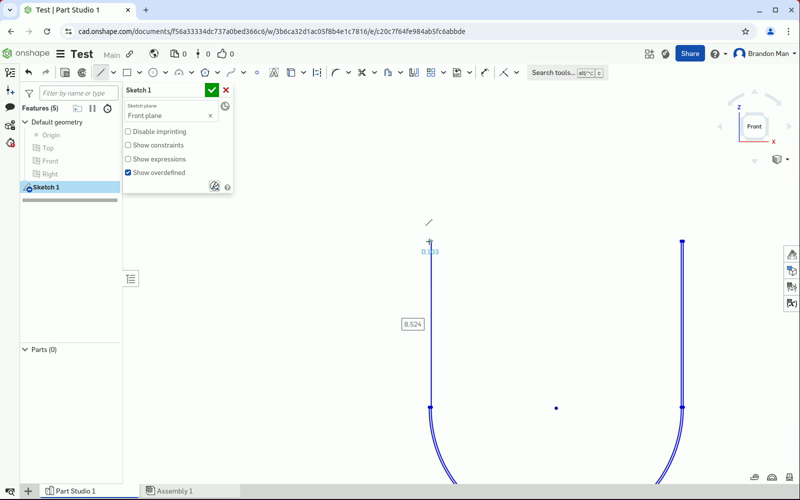
scroll(6)
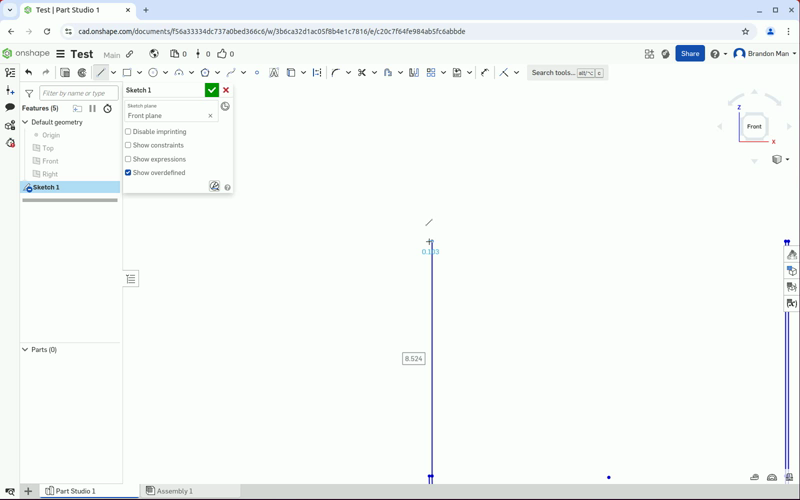
scroll(6)
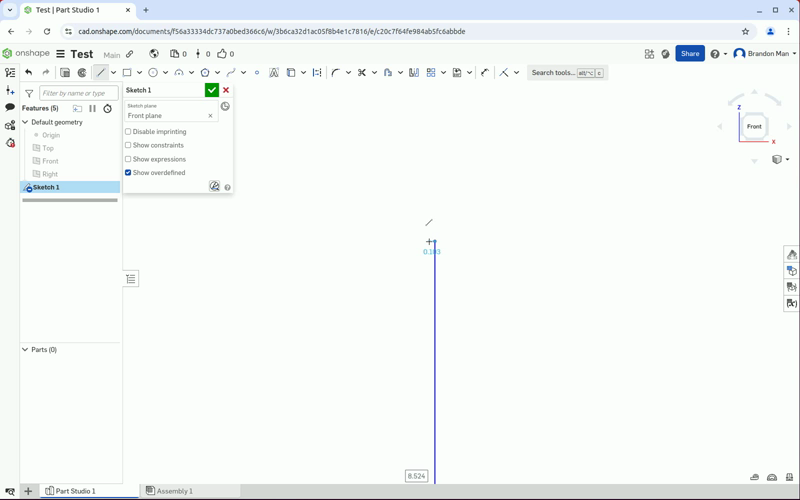
click(429, 241)
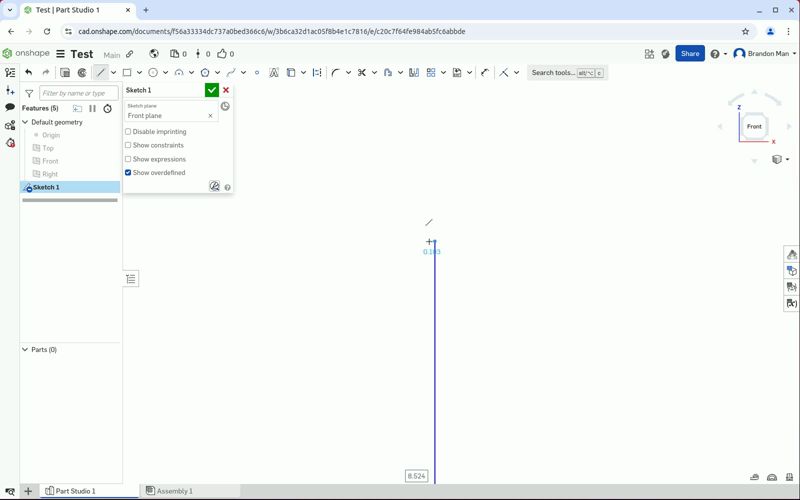
scroll(-6)
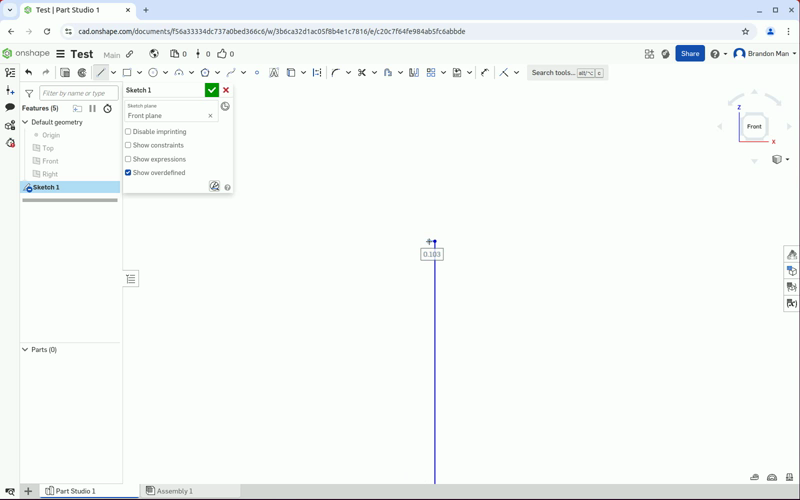
scroll(-6)
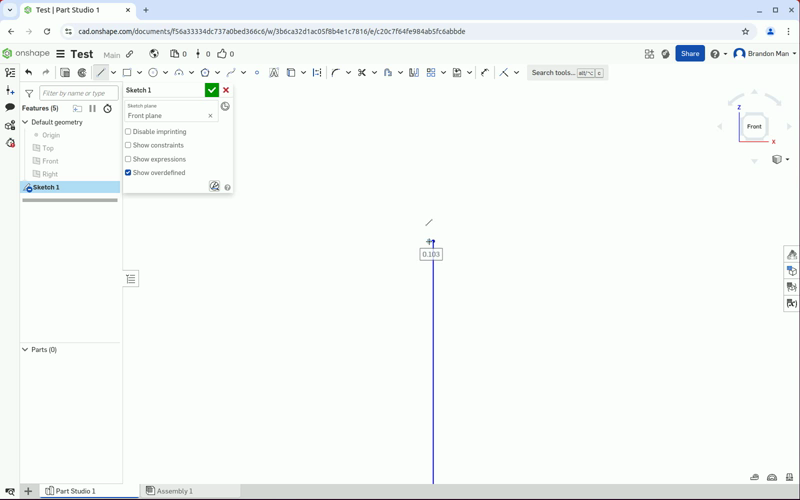
scroll(-6)
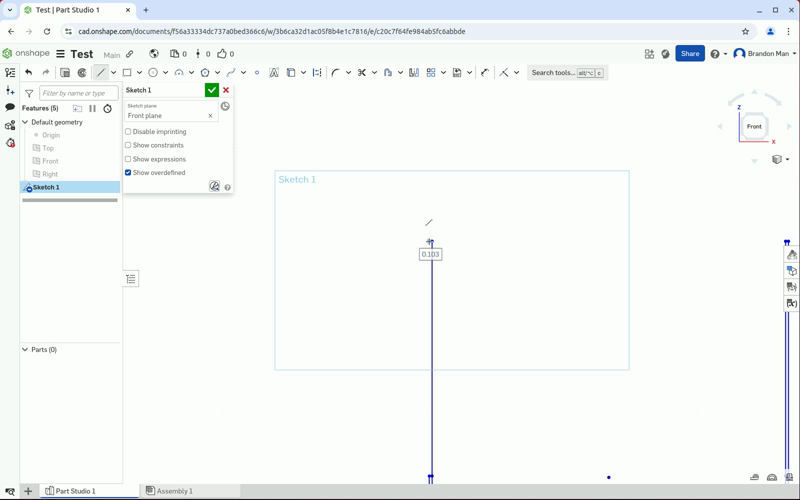
scroll(-6)
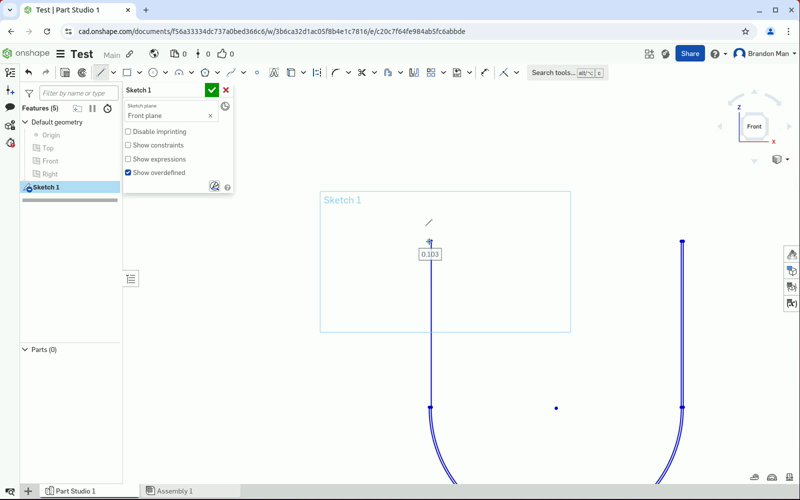
scroll(-6)
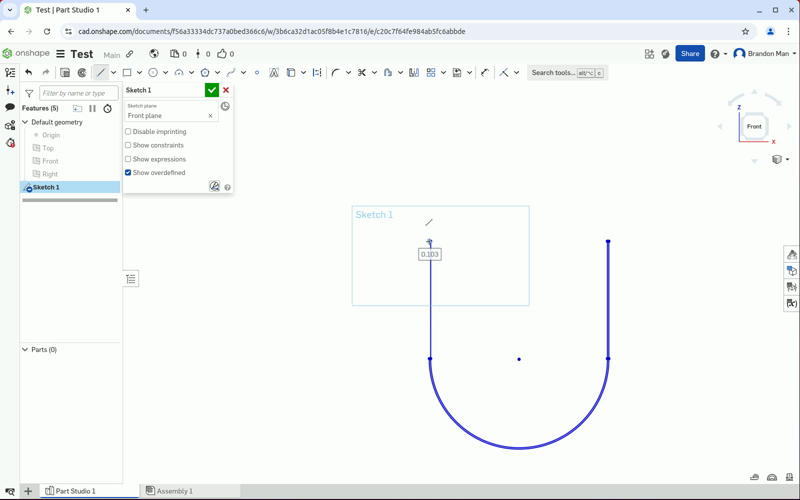
scroll(-6)
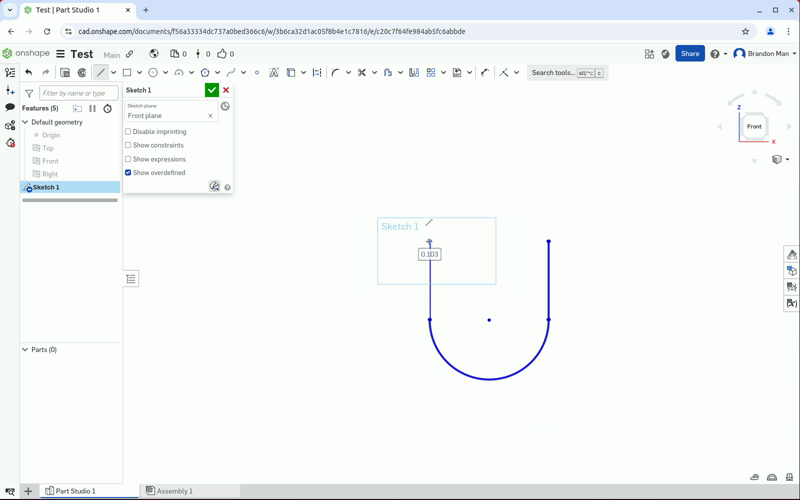
scroll(-6)
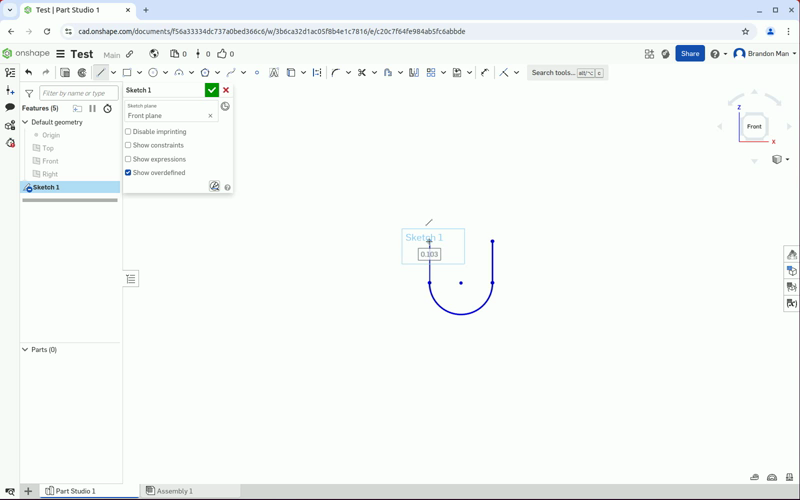
key_up(shift)
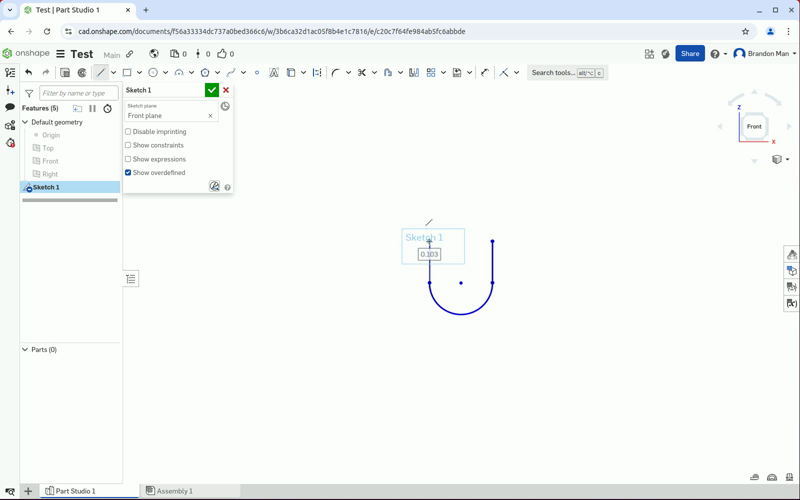
mouse_move(459, 241)
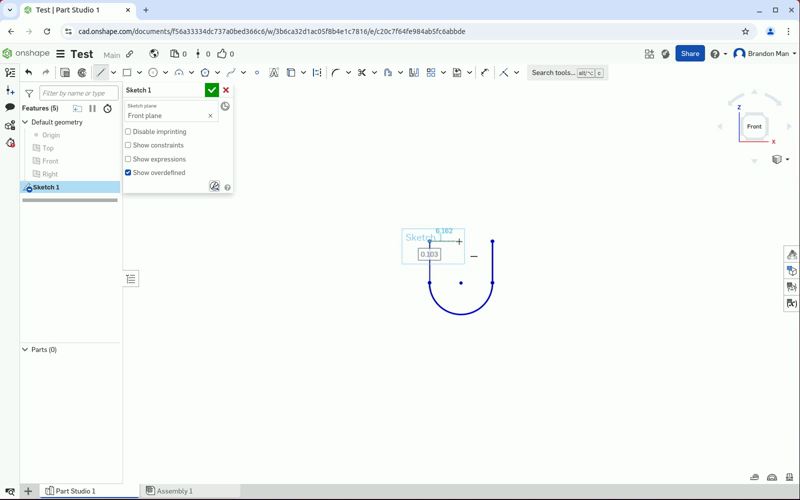
key_down(shift)
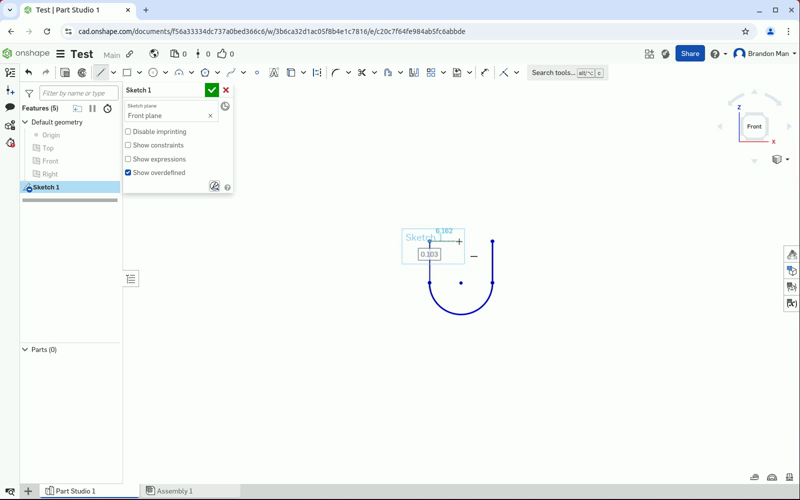
mouse_move(429, 282)
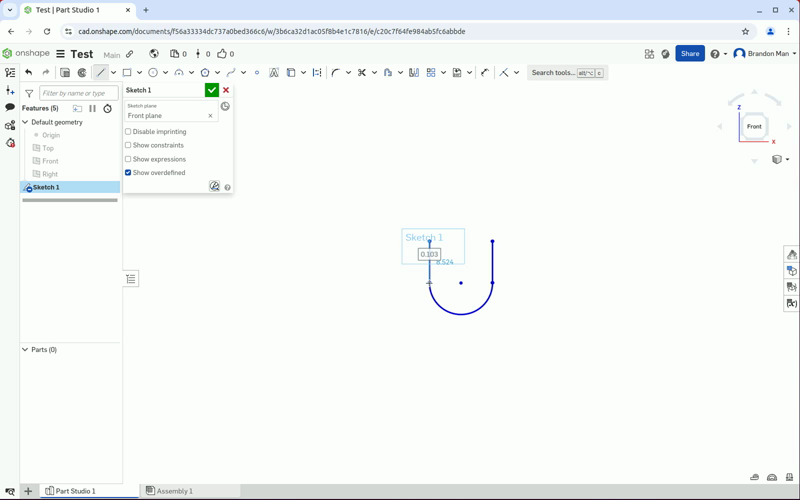
scroll(6)
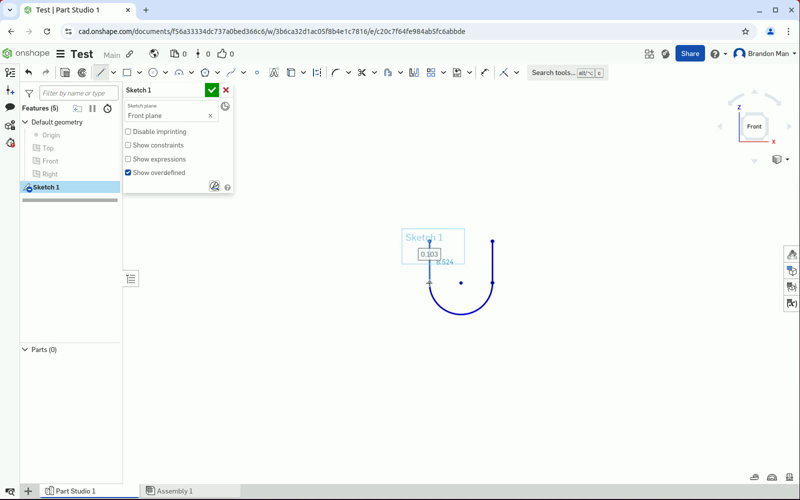
scroll(6)
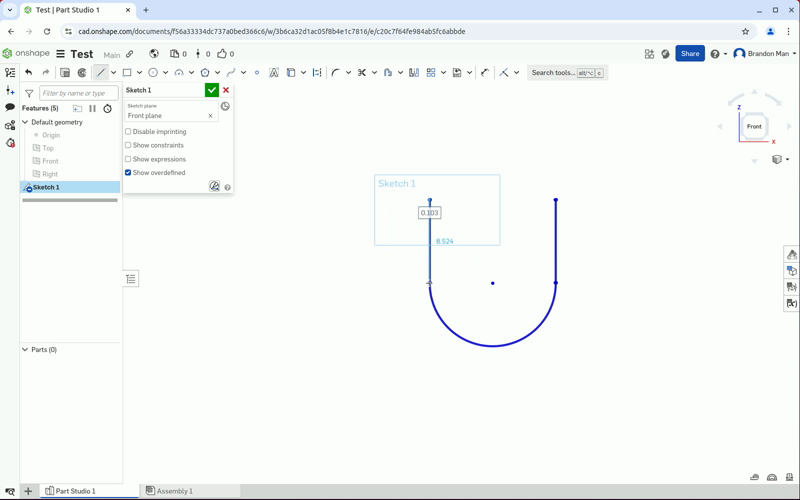
scroll(6)
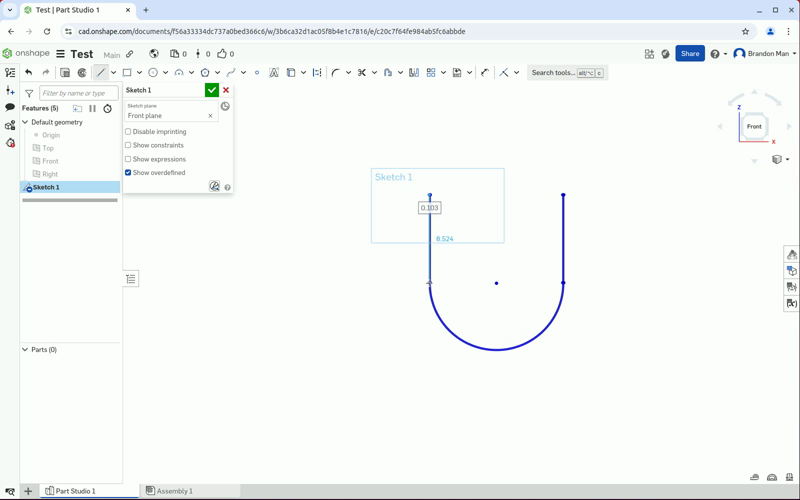
scroll(6)
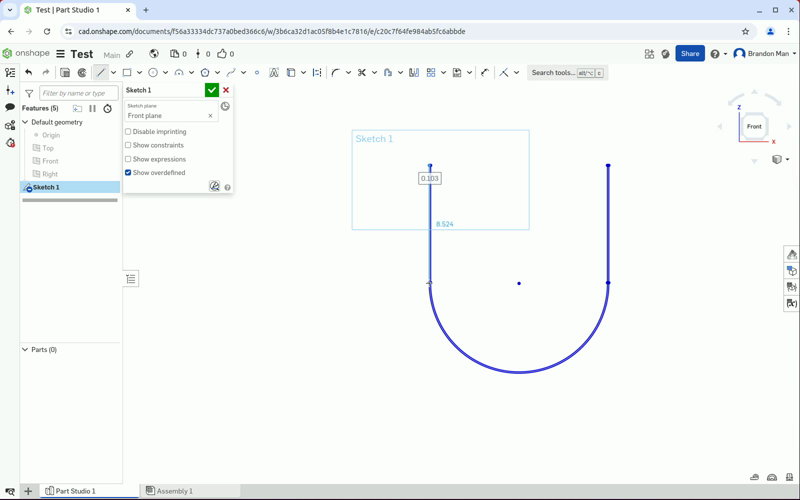
scroll(6)
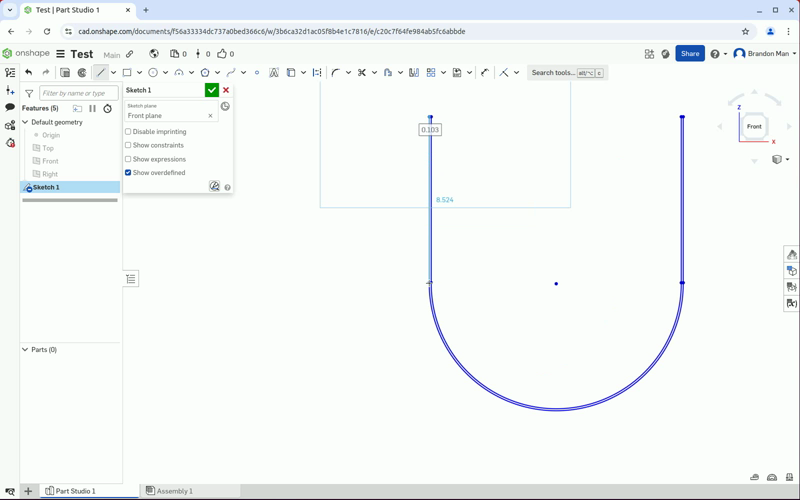
scroll(6)
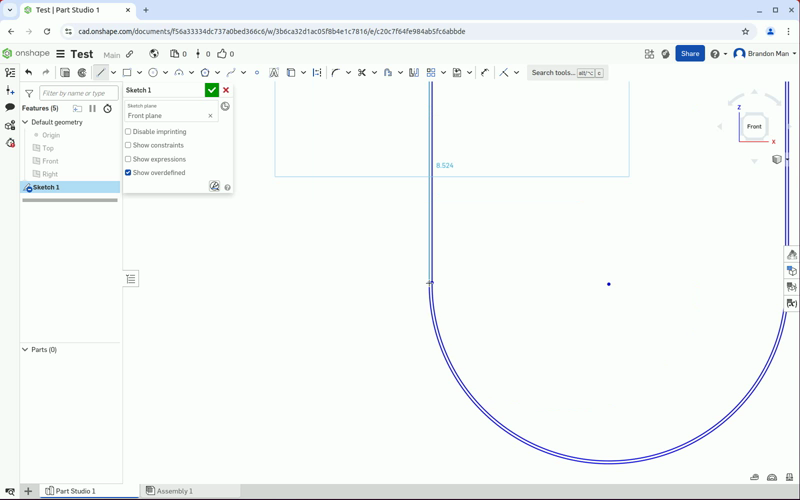
scroll(6)
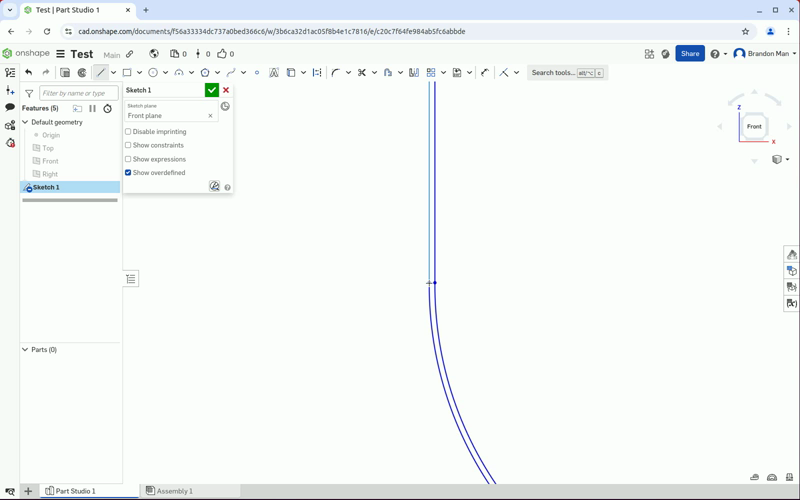
key_up(shift)
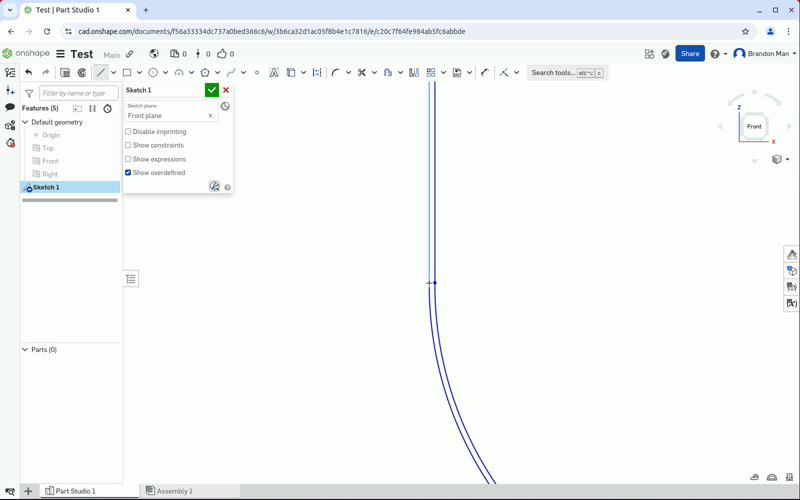
click(429, 282)
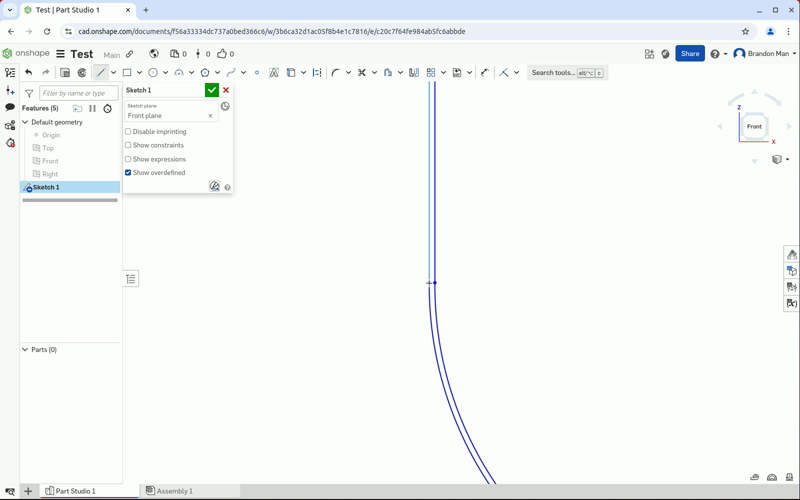
scroll(-6)
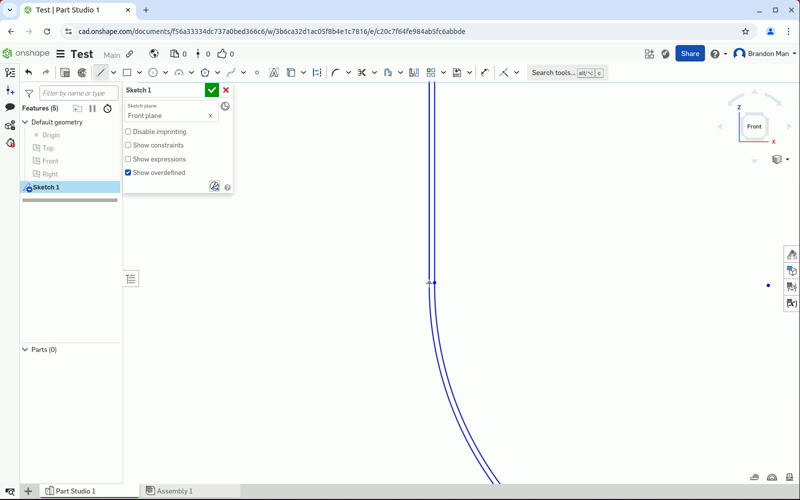
scroll(-6)
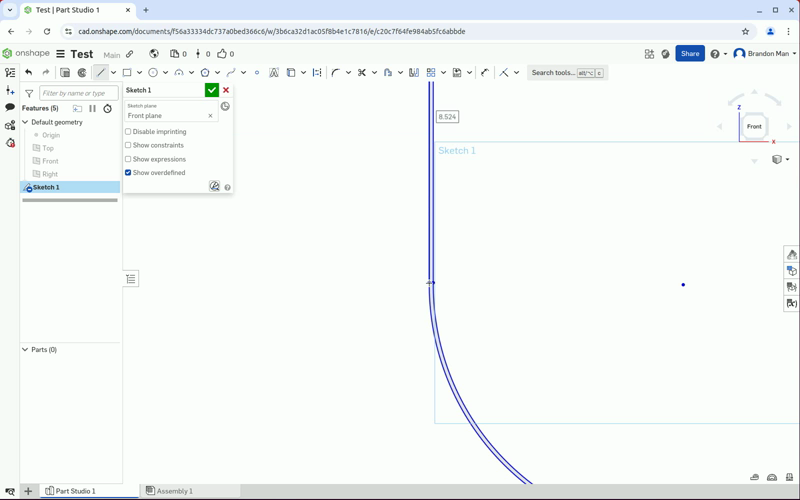
scroll(-6)
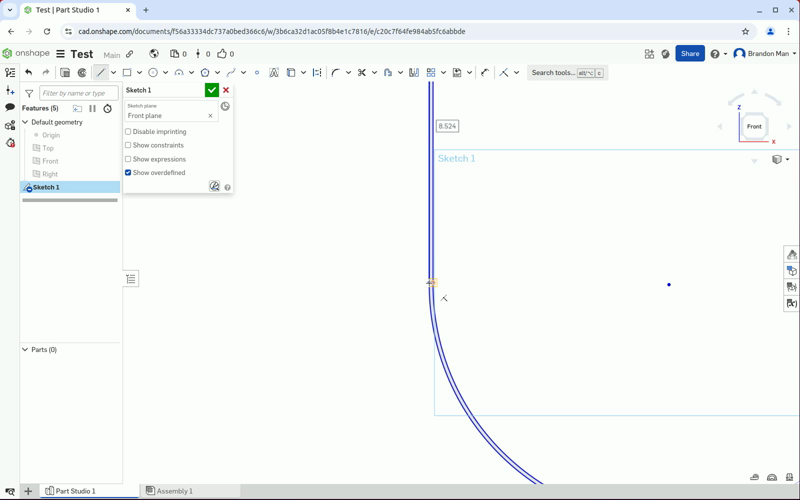
scroll(-6)
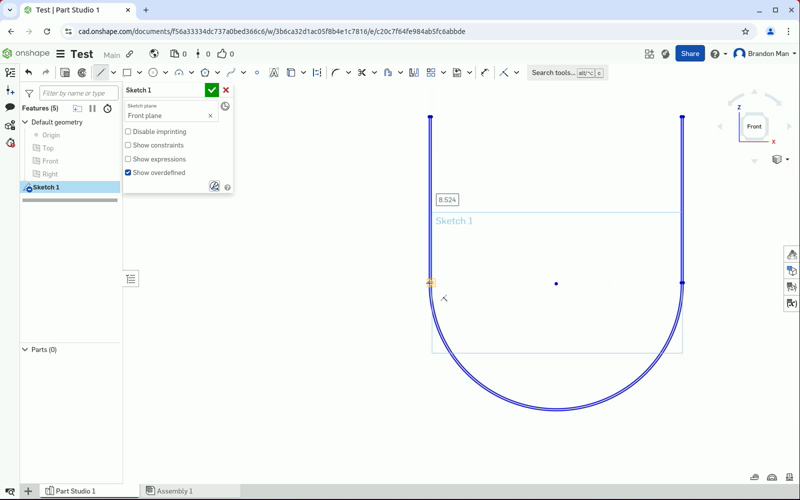
scroll(-6)
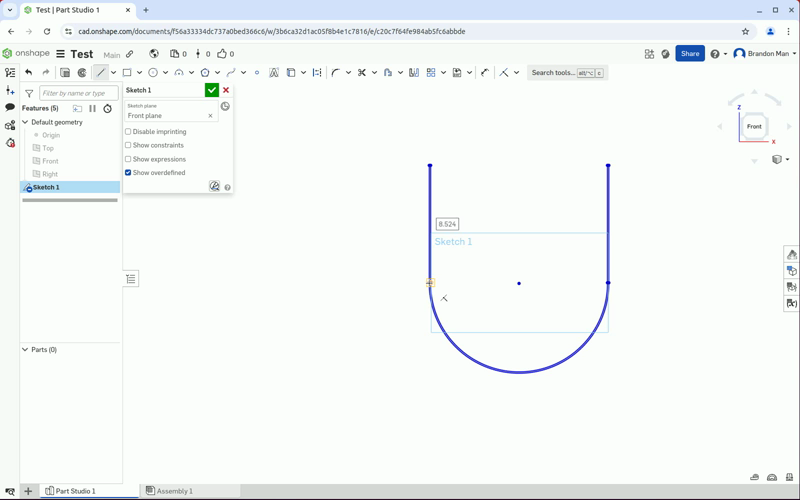
scroll(-6)
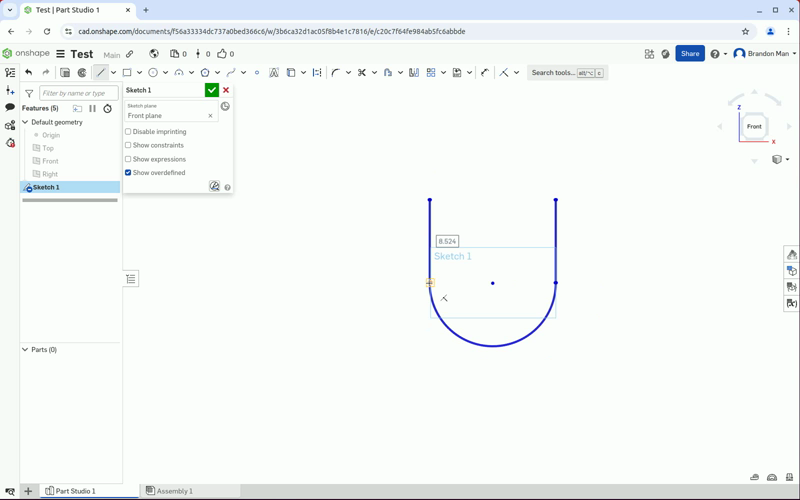
scroll(-6)
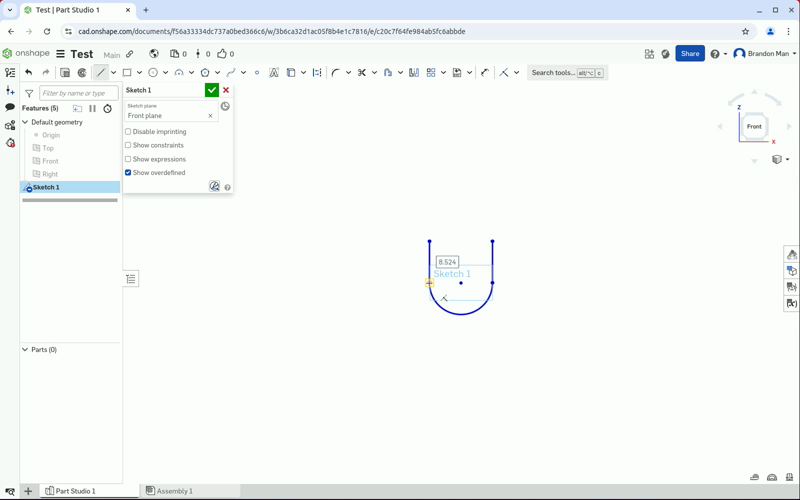
key(esc)
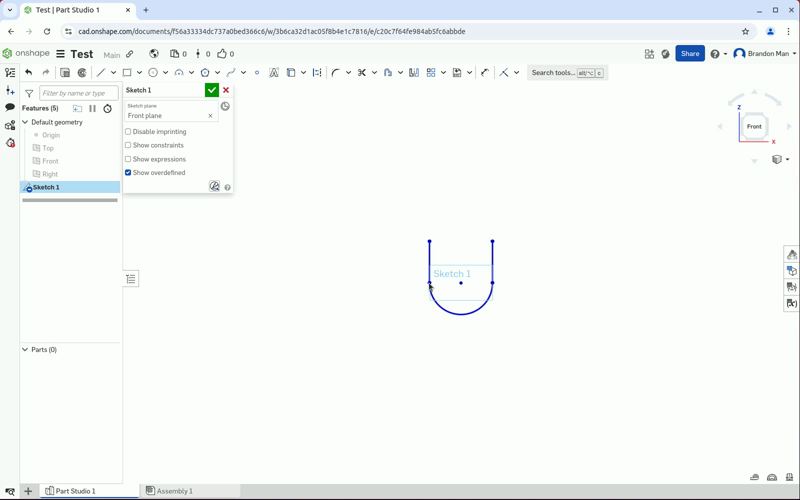
mouse_move(457, 307)
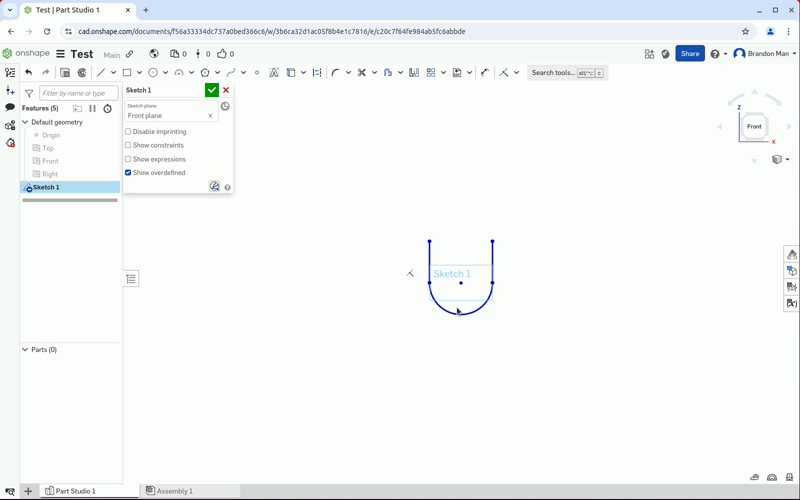
scroll(6)
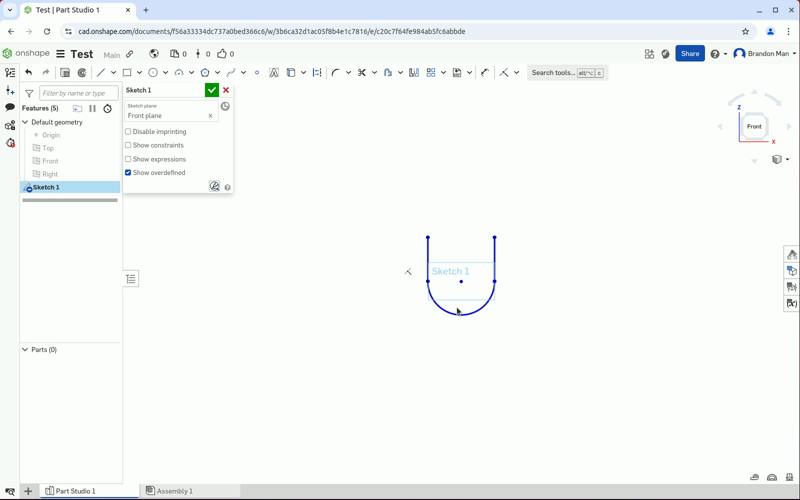
scroll(6)
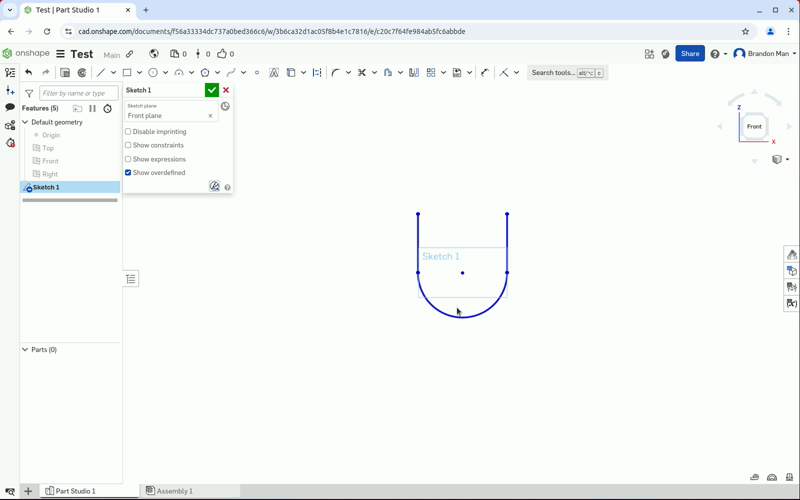
scroll(6)
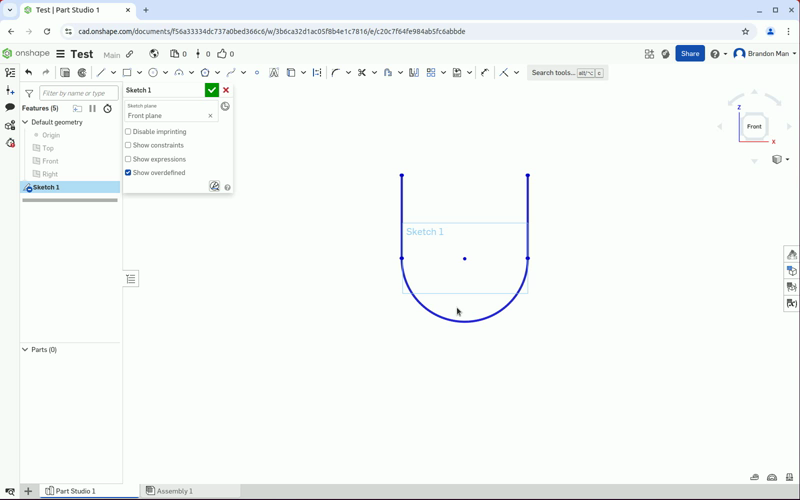
scroll(6)
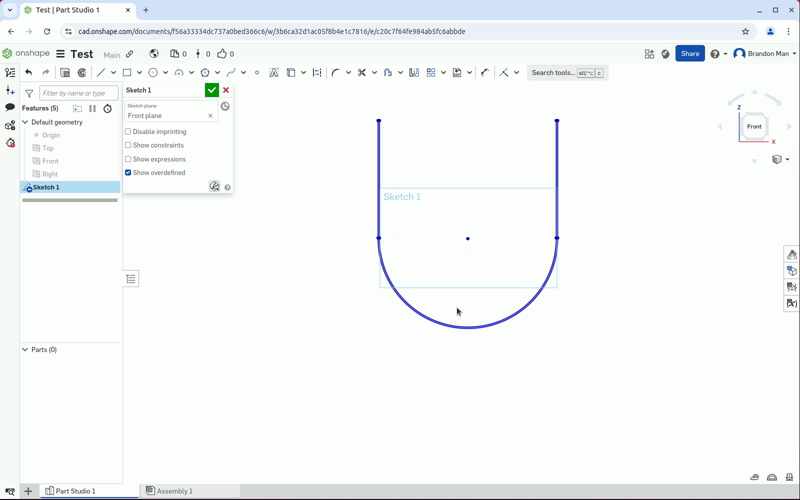
scroll(6)
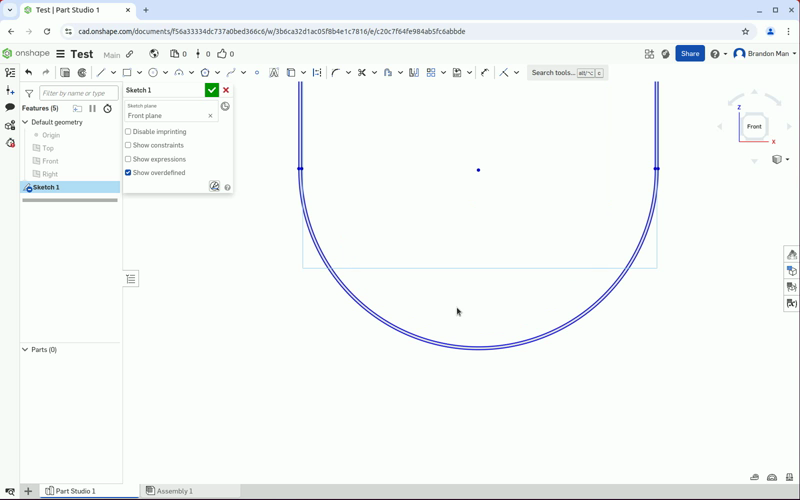
scroll(6)
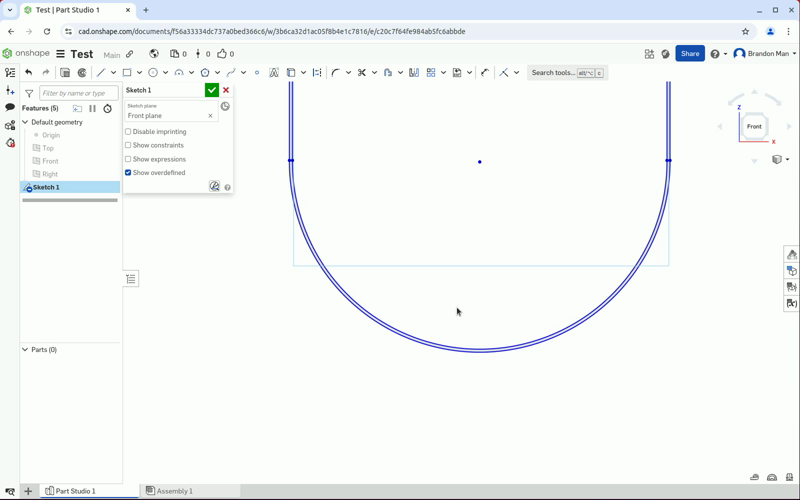
scroll(6)
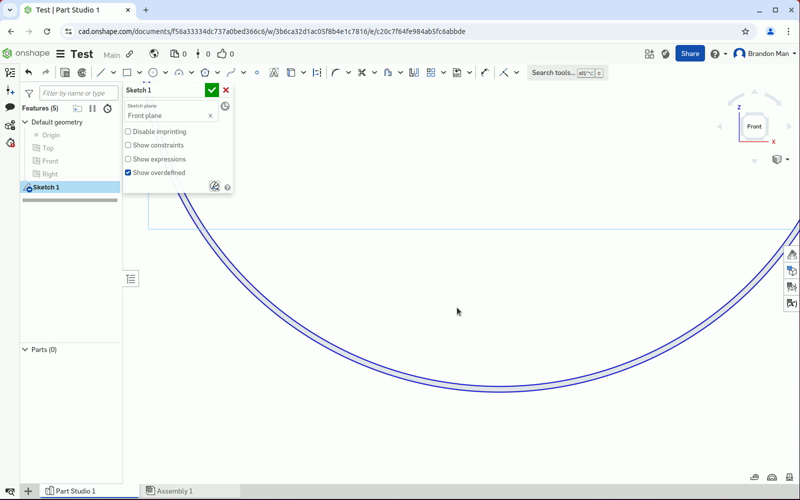
click(457, 307)
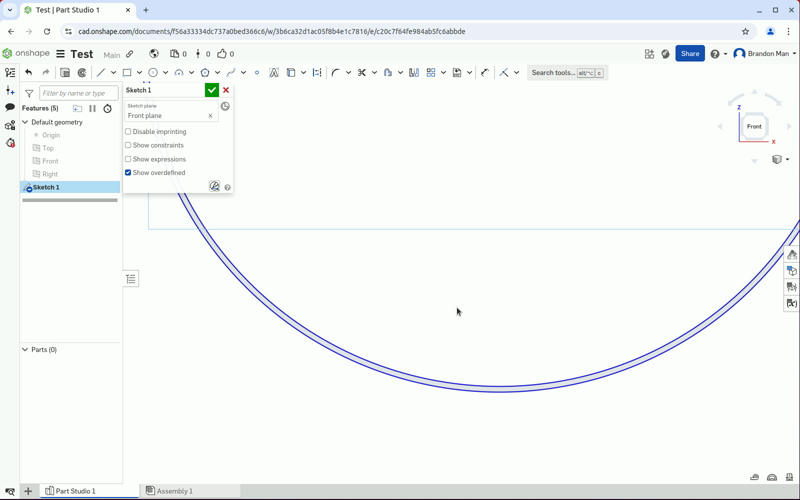
scroll(-6)
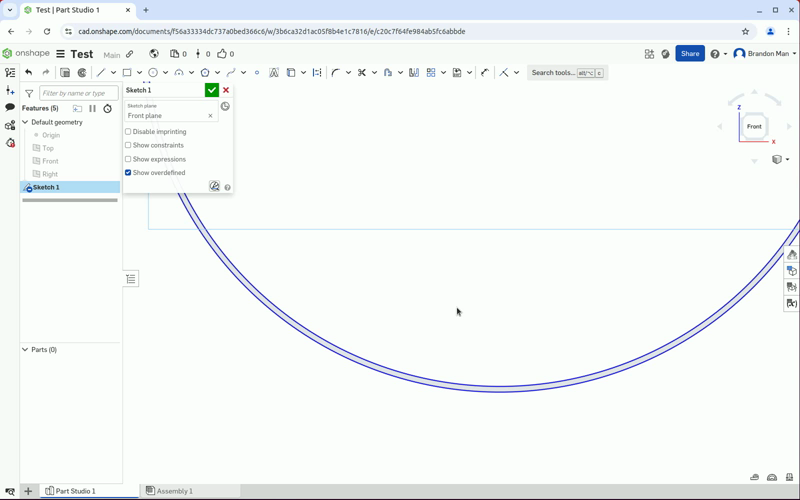
scroll(-6)
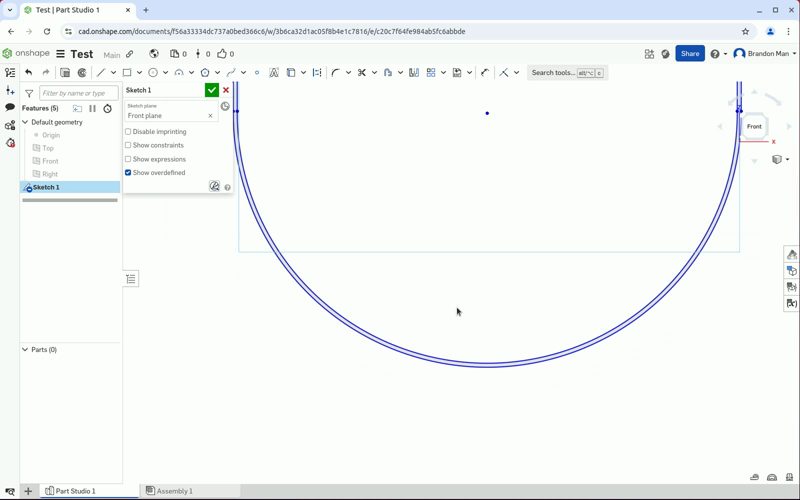
scroll(-6)
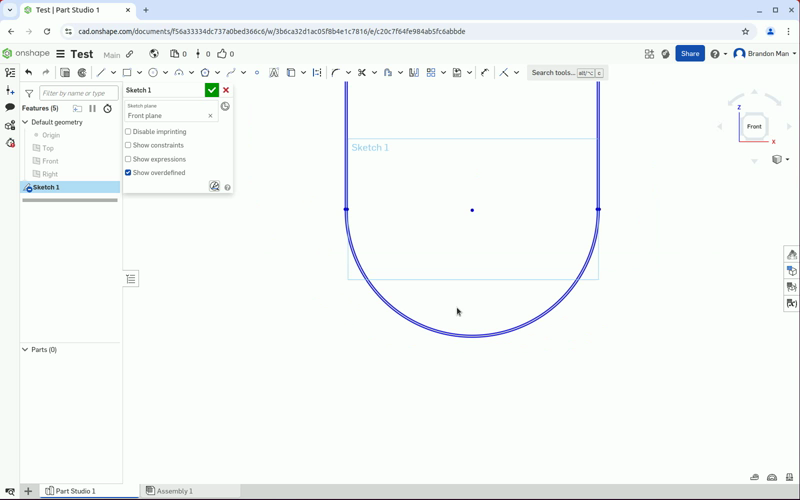
scroll(-6)
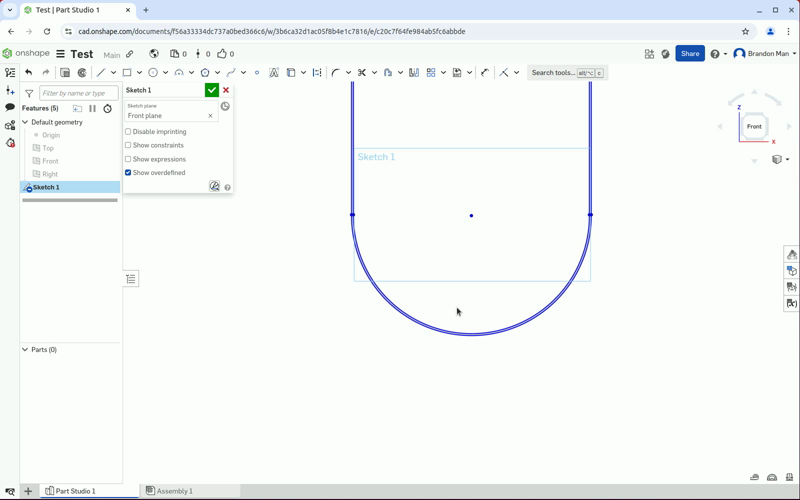
scroll(-6)
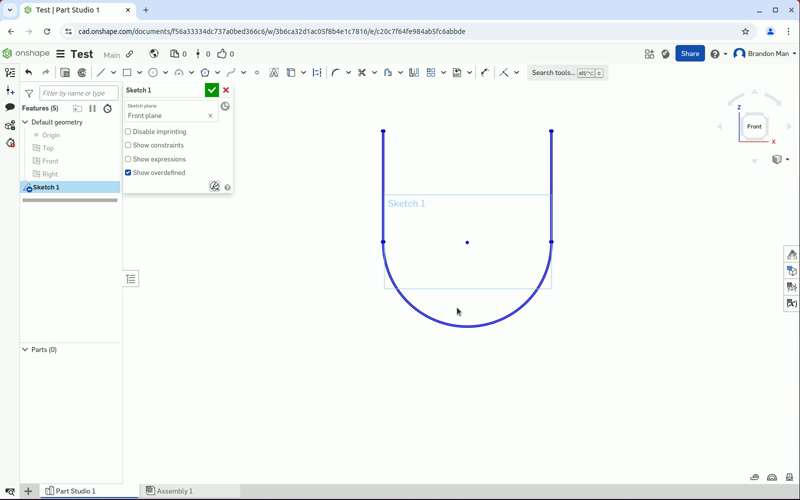
scroll(-6)
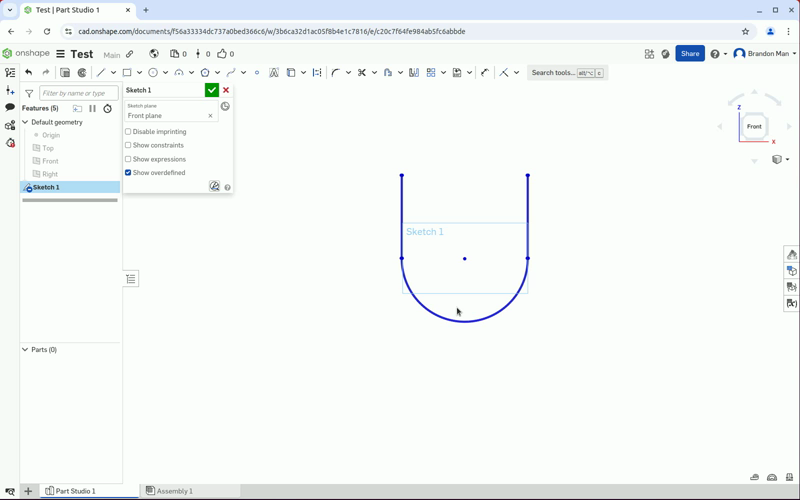
scroll(-6)
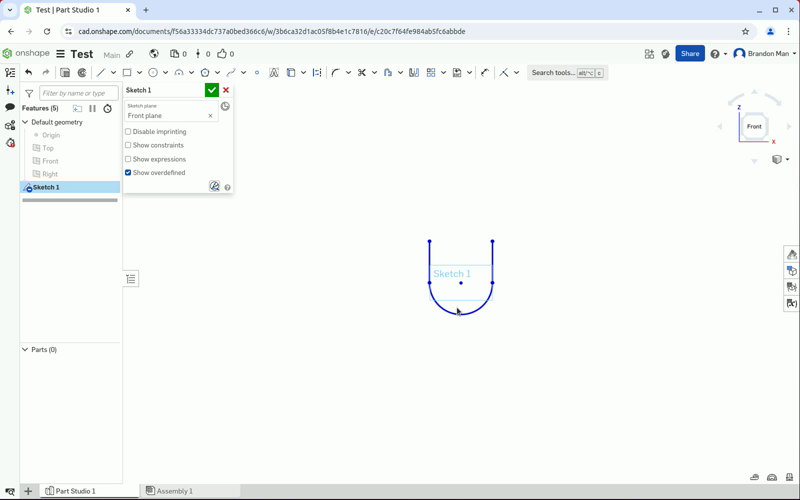
mouse_move(73, 352)
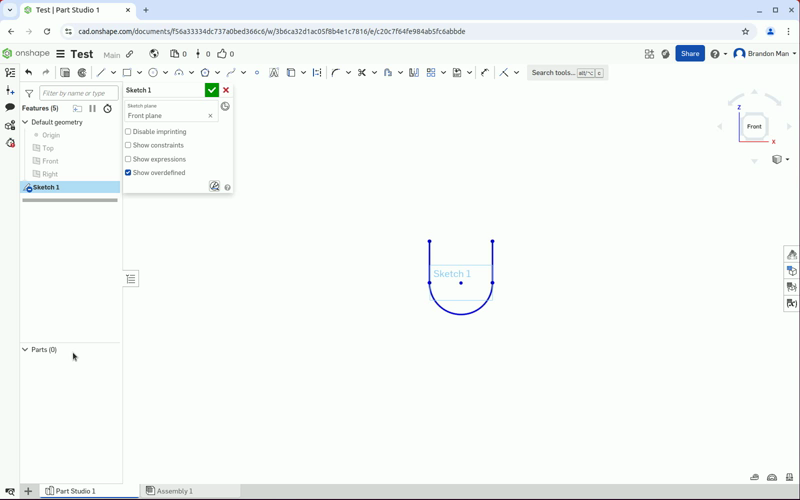
key(shift+y)
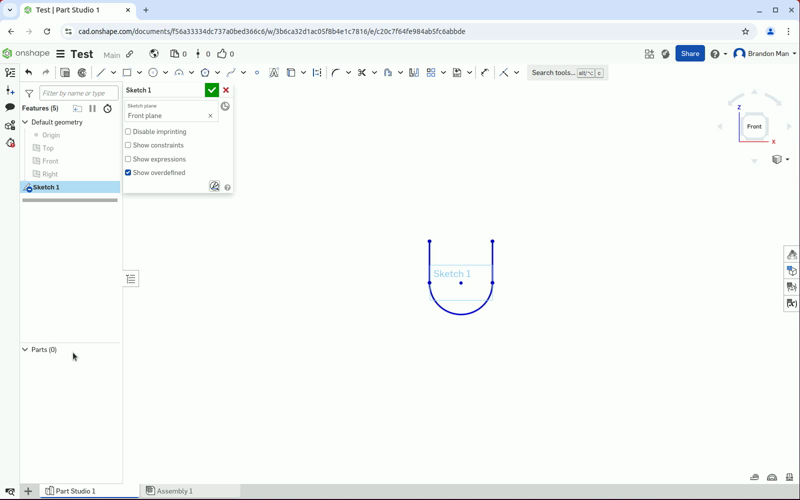
key(shift+e)
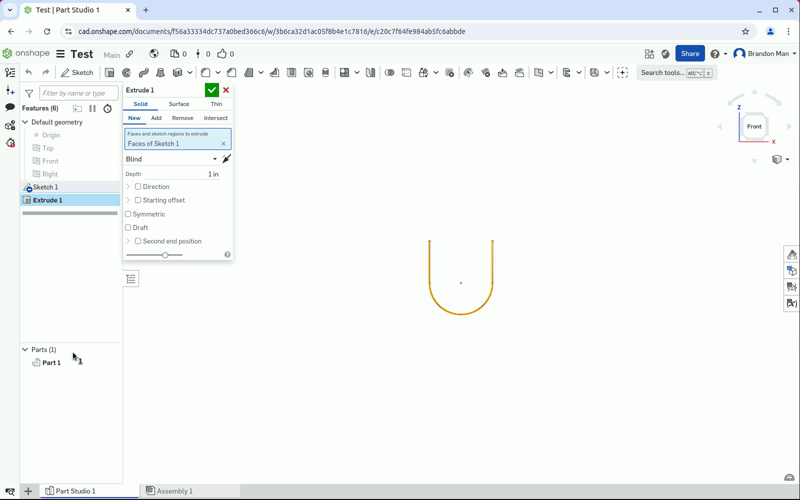
mouse_move(143, 106)
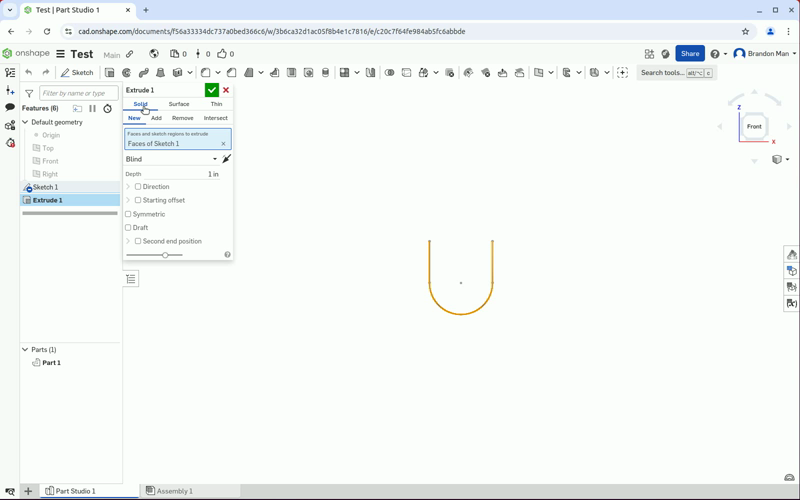
click(143, 106)
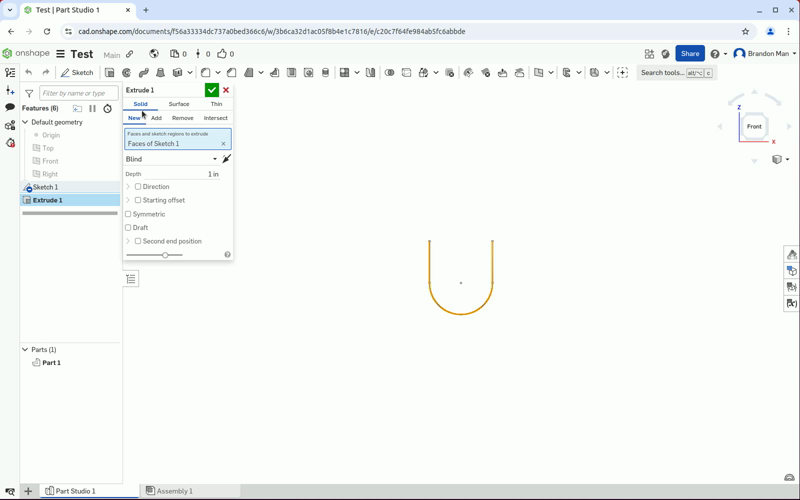
mouse_move(137, 120)
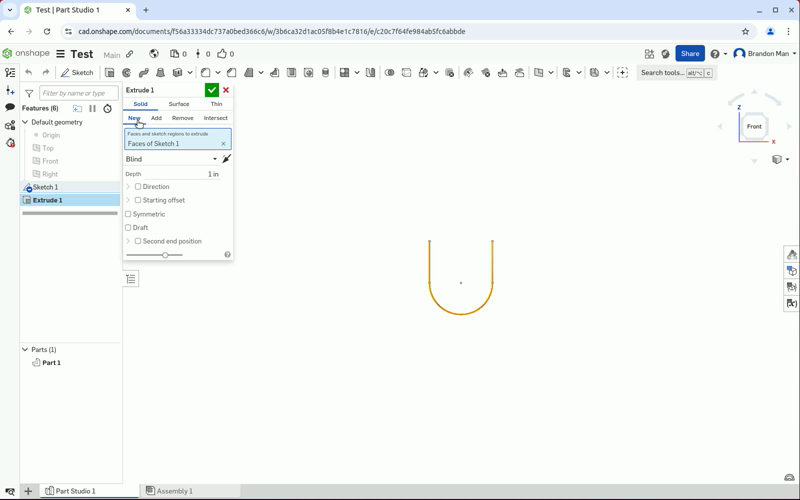
click(137, 120)
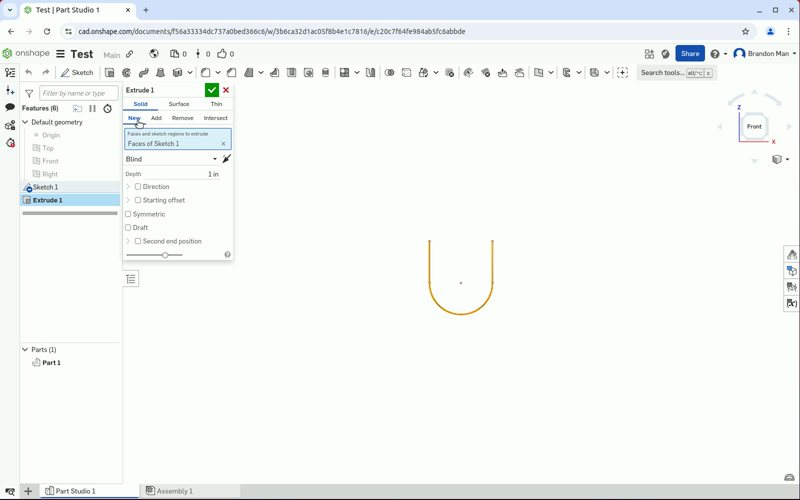
key(tab, 4)
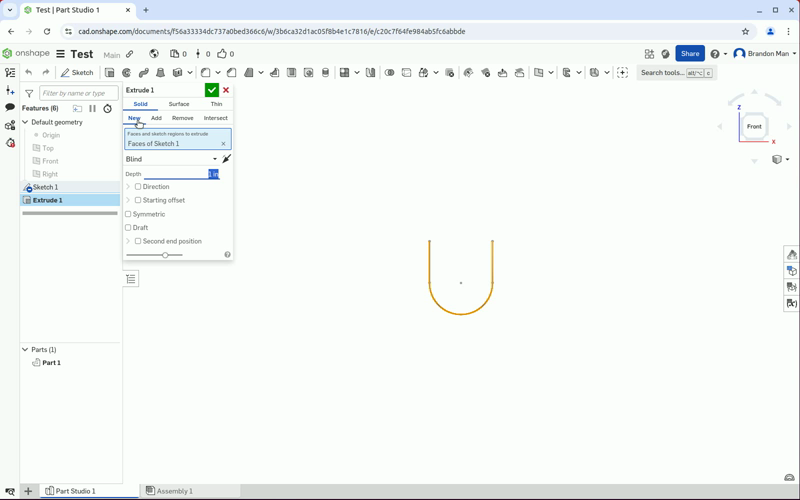
text(1.926)
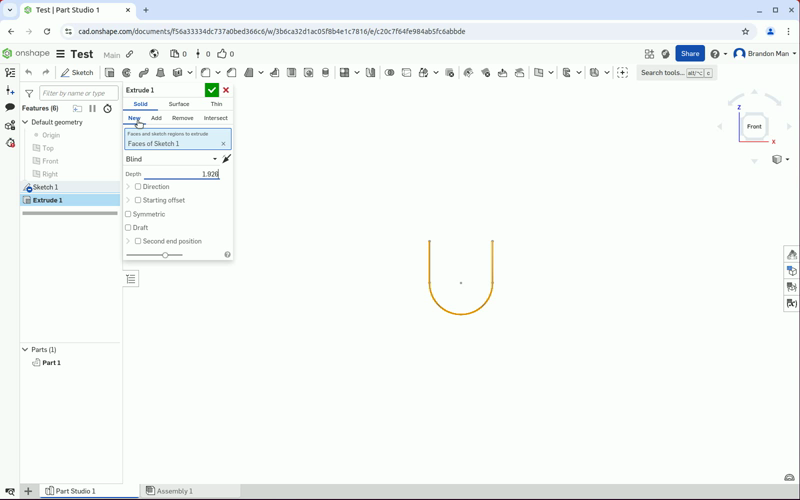
key(tab, 3)
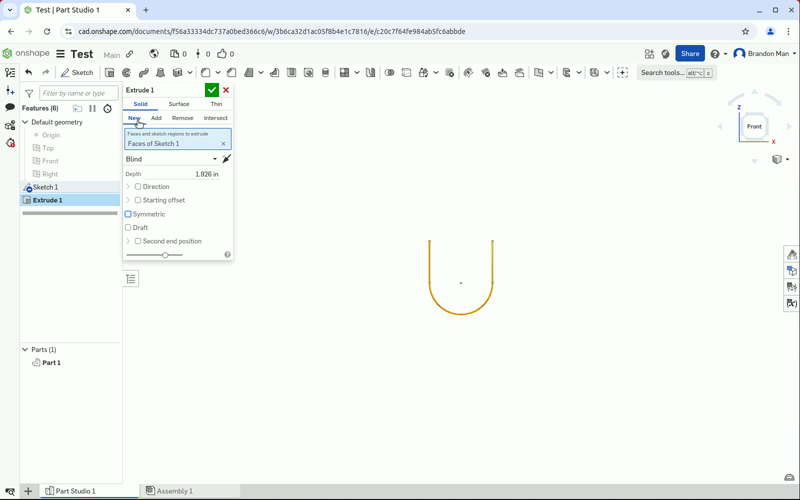
key(space)
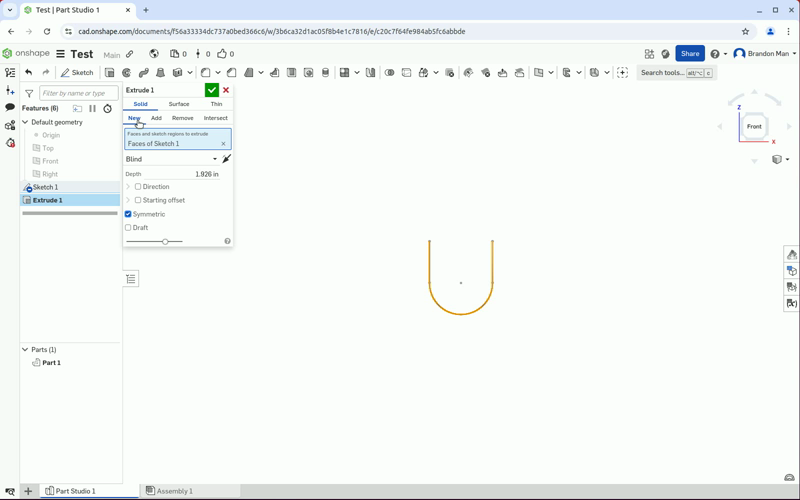
key(enter)
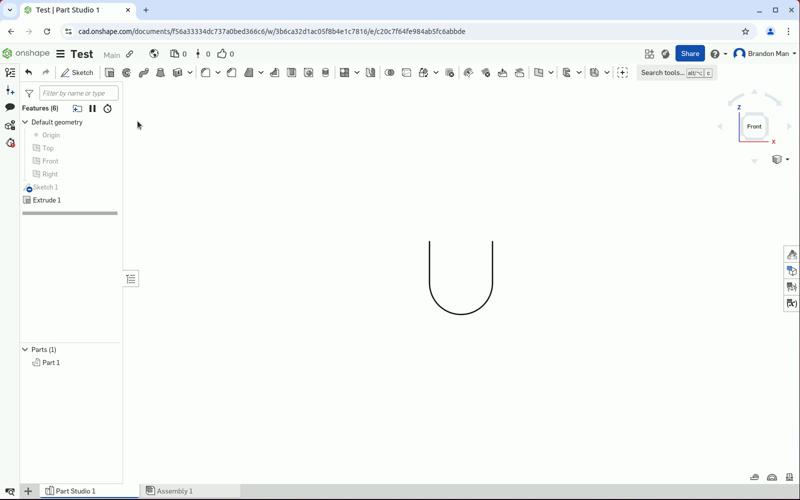
key(shift+h)
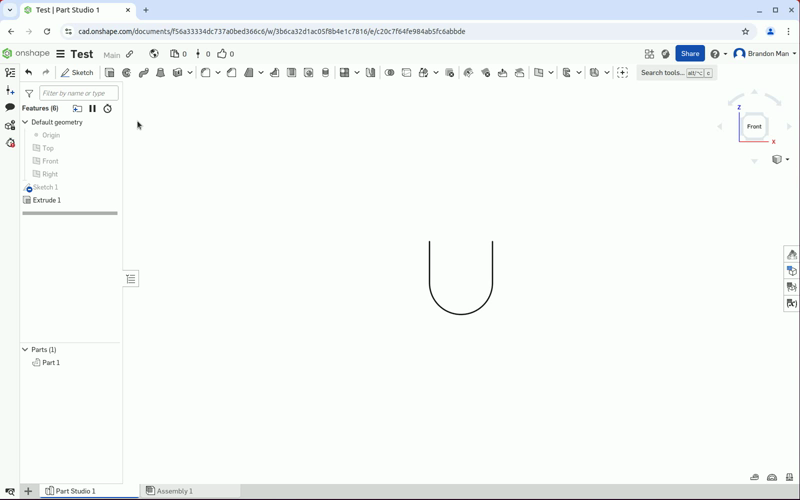
key(shift+h)
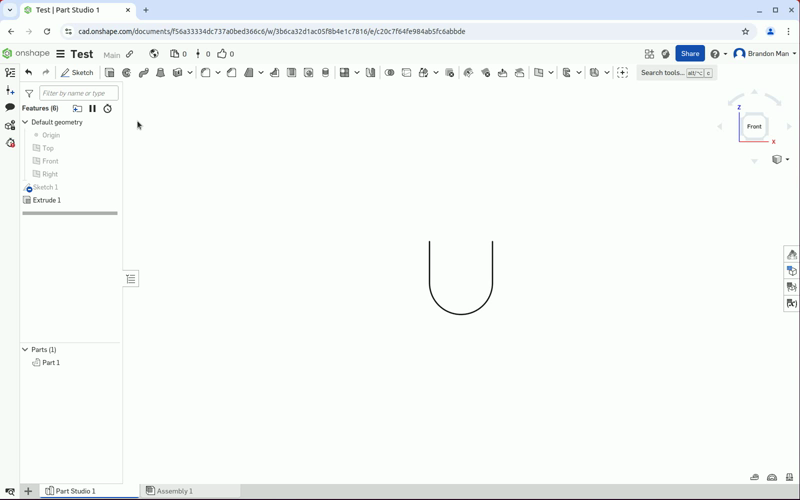
mouse_move(73, 189)
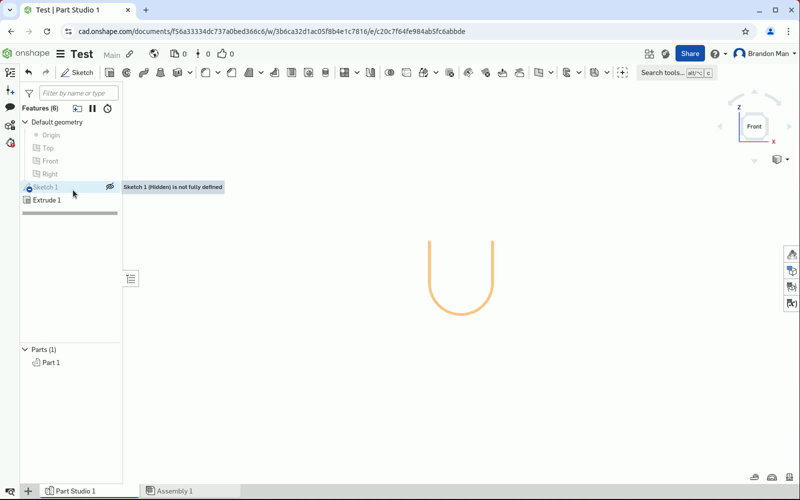
click(73, 189)
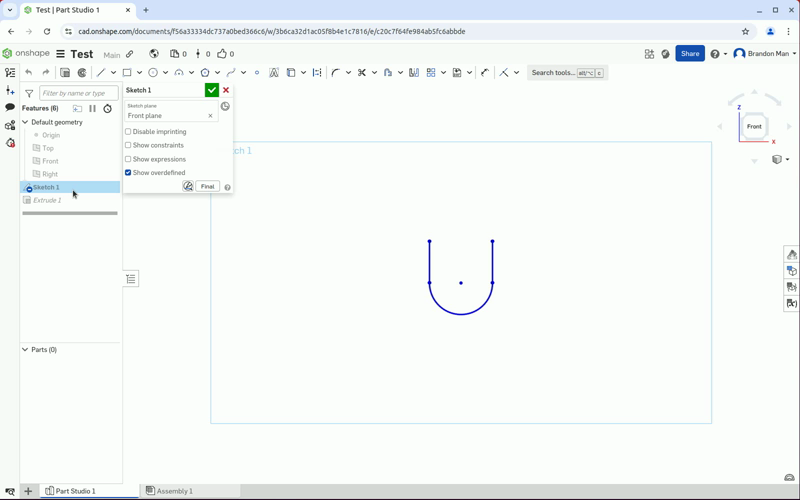
mouse_move(229, 92)
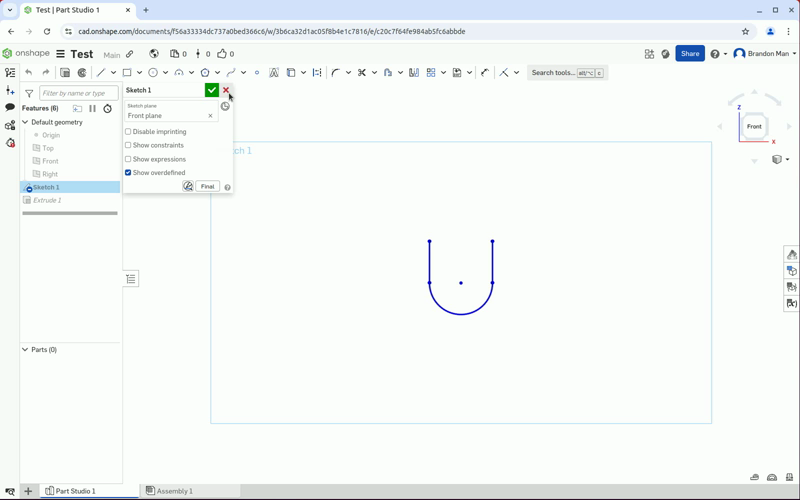
click(229, 92)
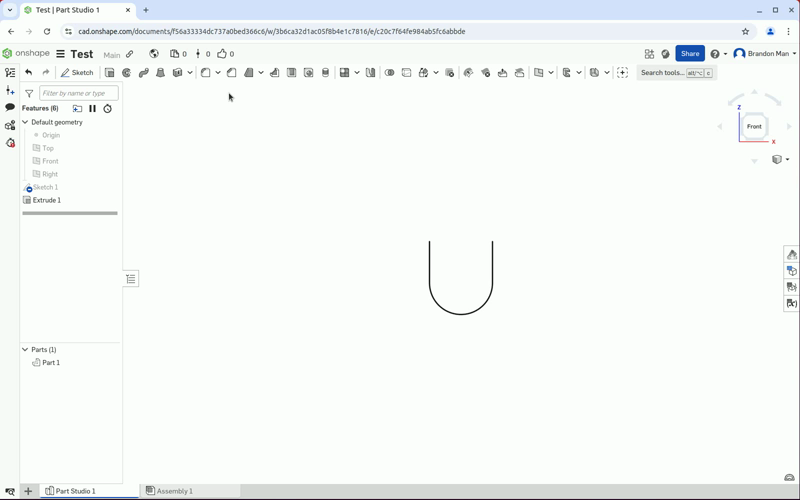
mouse_move(73, 352)
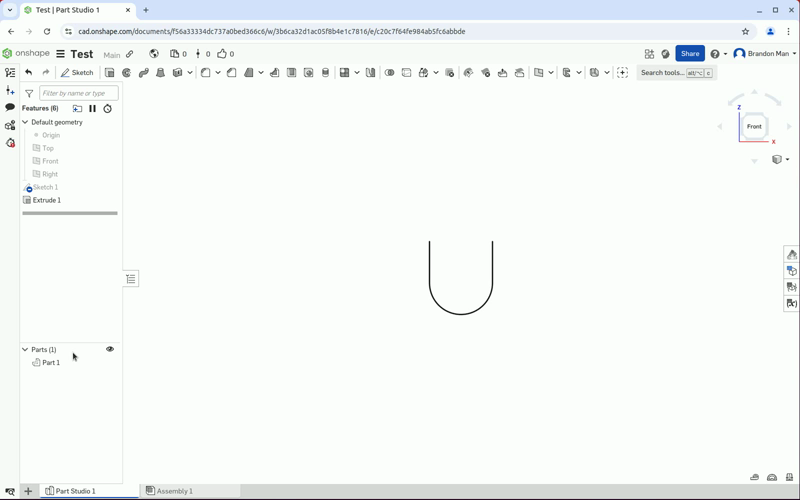
key(y)
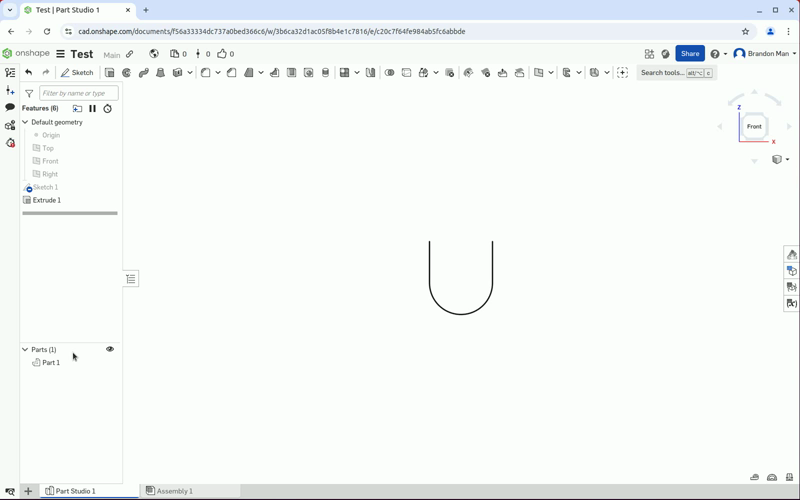
key(shift+p)
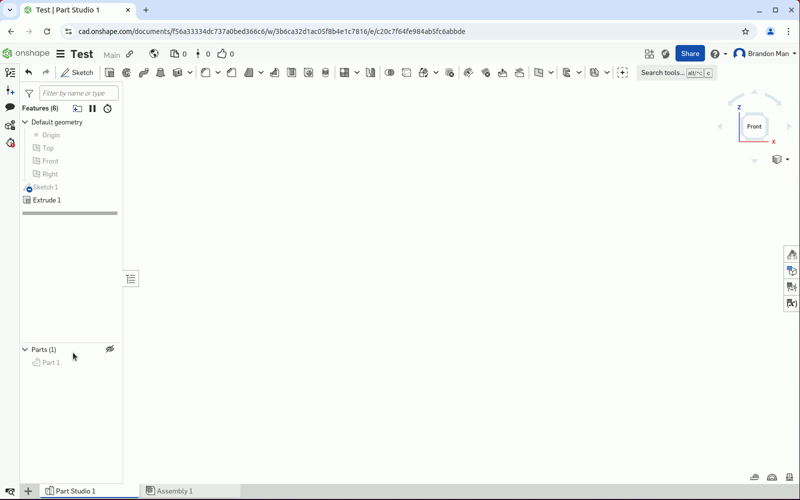
key(space)
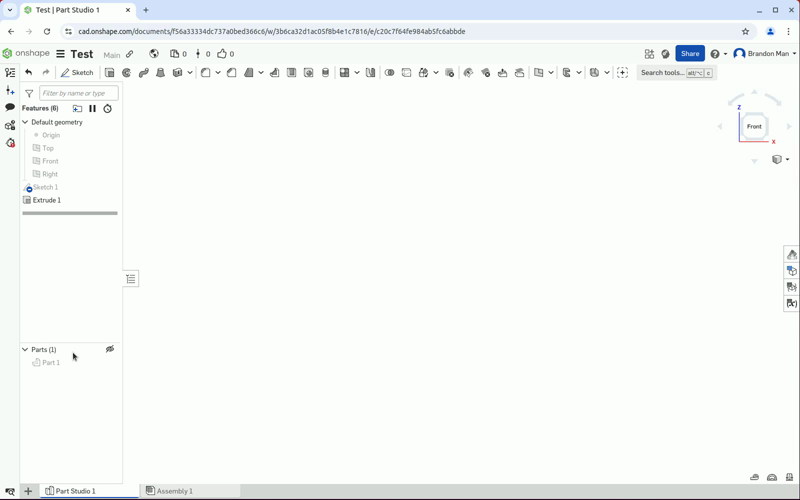
key_down(shift)
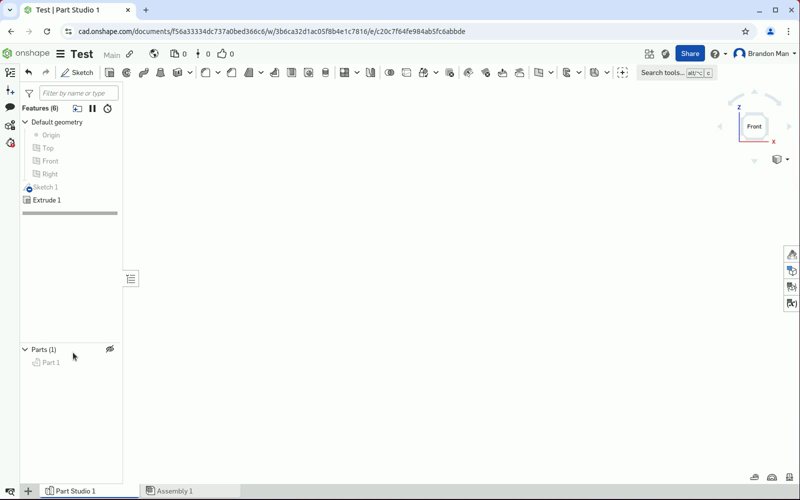
key(left)
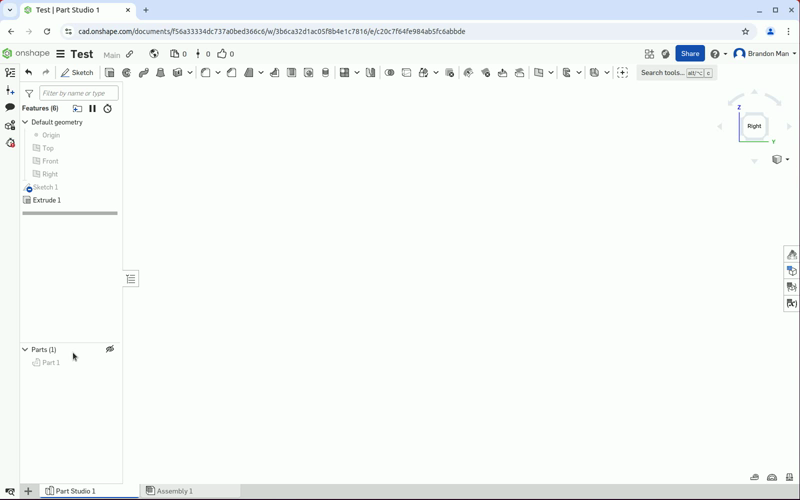
key_up(shift)
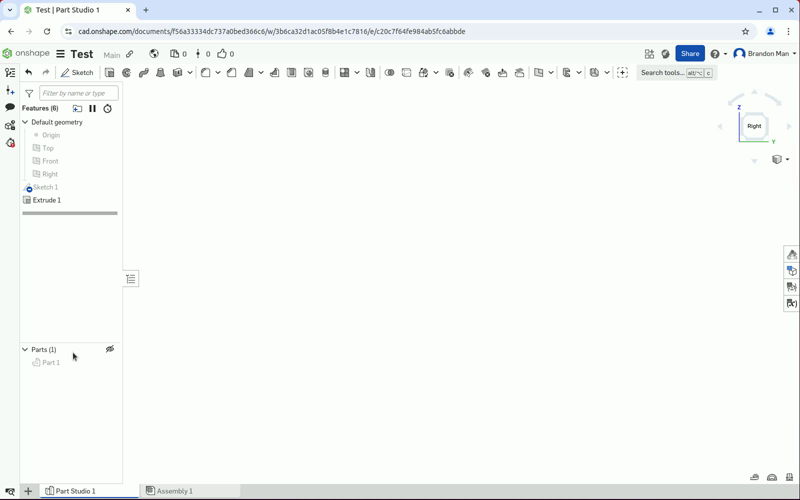
mouse_move(73, 352)
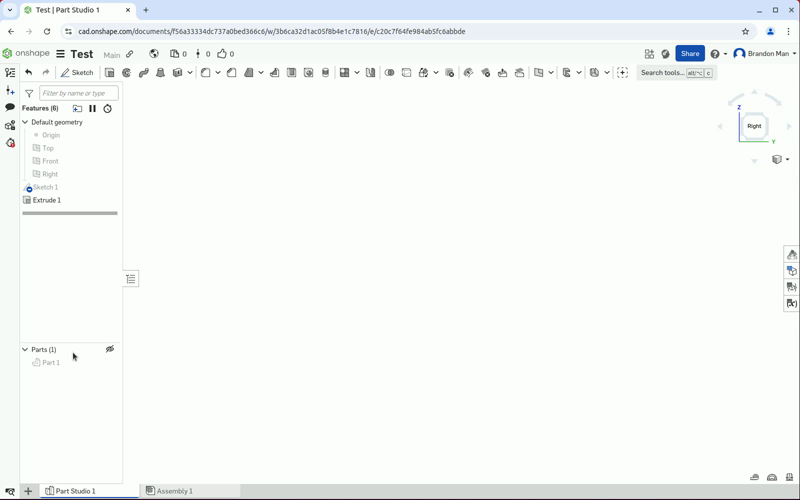
key(shift+y)
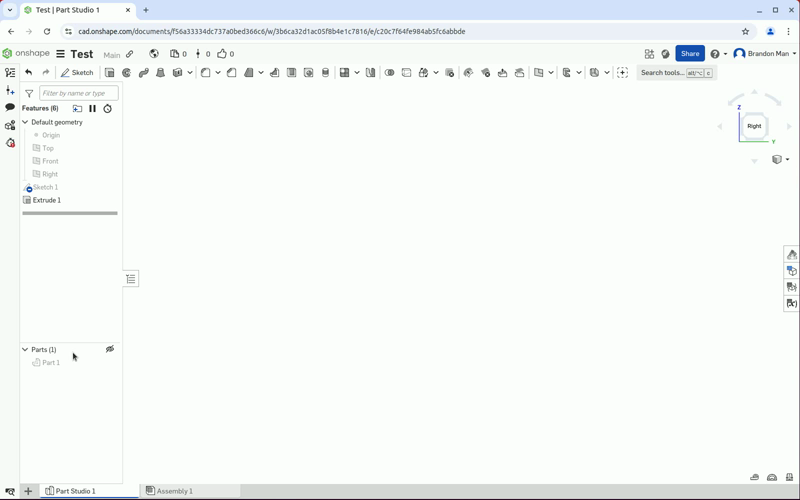
key(shift+s)
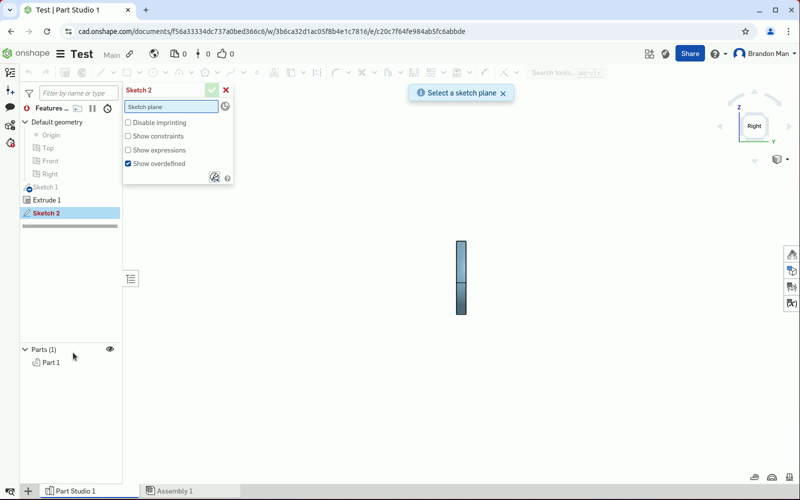
mouse_move(73, 176)
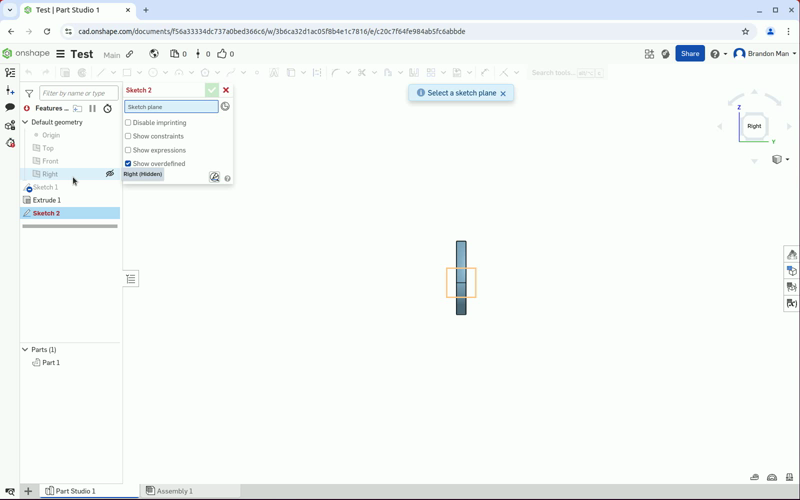
click(73, 176)
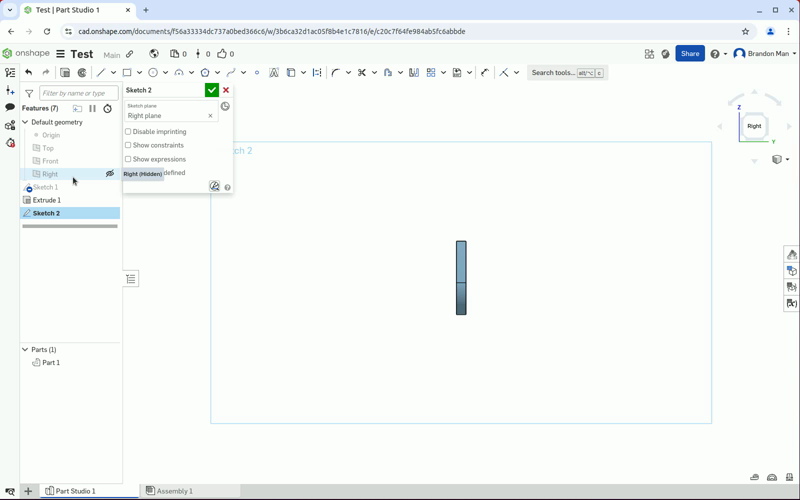
mouse_move(73, 352)
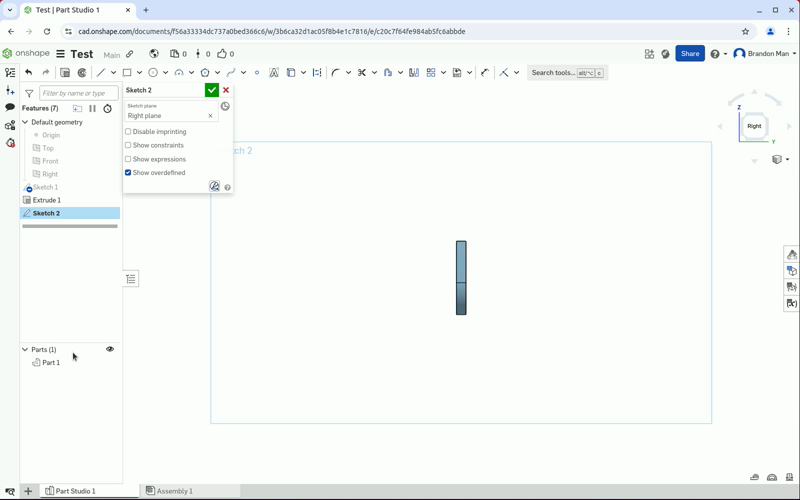
key(y)
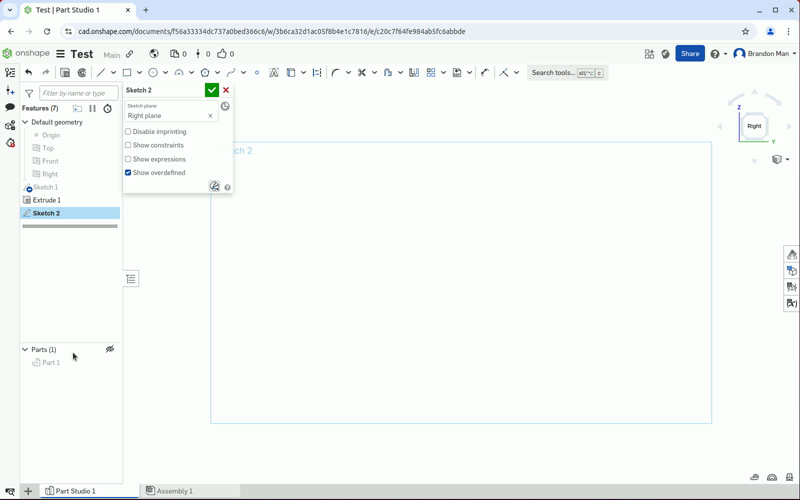
key(c)
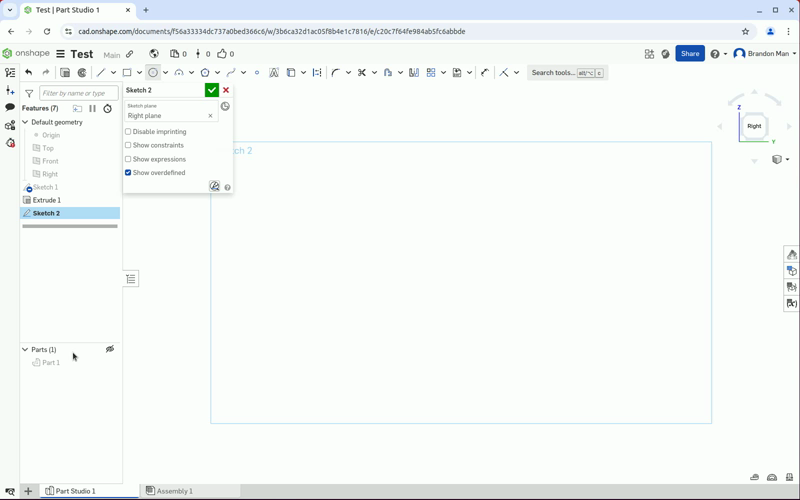
key_down(shift)
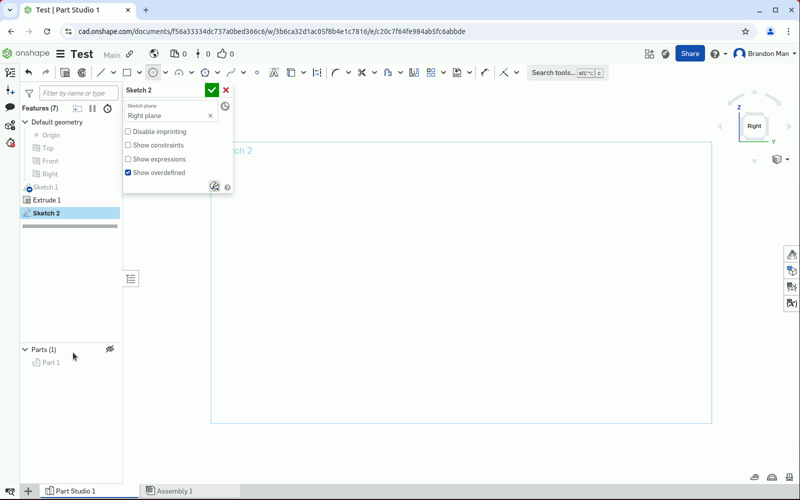
mouse_move(460, 244)
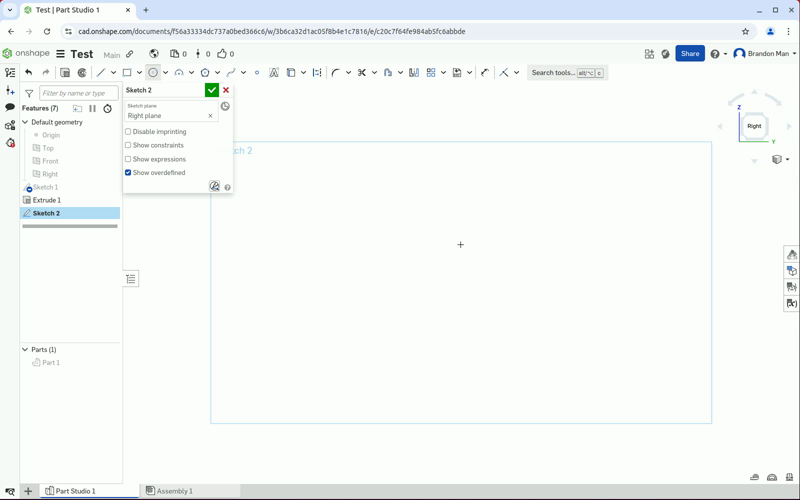
click(460, 244)
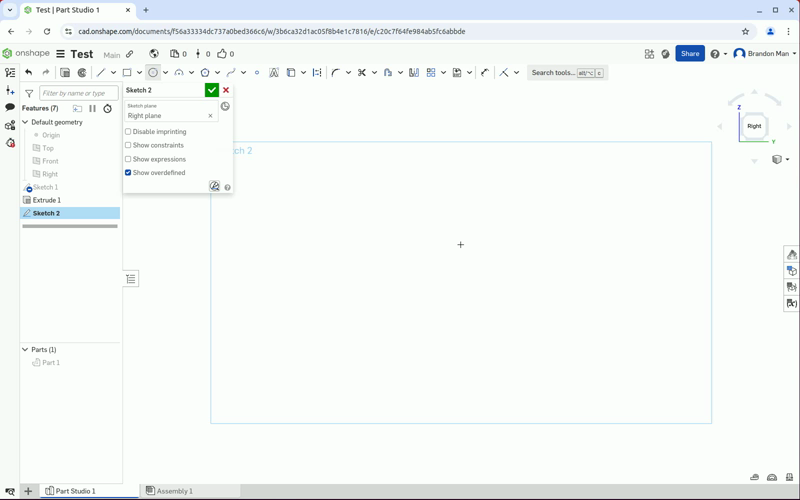
key_up(shift)
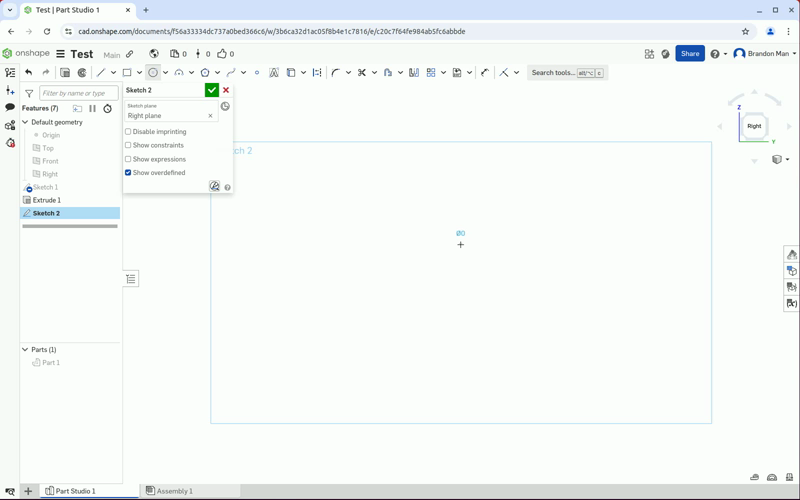
mouse_move(461, 244)
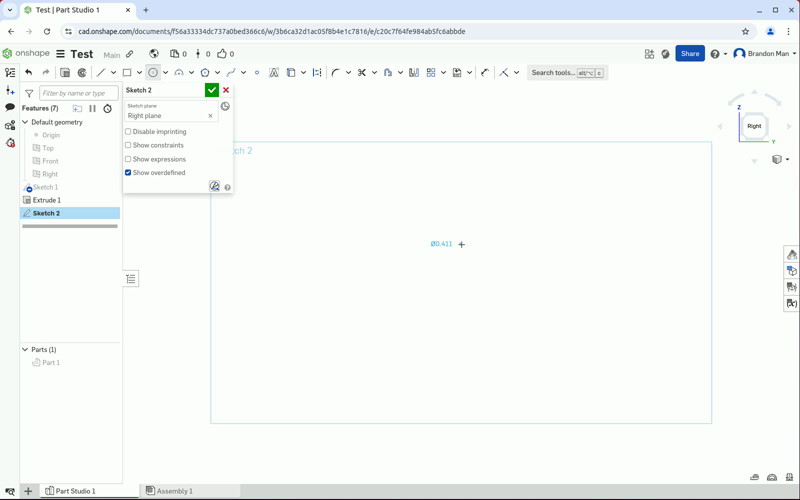
scroll(6)
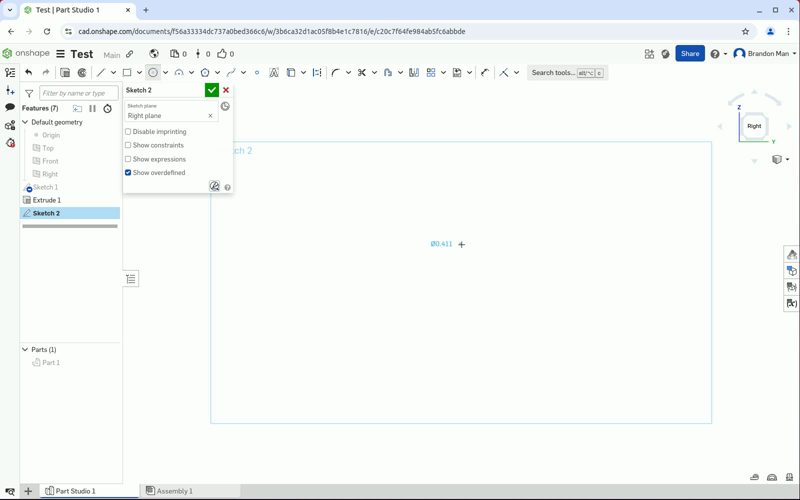
scroll(6)
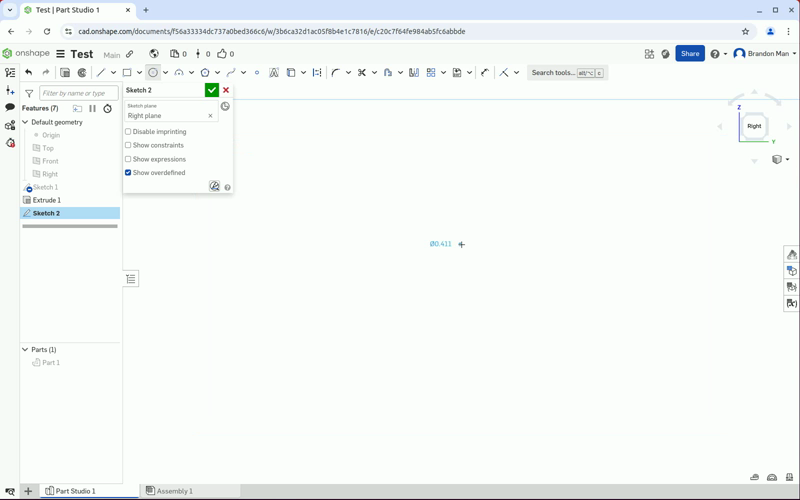
scroll(6)
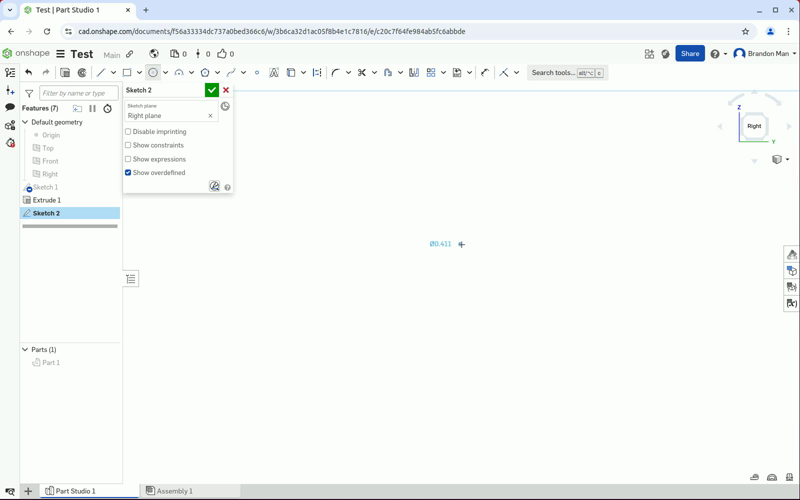
scroll(6)
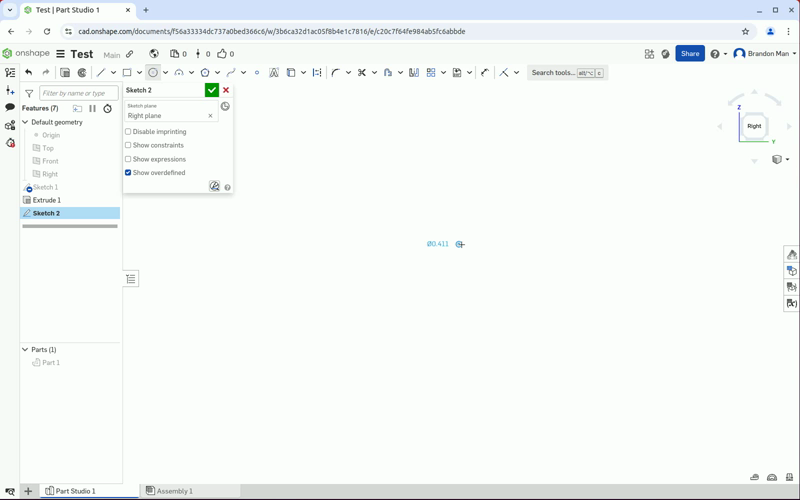
scroll(6)
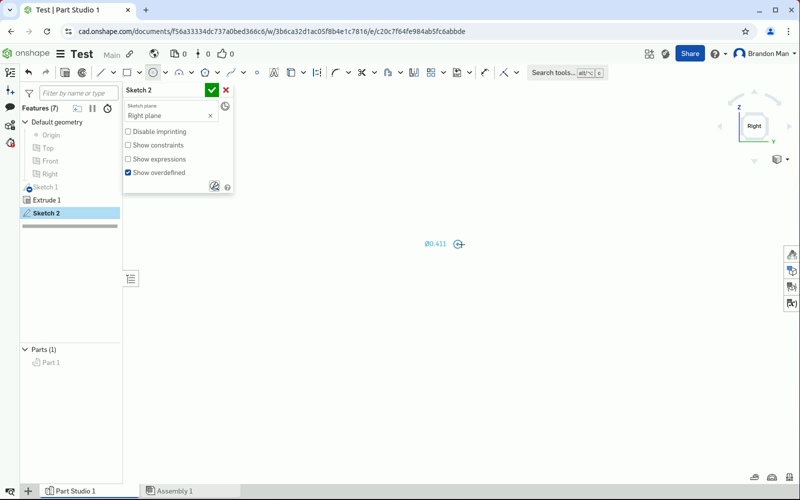
scroll(6)
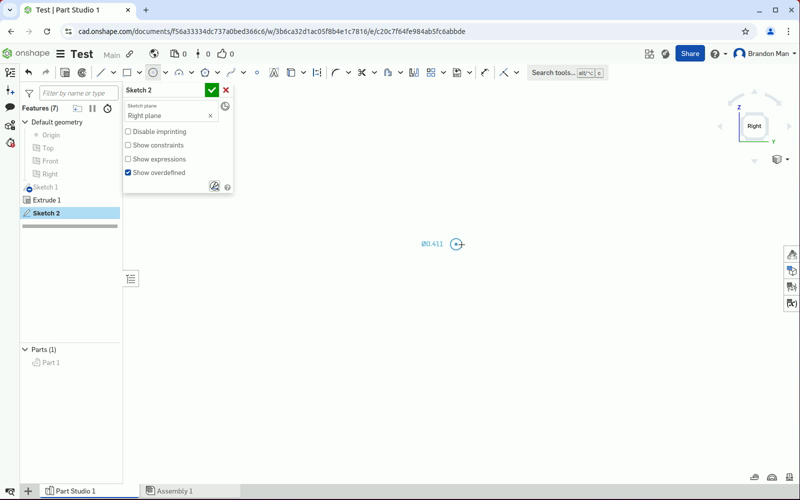
scroll(6)
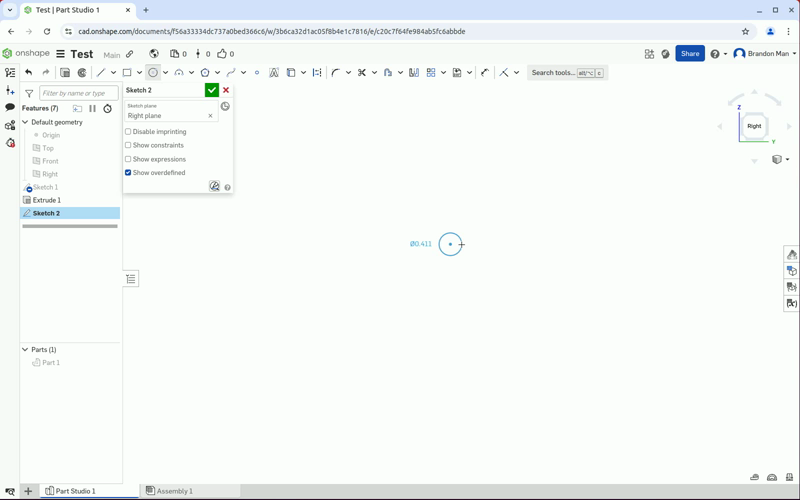
click(461, 244)
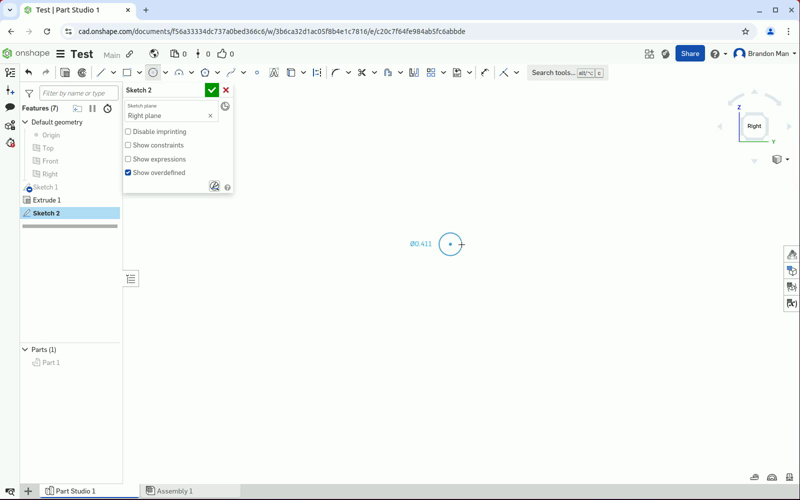
scroll(-6)
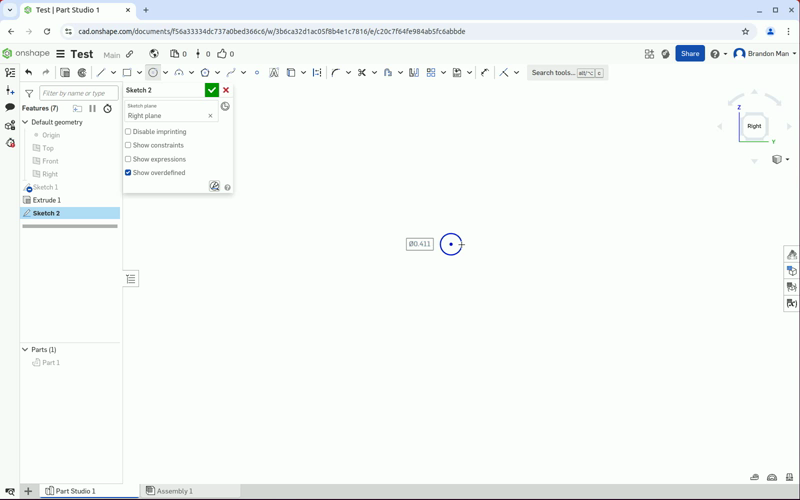
scroll(-6)
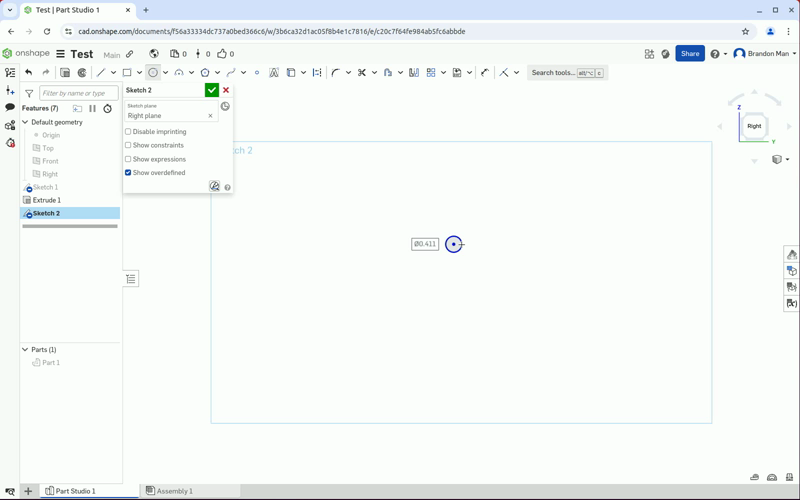
scroll(-6)
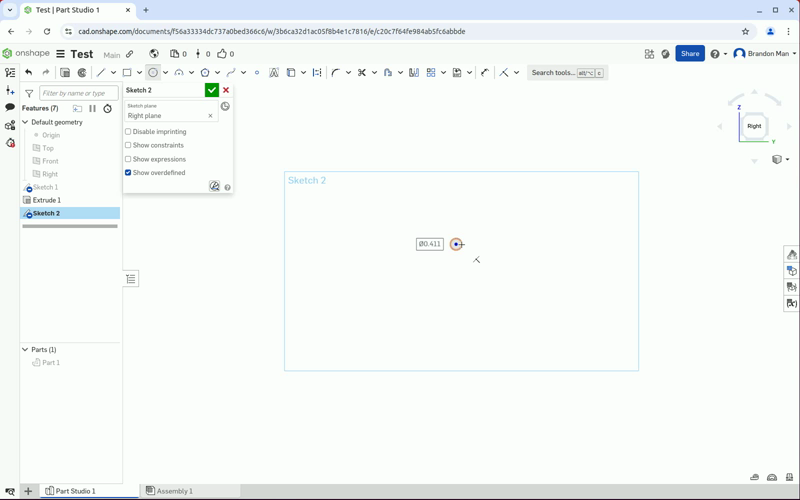
scroll(-6)
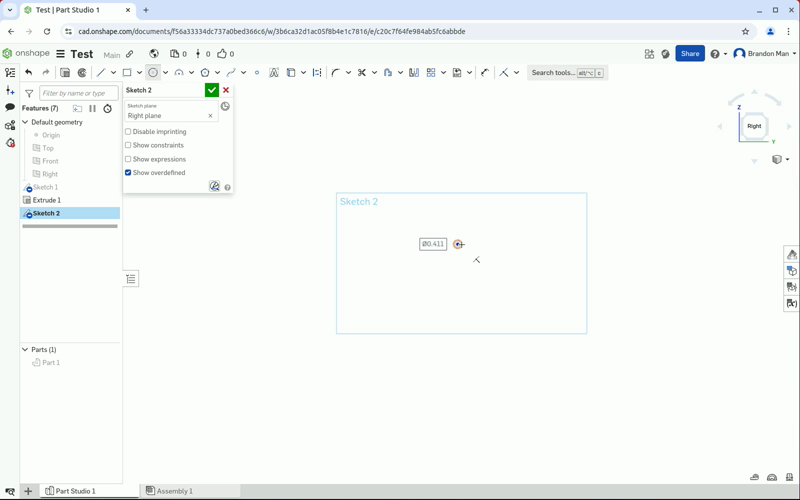
scroll(-6)
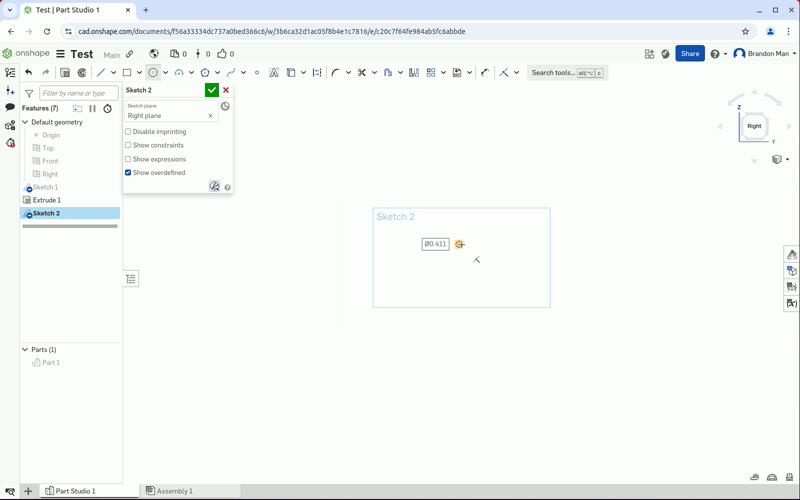
scroll(-6)
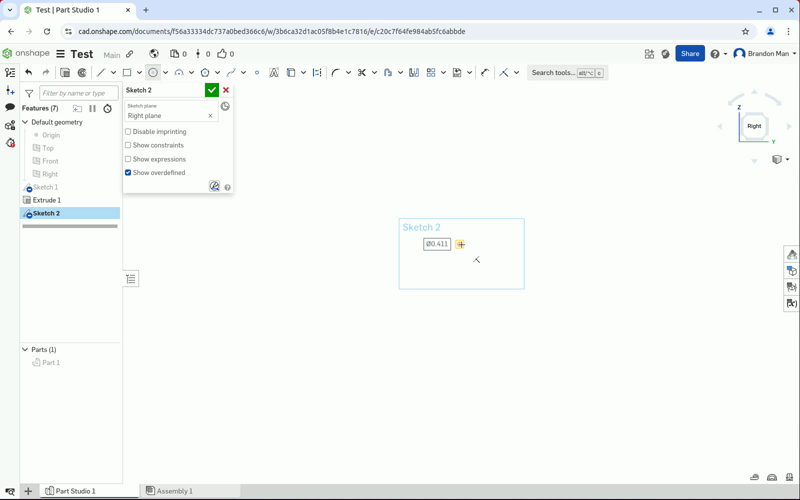
scroll(-6)
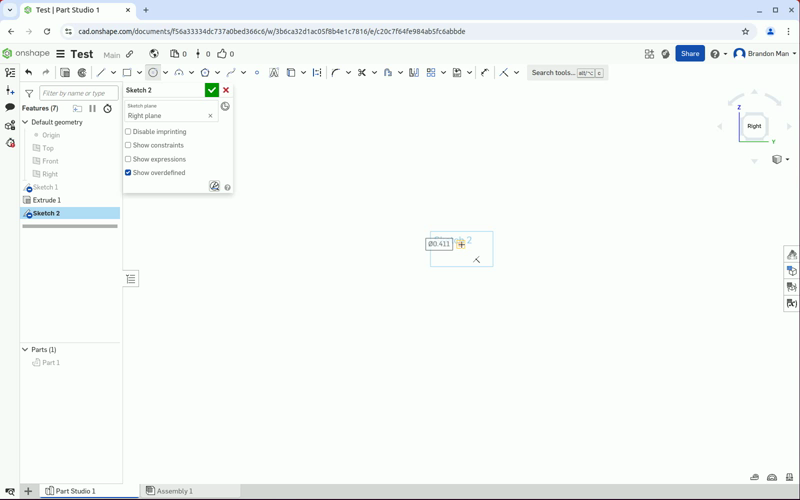
key(esc)
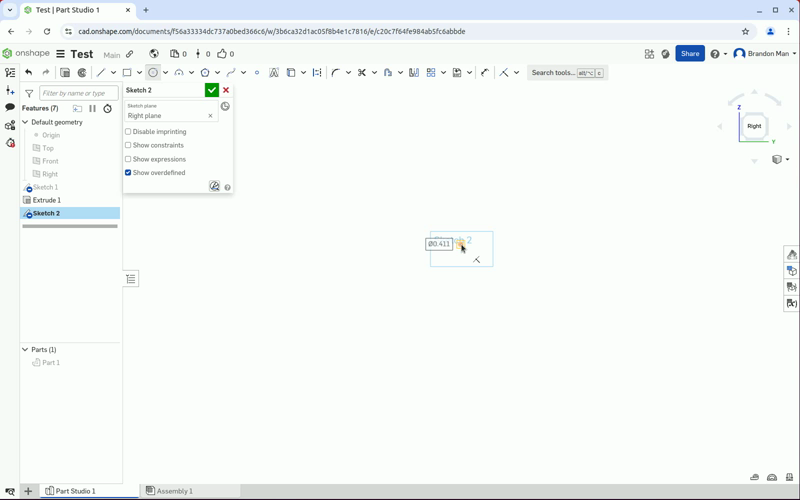
mouse_move(460, 245)
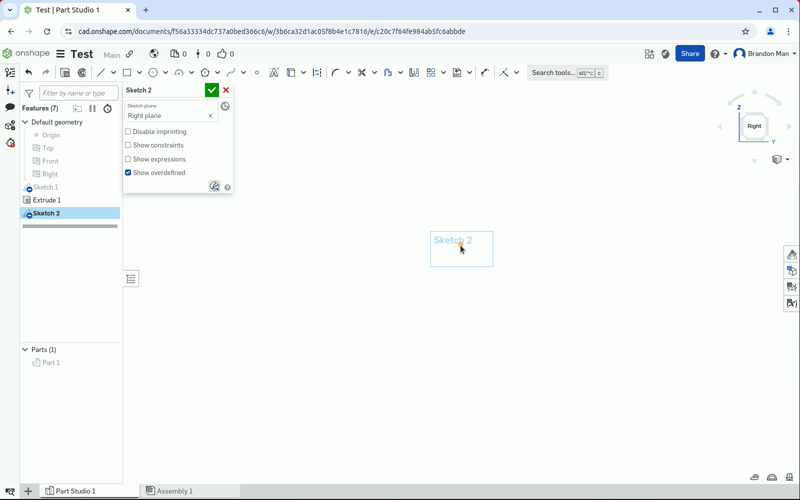
scroll(6)
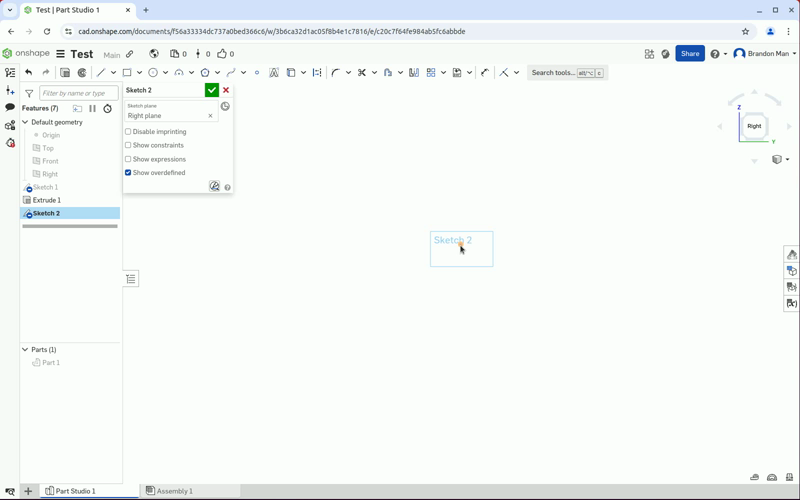
scroll(6)
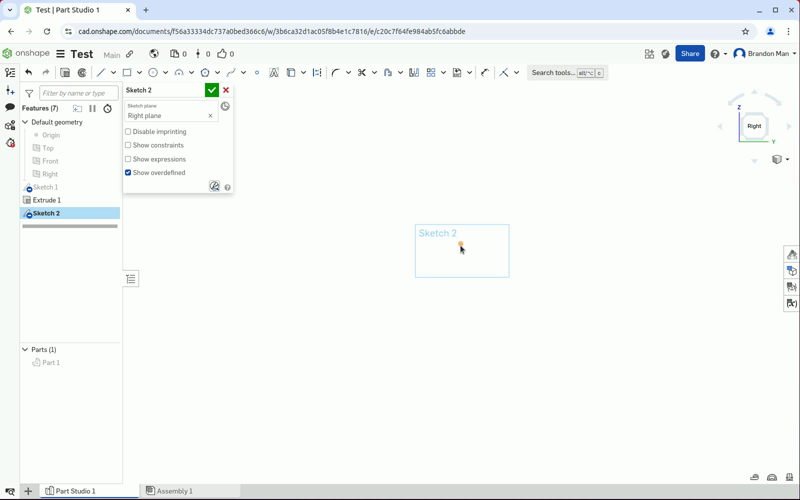
scroll(6)
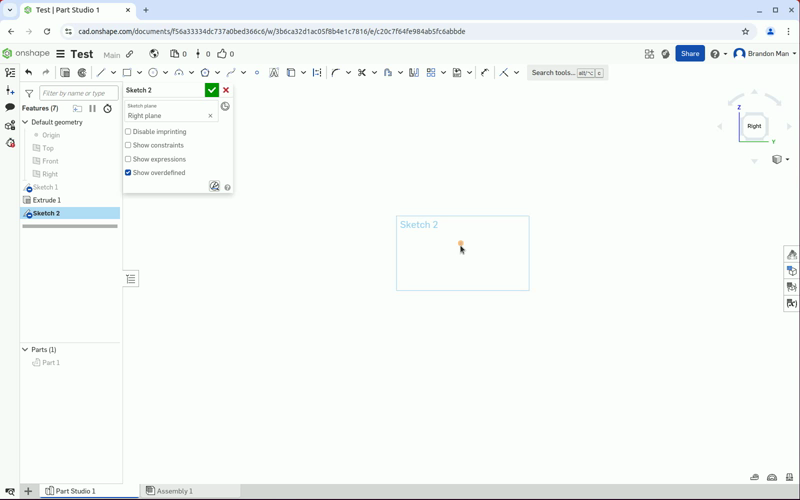
scroll(6)
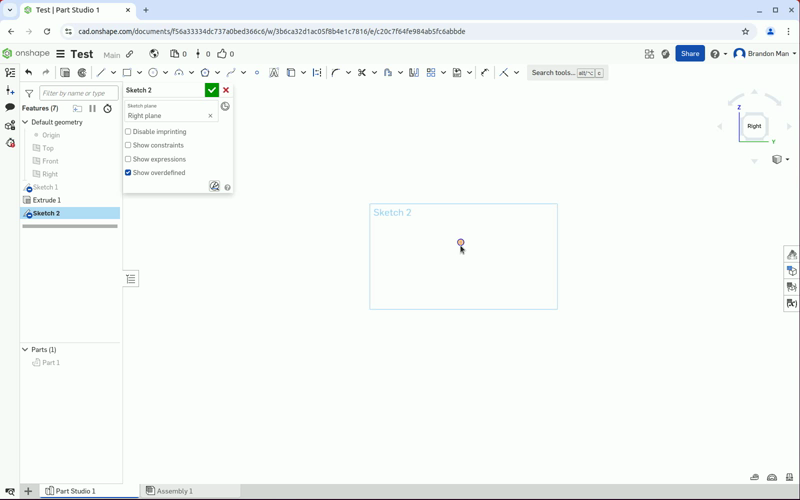
scroll(6)
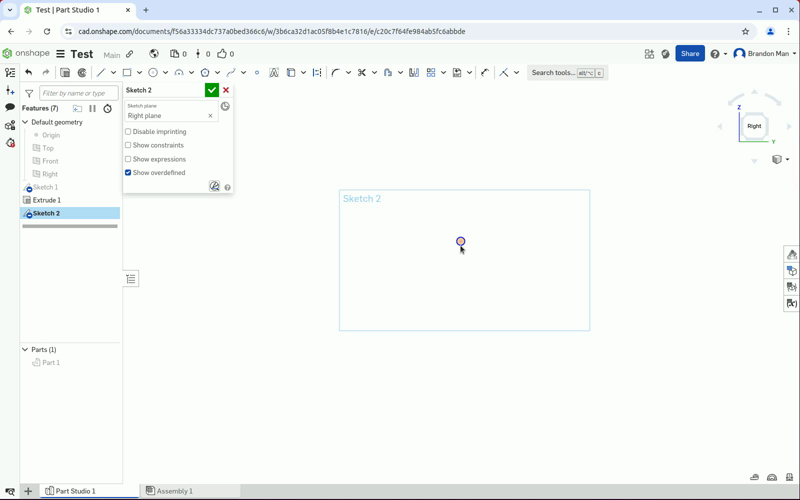
scroll(6)
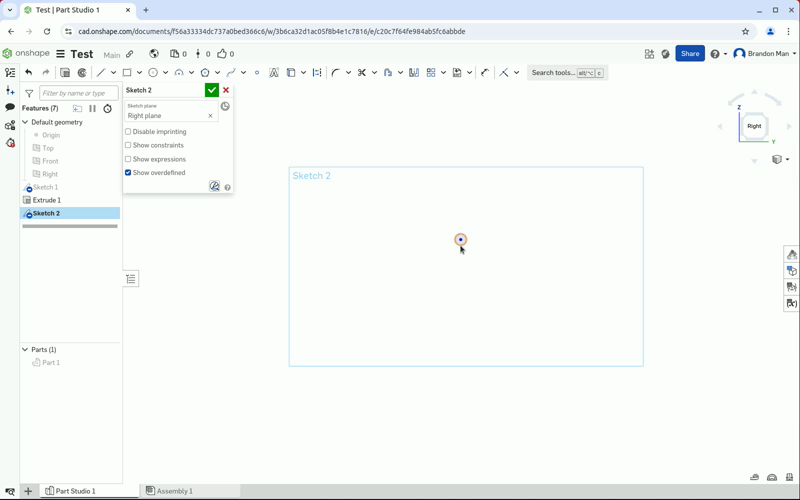
scroll(6)
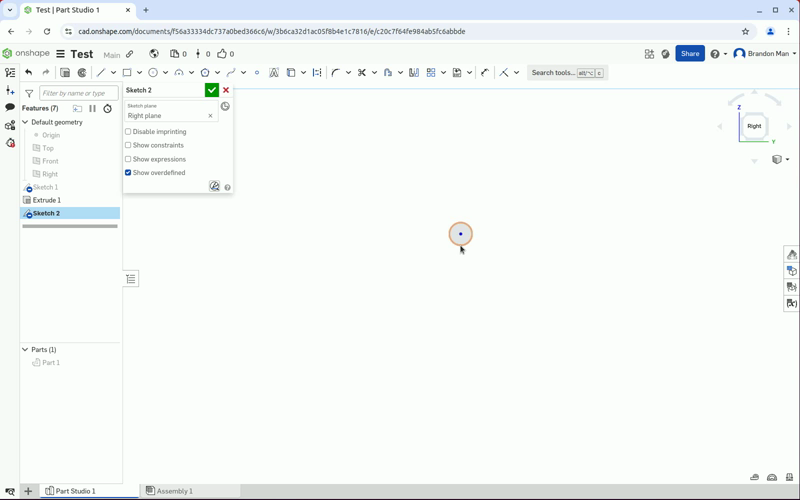
click(460, 245)
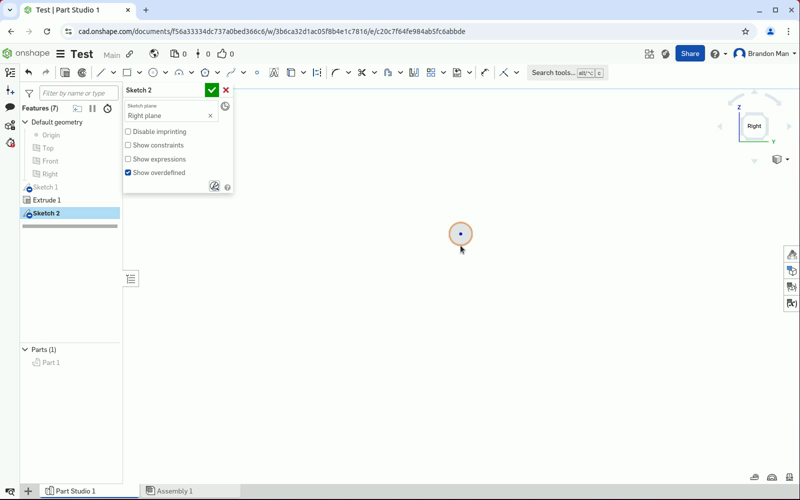
scroll(-6)
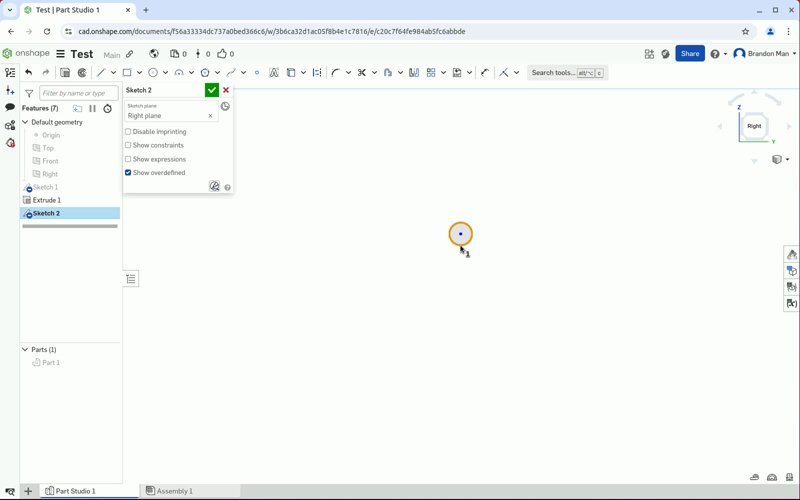
scroll(-6)
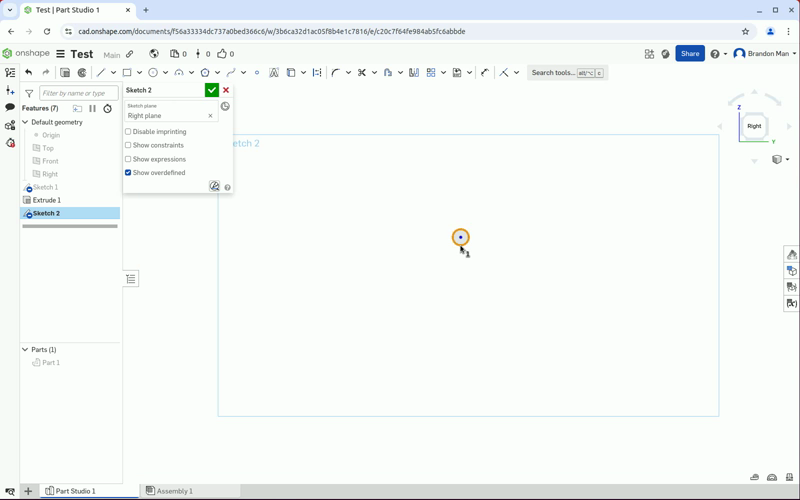
scroll(-6)
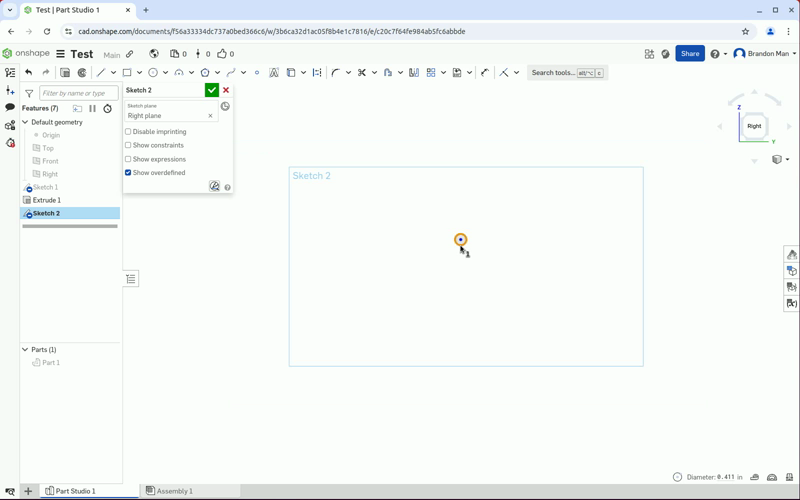
scroll(-6)
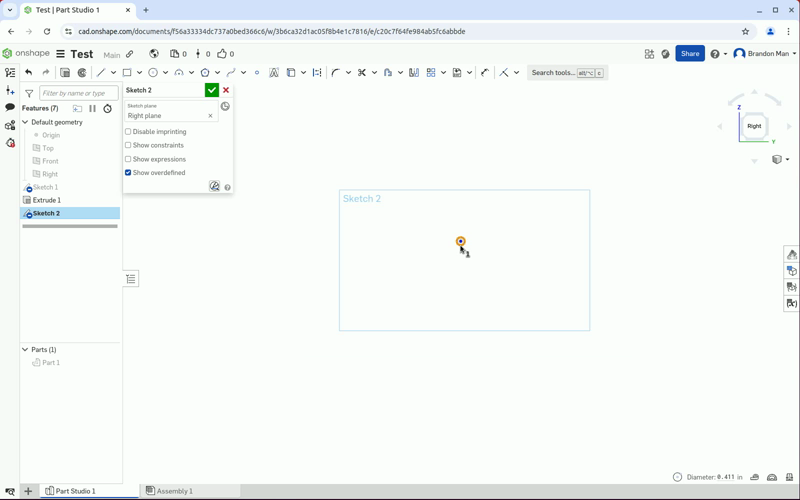
scroll(-6)
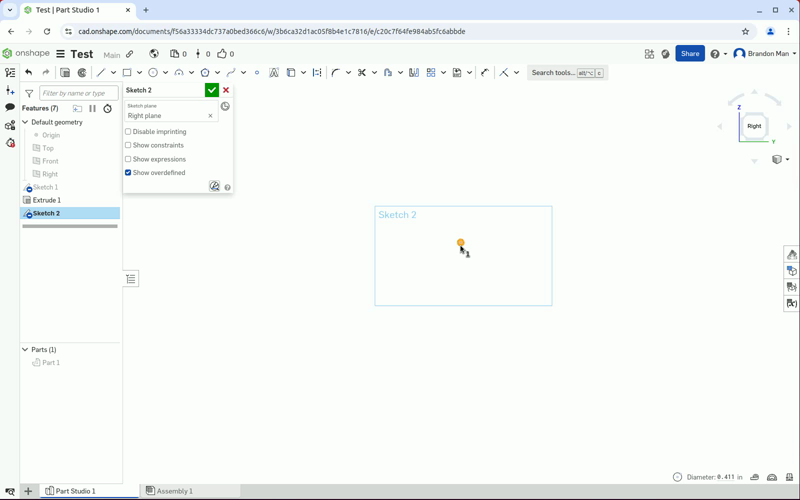
scroll(-6)
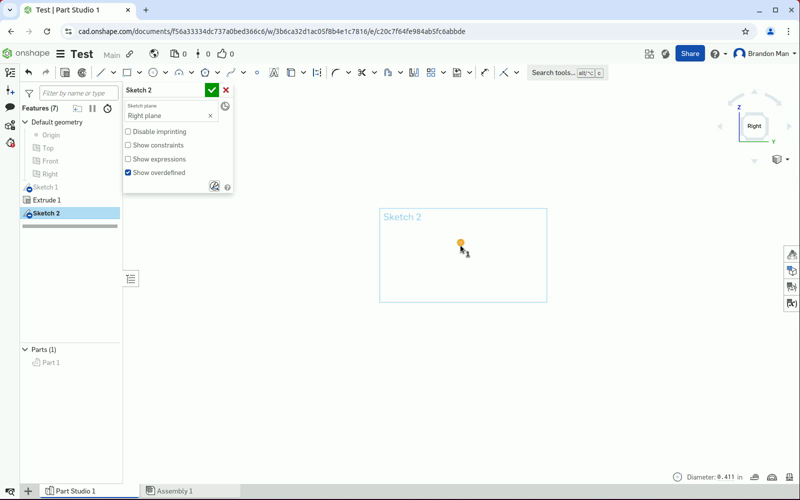
scroll(-6)
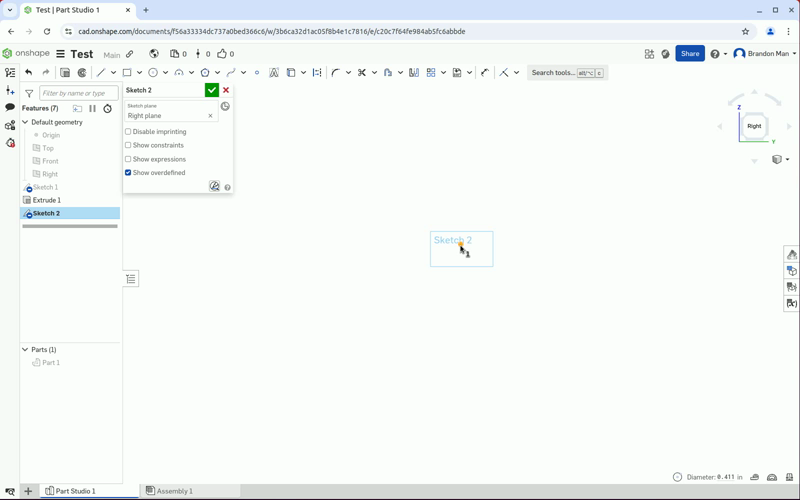
mouse_move(73, 352)
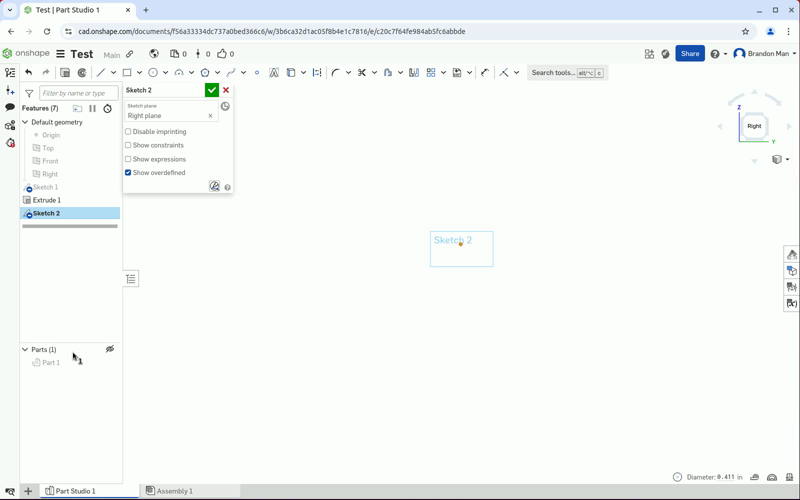
key(shift+y)
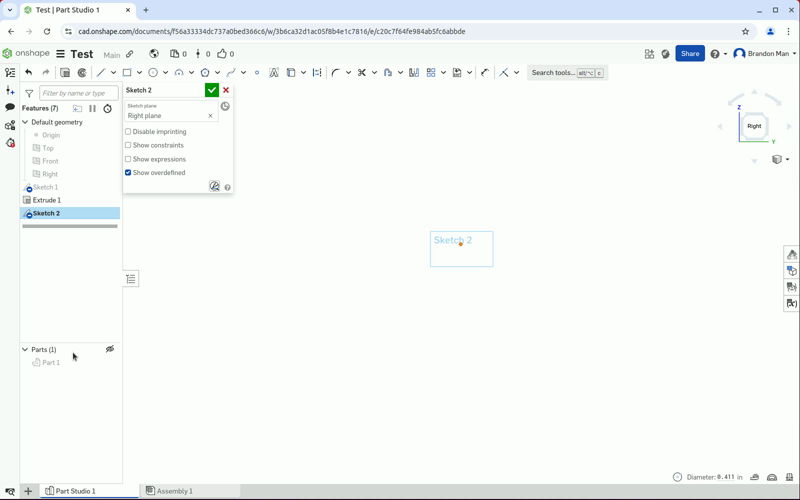
key(shift+e)
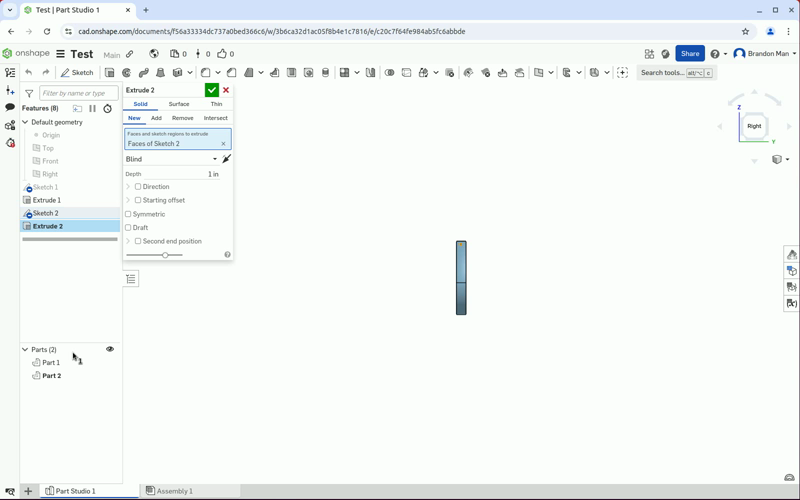
mouse_move(143, 106)
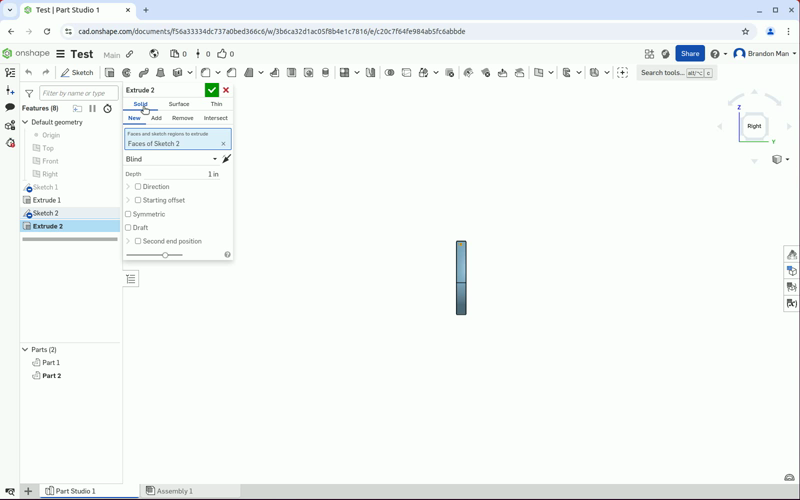
click(143, 106)
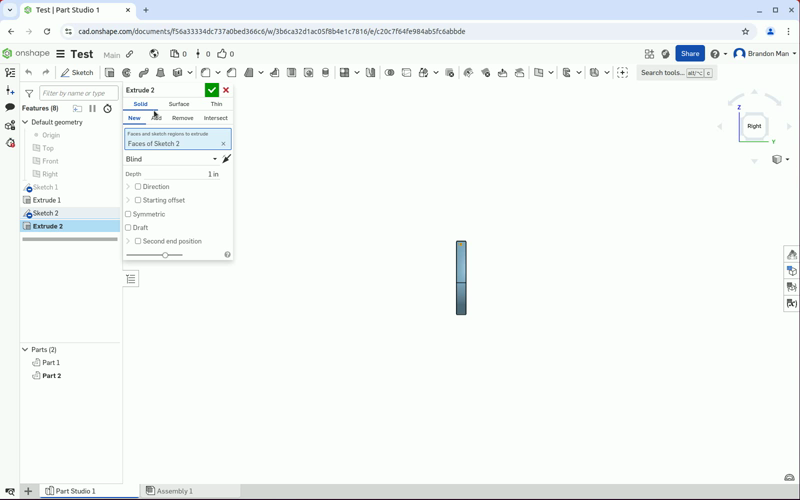
mouse_move(186, 120)
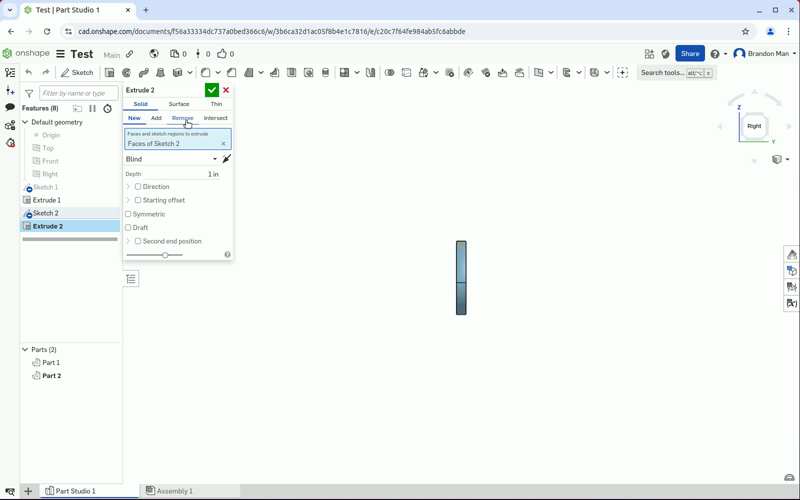
click(186, 120)
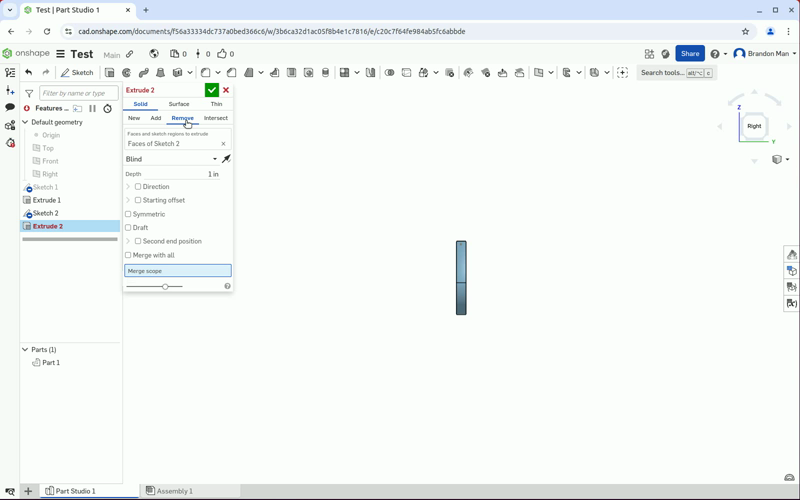
key(tab, 4)
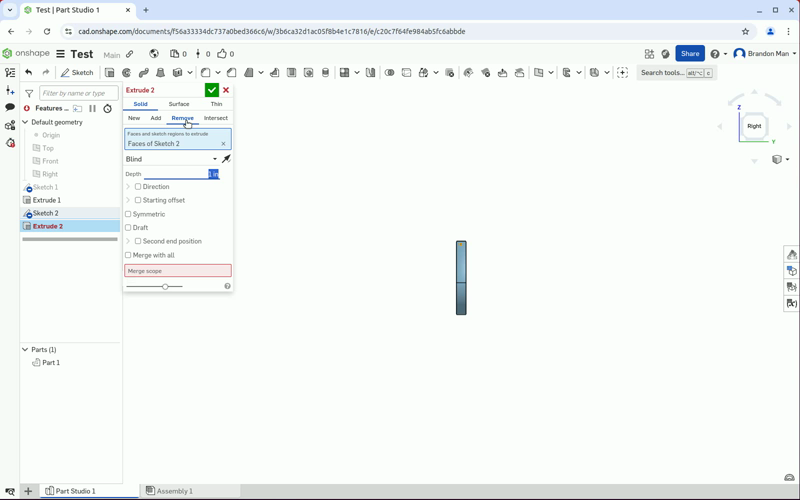
text(14.924)
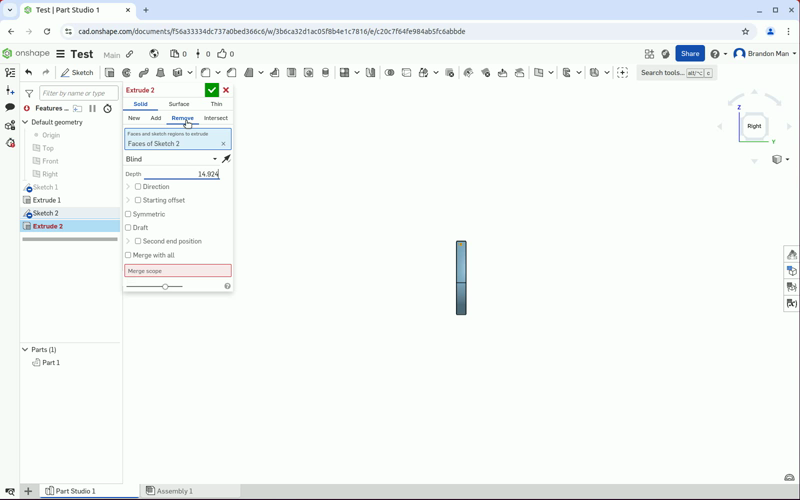
key(tab, 3)
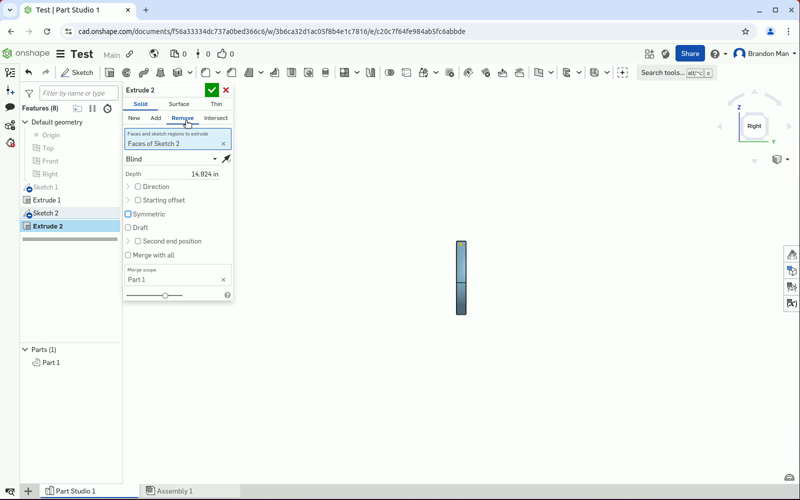
key(space)
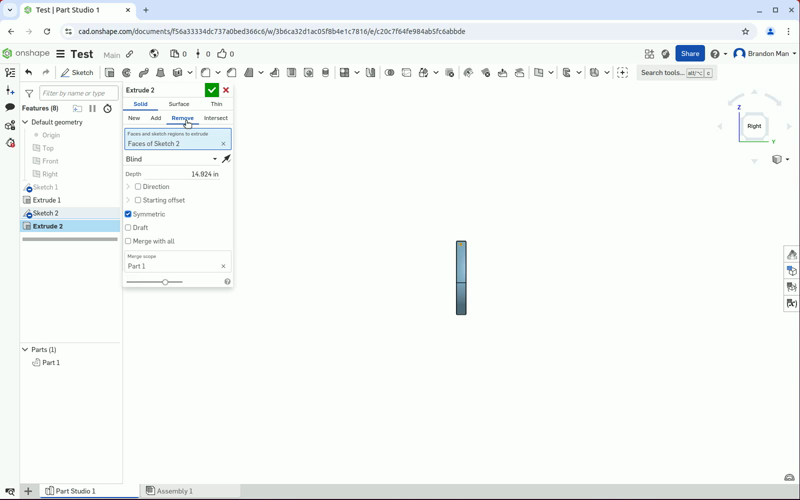
key(tab, 2)
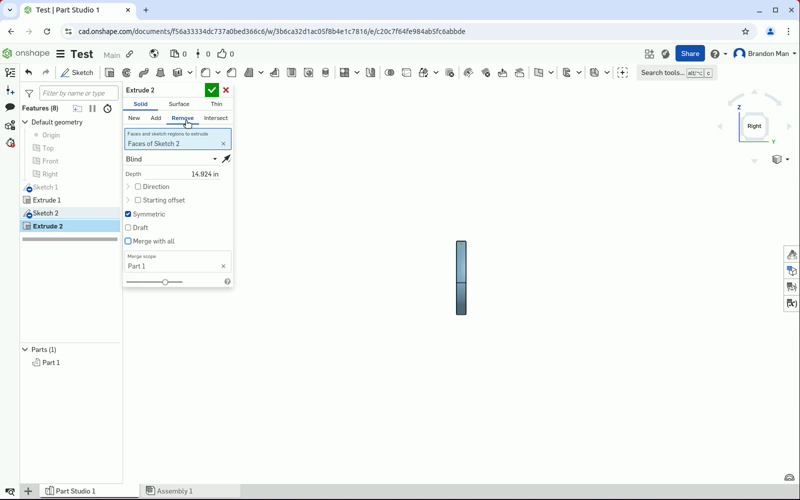
key(space)
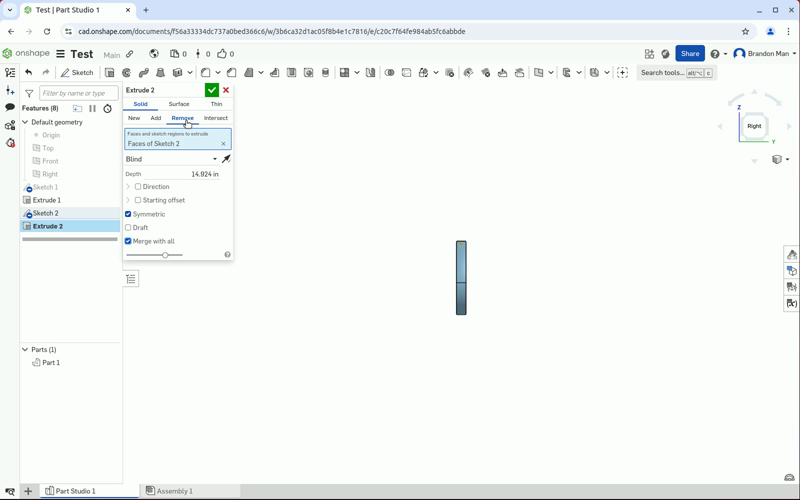
key(enter)
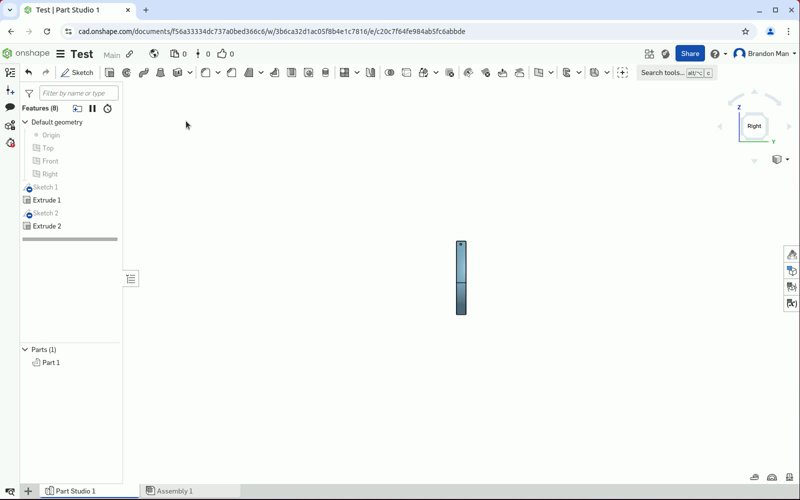
key(shift+h)
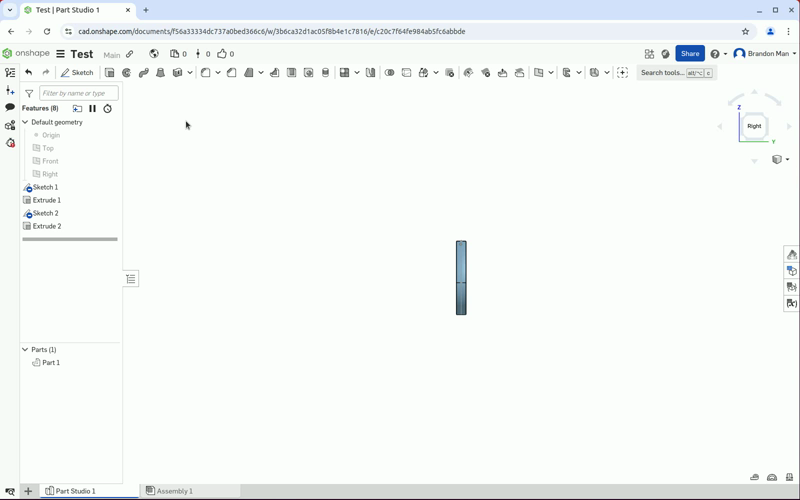
key(shift+h)
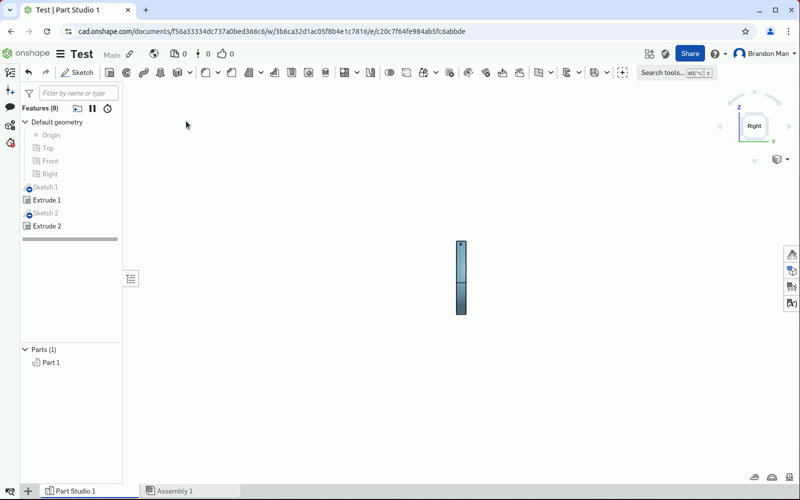
mouse_move(73, 189)
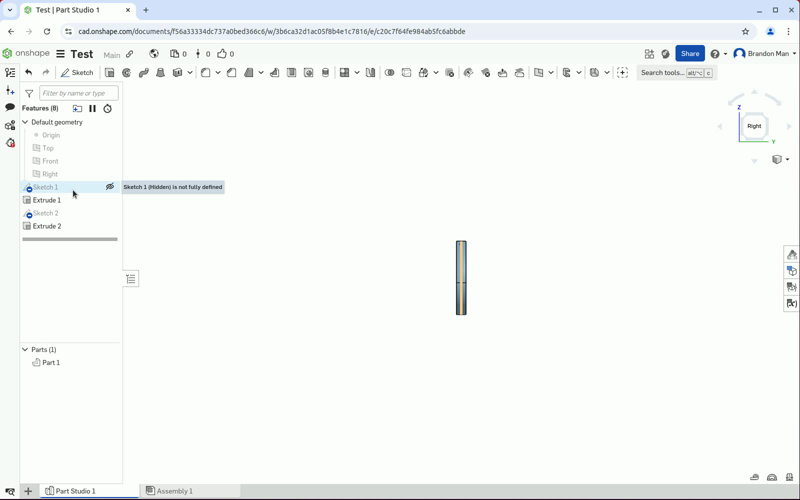
click(73, 189)
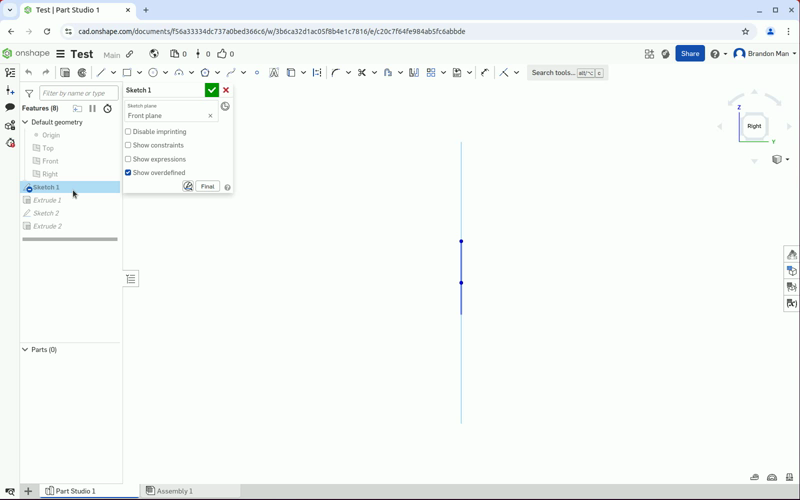
mouse_move(229, 92)
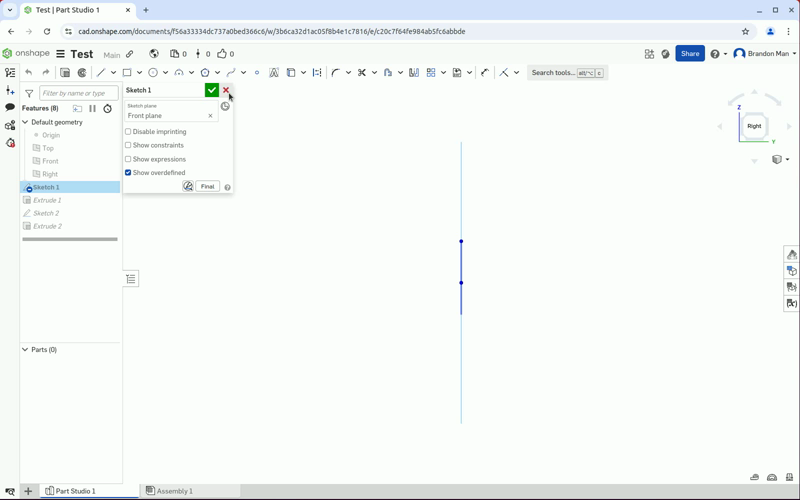
click(229, 92)
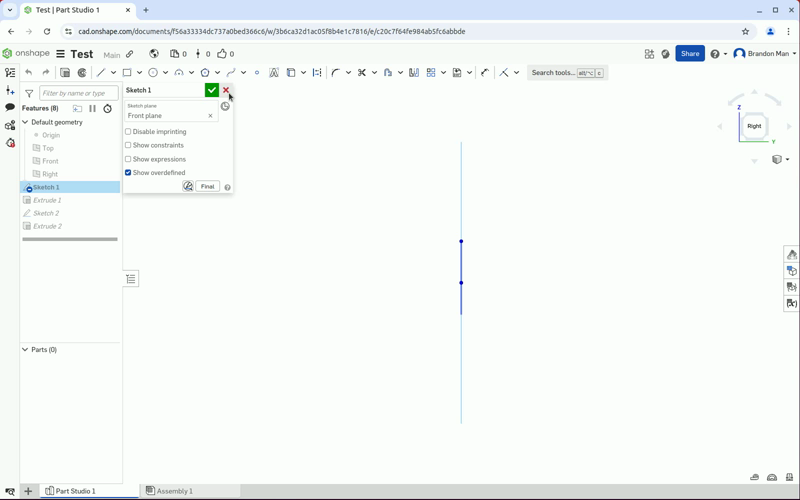
key(shift+s)
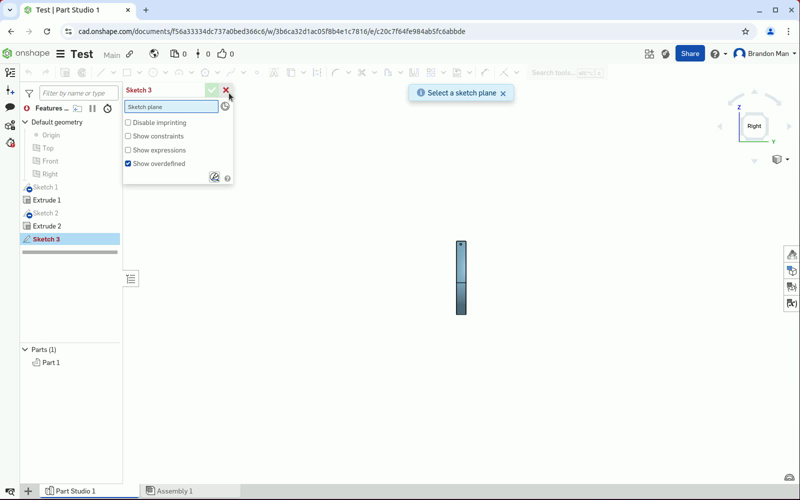
mouse_move(73, 176)
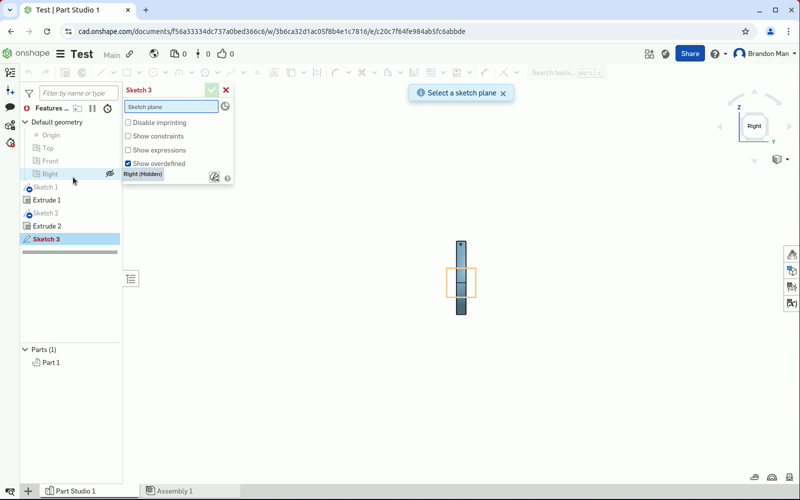
click(73, 176)
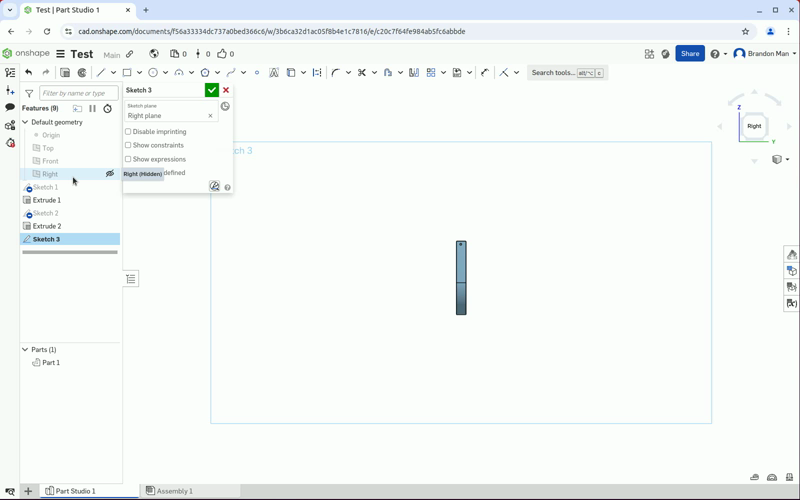
mouse_move(73, 352)
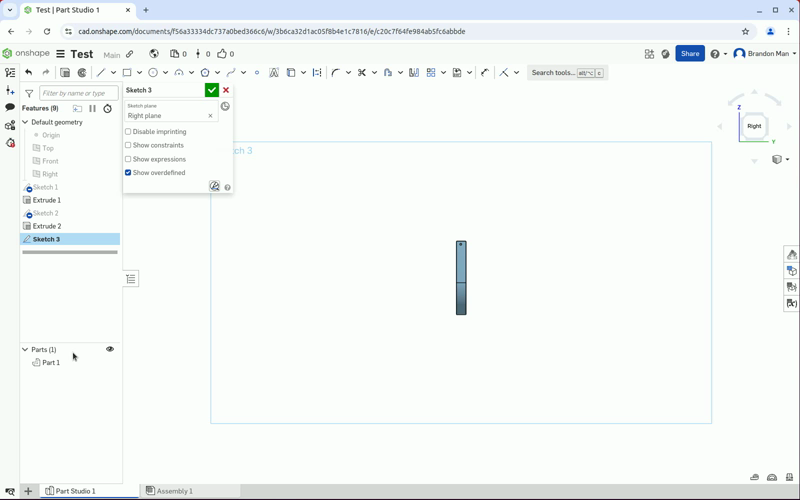
key(y)
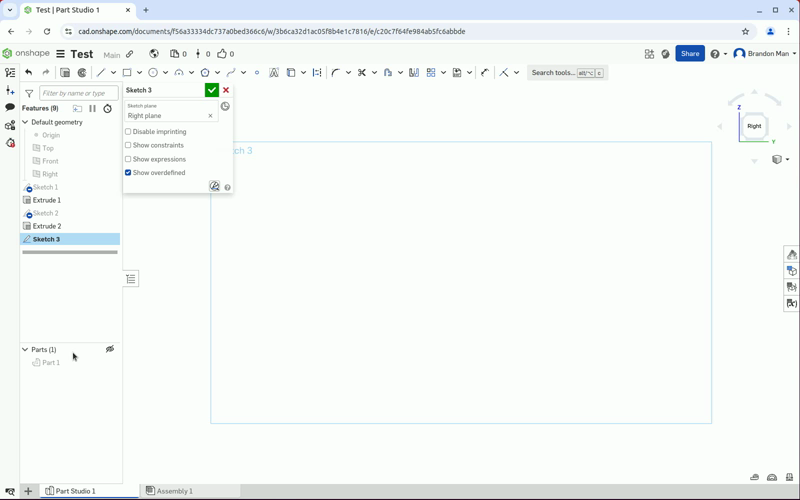
key(c)
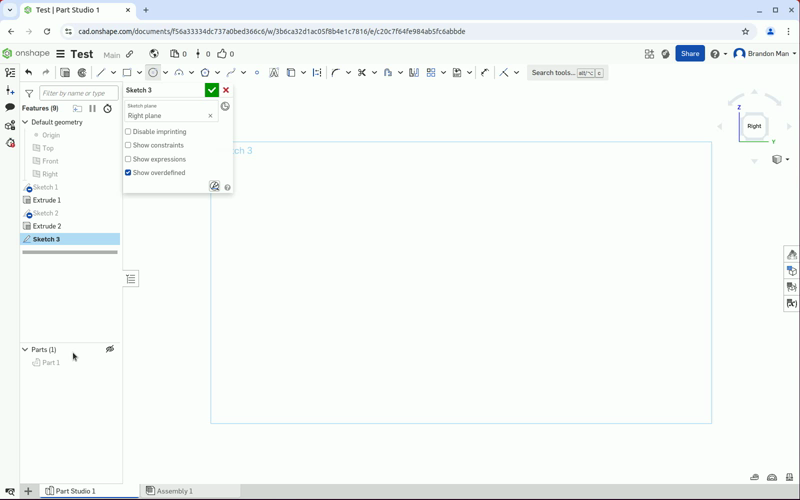
key_down(shift)
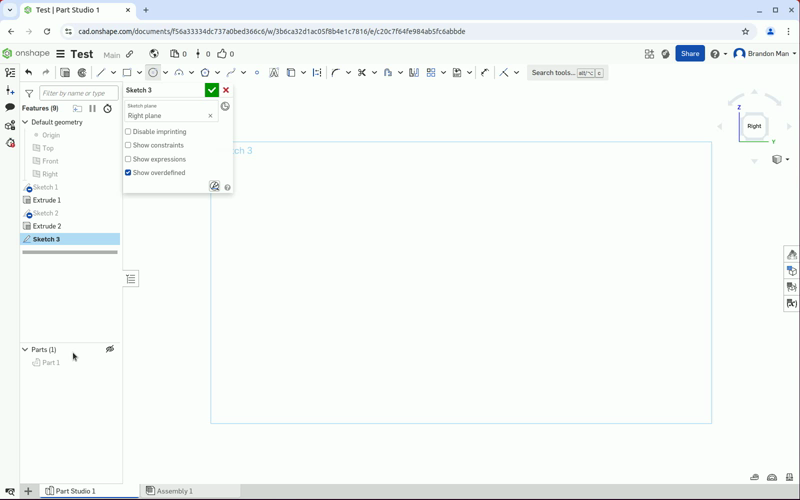
mouse_move(460, 255)
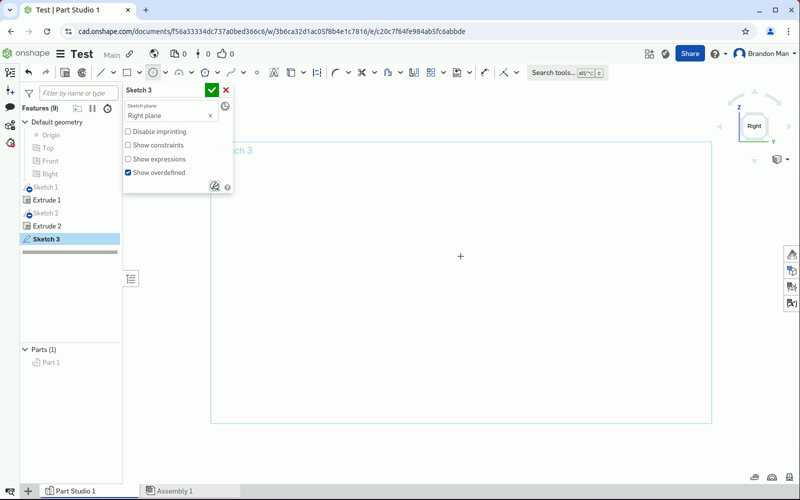
click(460, 255)
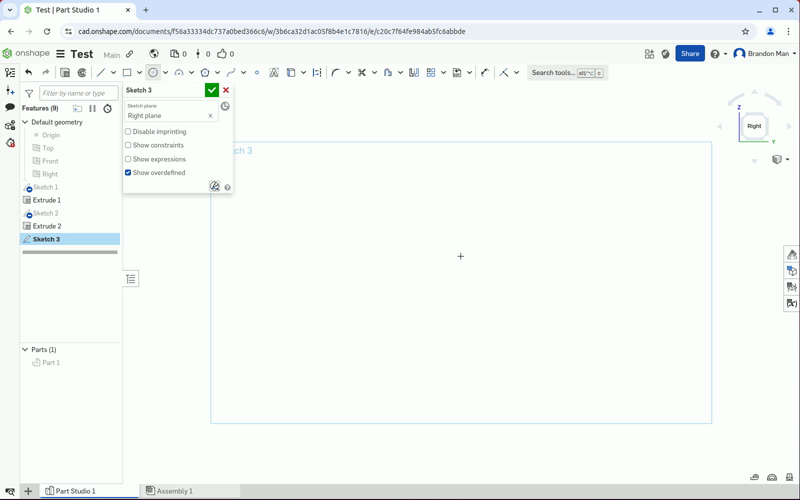
key_up(shift)
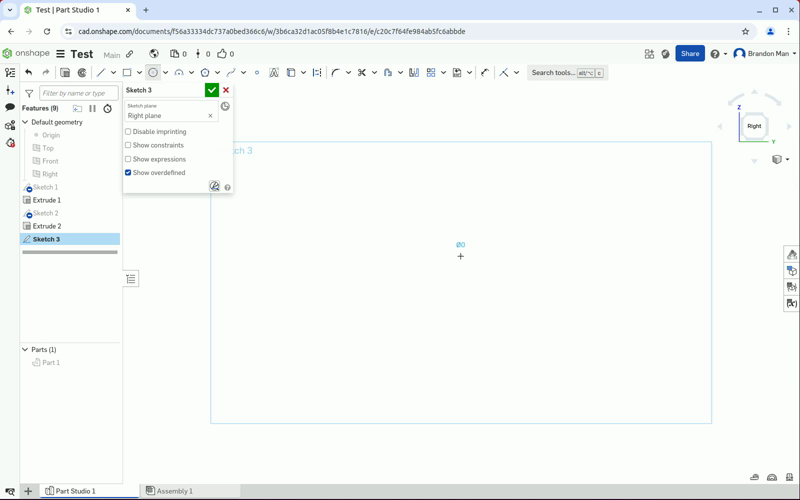
mouse_move(461, 255)
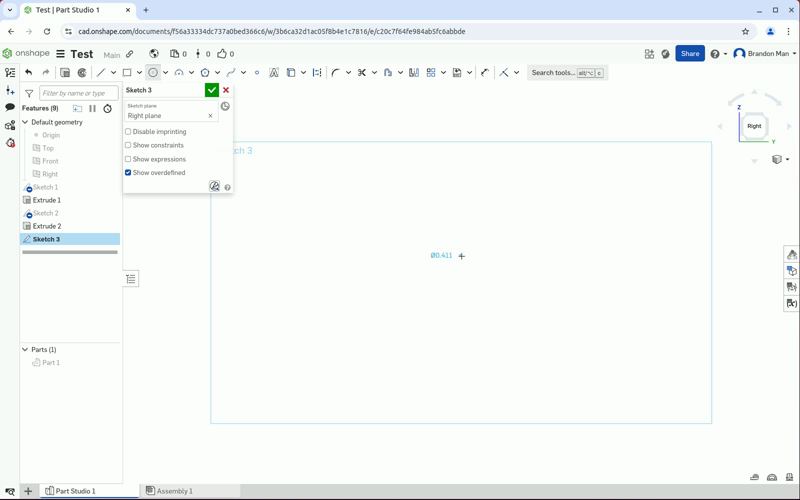
scroll(6)
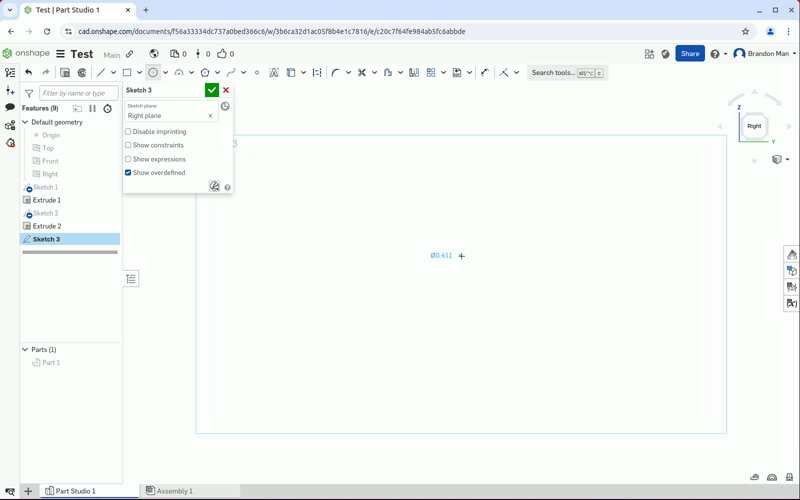
scroll(6)
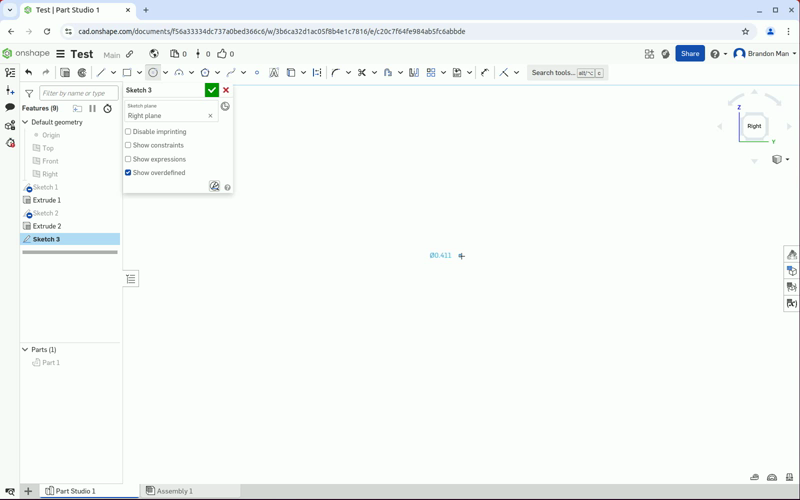
scroll(6)
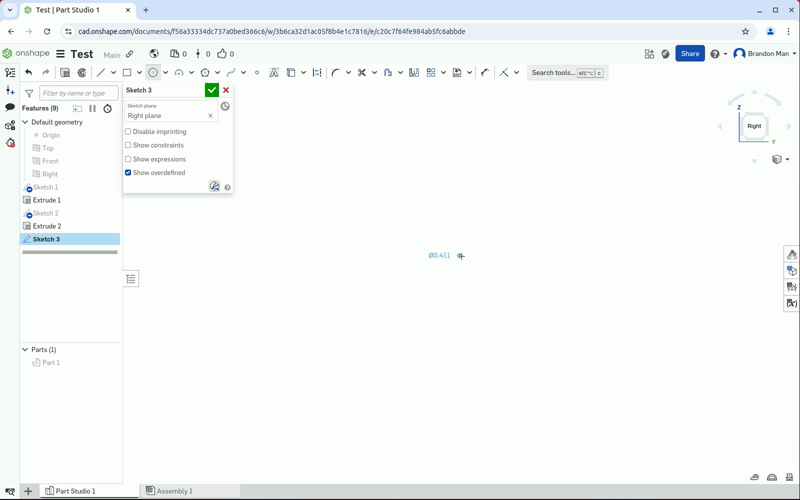
scroll(6)
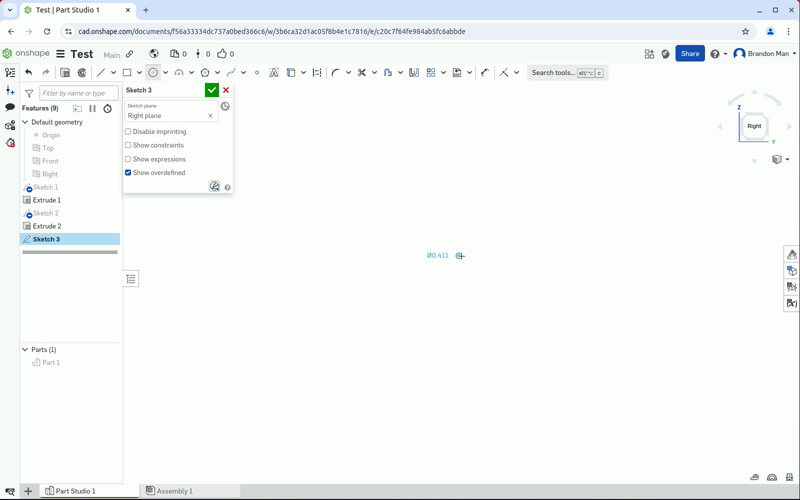
scroll(6)
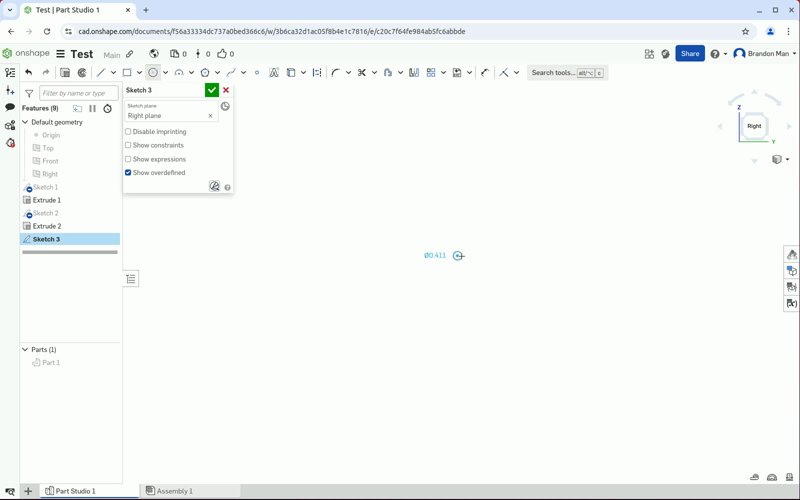
scroll(6)
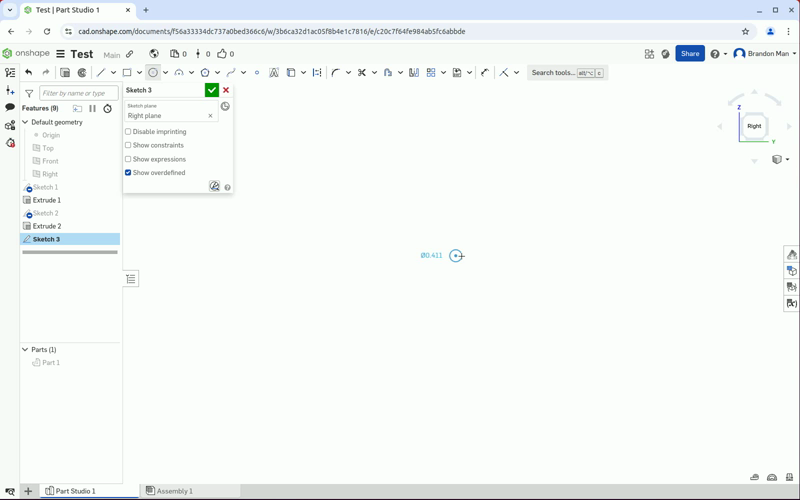
scroll(6)
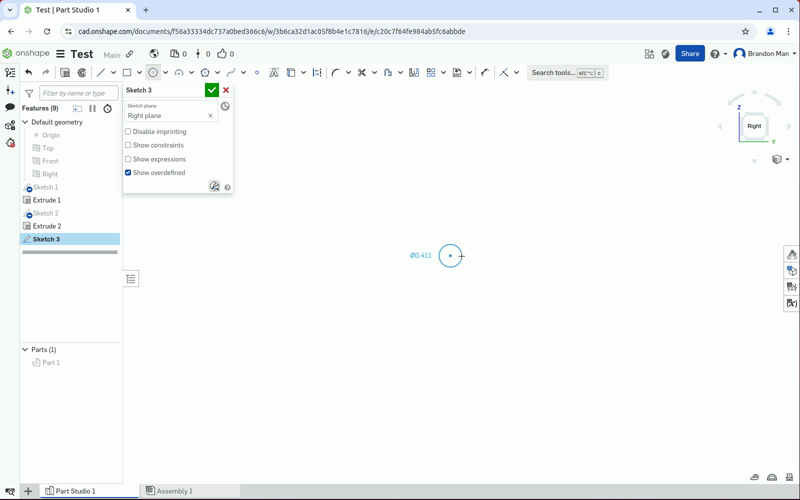
click(461, 255)
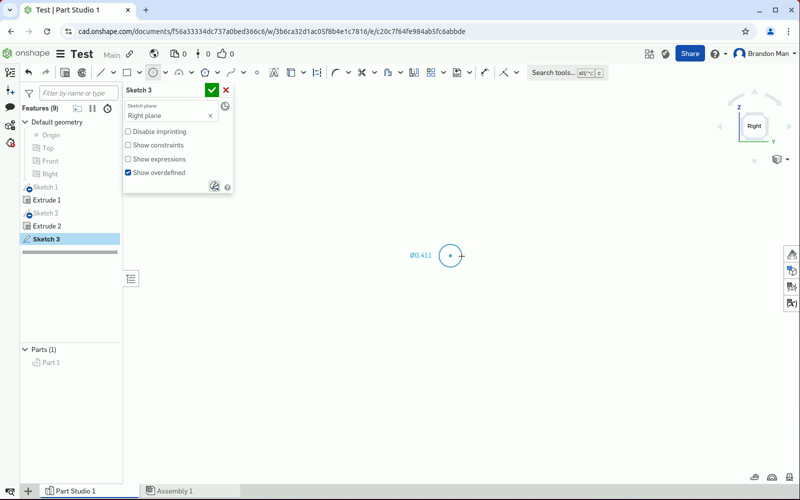
scroll(-6)
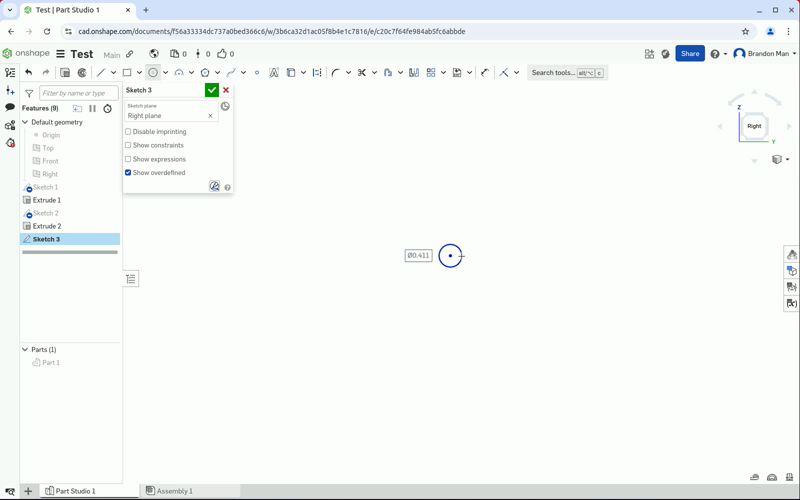
scroll(-6)
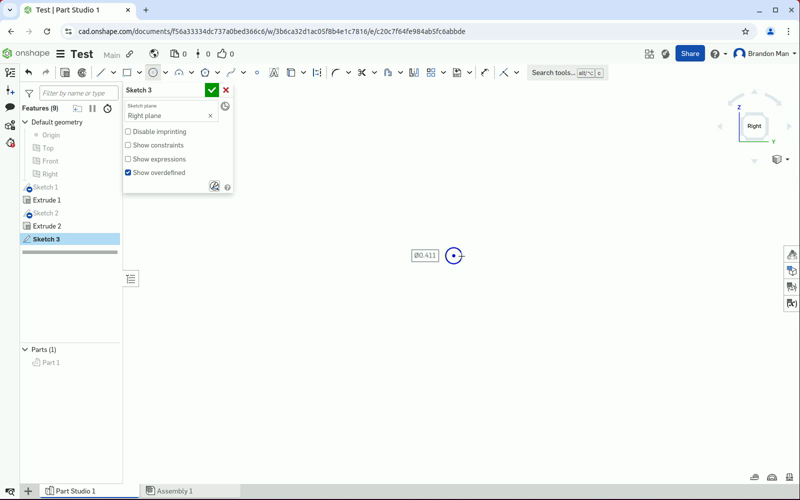
scroll(-6)
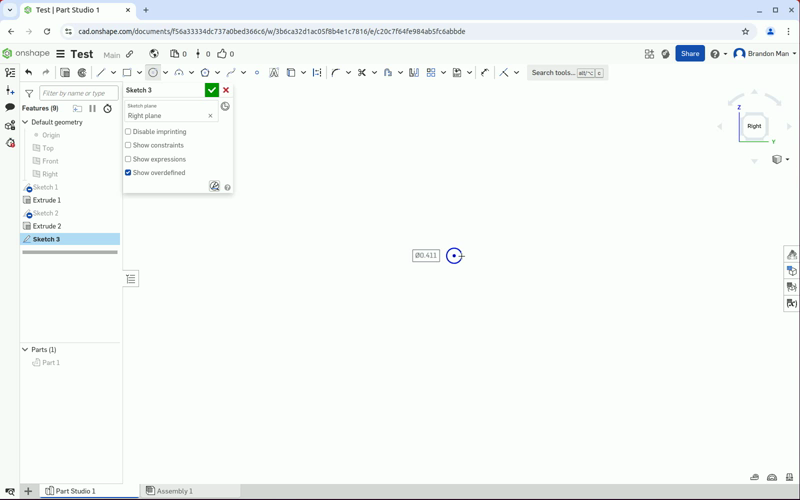
scroll(-6)
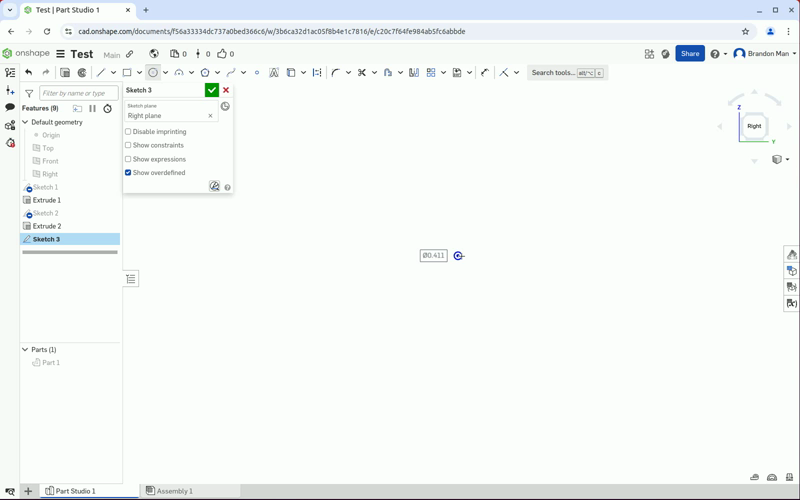
scroll(-6)
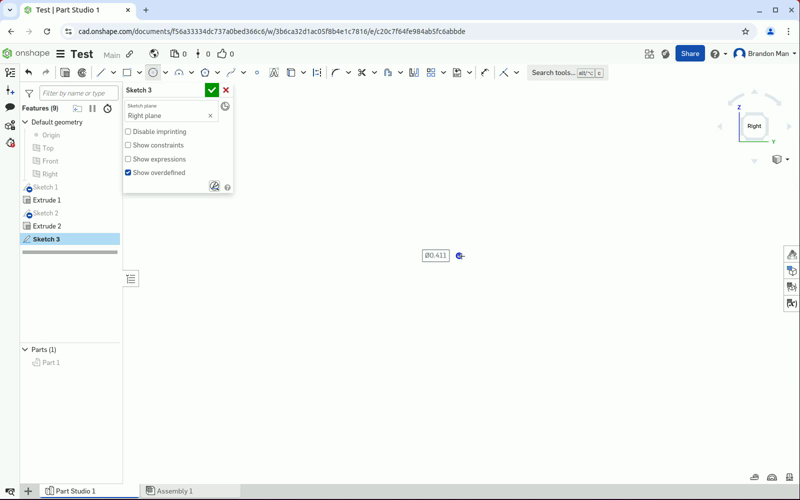
scroll(-6)
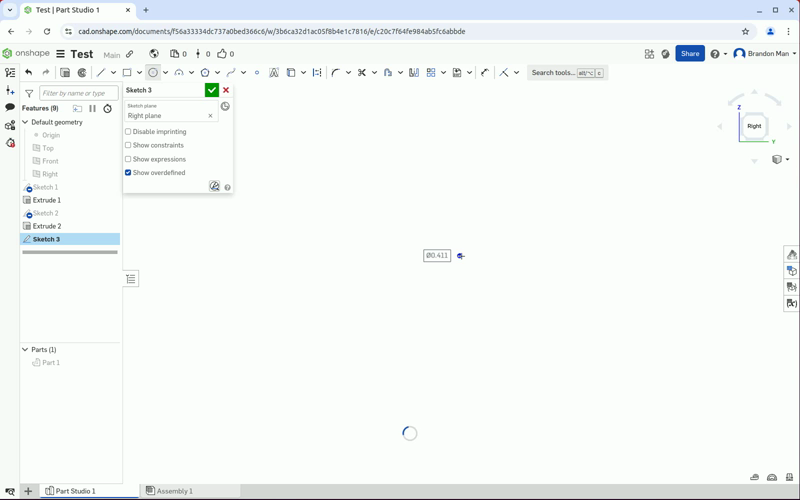
scroll(-6)
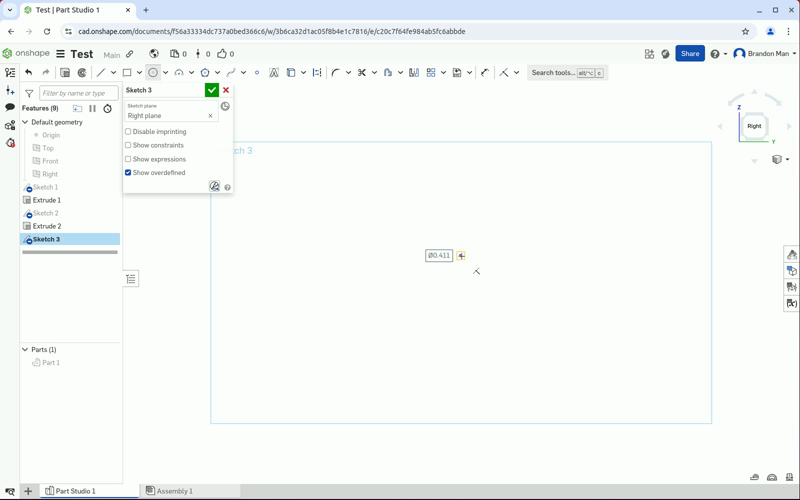
key(esc)
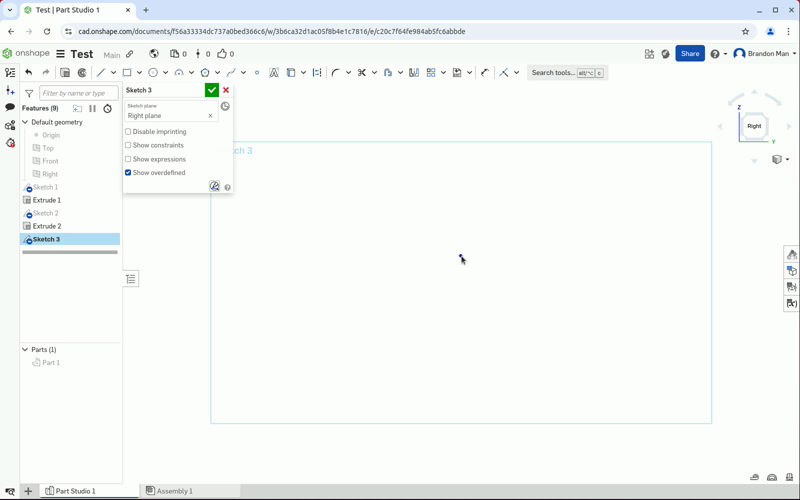
mouse_move(461, 254)
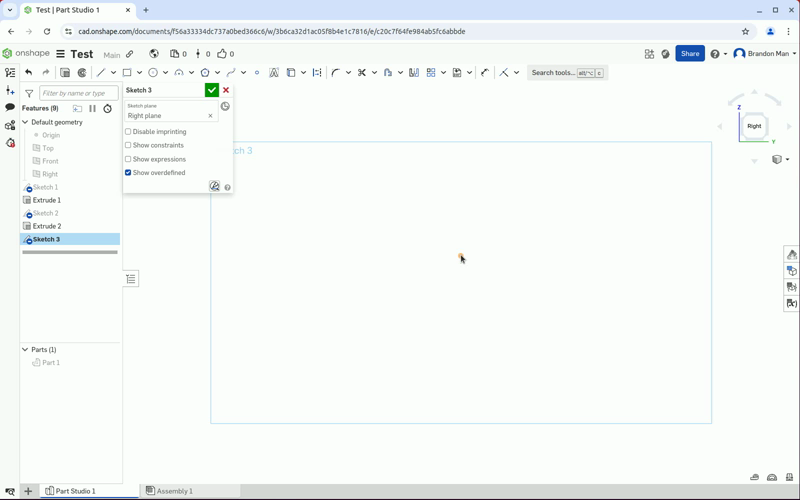
scroll(6)
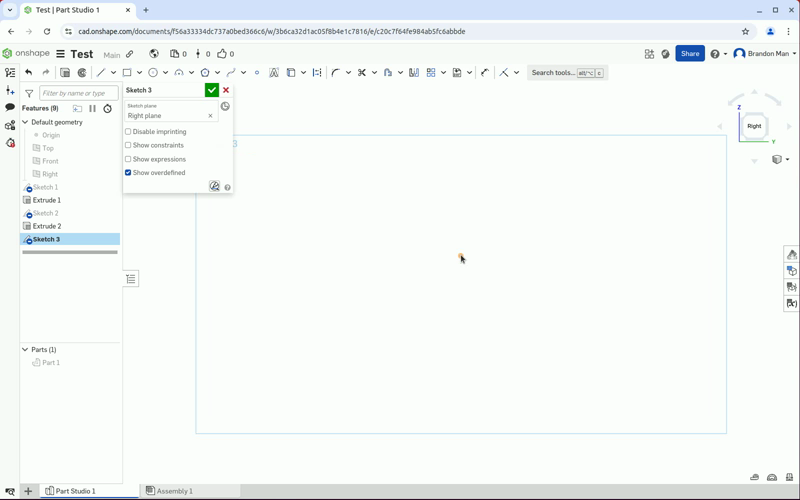
scroll(6)
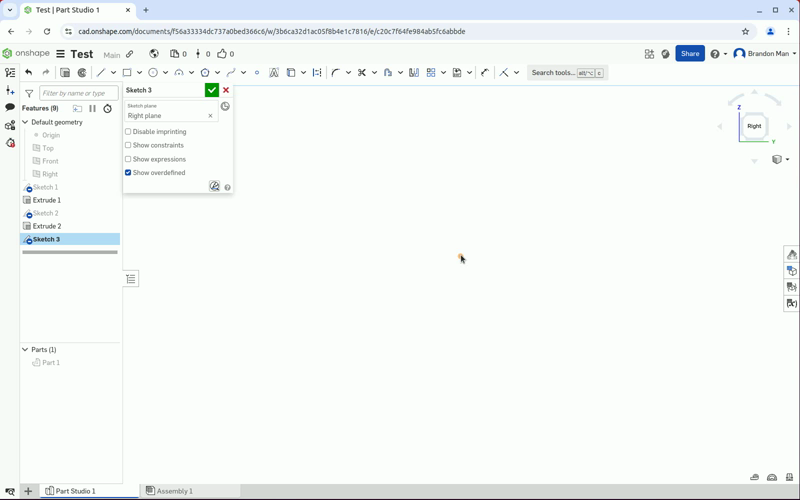
scroll(6)
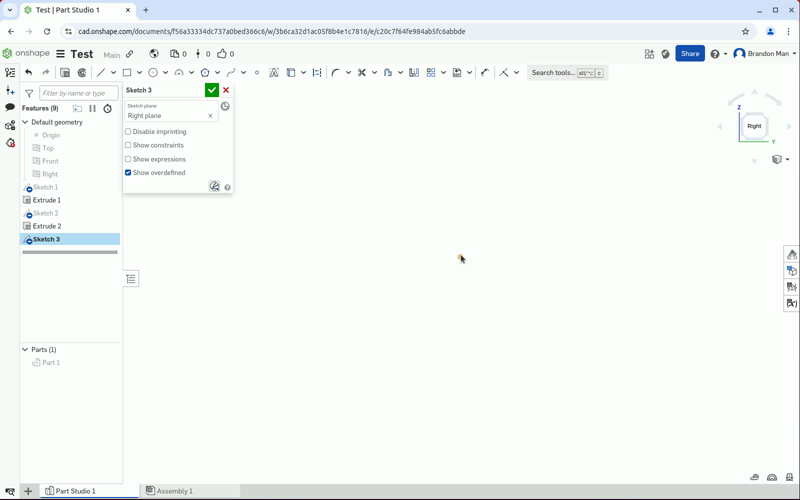
scroll(6)
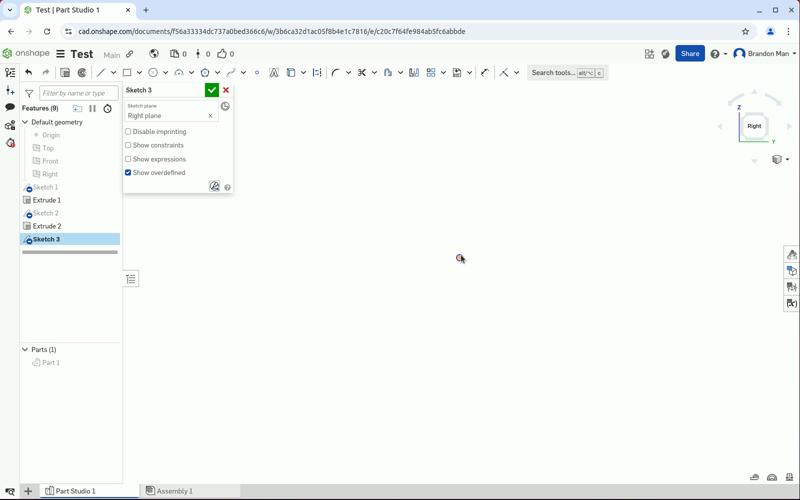
scroll(6)
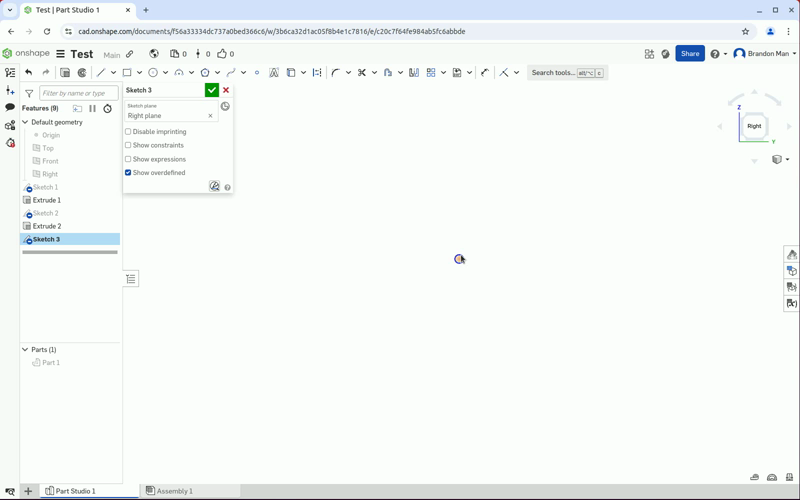
scroll(6)
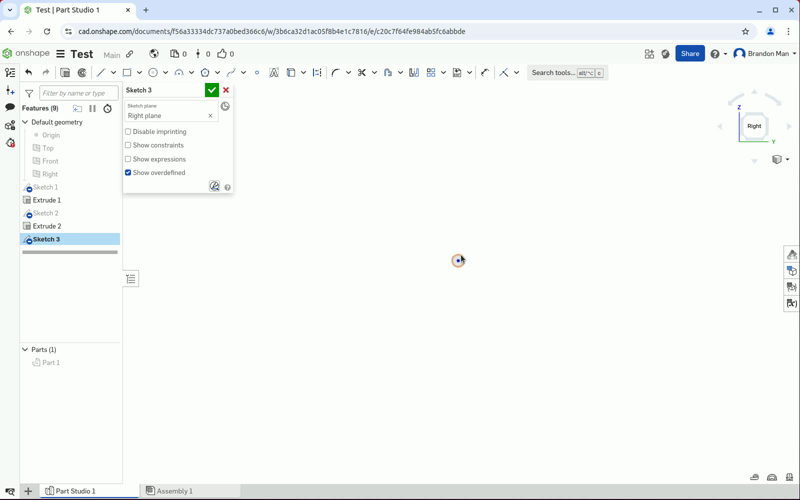
scroll(6)
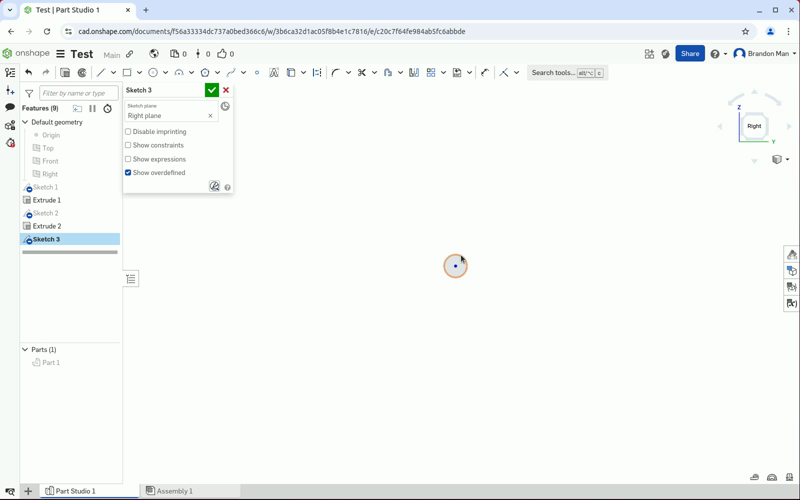
click(461, 254)
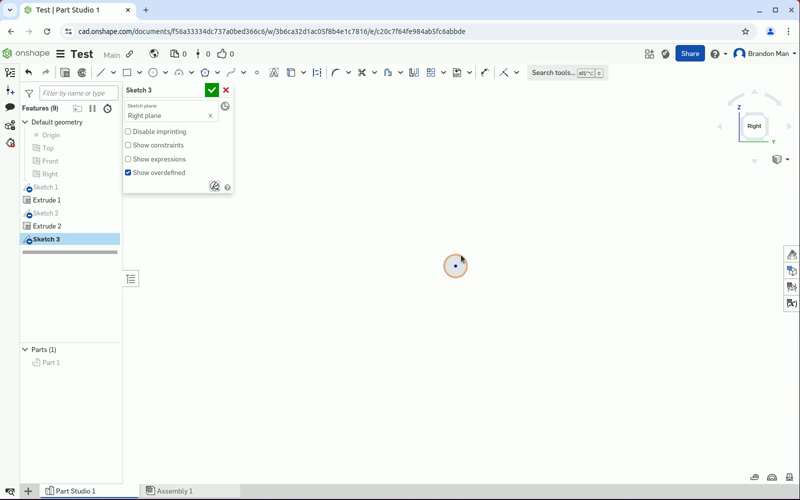
scroll(-6)
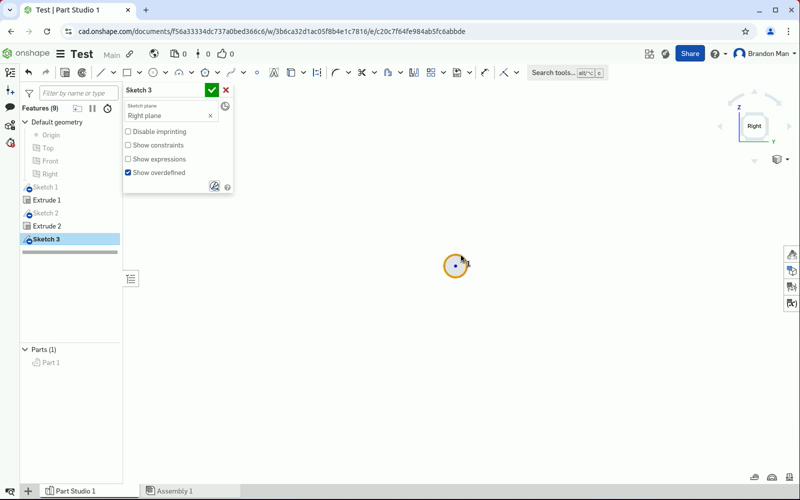
scroll(-6)
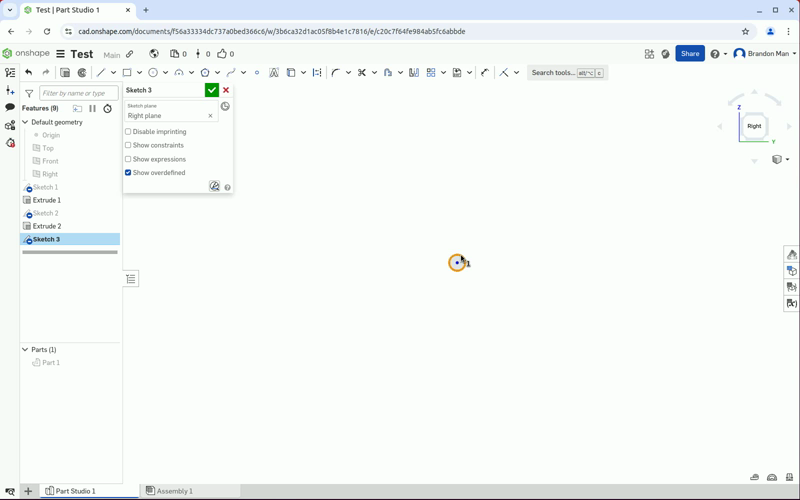
scroll(-6)
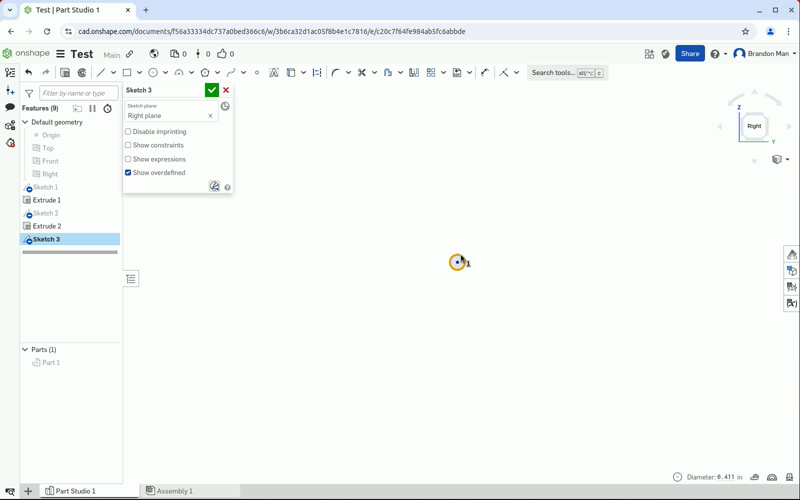
scroll(-6)
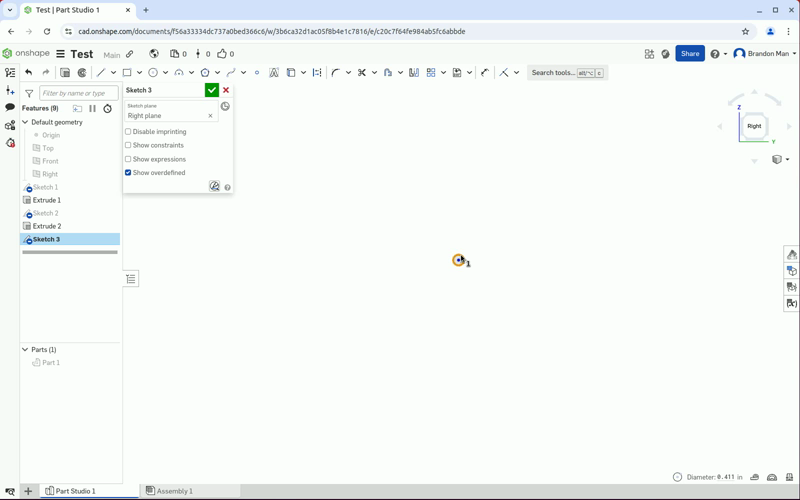
scroll(-6)
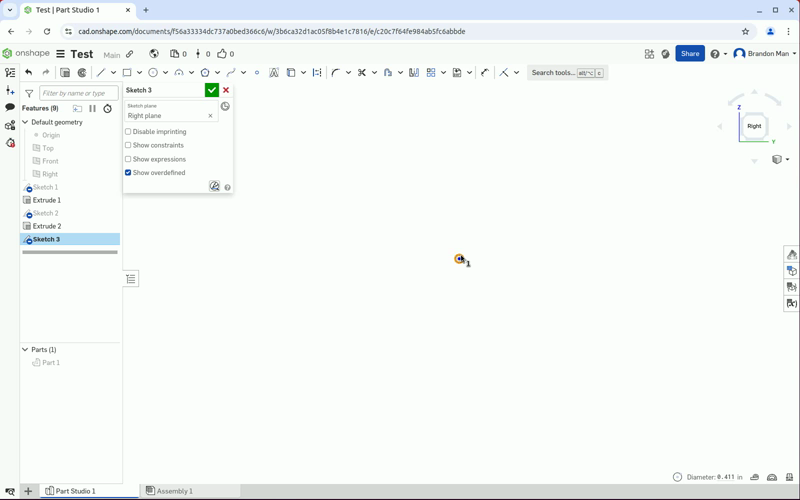
scroll(-6)
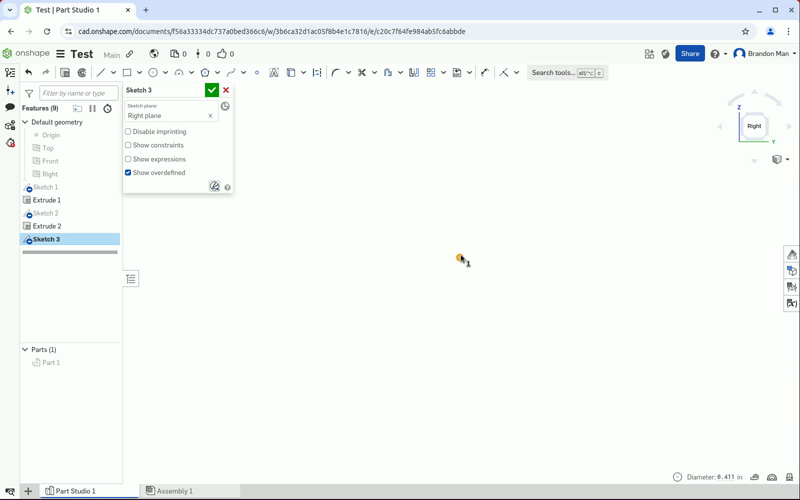
scroll(-6)
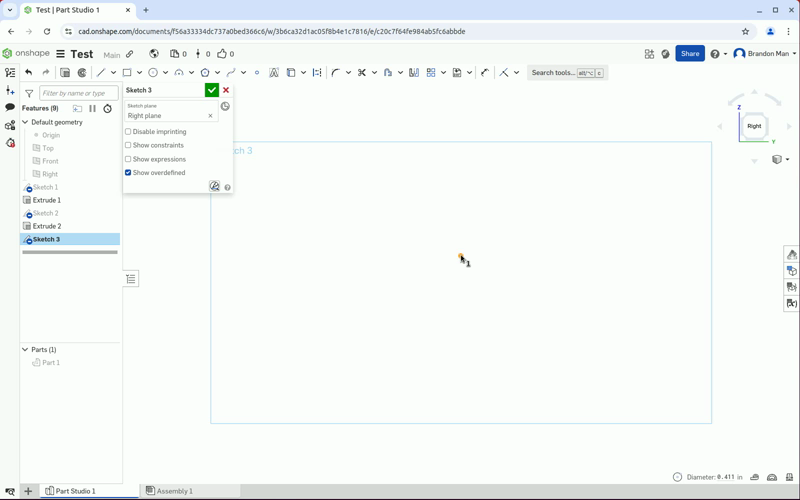
mouse_move(73, 352)
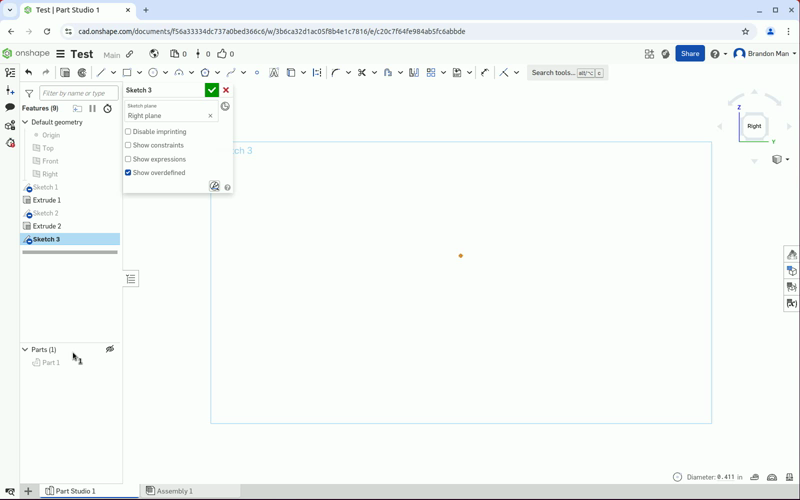
key(shift+y)
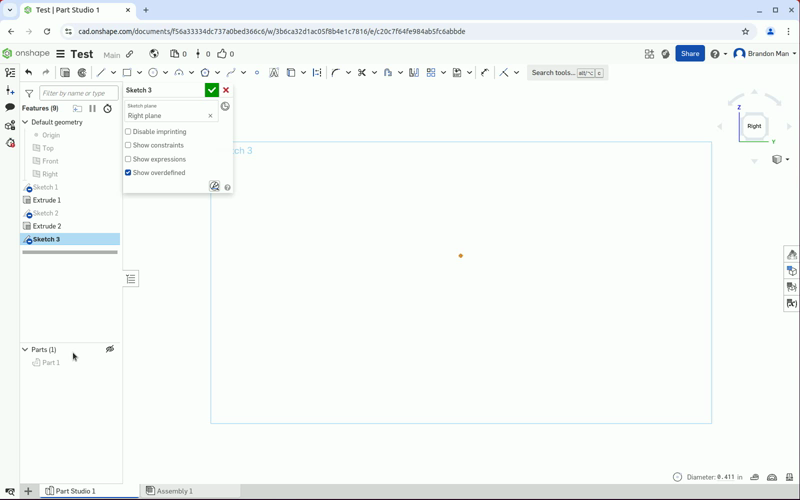
key(shift+e)
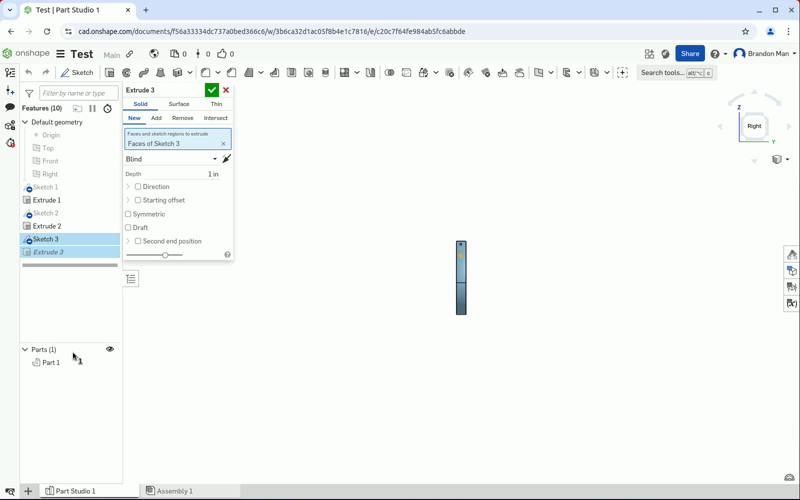
mouse_move(143, 106)
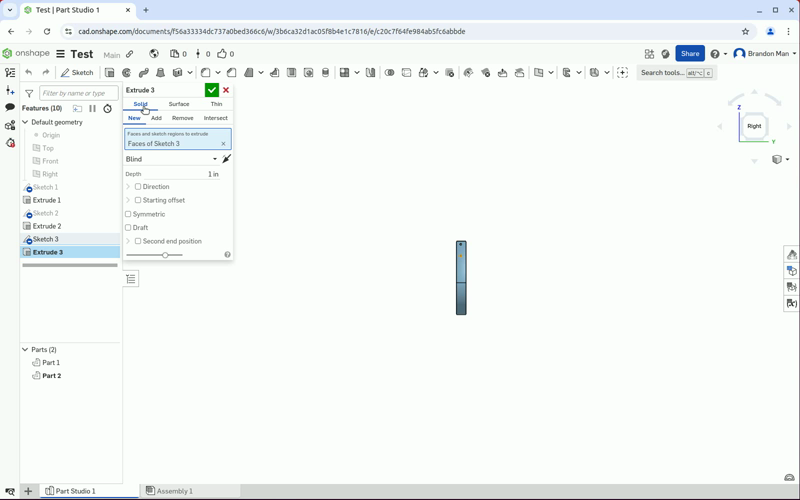
click(143, 106)
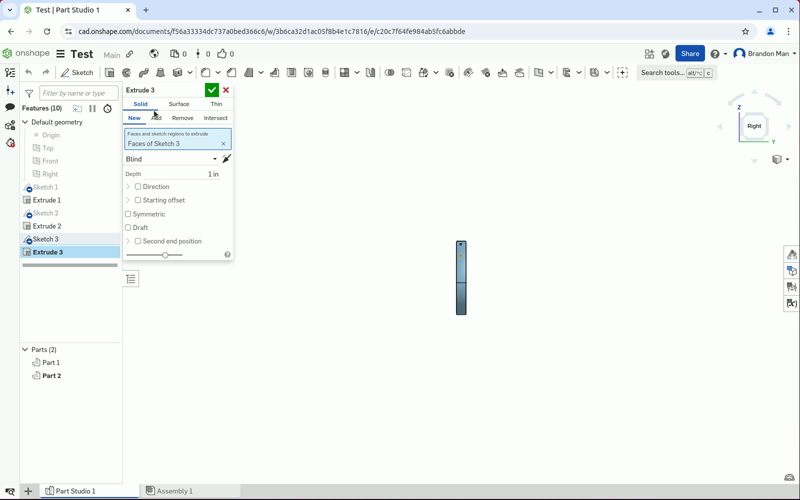
mouse_move(186, 120)
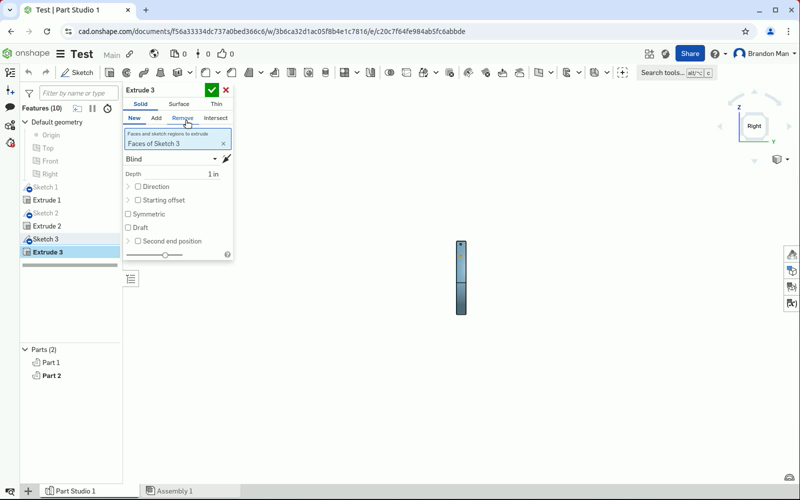
click(186, 120)
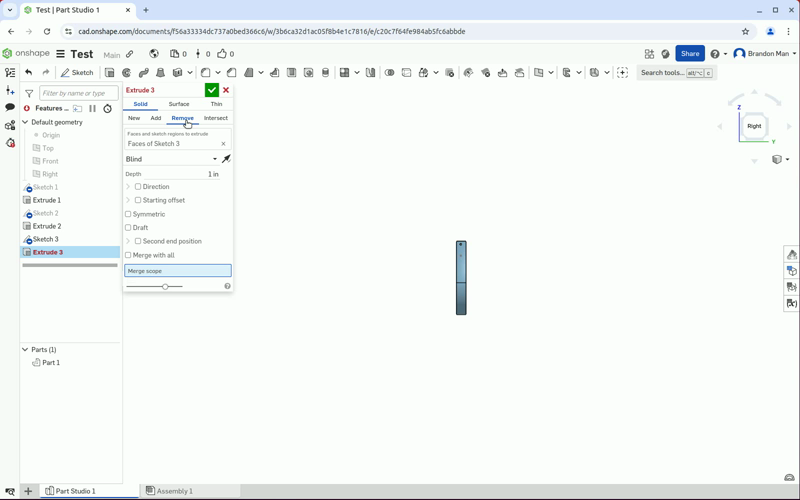
key(tab, 4)
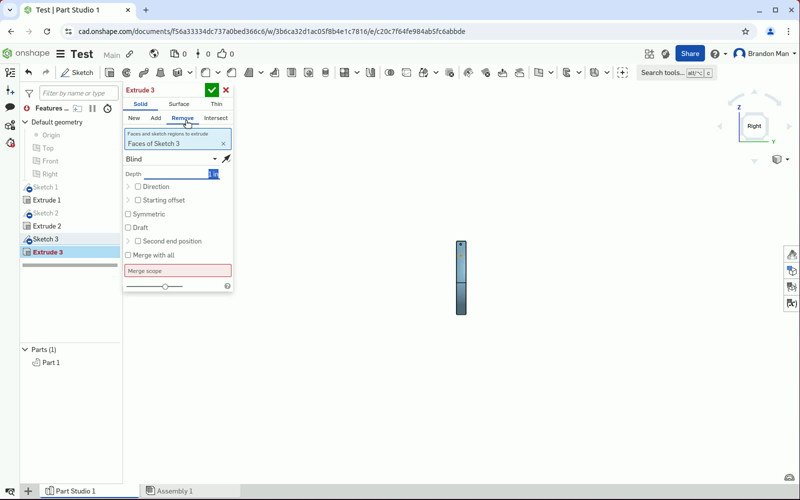
text(14.924)
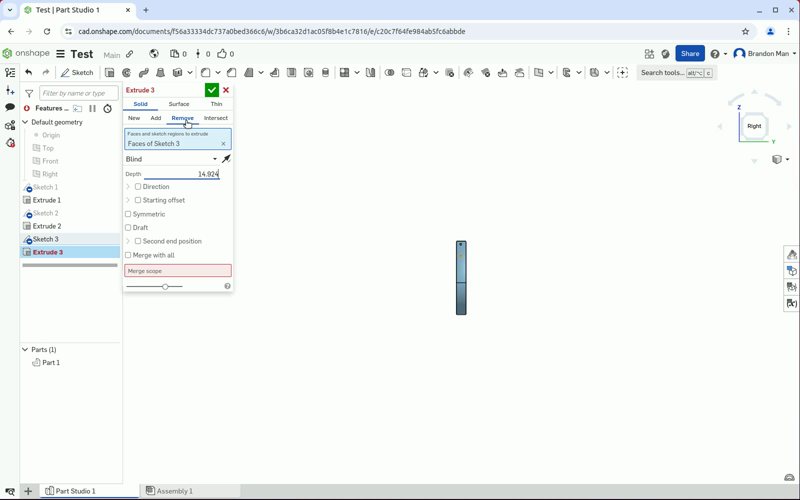
key(tab, 3)
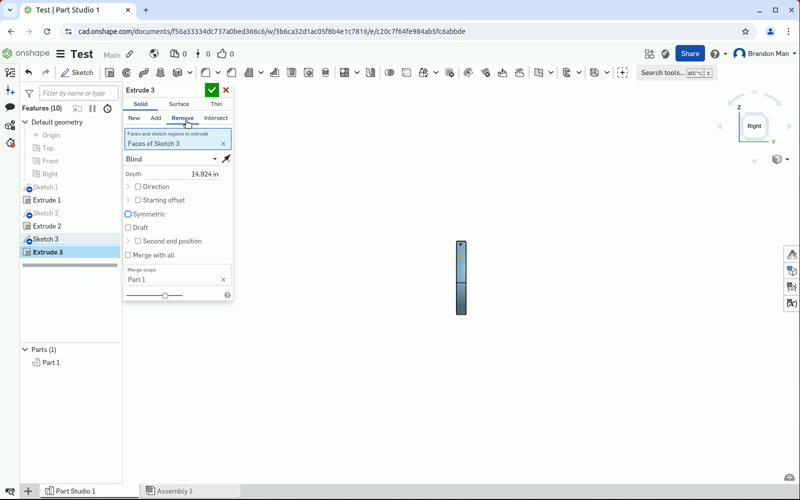
key(space)
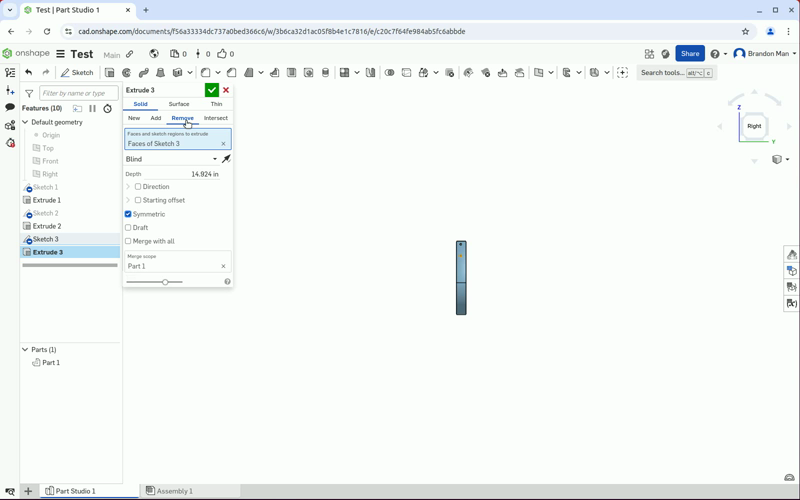
key(tab, 2)
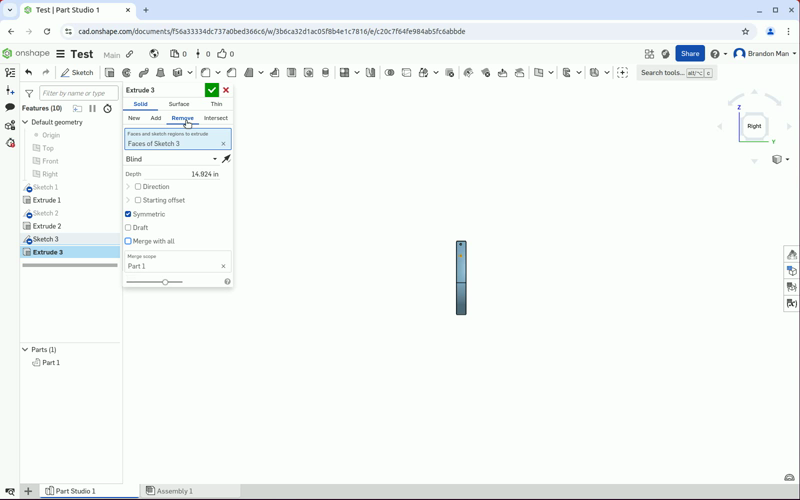
key(space)
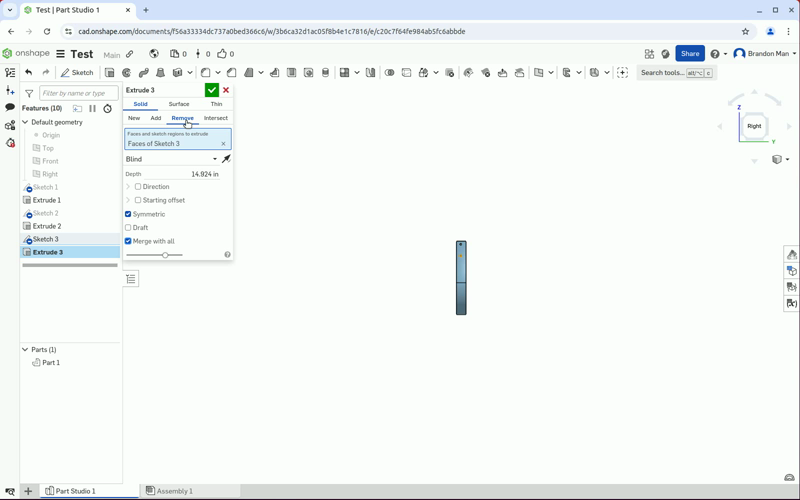
key(enter)
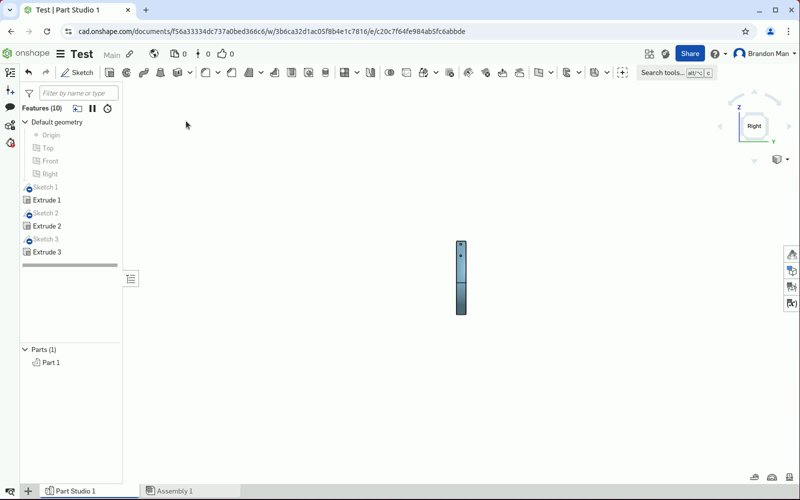
key(shift+h)
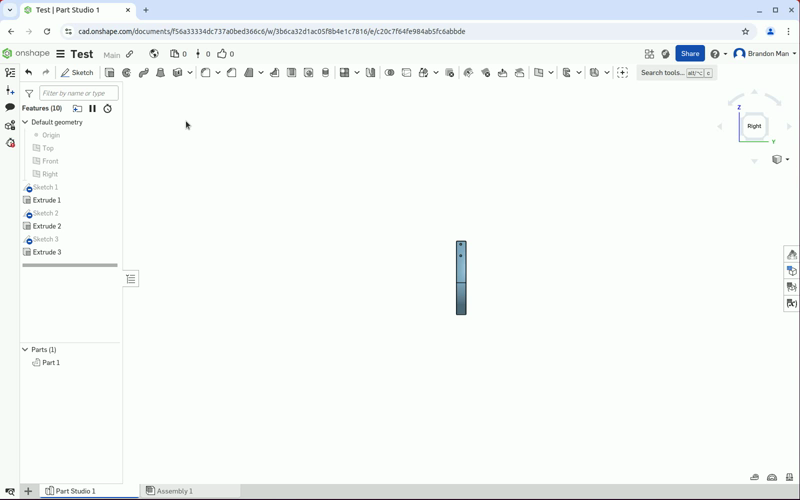
key(shift+h)
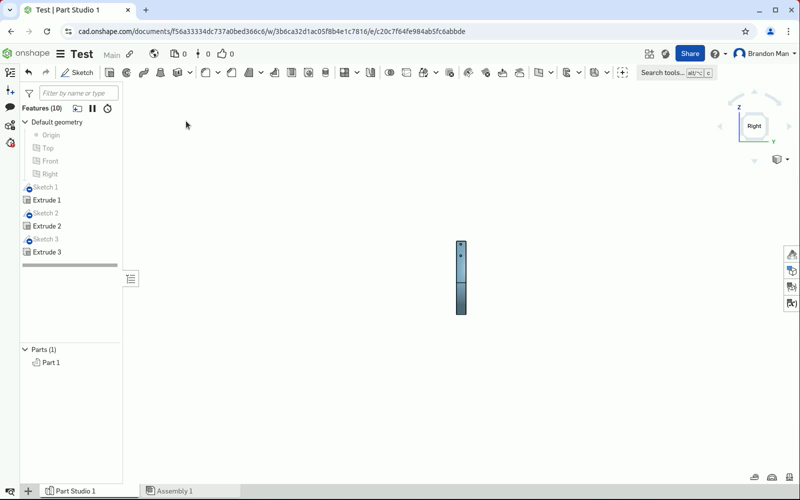
mouse_move(73, 189)
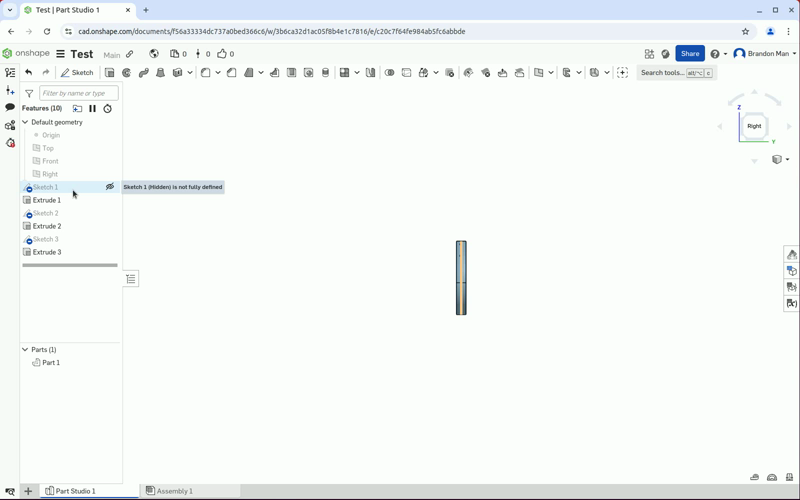
click(73, 189)
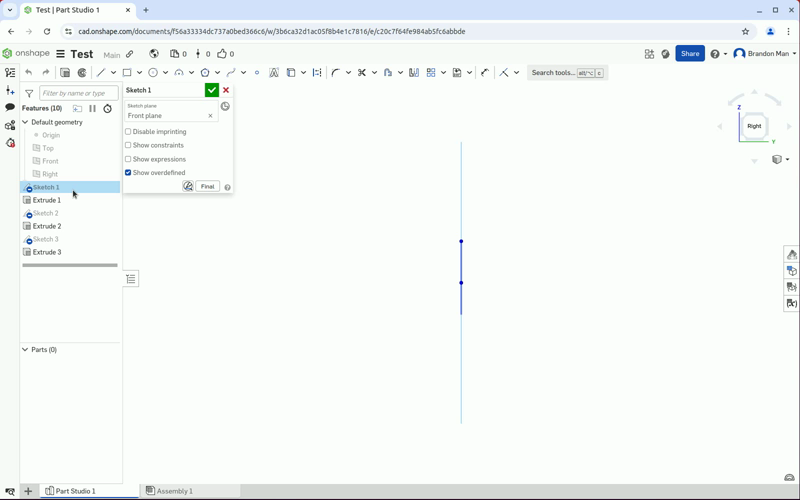
mouse_move(229, 92)
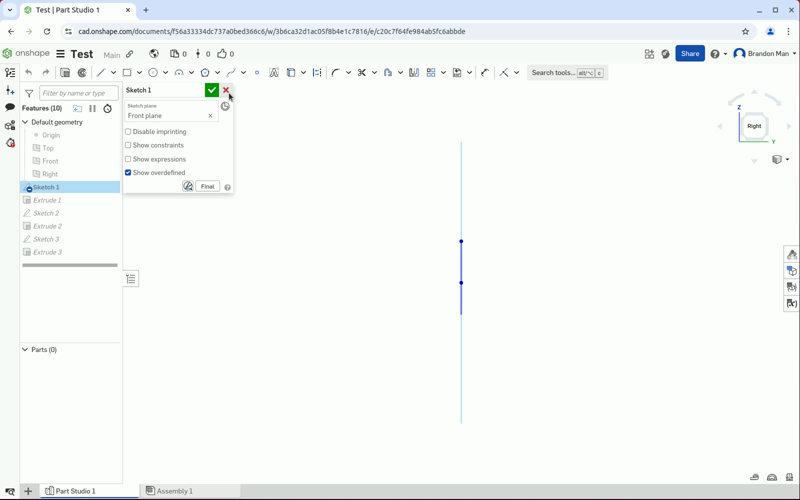
click(229, 92)
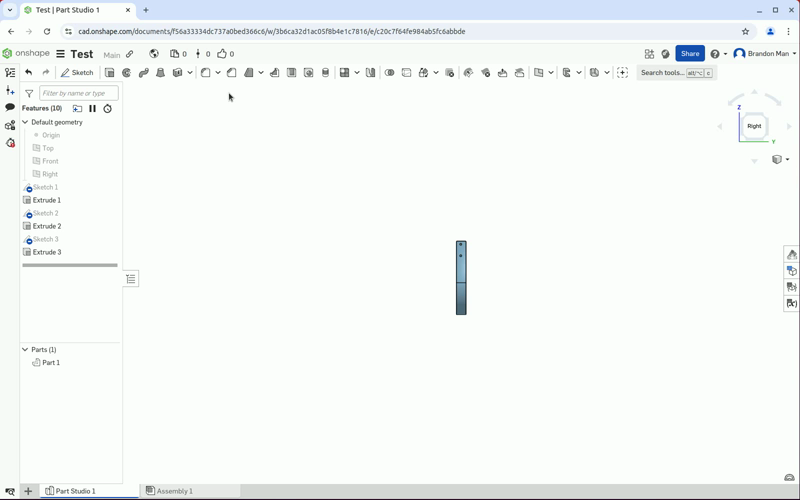
mouse_move(73, 352)
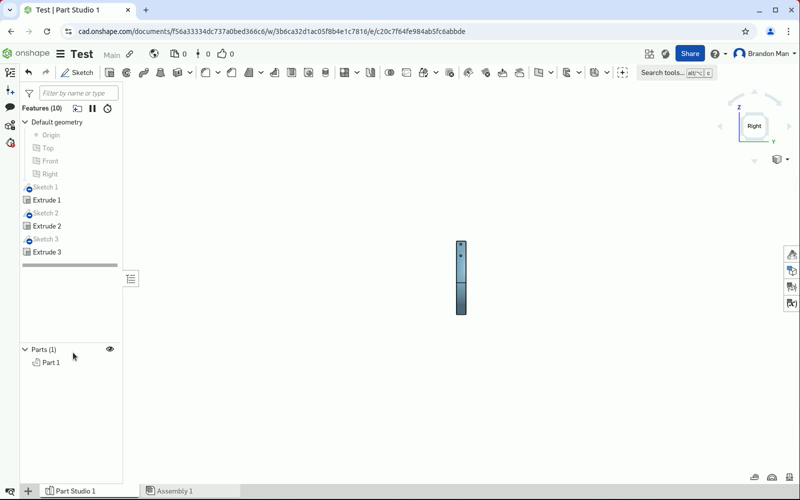
key(y)
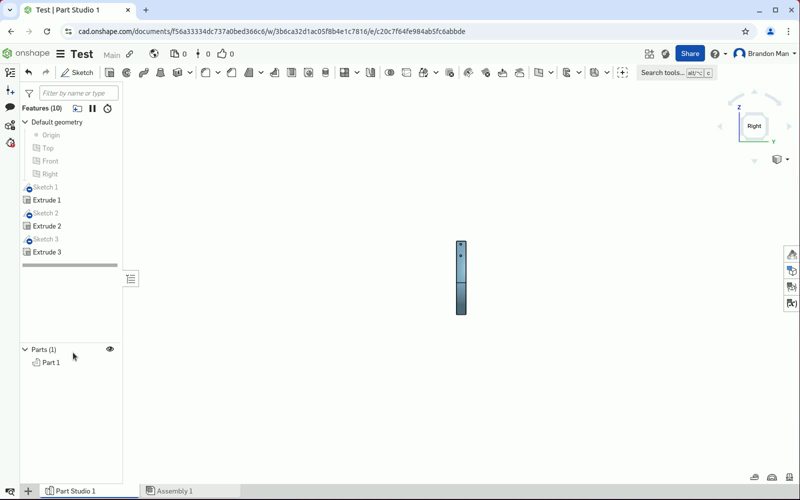
key(shift+p)
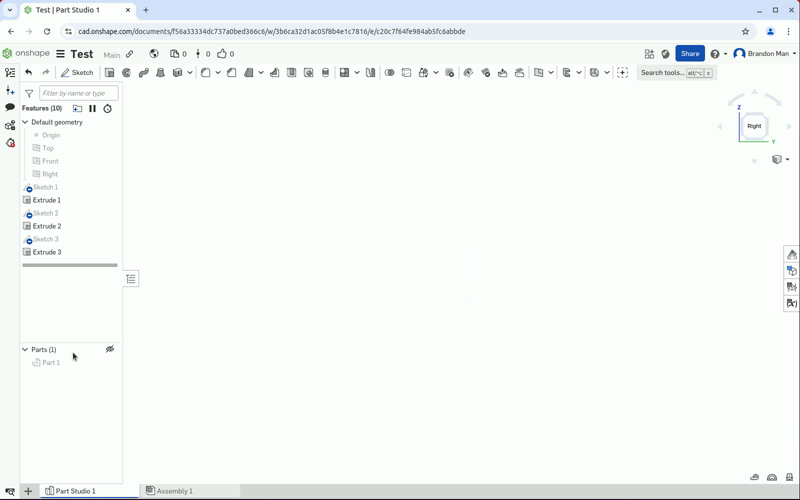
key(space)
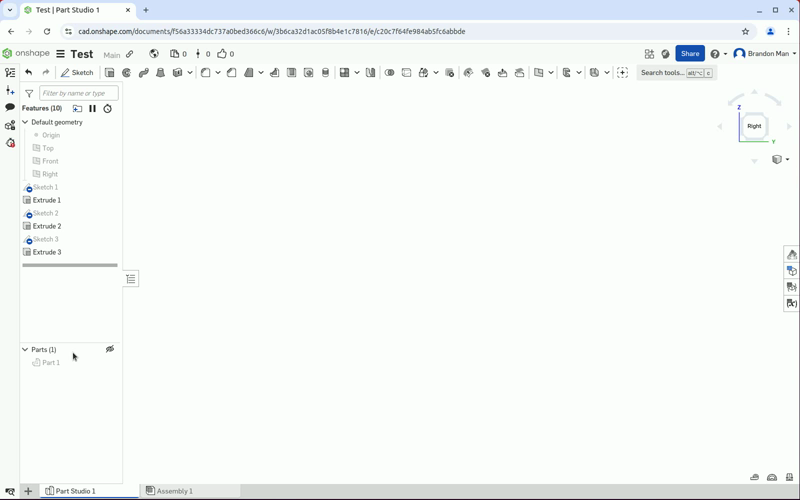
key_down(shift)
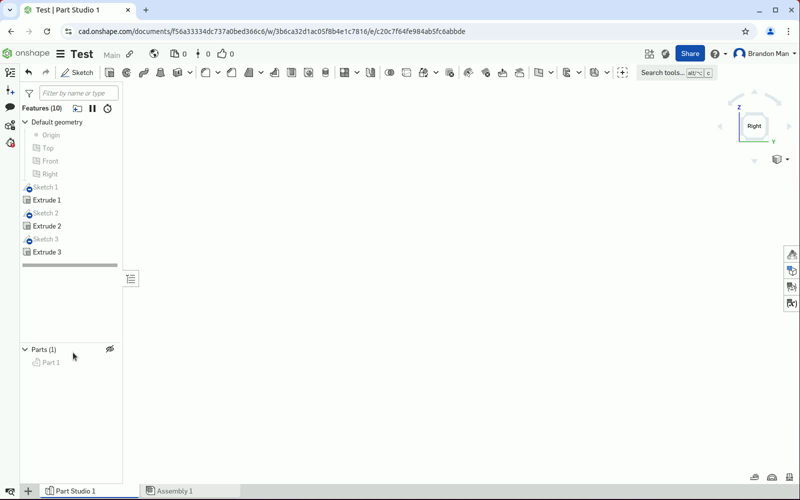
key(right)
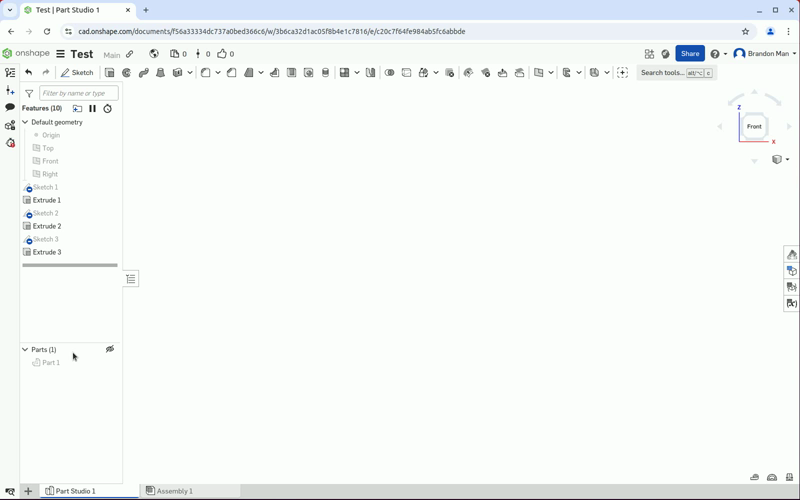
key_up(shift)
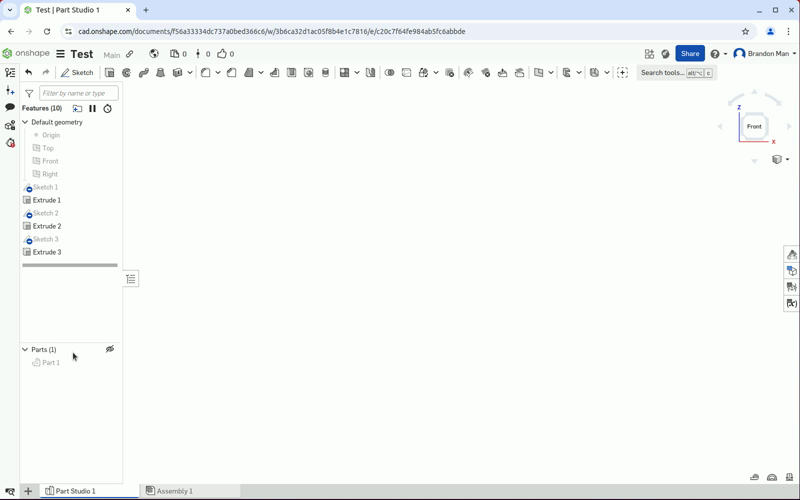
mouse_move(73, 352)
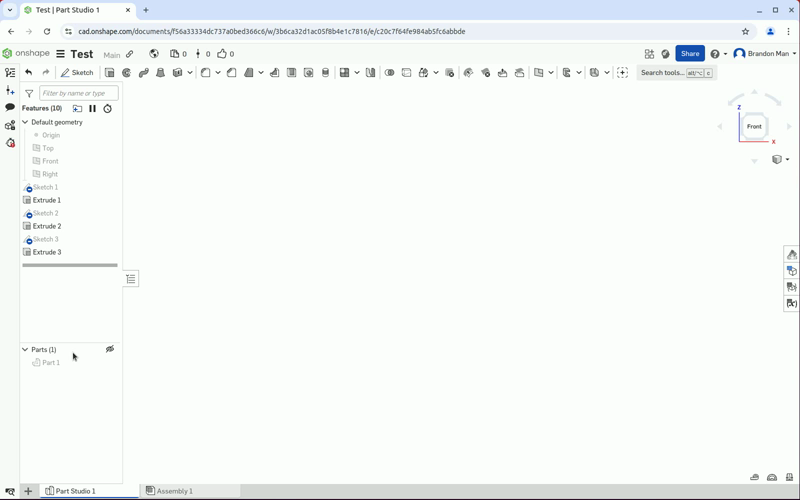
key(shift+y)
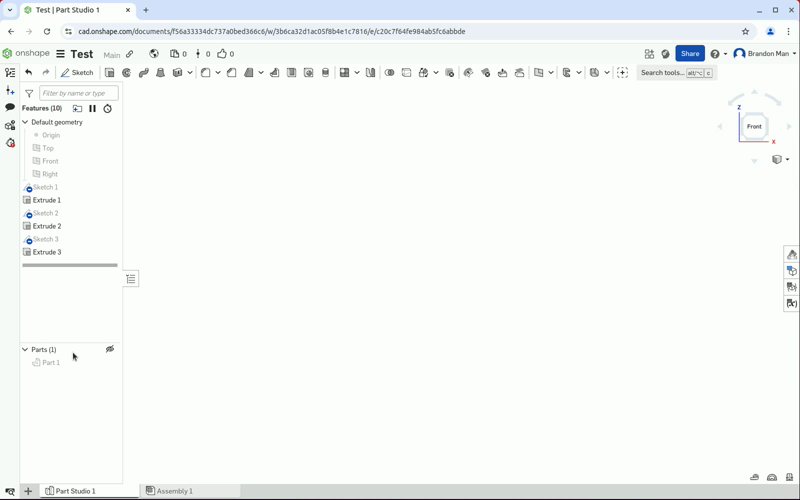
key(shift+s)
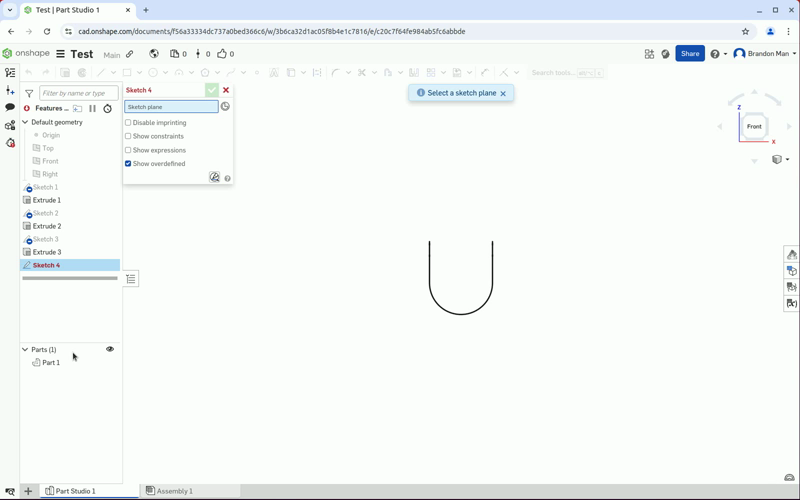
mouse_move(73, 163)
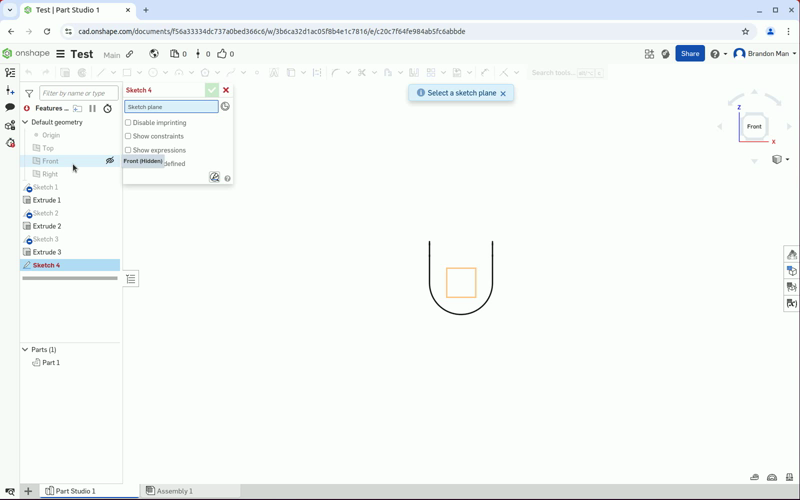
click(73, 163)
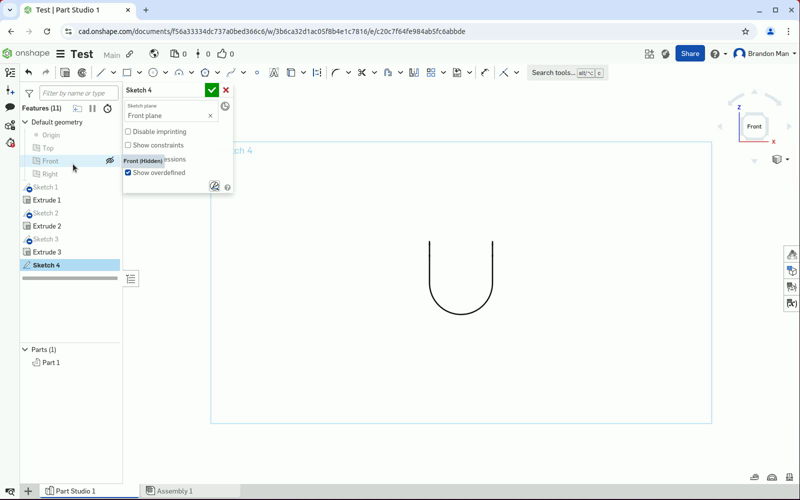
mouse_move(73, 352)
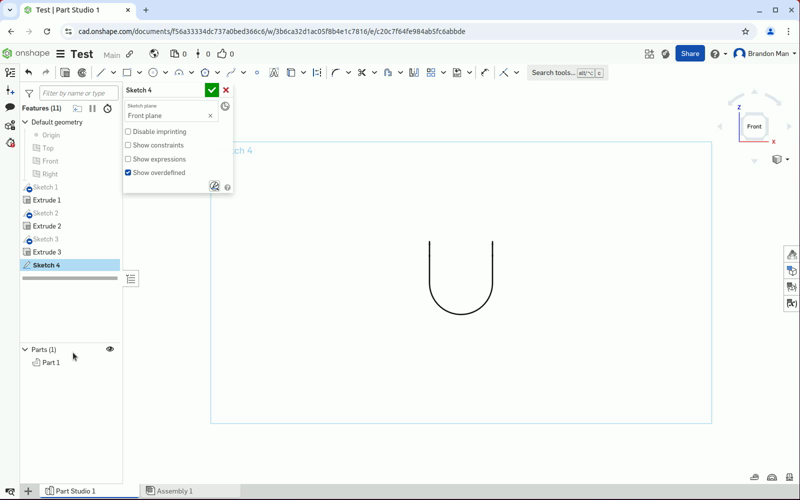
key(y)
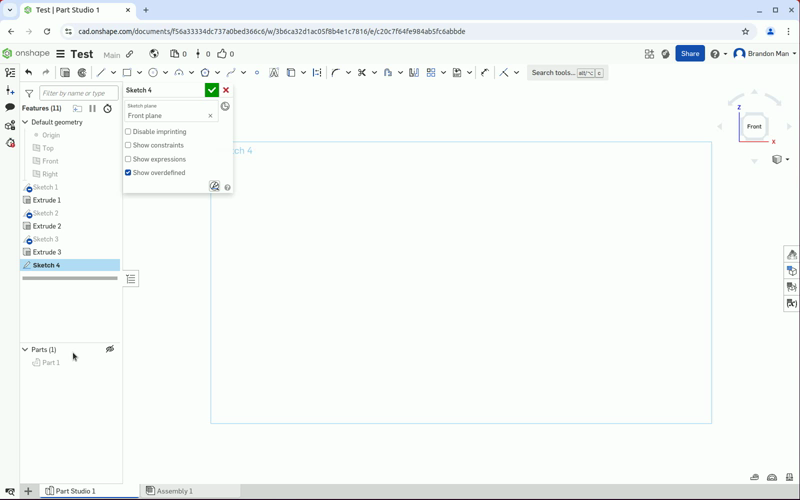
key(c)
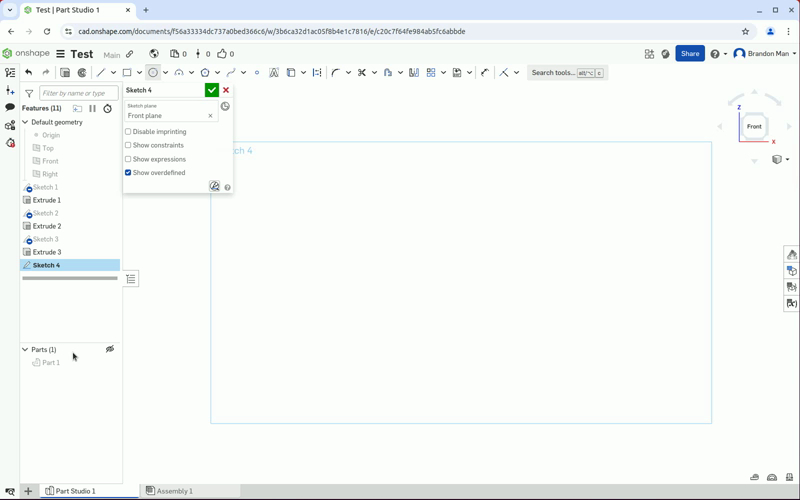
key_down(shift)
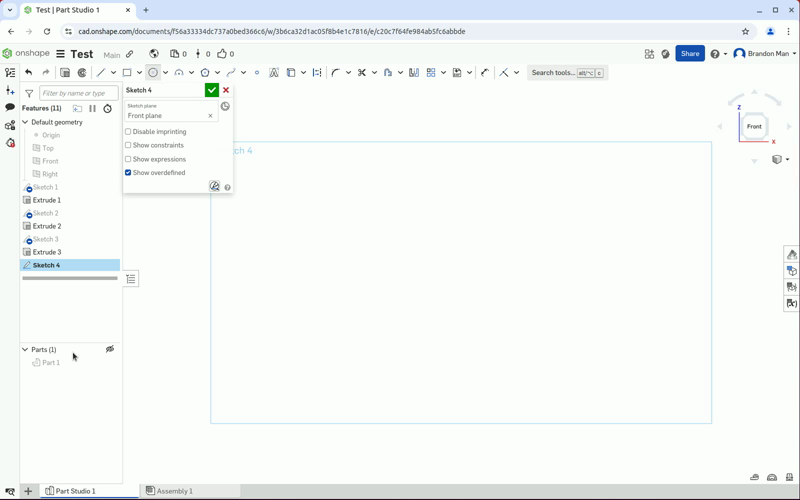
mouse_move(542, 280)
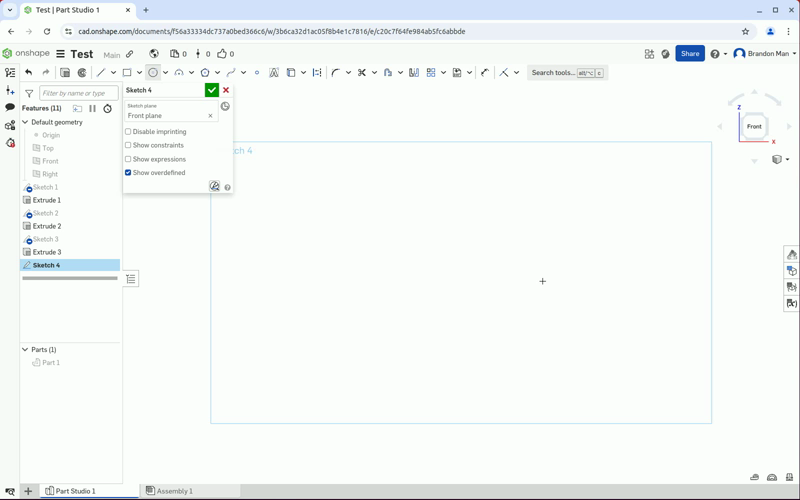
click(542, 280)
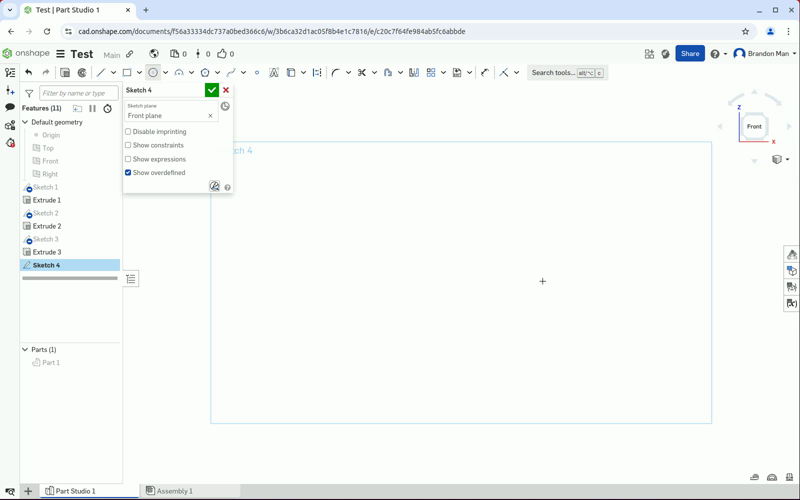
key_up(shift)
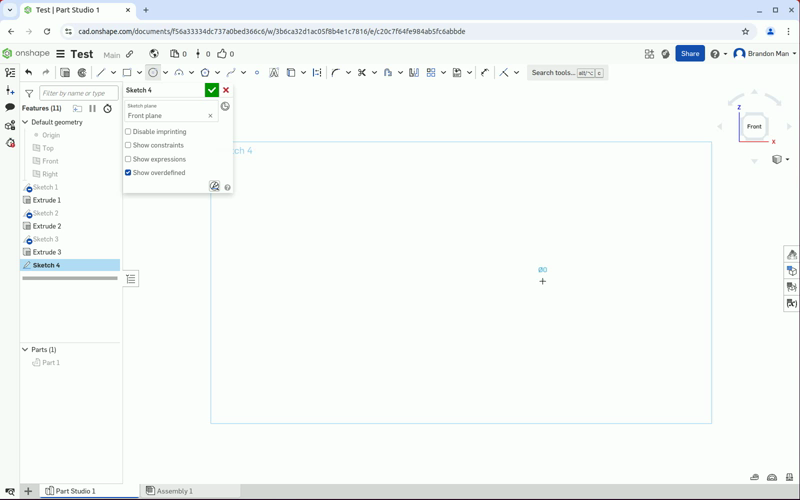
mouse_move(574, 280)
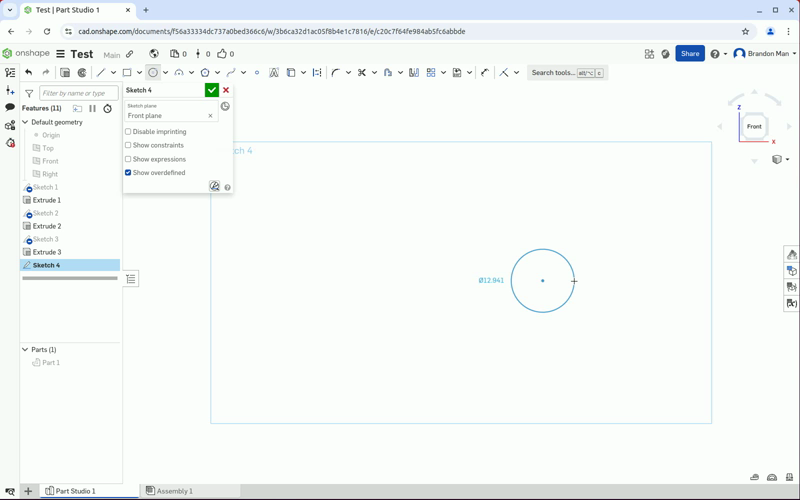
click(574, 280)
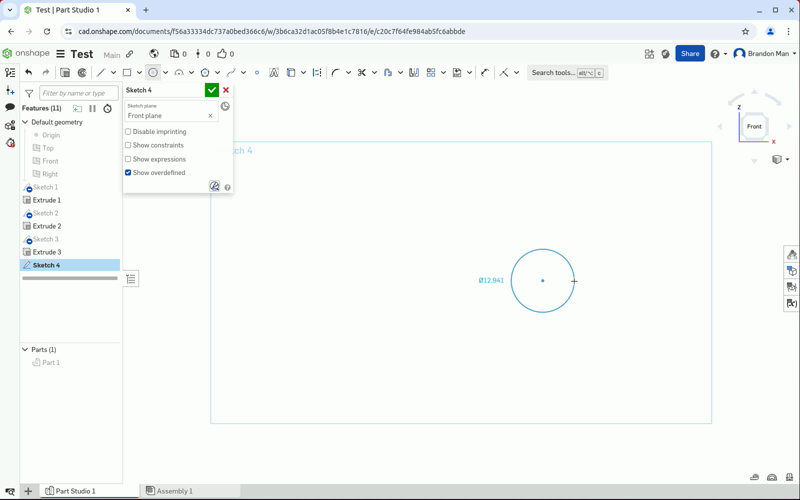
key(esc)
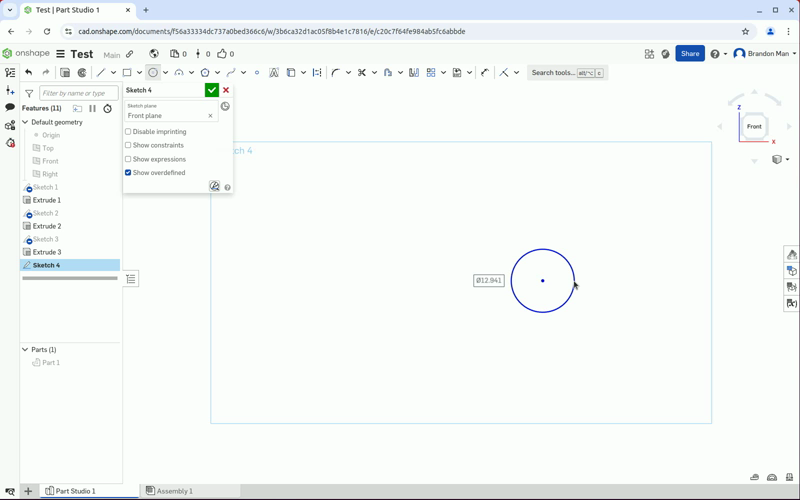
key(c)
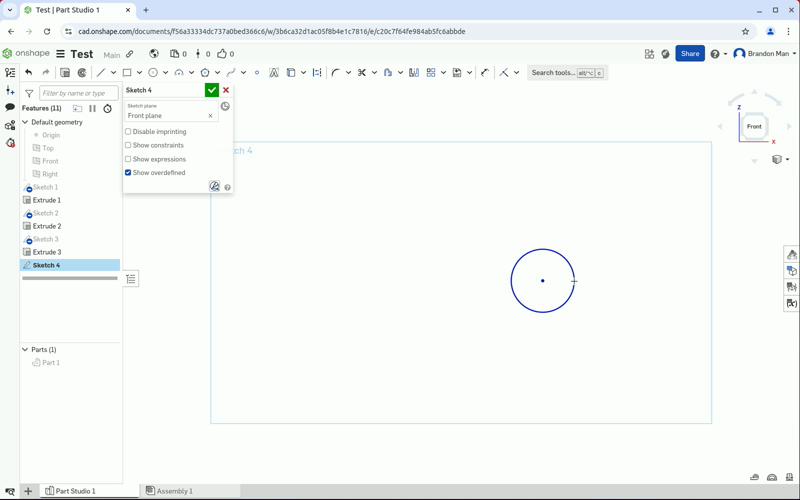
key_down(shift)
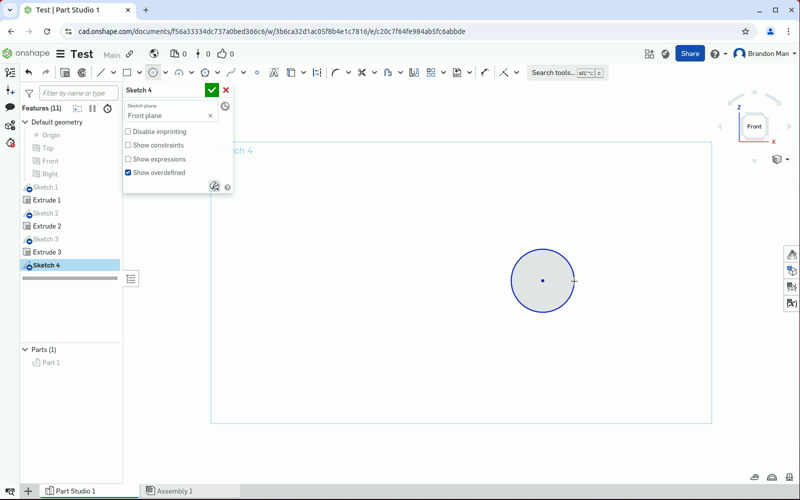
mouse_move(542, 280)
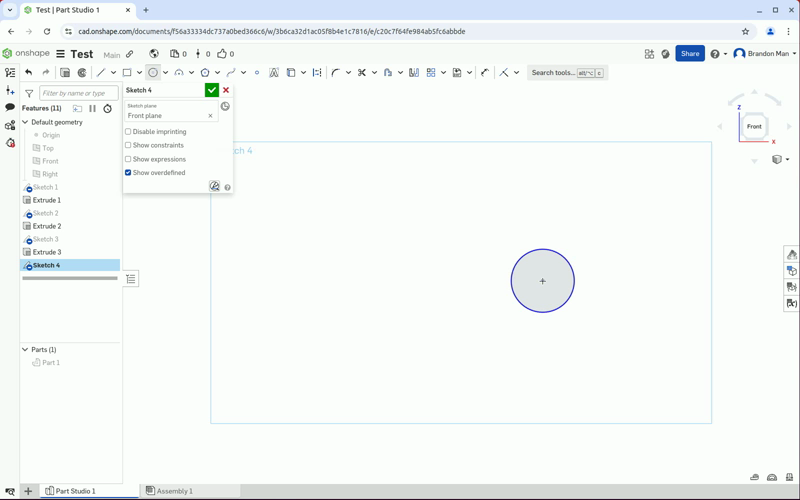
click(542, 280)
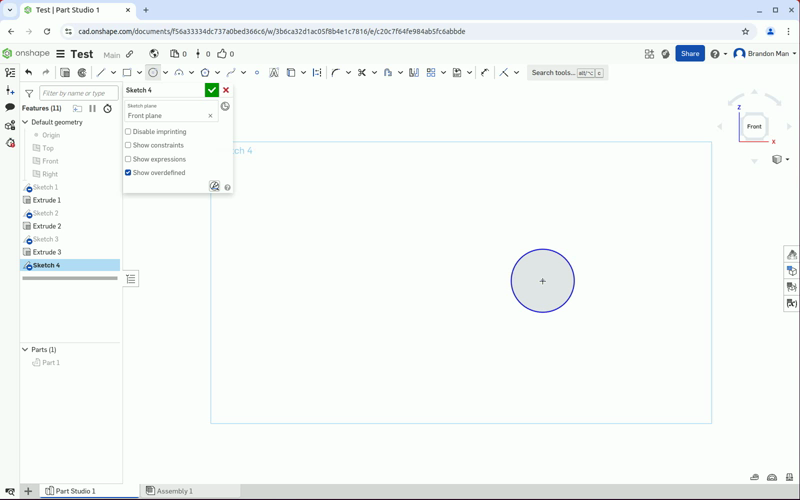
key_up(shift)
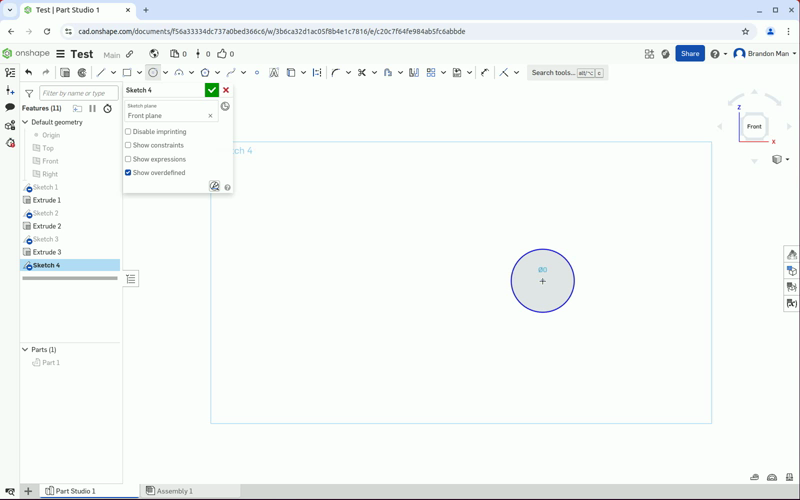
mouse_move(572, 280)
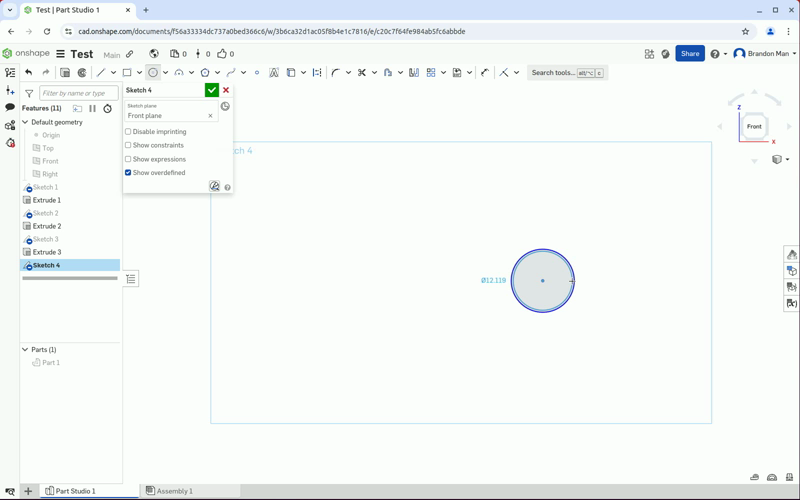
scroll(6)
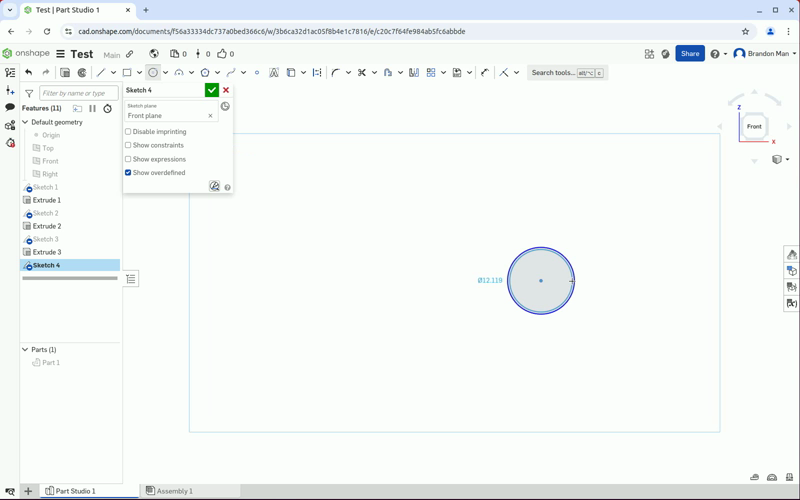
scroll(6)
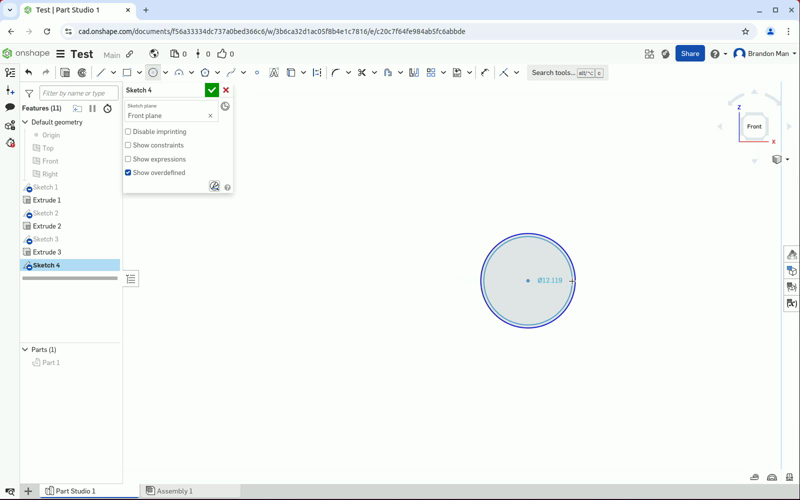
scroll(6)
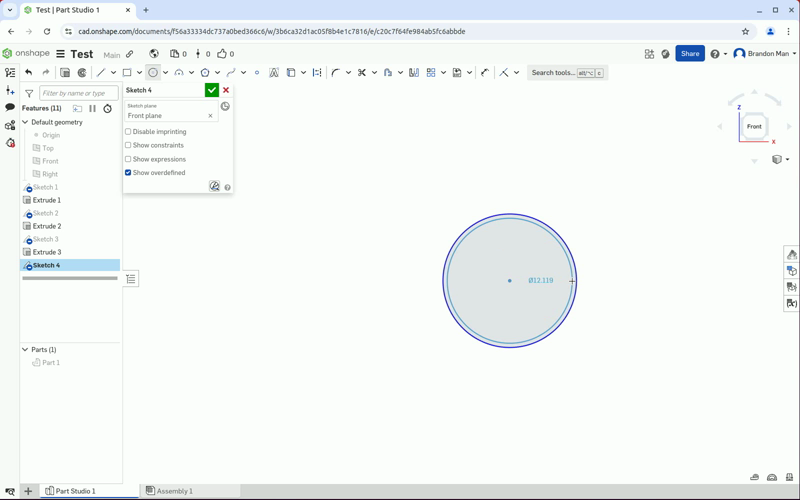
scroll(6)
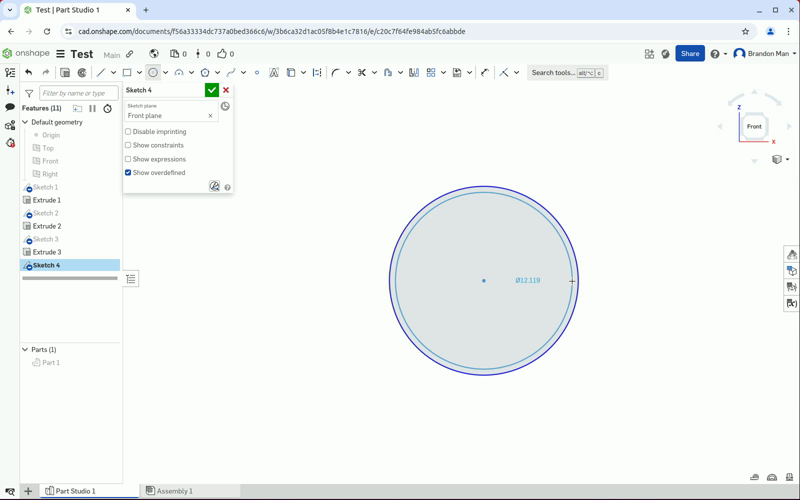
scroll(6)
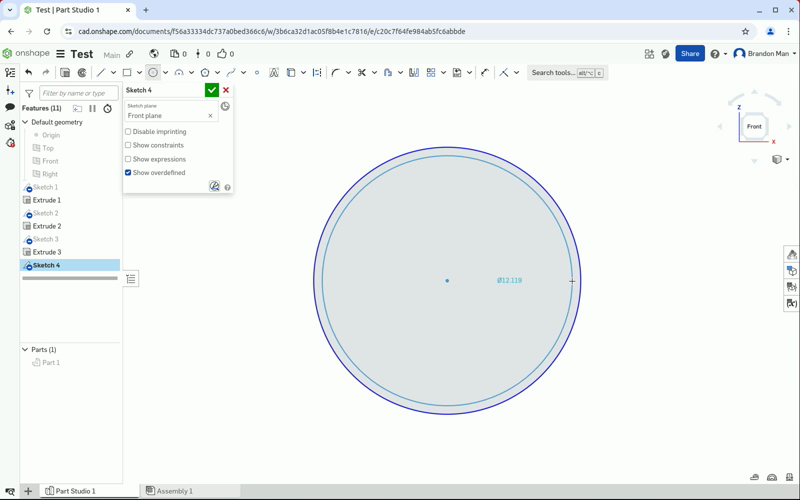
scroll(6)
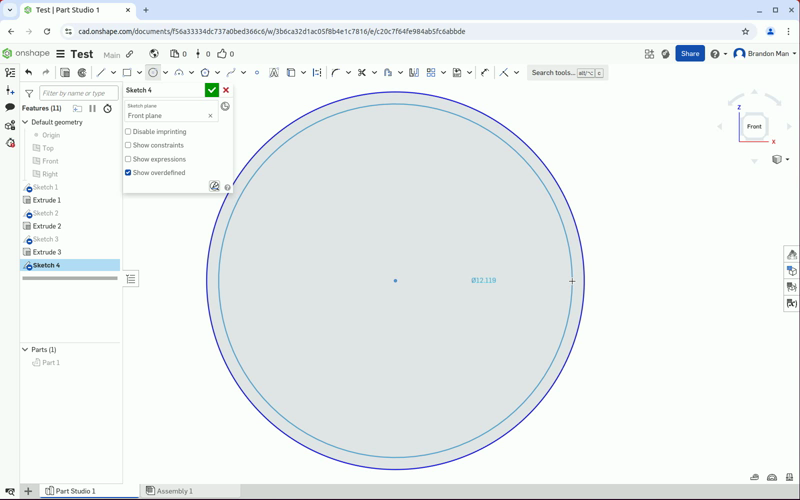
scroll(6)
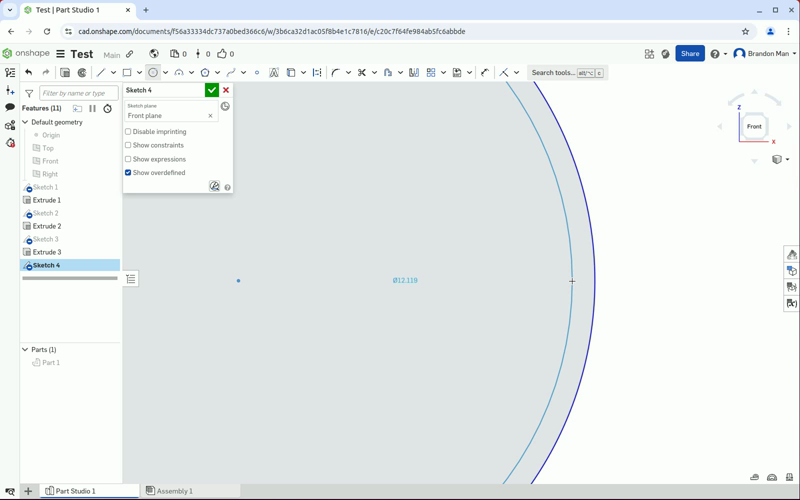
click(572, 280)
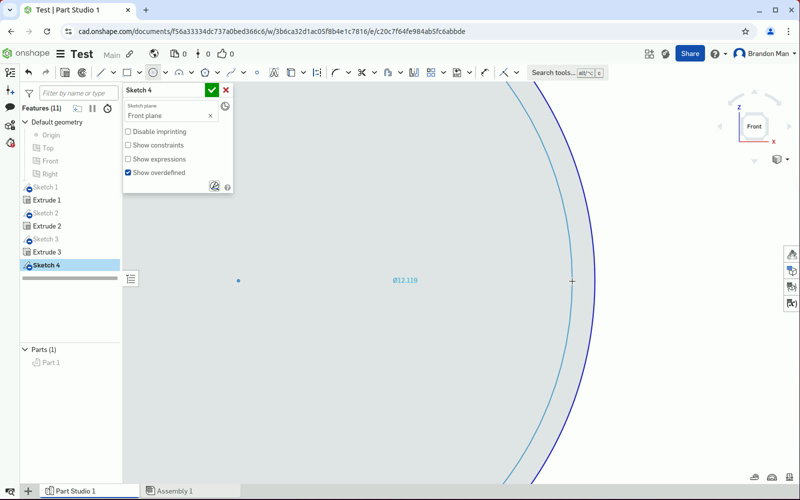
scroll(-6)
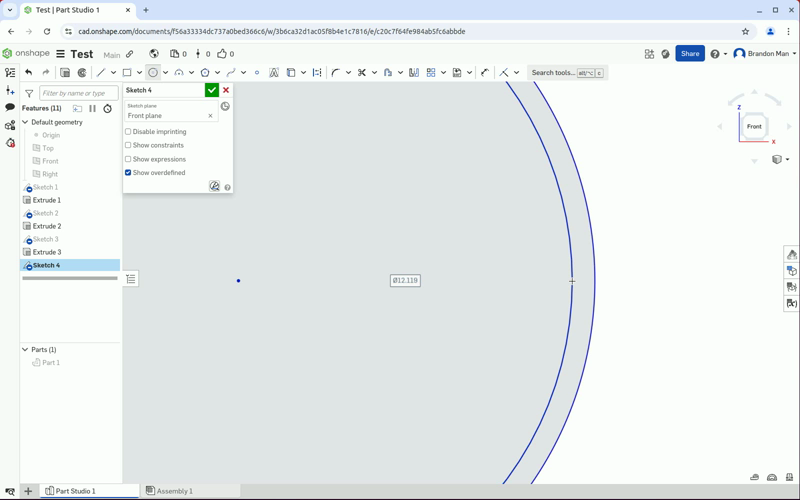
scroll(-6)
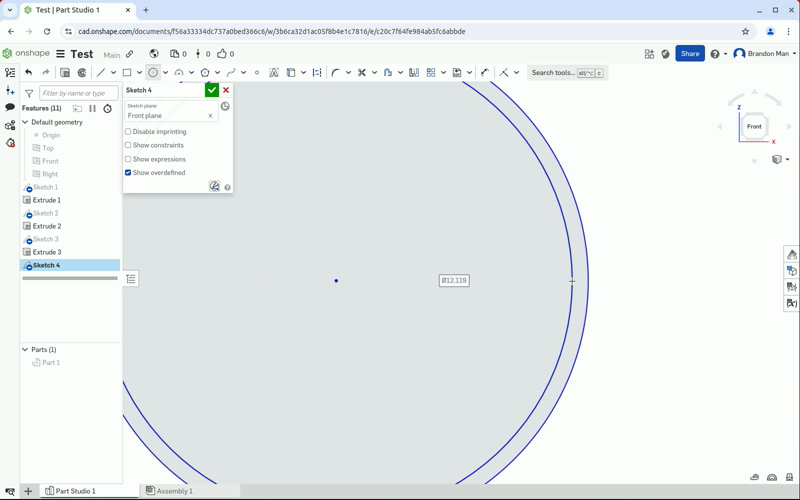
scroll(-6)
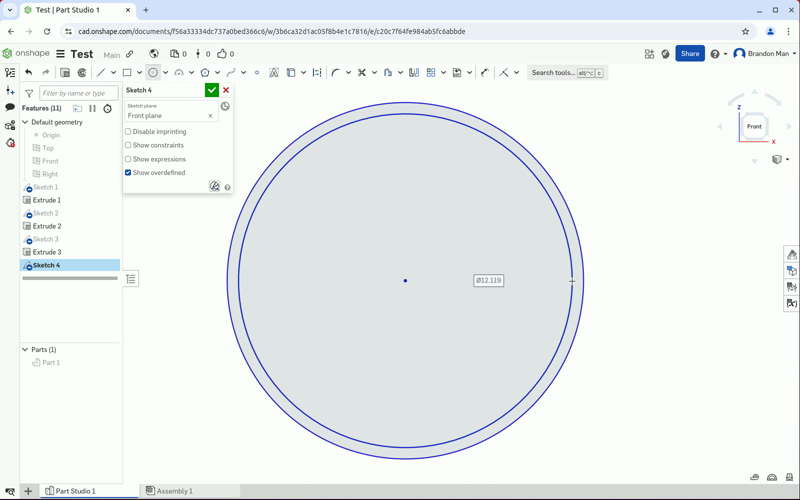
scroll(-6)
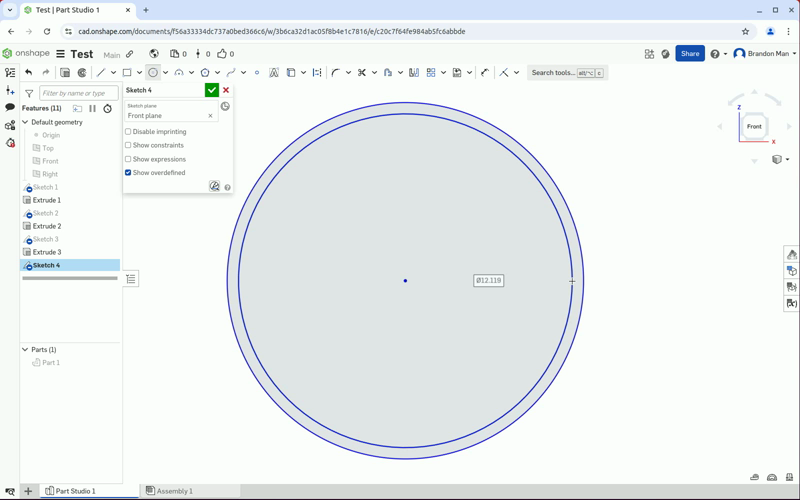
scroll(-6)
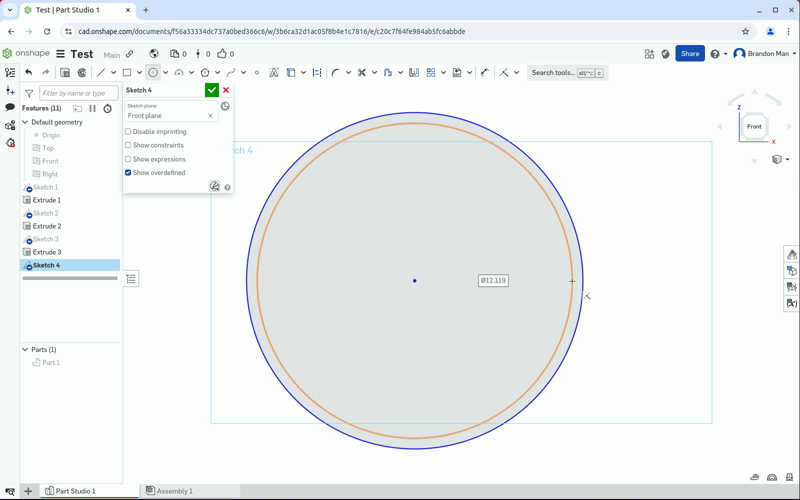
scroll(-6)
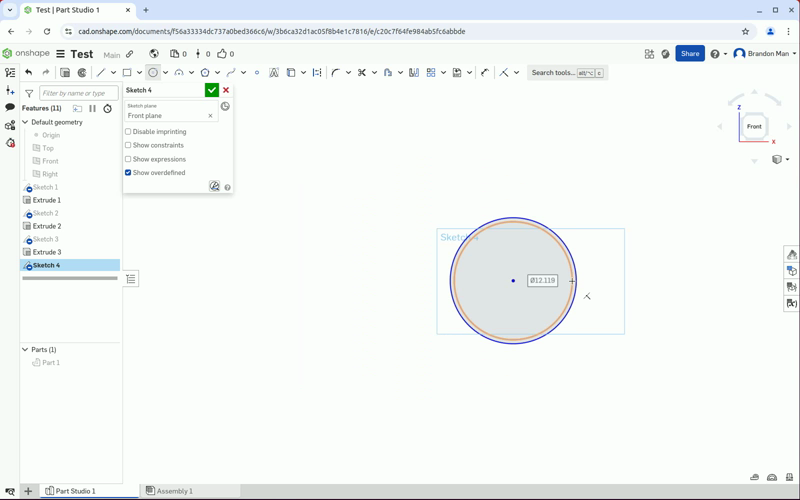
scroll(-6)
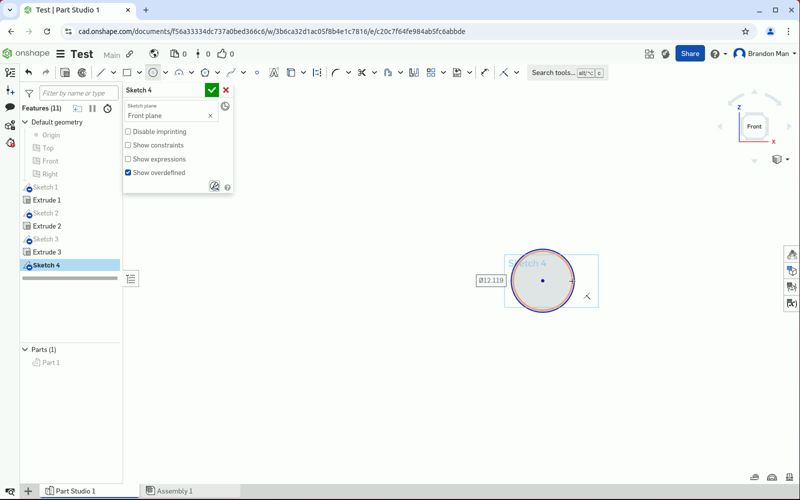
key(esc)
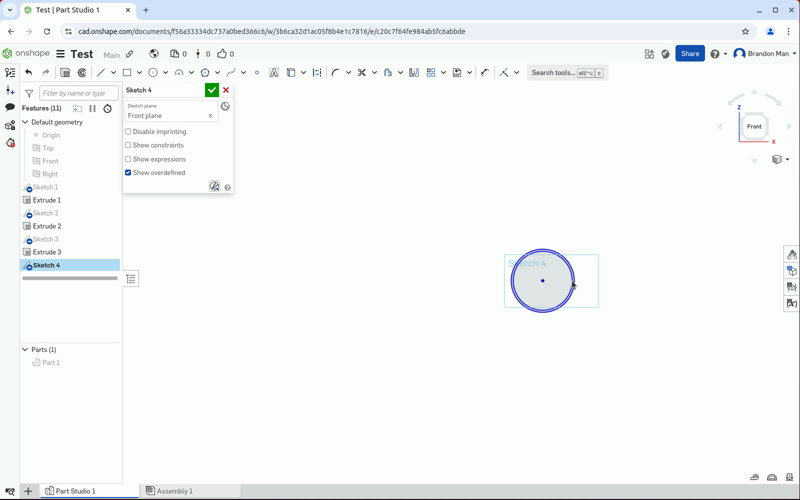
mouse_move(513, 291)
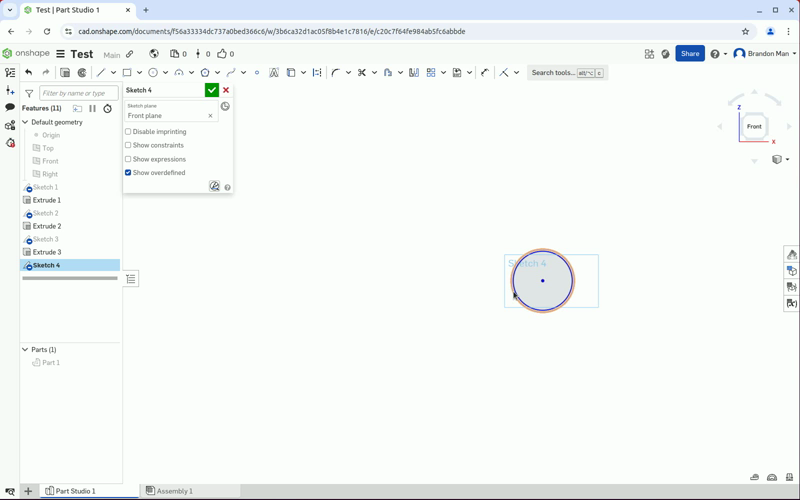
scroll(6)
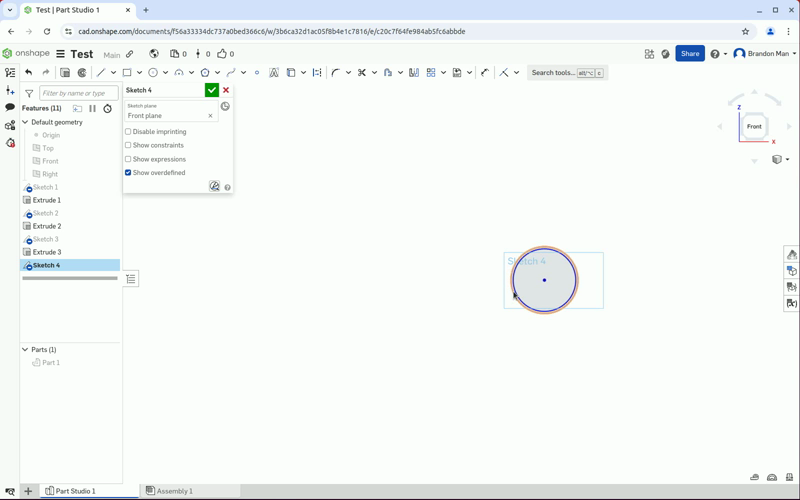
scroll(6)
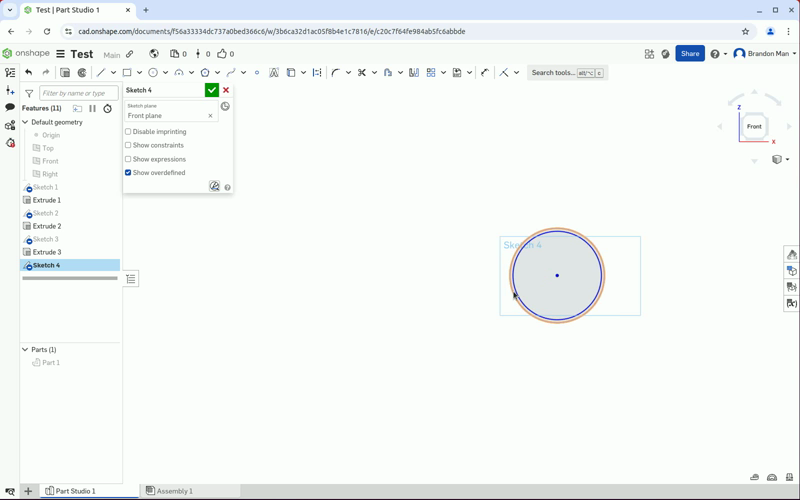
scroll(6)
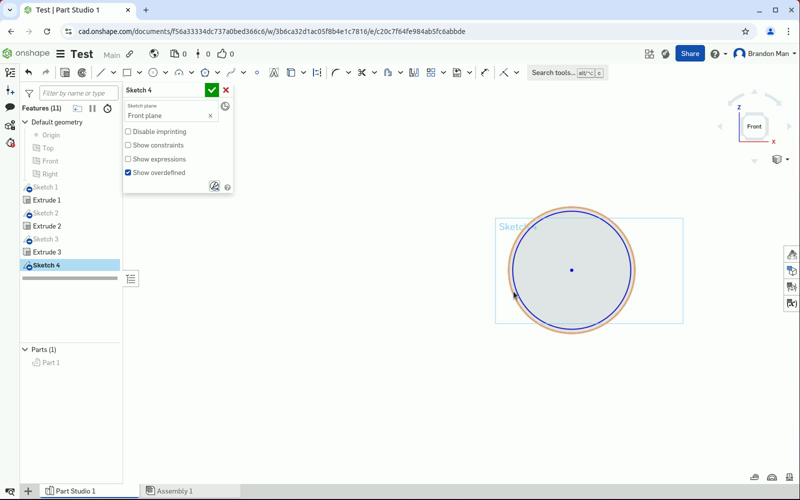
scroll(6)
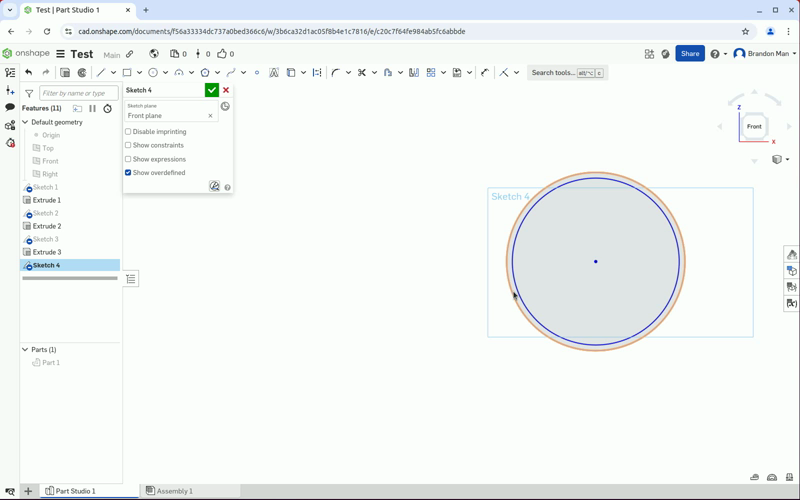
scroll(6)
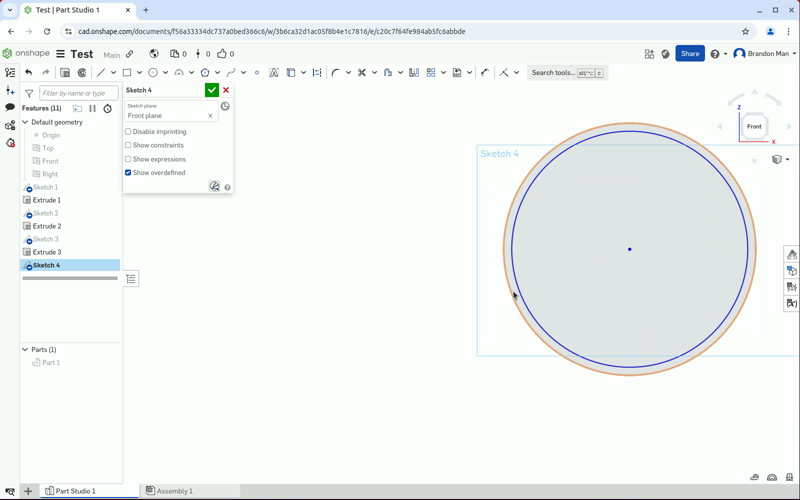
scroll(6)
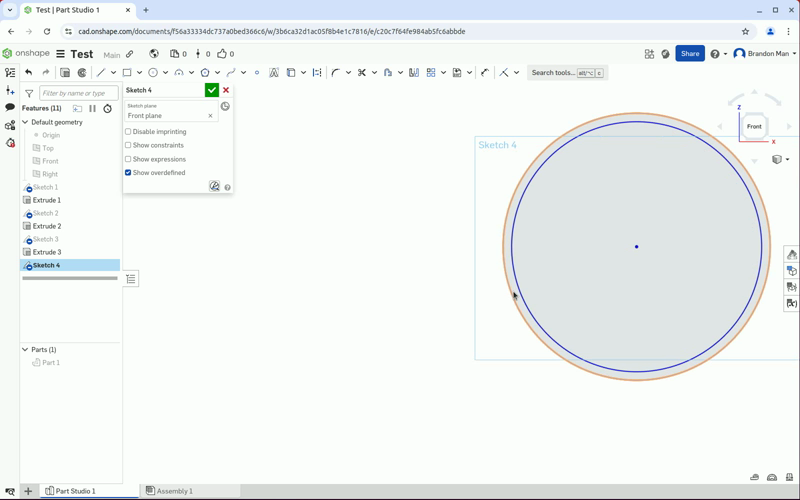
scroll(6)
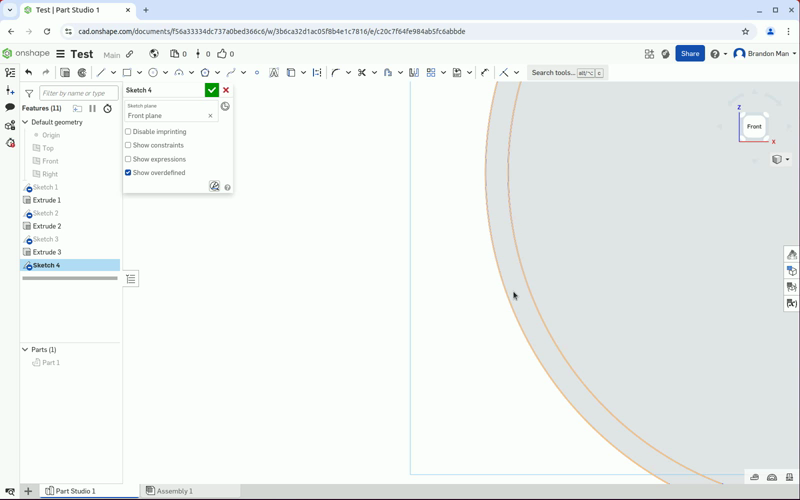
click(513, 291)
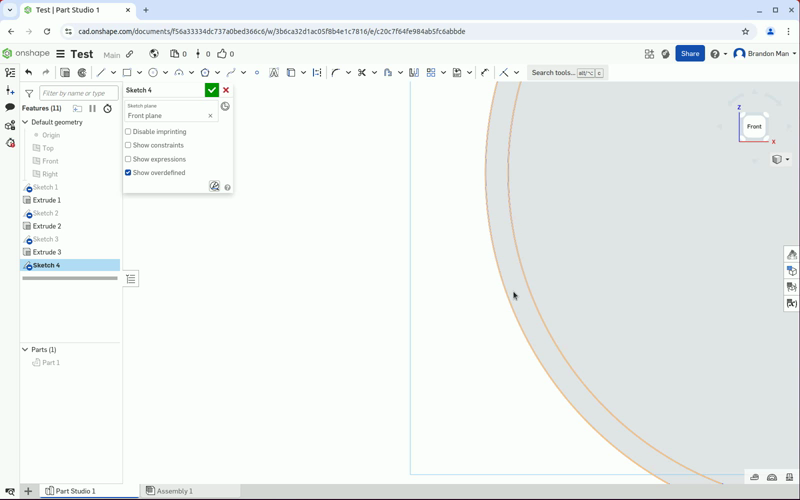
scroll(-6)
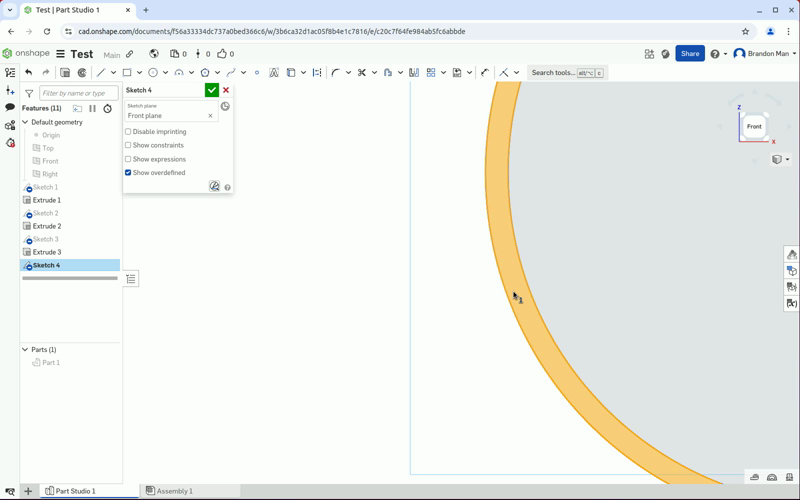
scroll(-6)
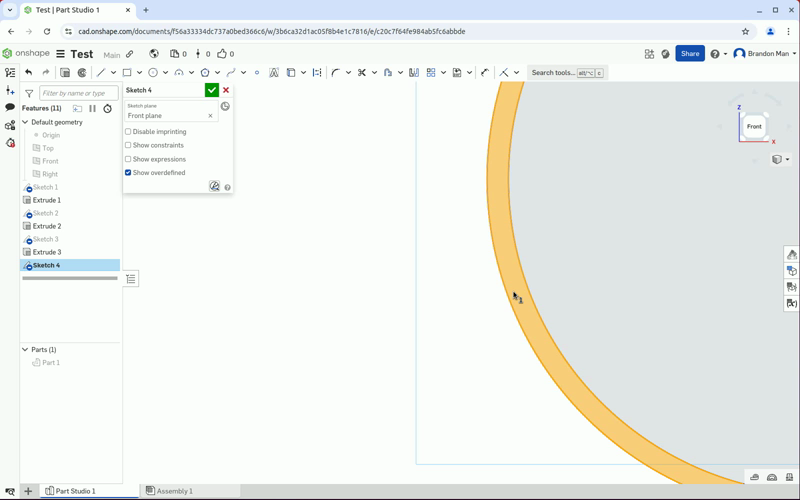
scroll(-6)
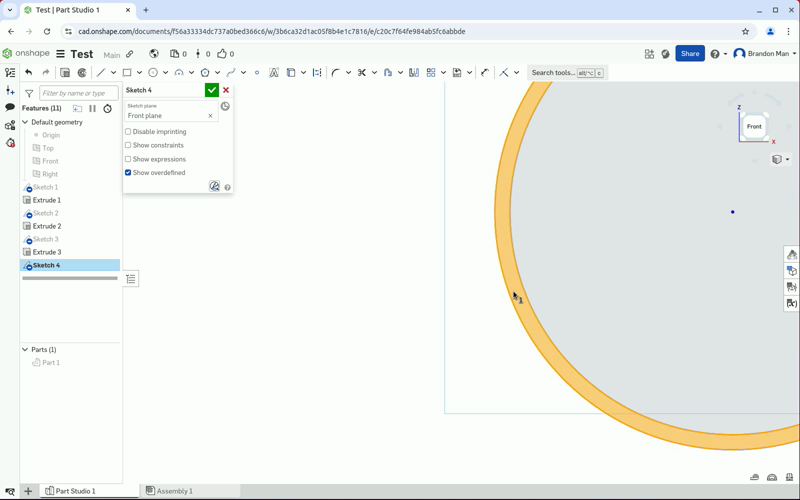
scroll(-6)
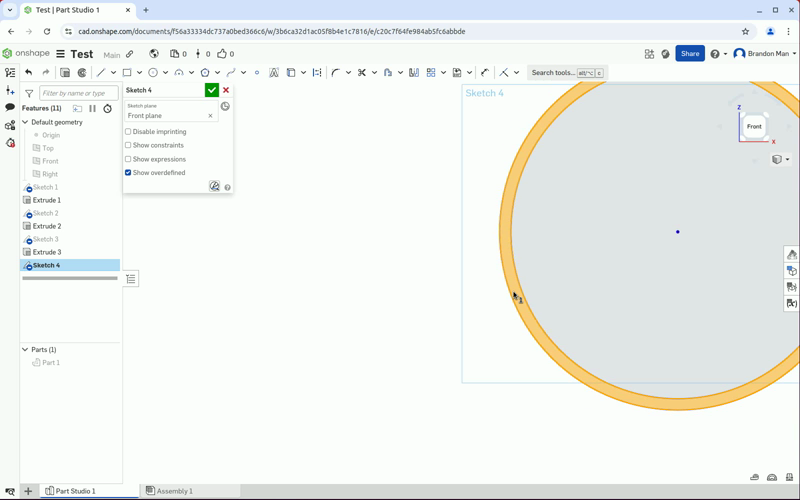
scroll(-6)
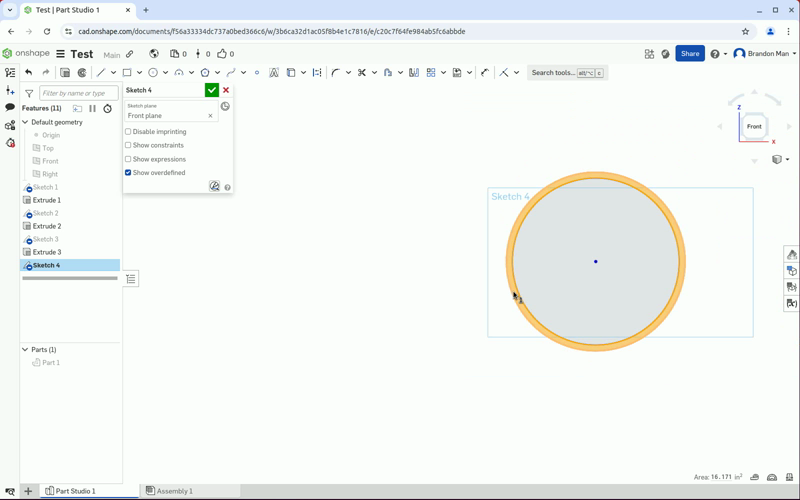
scroll(-6)
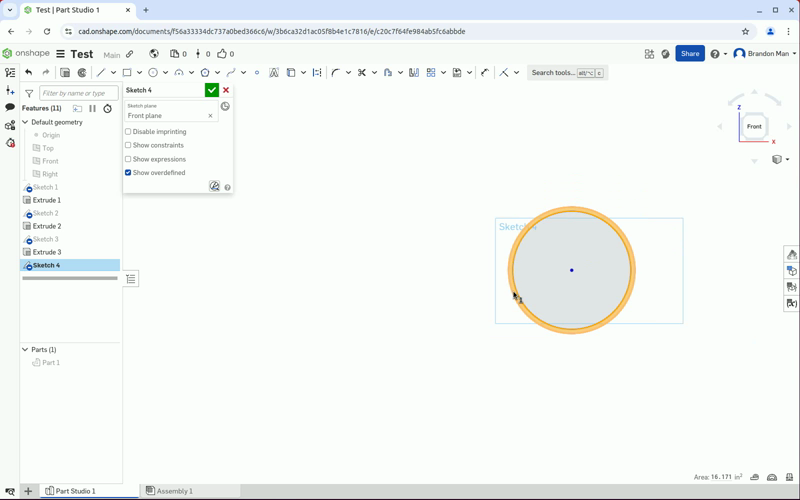
scroll(-6)
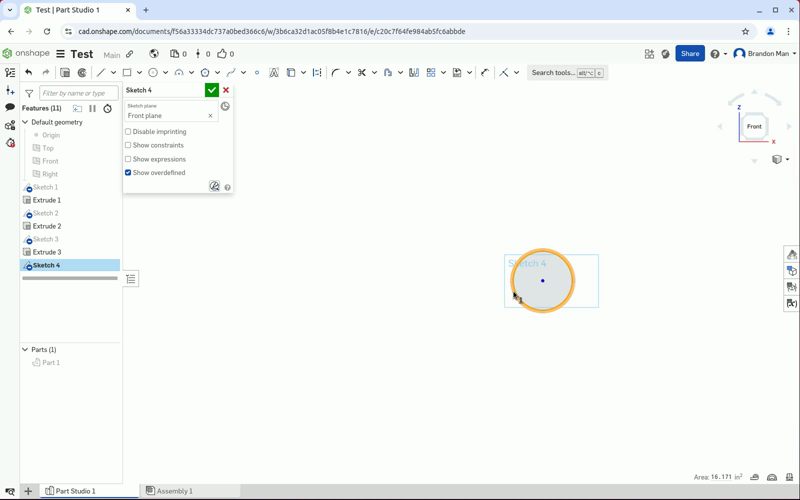
mouse_move(73, 352)
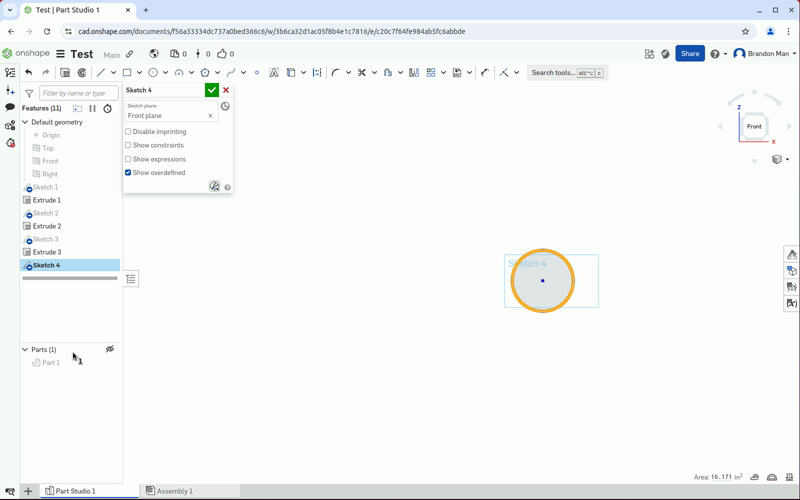
key(shift+y)
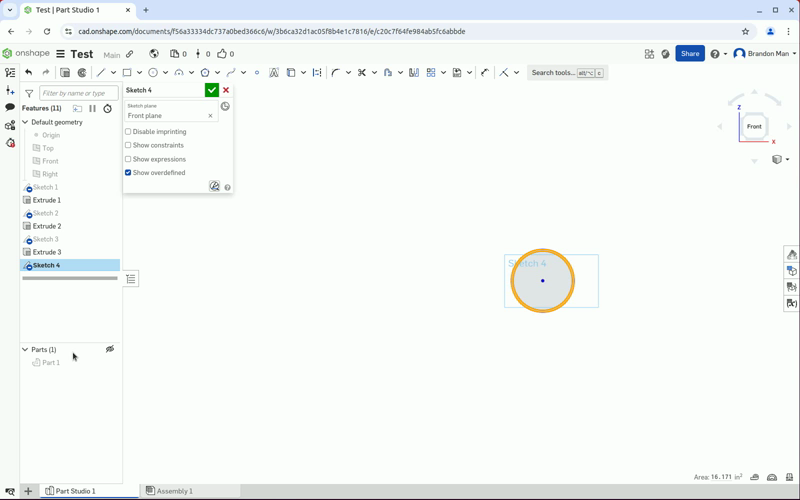
key(shift+e)
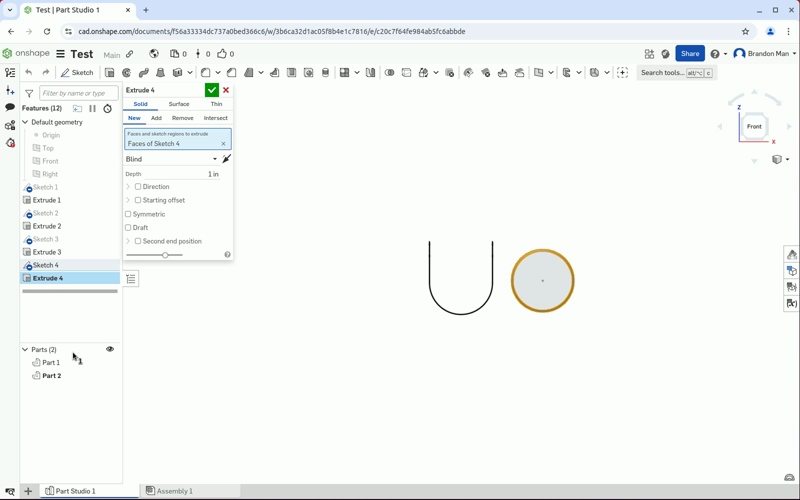
mouse_move(143, 106)
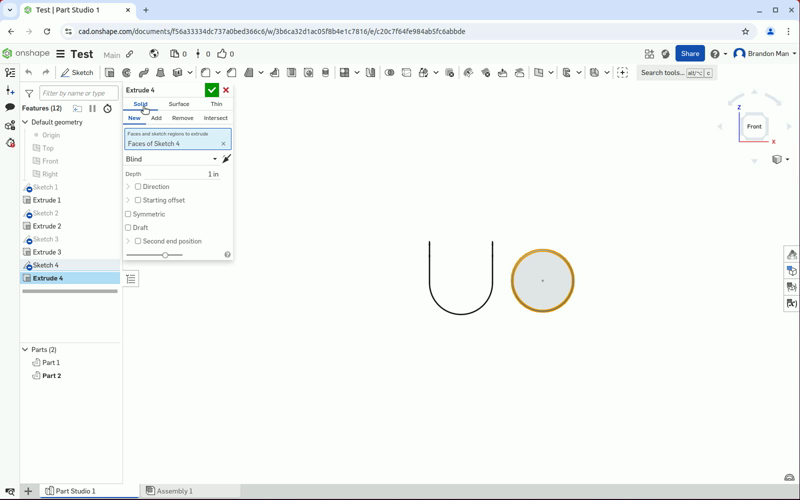
click(143, 106)
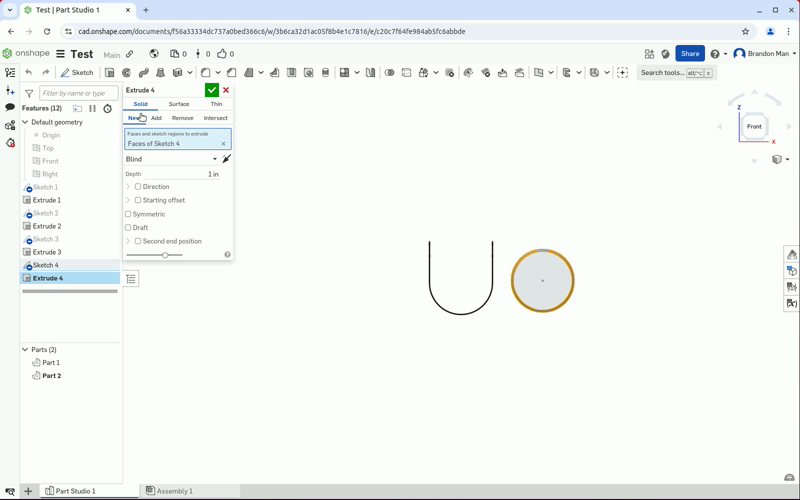
mouse_move(137, 120)
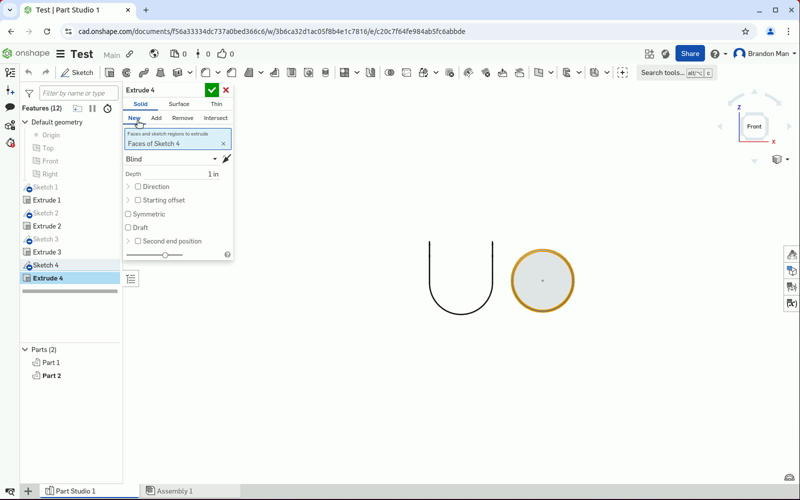
click(137, 120)
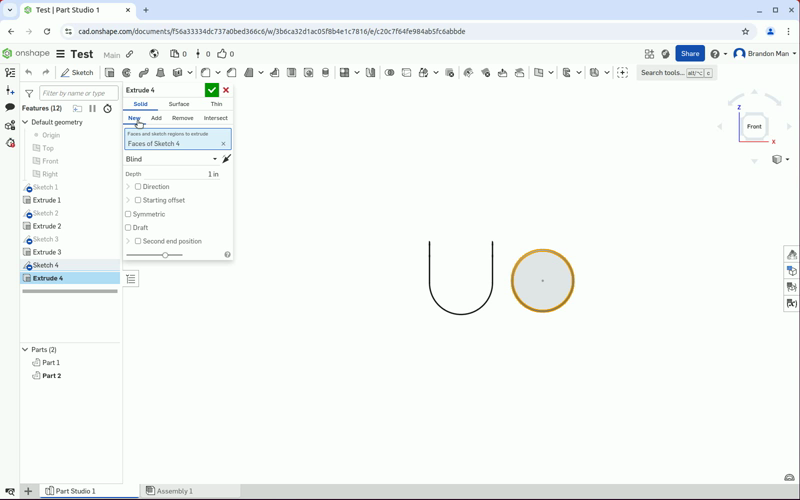
key(tab, 4)
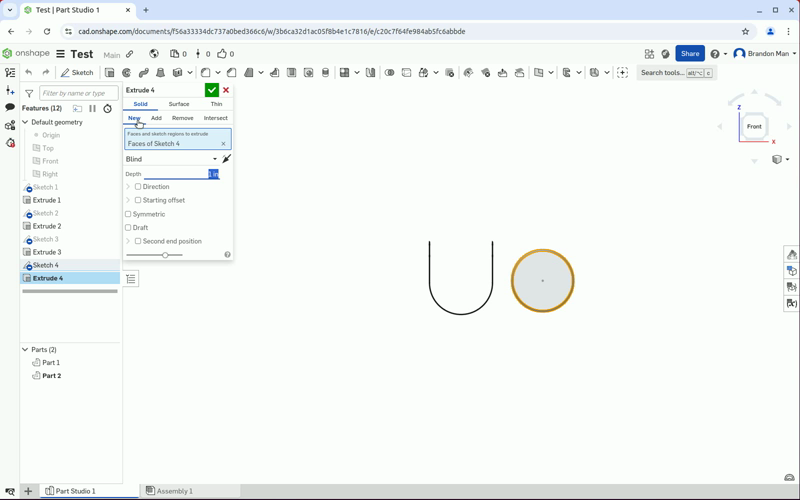
text(3.37)
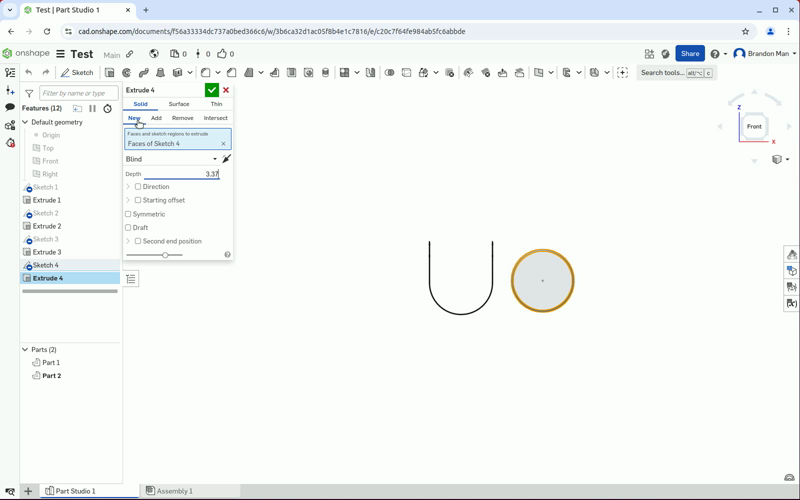
key(tab, 3)
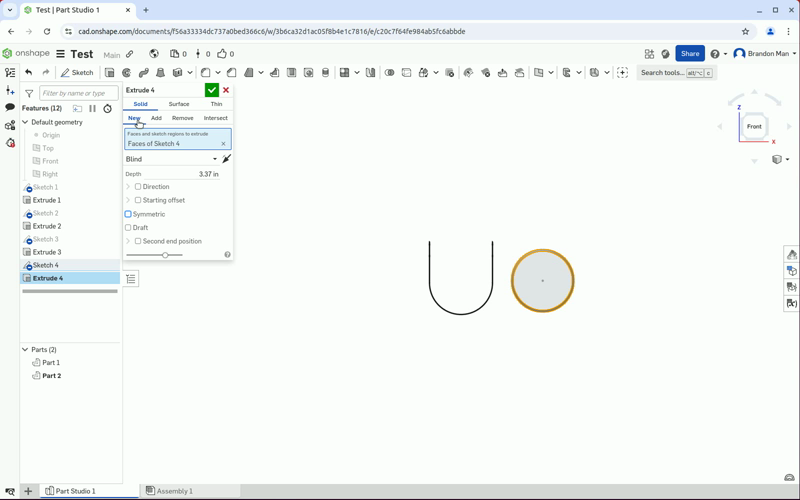
key(space)
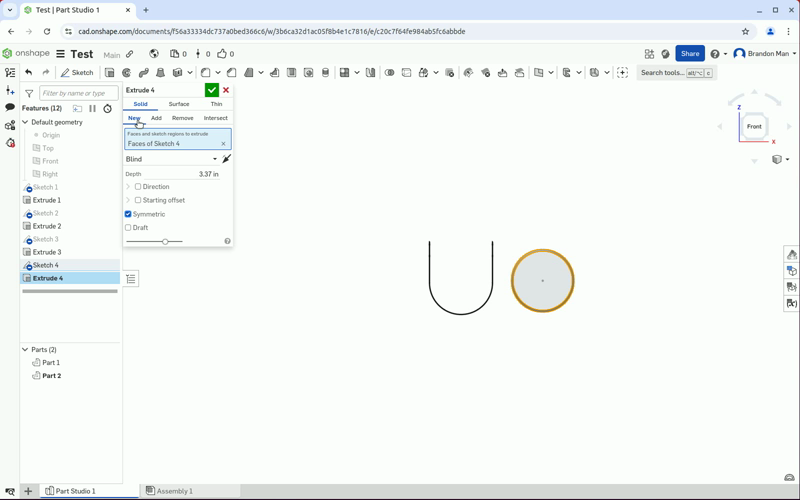
key(enter)
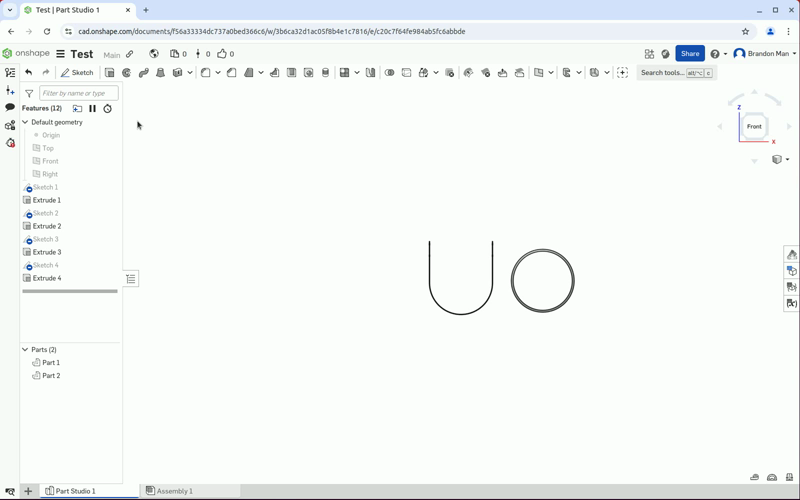
key(shift+h)
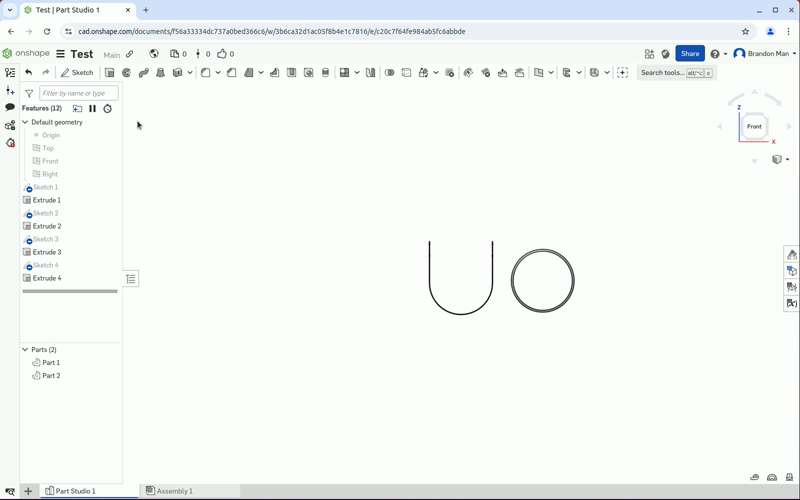
key(shift+h)
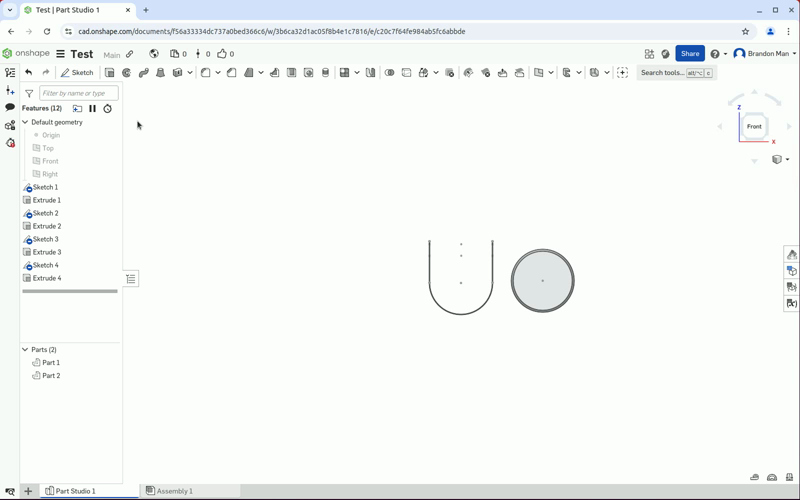
key(shift+7)
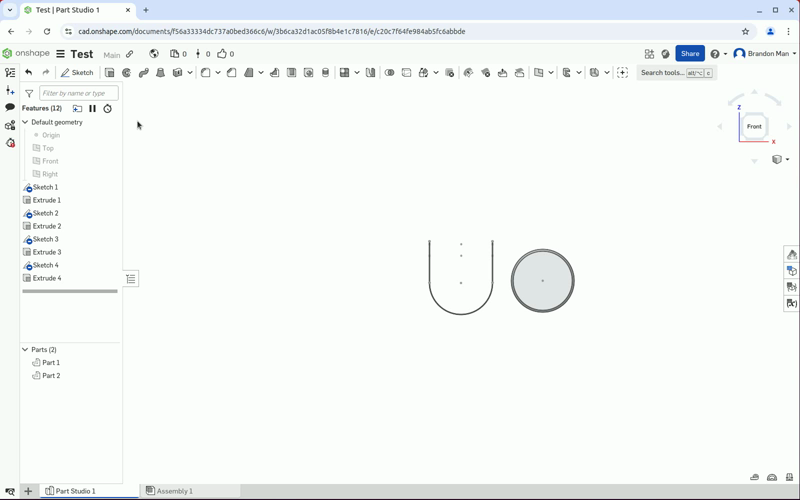
key(left, 2)
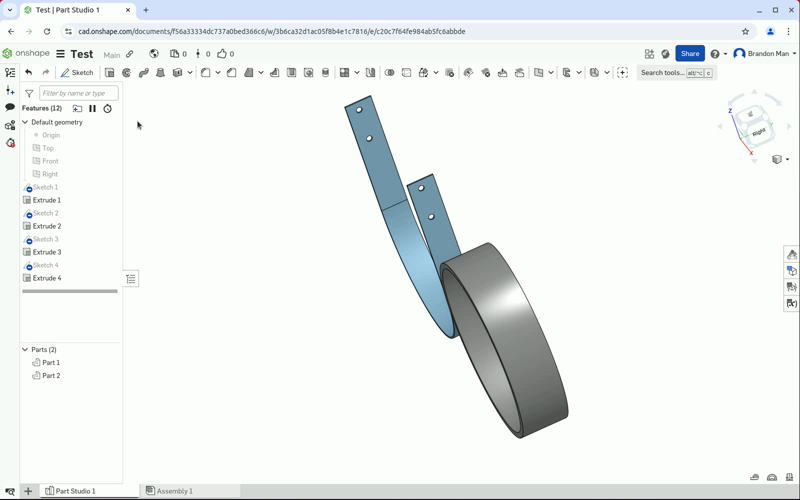
key(down, 2)
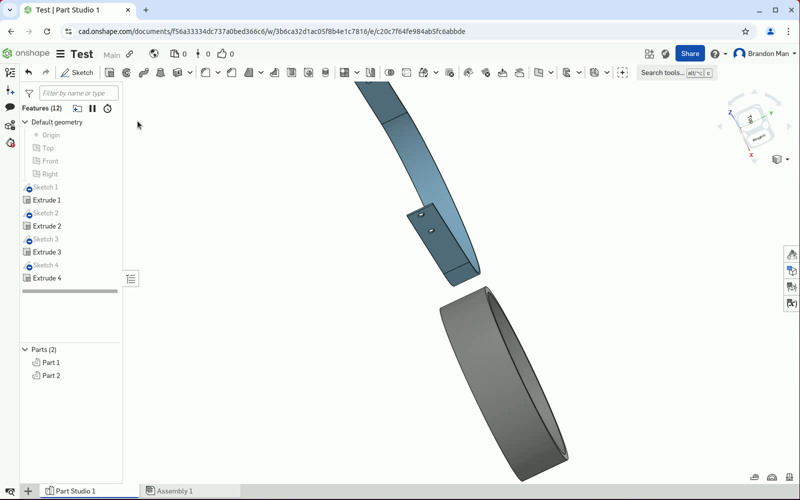
key(up, 2)
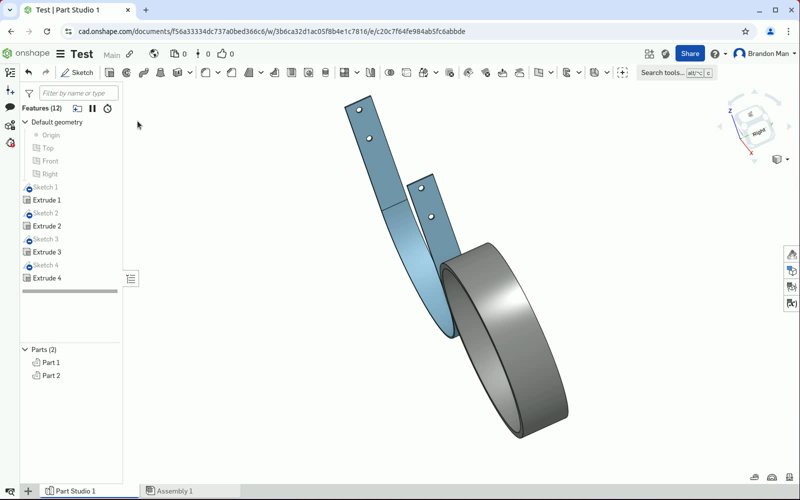
key(right, 2)
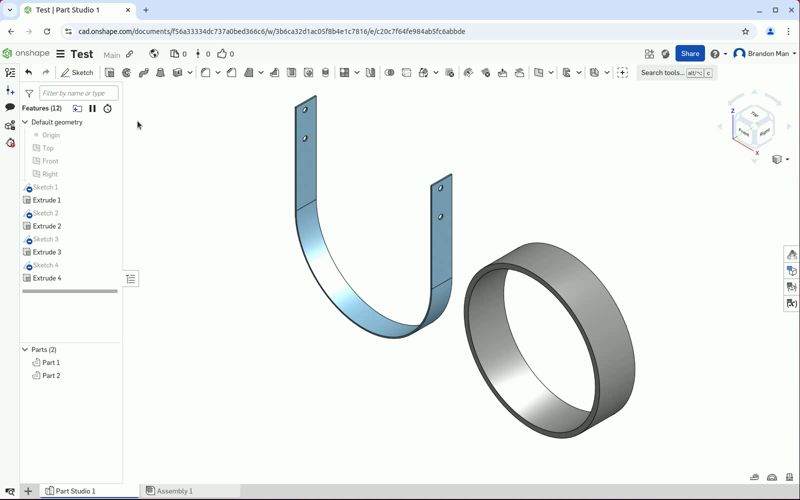
mouse_move(73, 189)
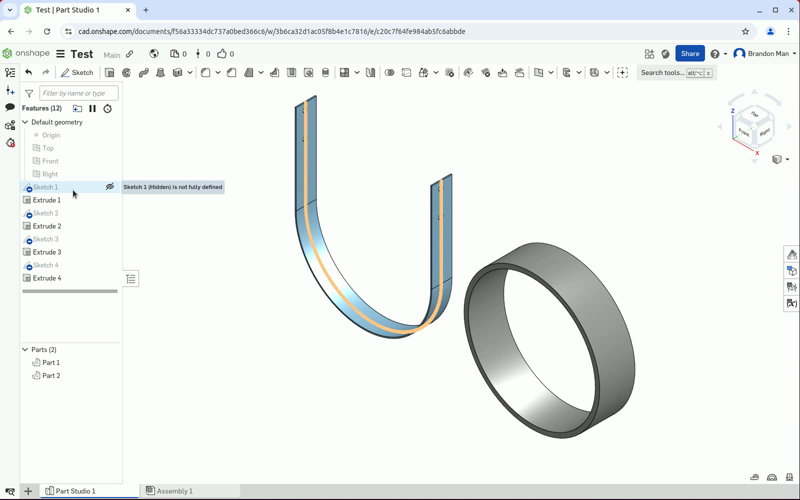
click(73, 189)